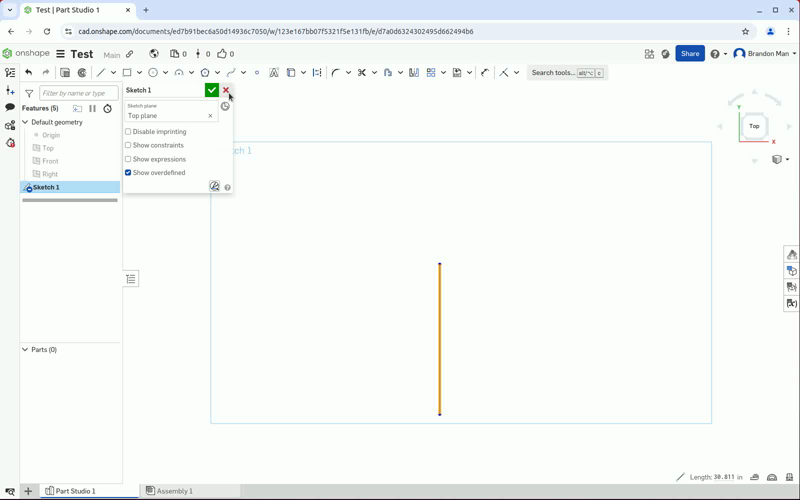
key(shift+h)
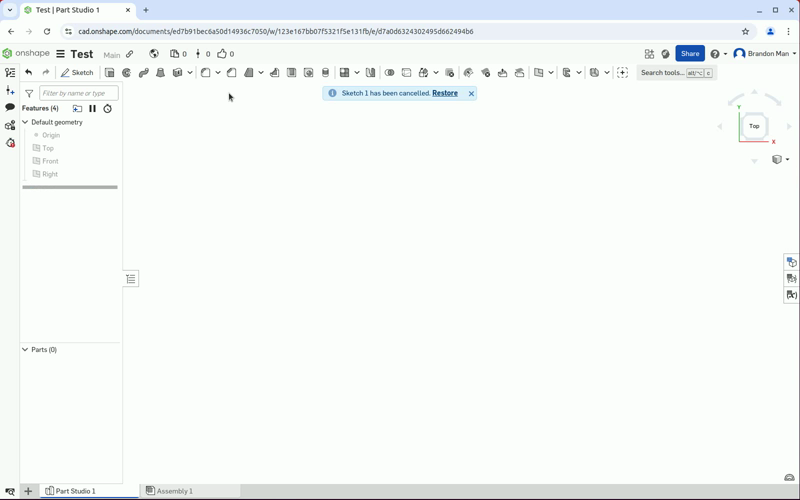
mouse_move(73, 352)
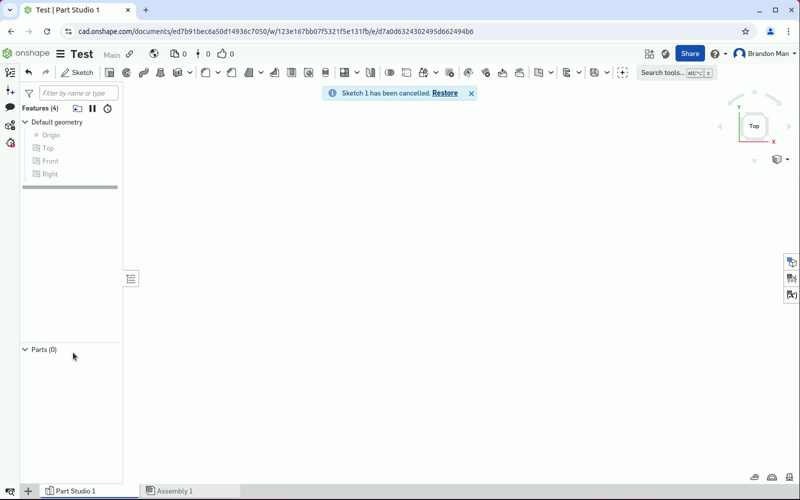
key(y)
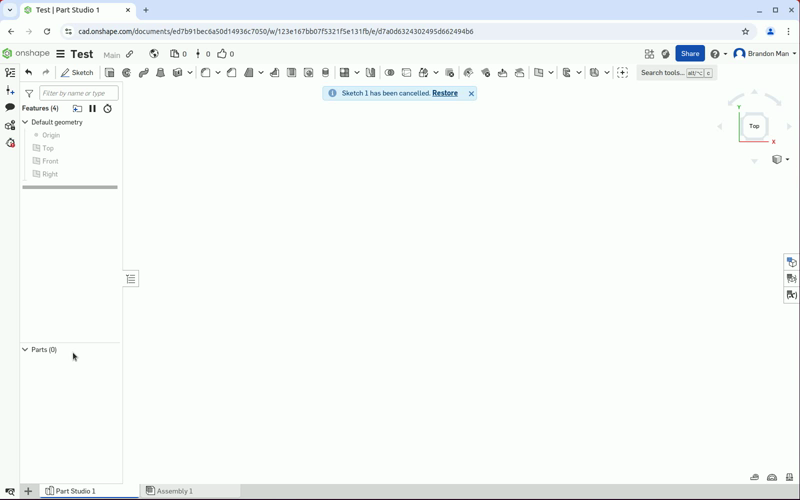
key(shift+p)
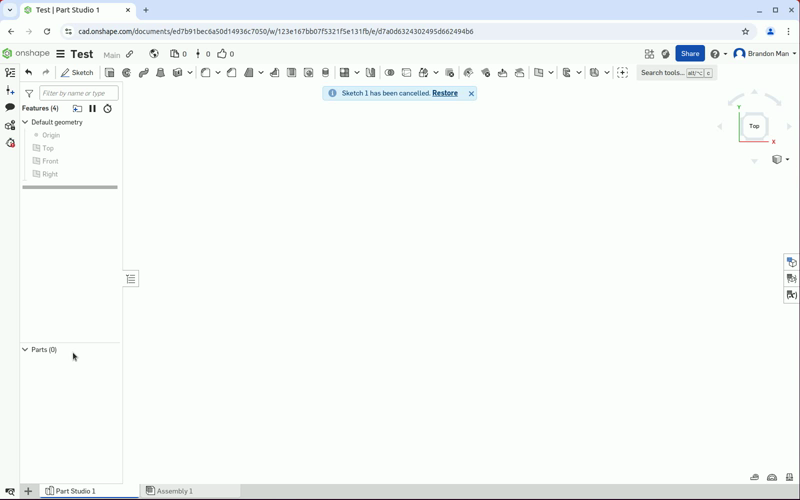
key(space)
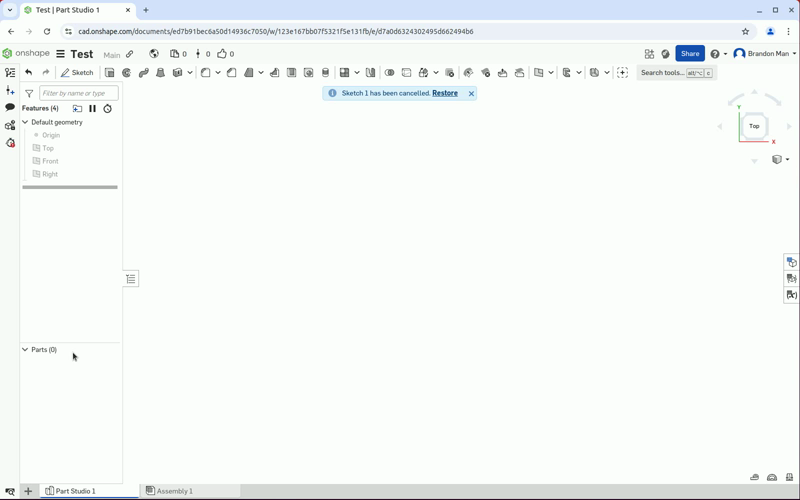
key_down(shift)
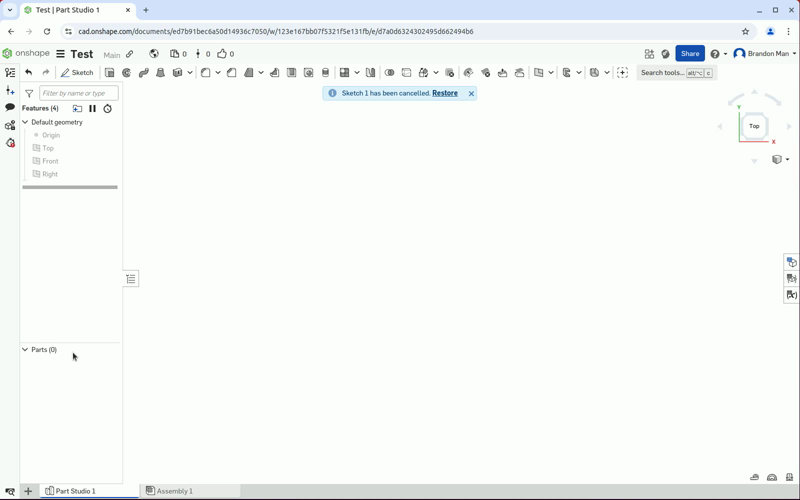
key(up)
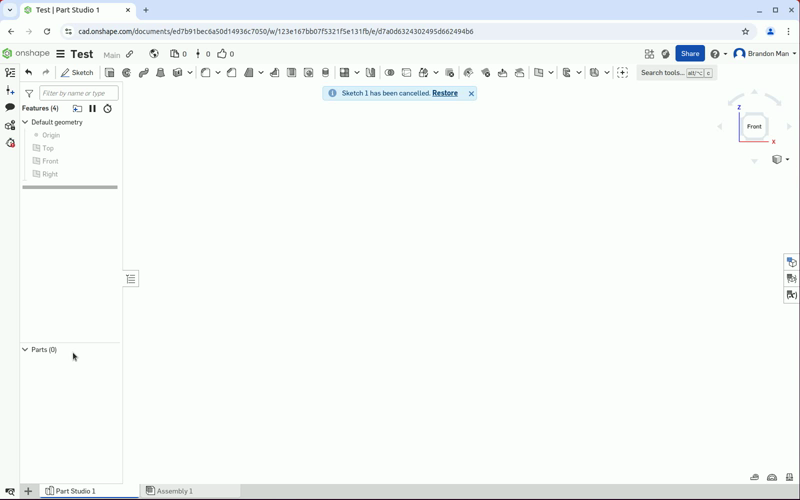
key_up(shift)
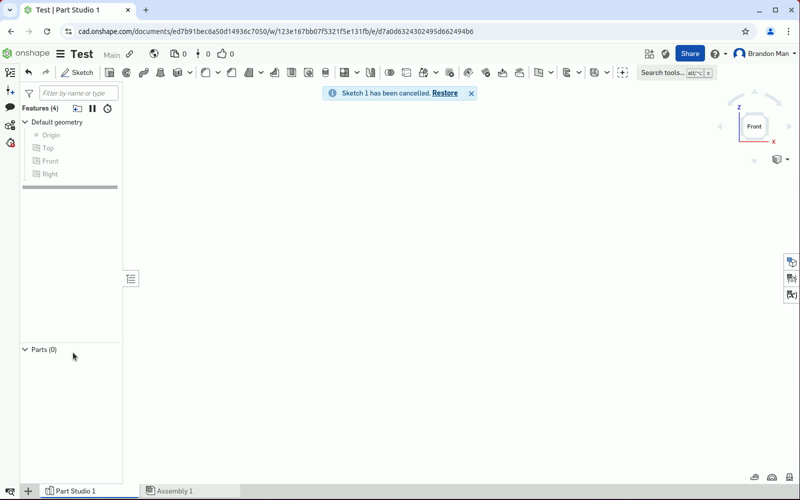
mouse_move(73, 352)
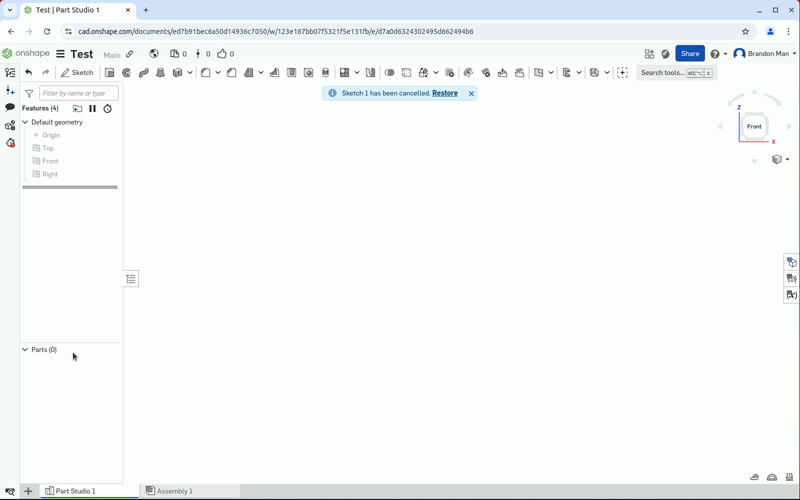
key(shift+y)
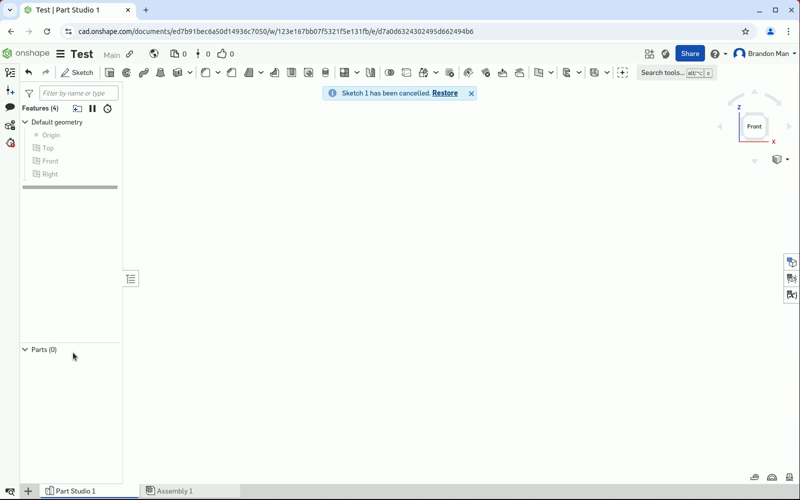
key(shift+s)
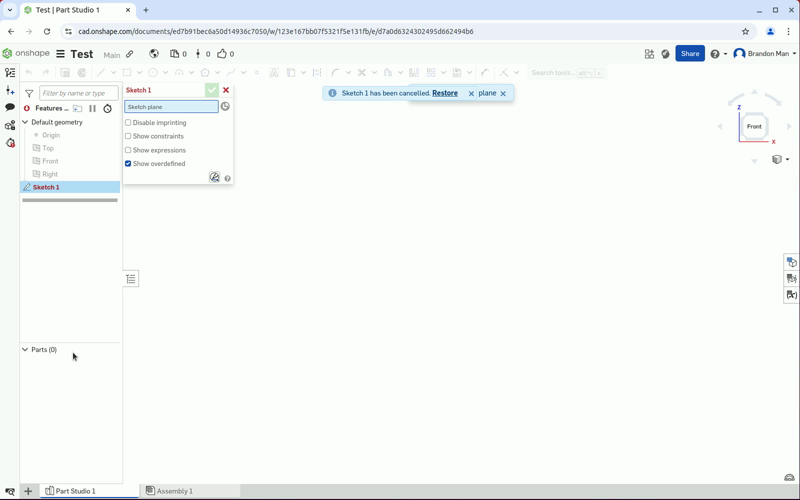
mouse_move(73, 163)
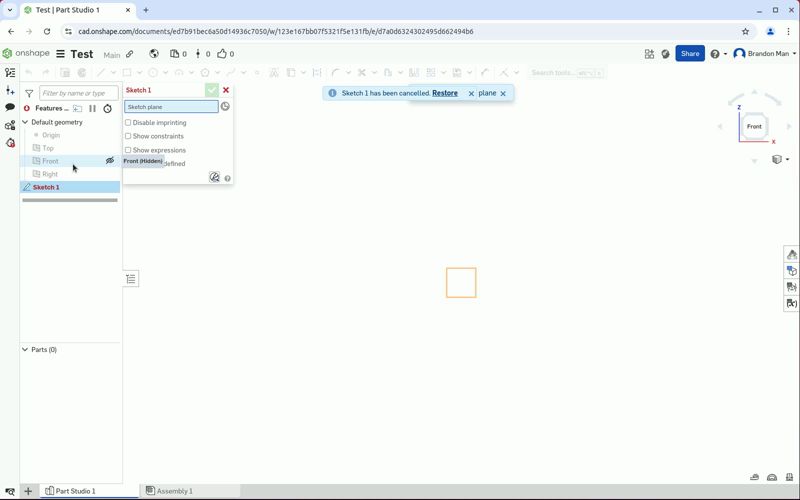
click(73, 163)
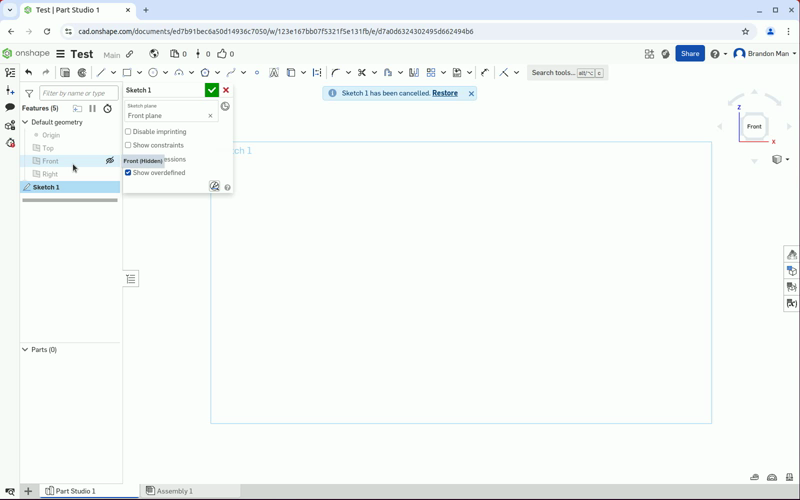
mouse_move(73, 352)
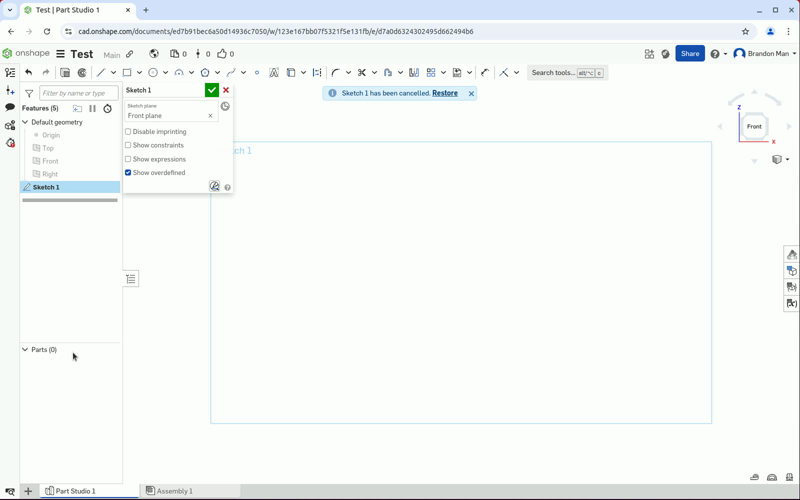
key(y)
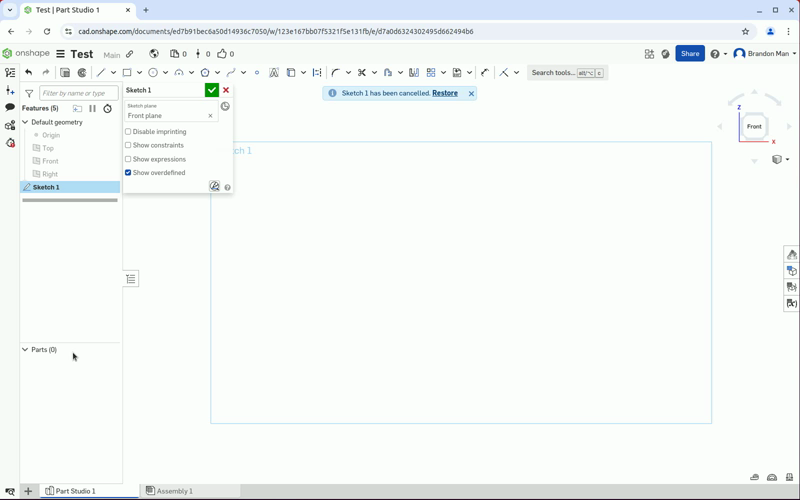
key(c)
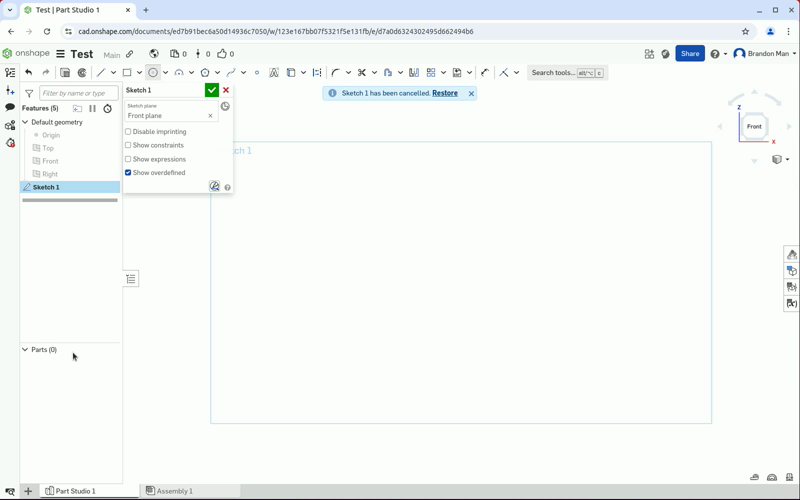
key_down(shift)
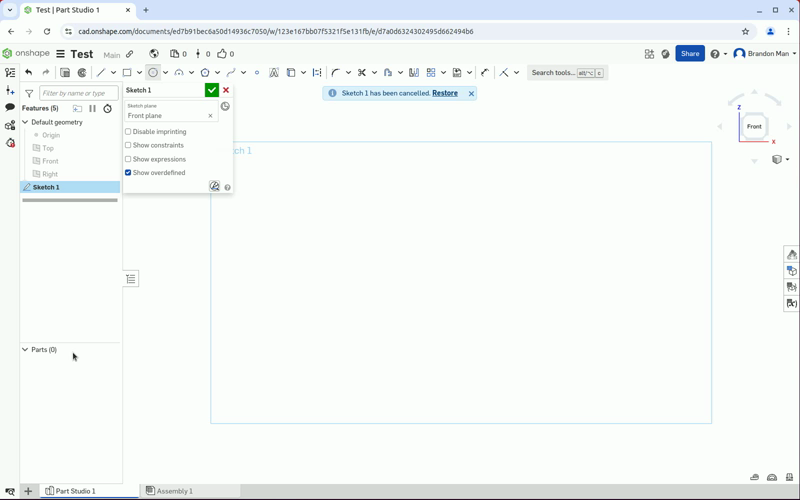
mouse_move(461, 178)
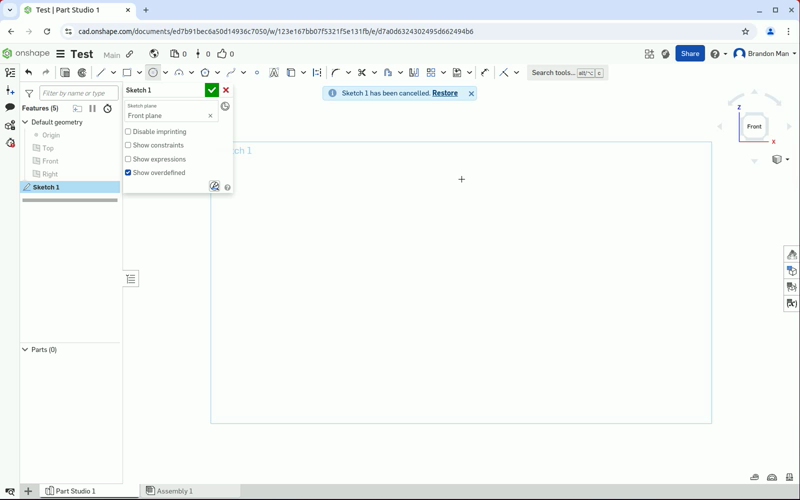
click(461, 178)
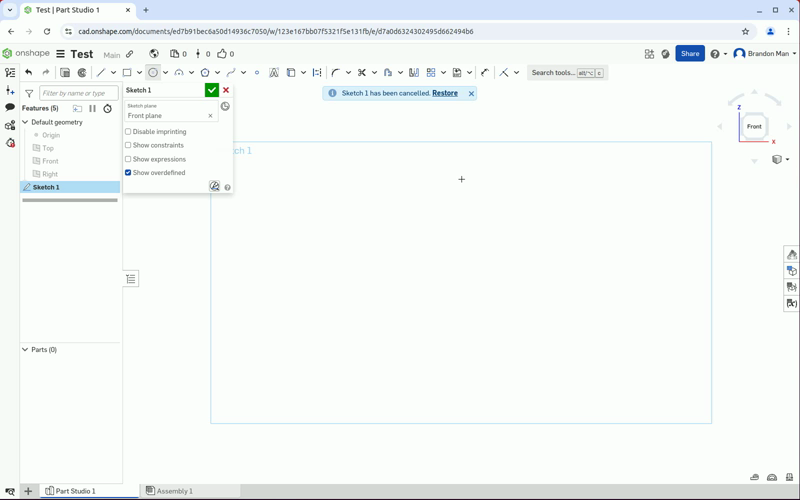
key_up(shift)
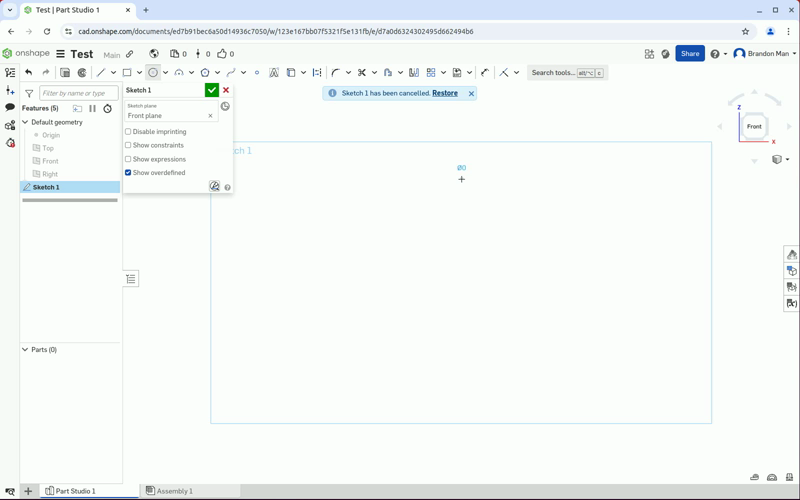
mouse_move(471, 178)
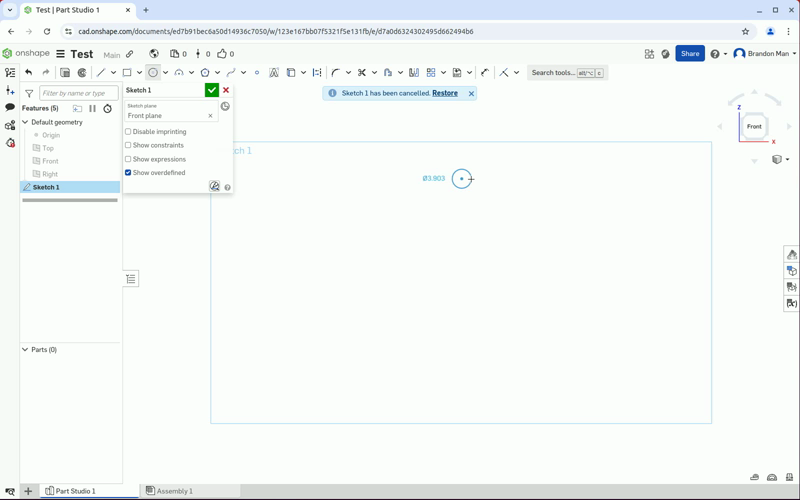
click(471, 178)
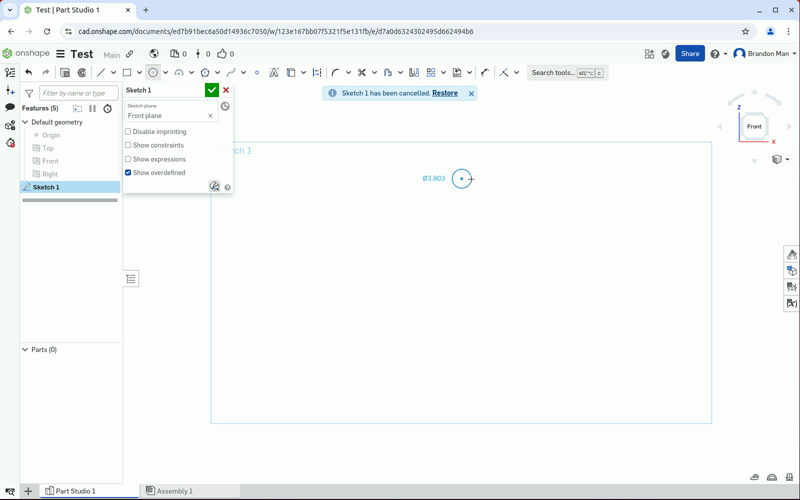
key(esc)
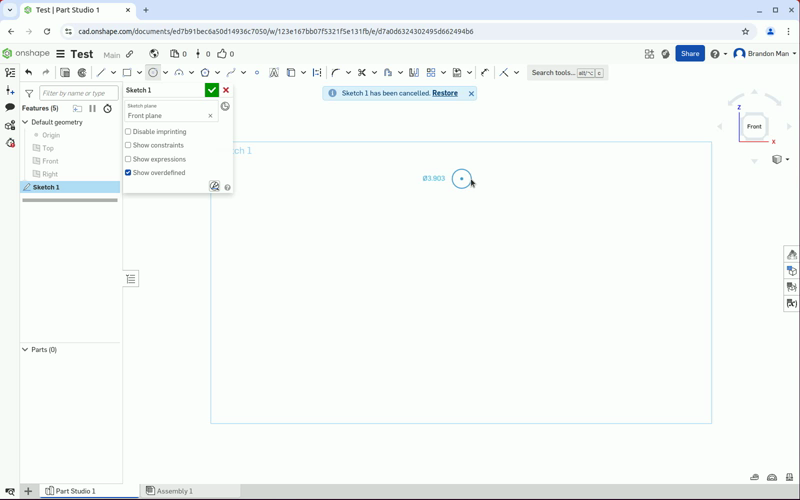
key(c)
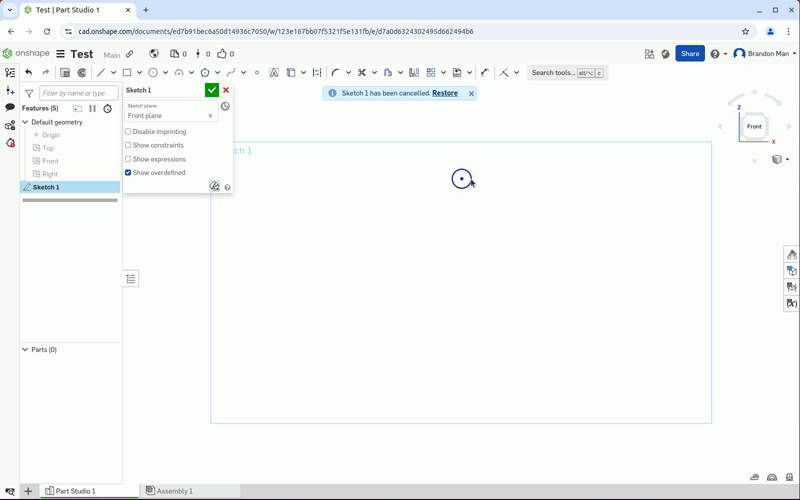
key_down(shift)
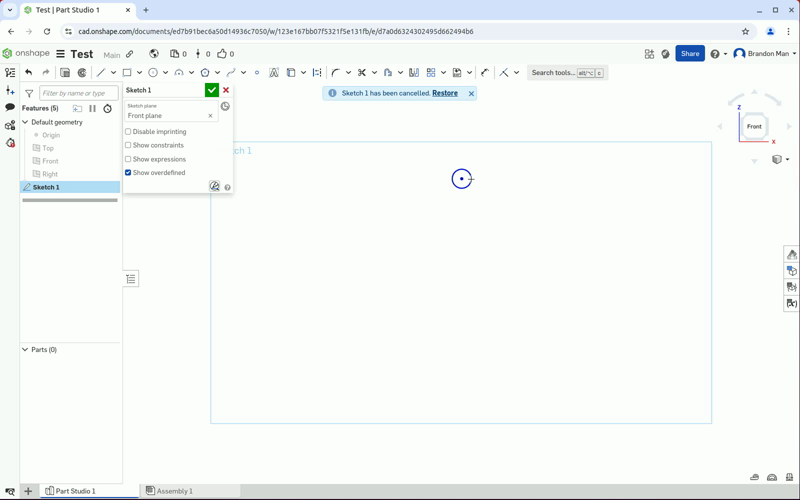
mouse_move(461, 178)
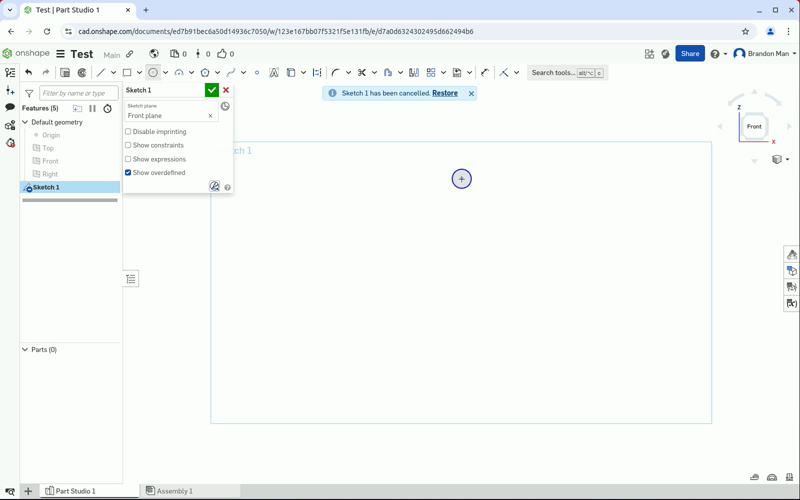
click(461, 178)
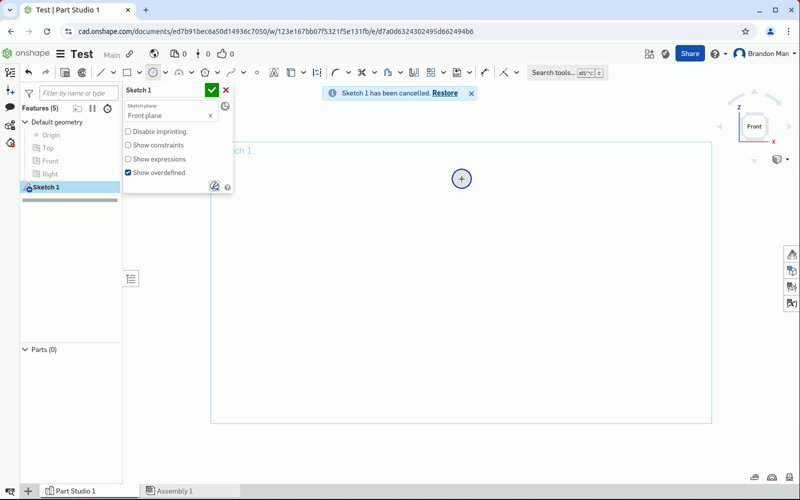
key_up(shift)
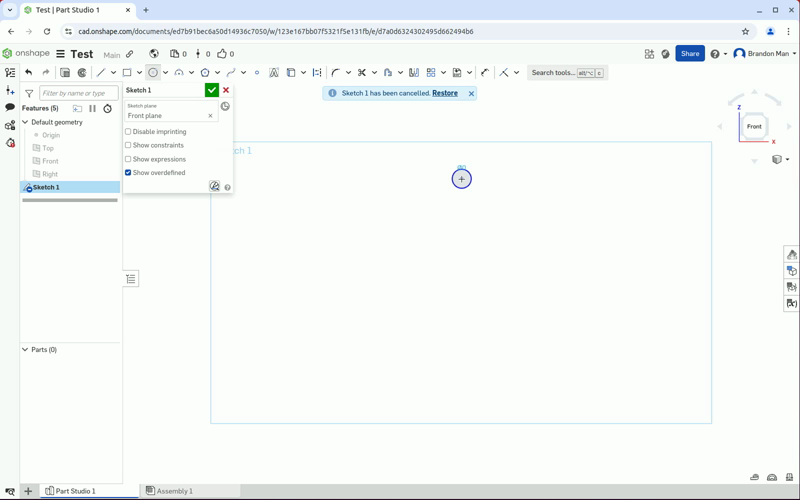
mouse_move(464, 178)
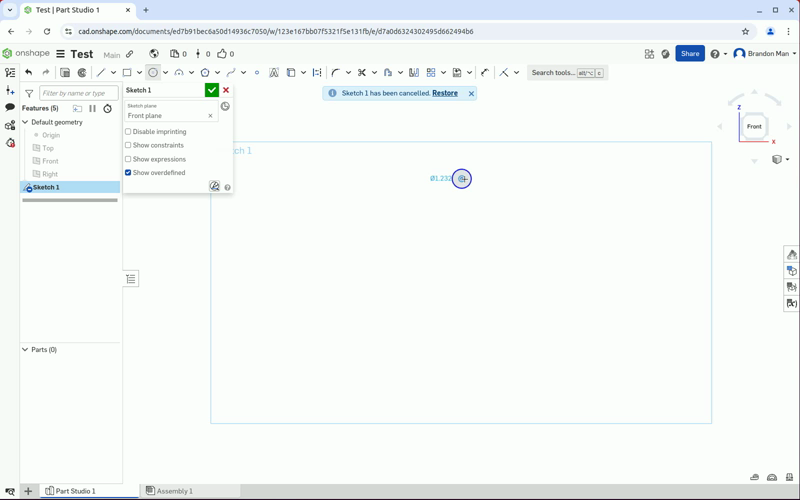
scroll(6)
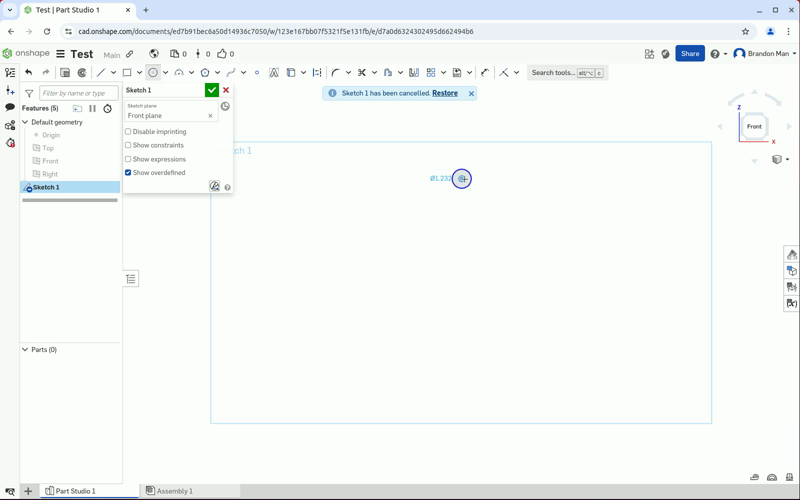
scroll(6)
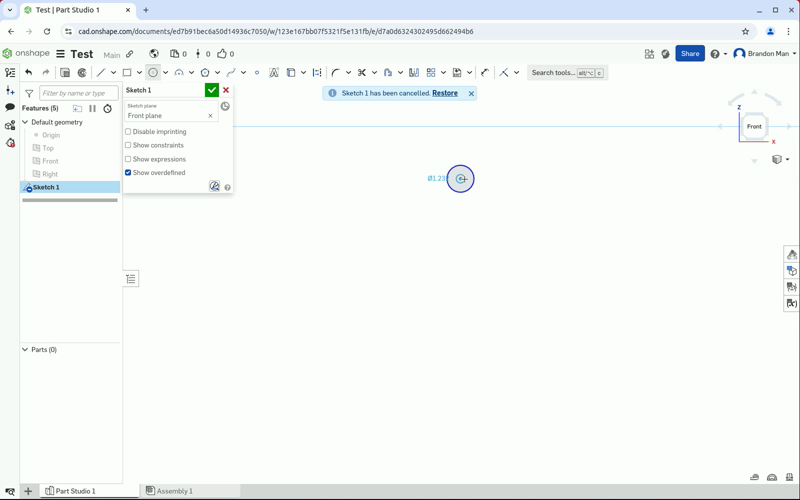
scroll(6)
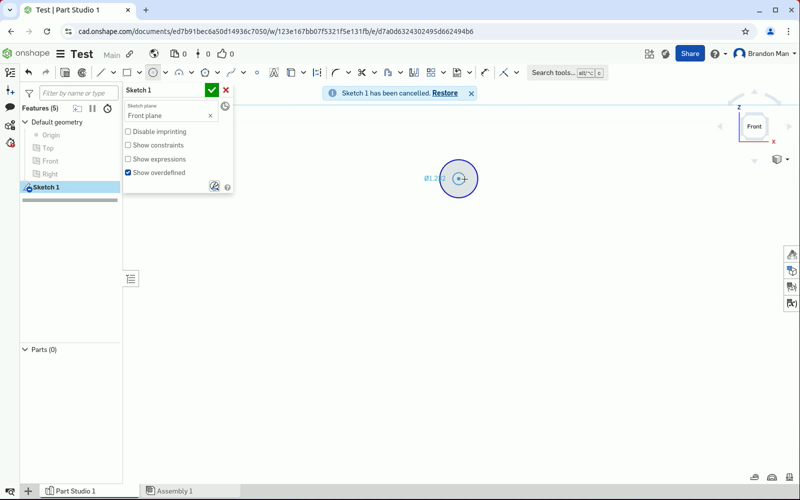
scroll(6)
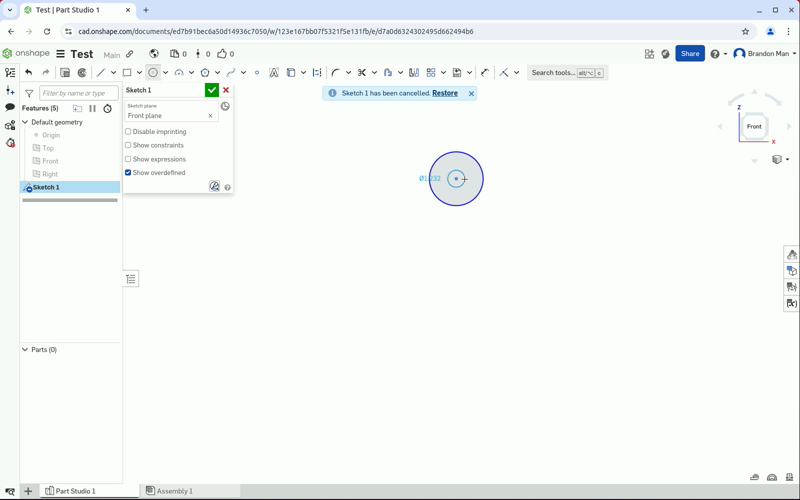
scroll(6)
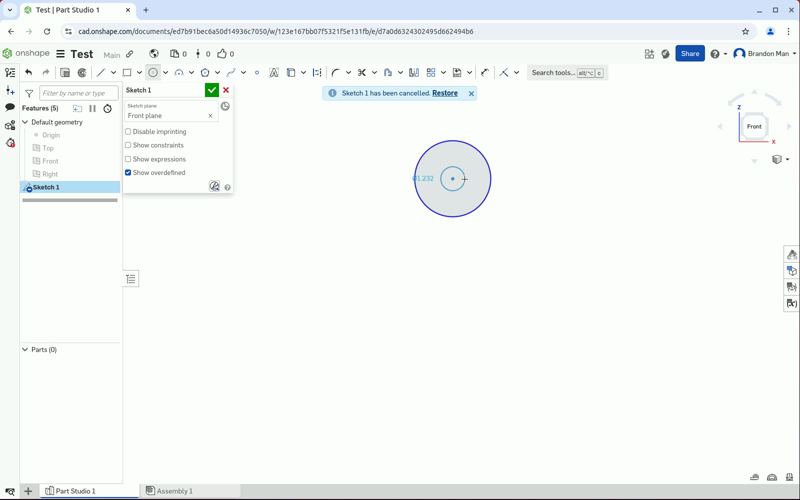
scroll(6)
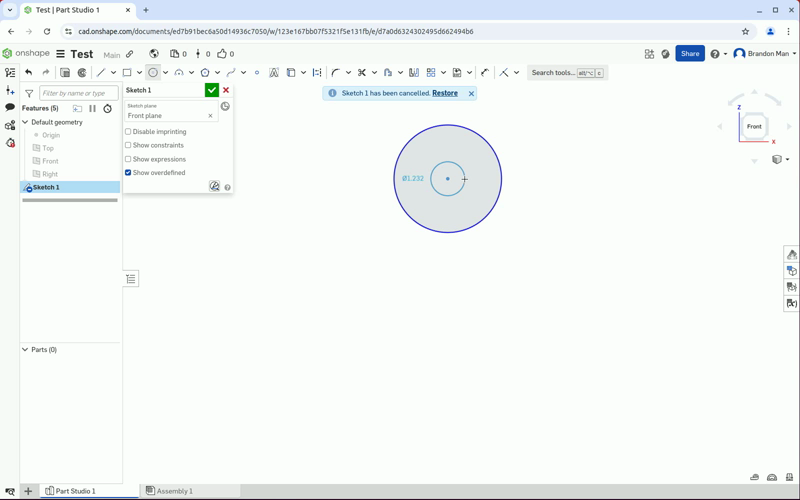
scroll(6)
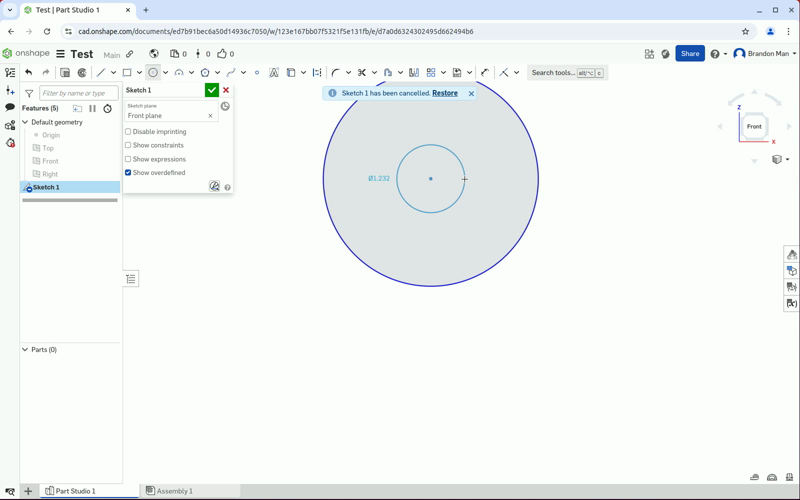
click(464, 178)
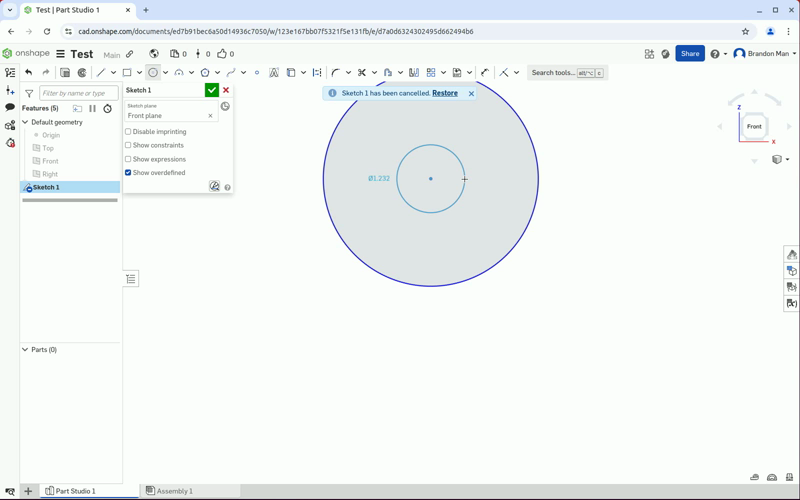
scroll(-6)
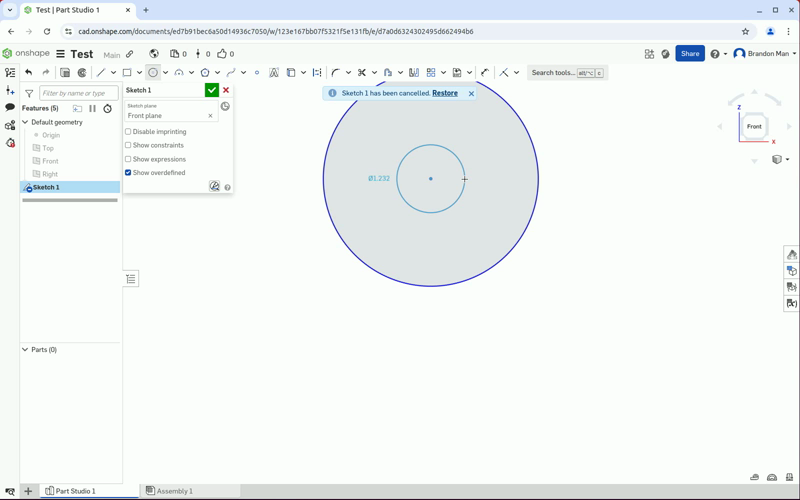
scroll(-6)
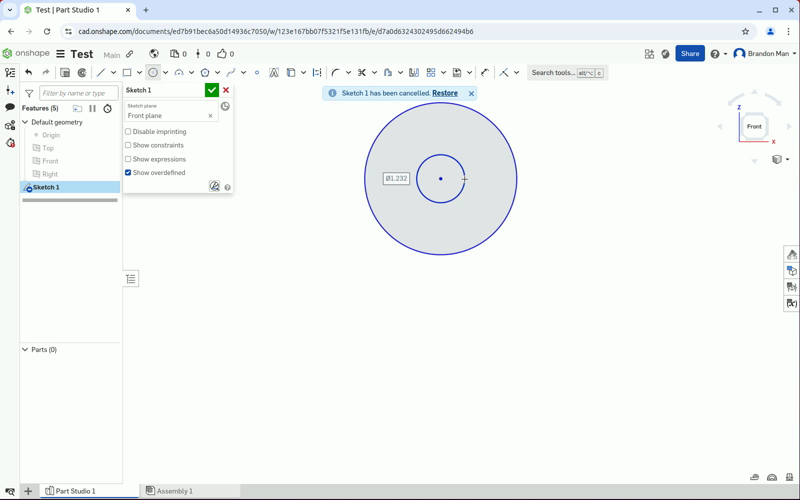
scroll(-6)
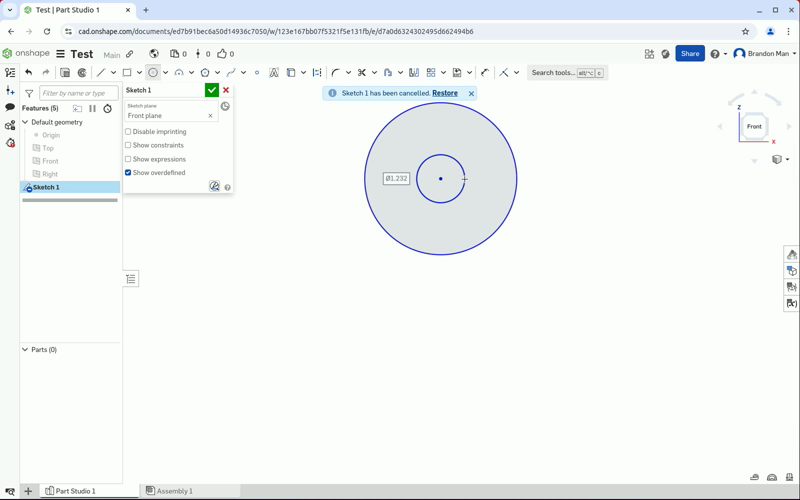
scroll(-6)
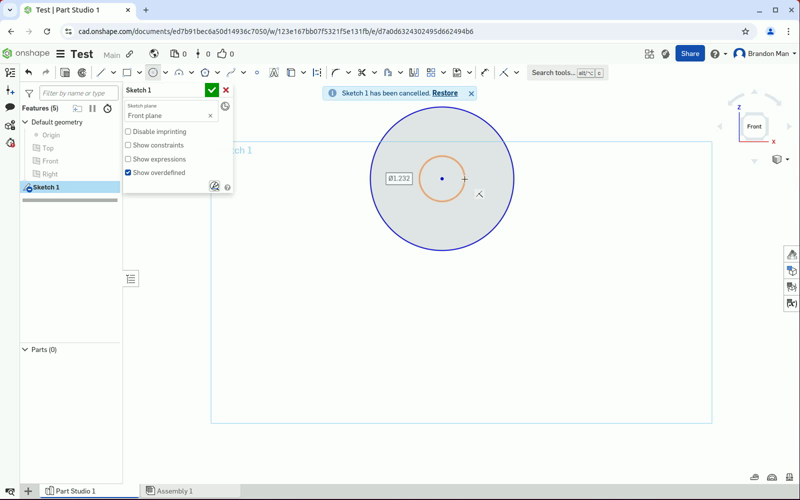
scroll(-6)
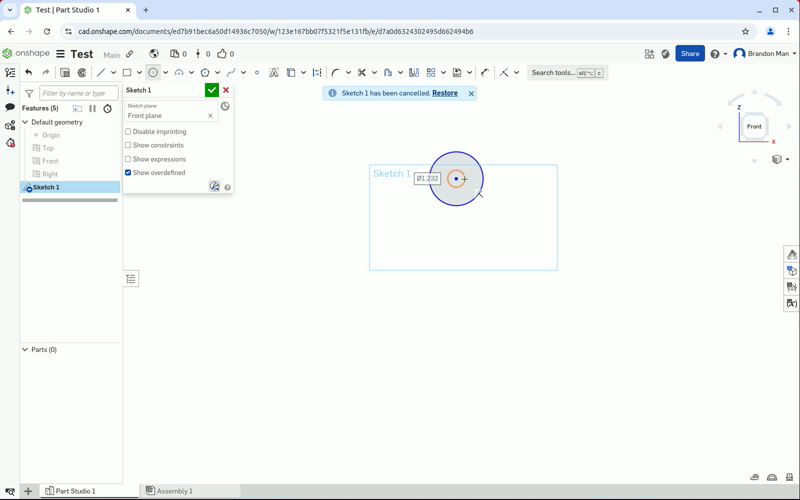
scroll(-6)
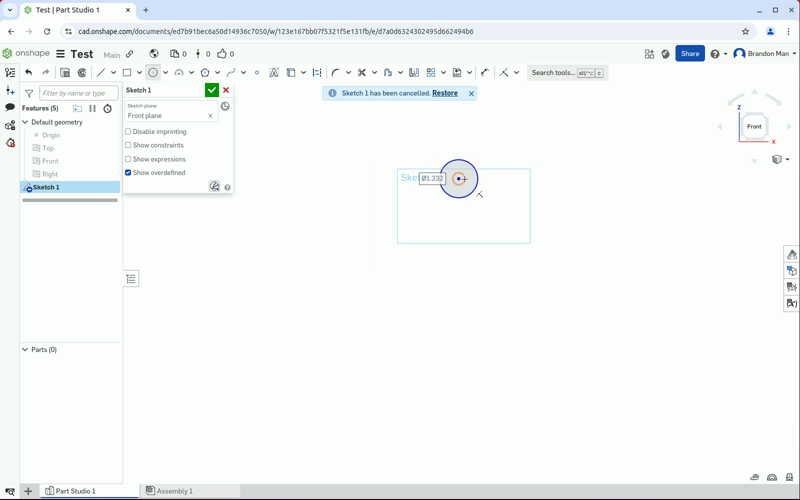
scroll(-6)
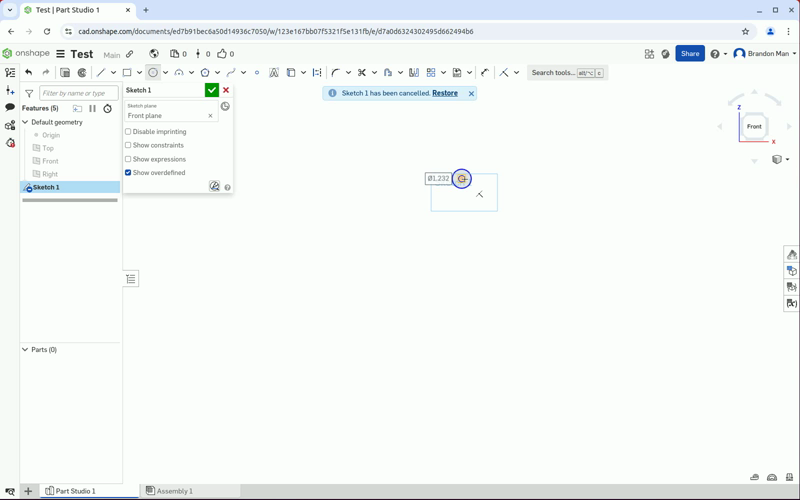
key(esc)
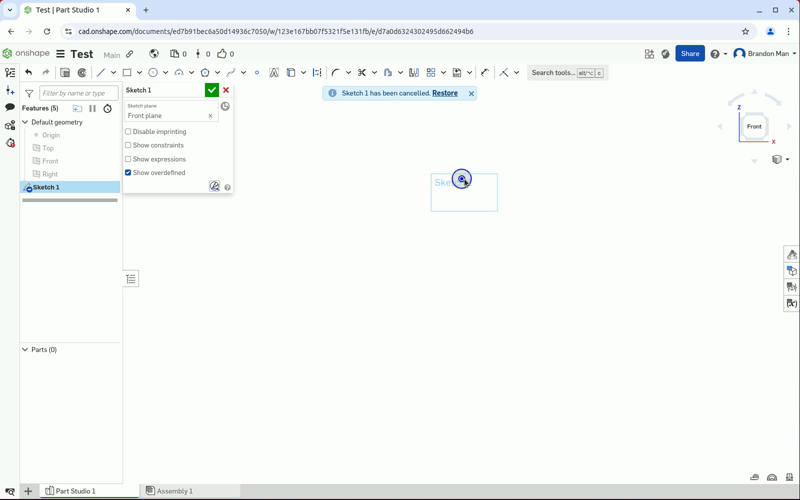
mouse_move(466, 175)
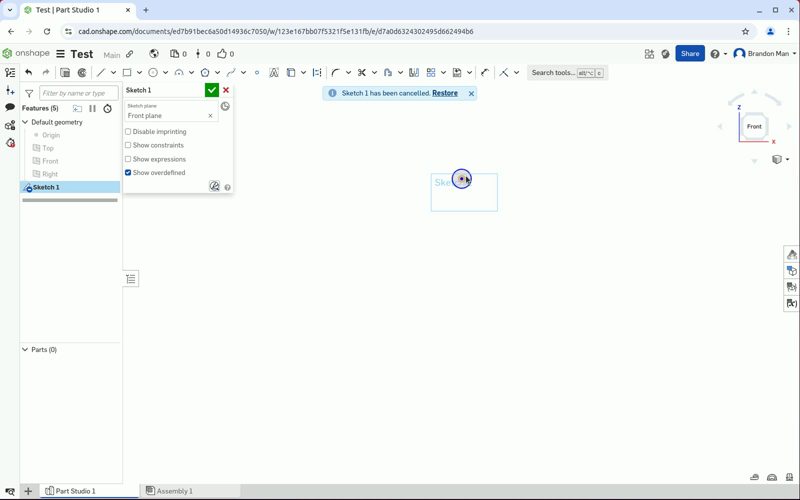
scroll(6)
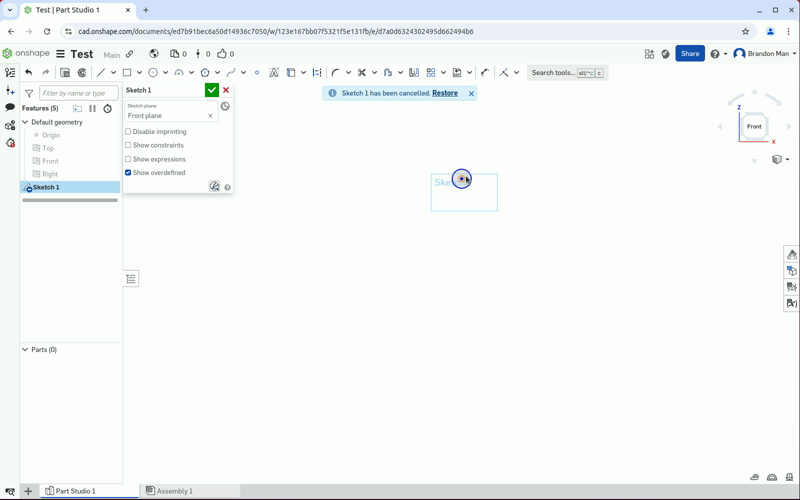
scroll(6)
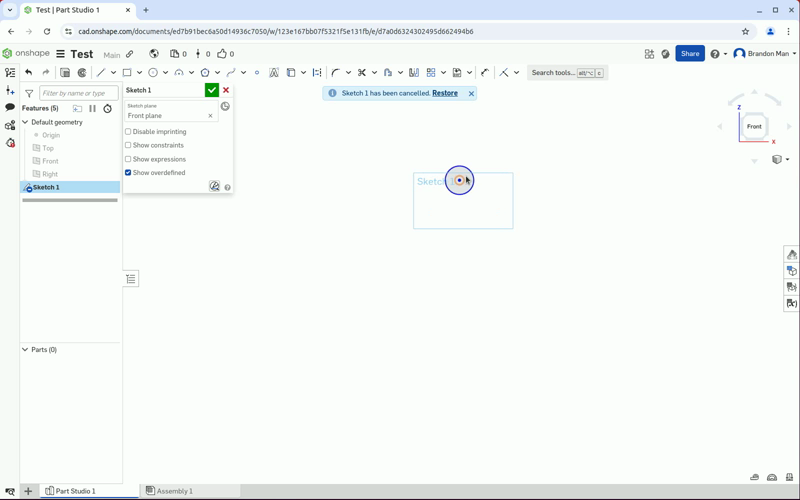
scroll(6)
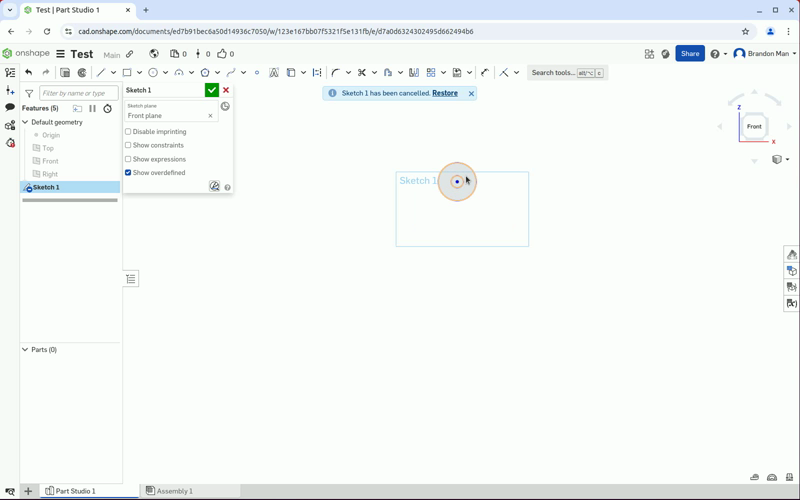
scroll(6)
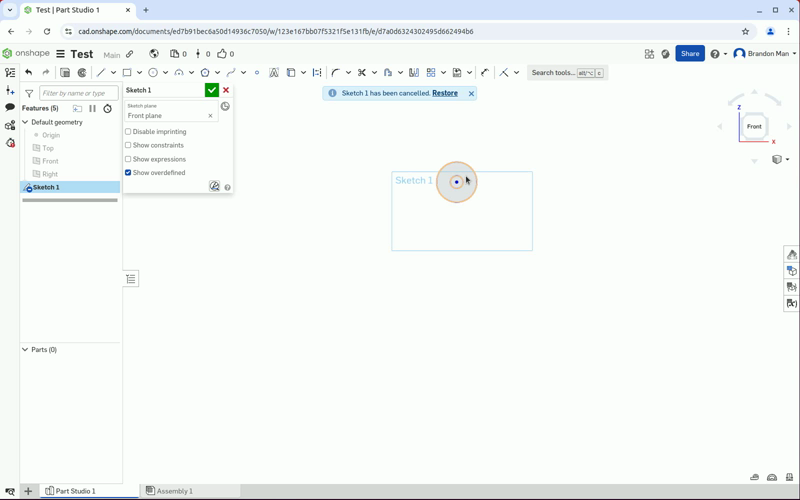
scroll(6)
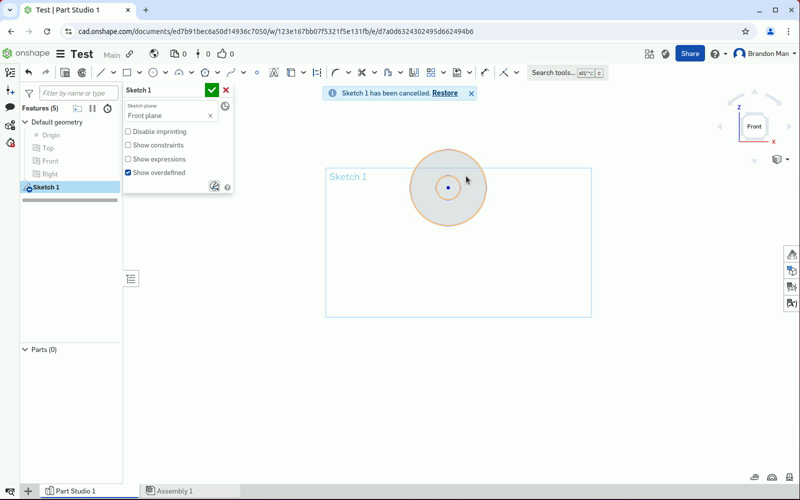
scroll(6)
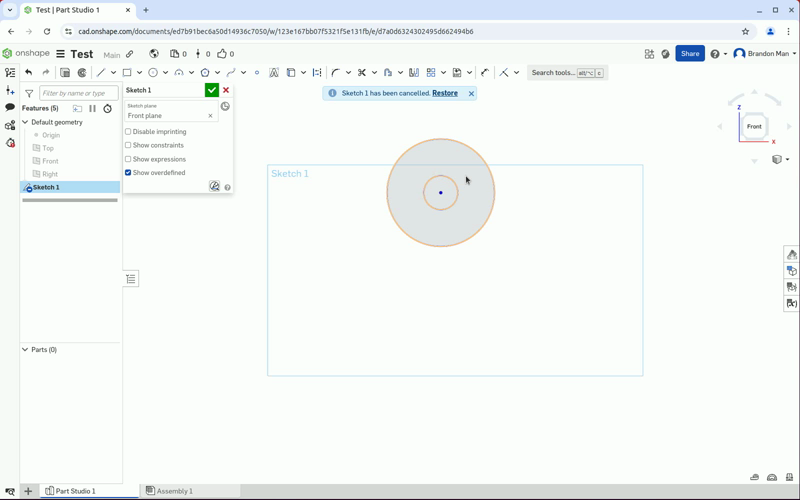
scroll(6)
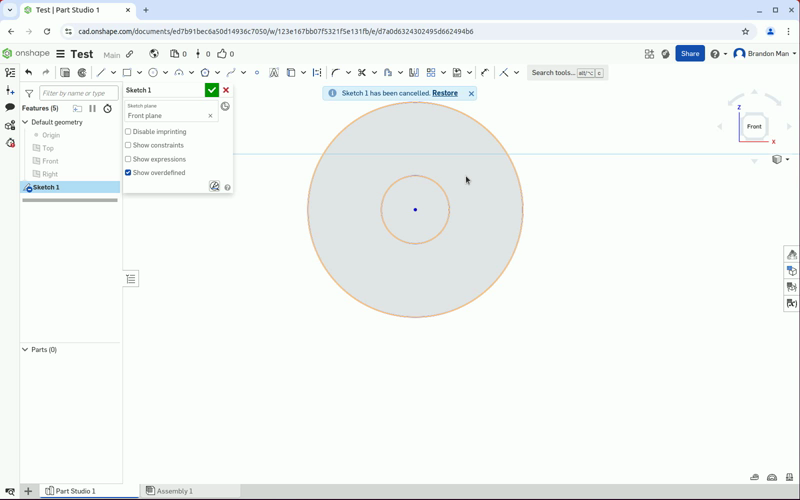
click(466, 175)
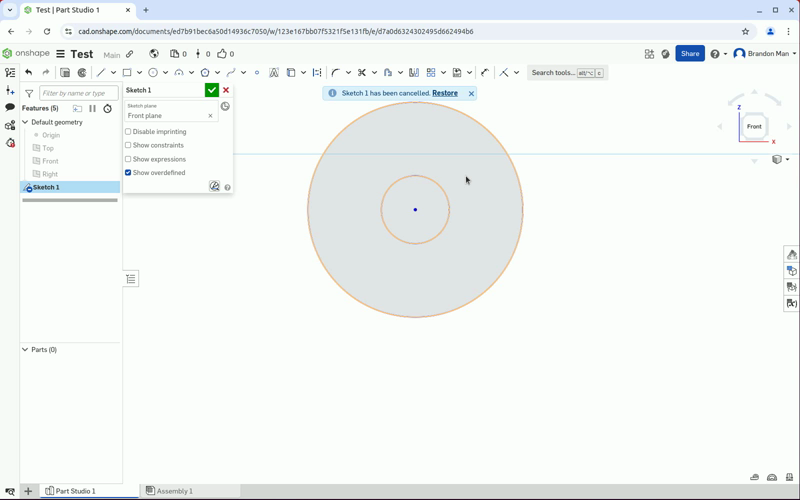
scroll(-6)
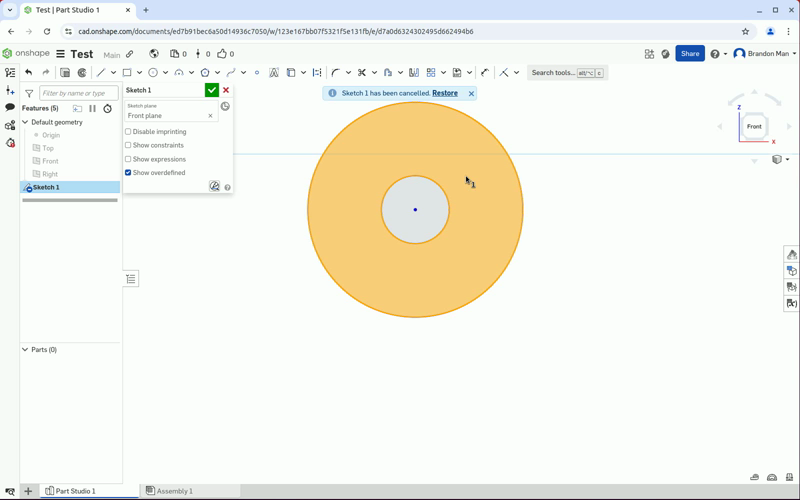
scroll(-6)
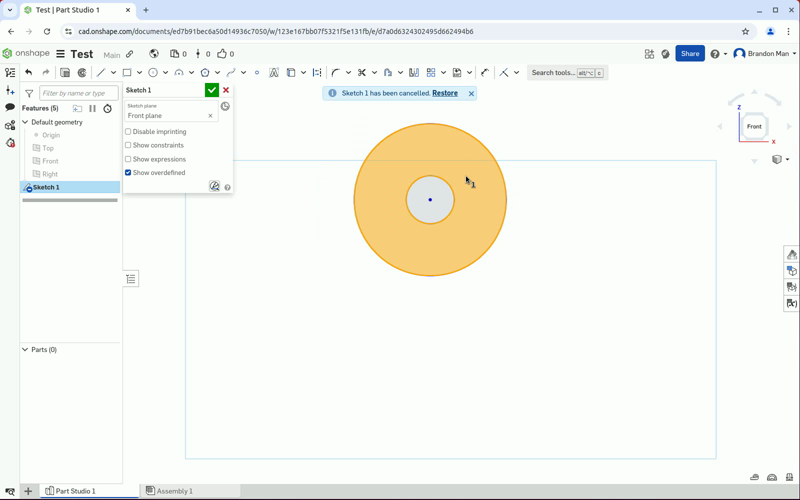
scroll(-6)
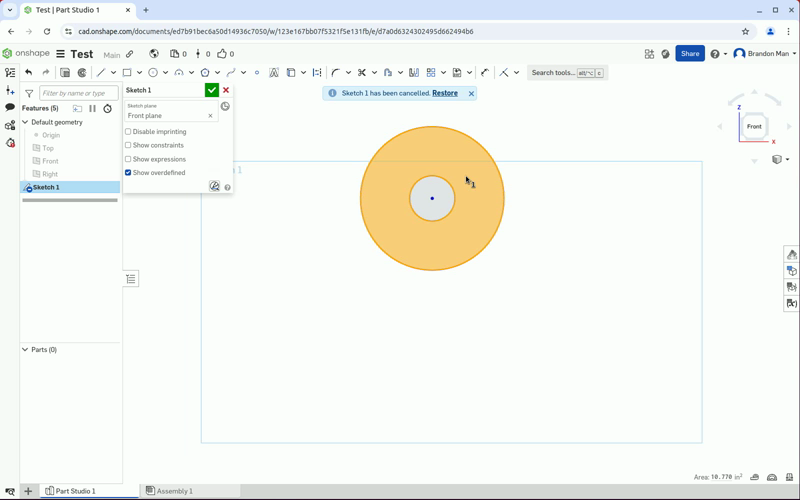
scroll(-6)
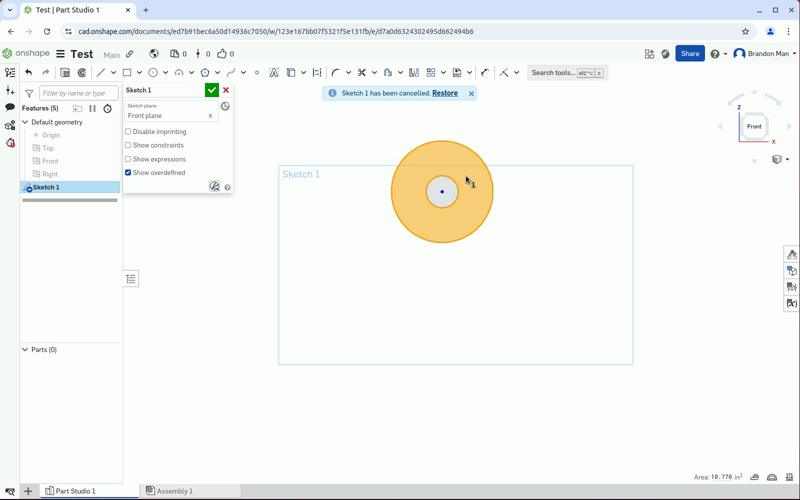
scroll(-6)
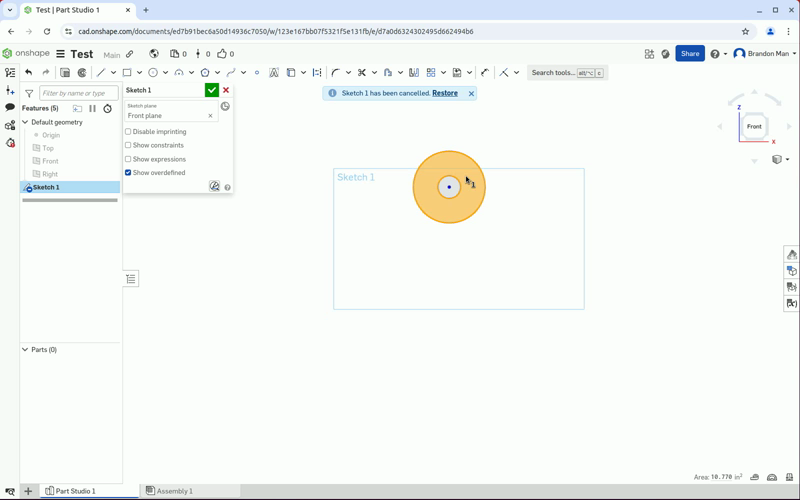
scroll(-6)
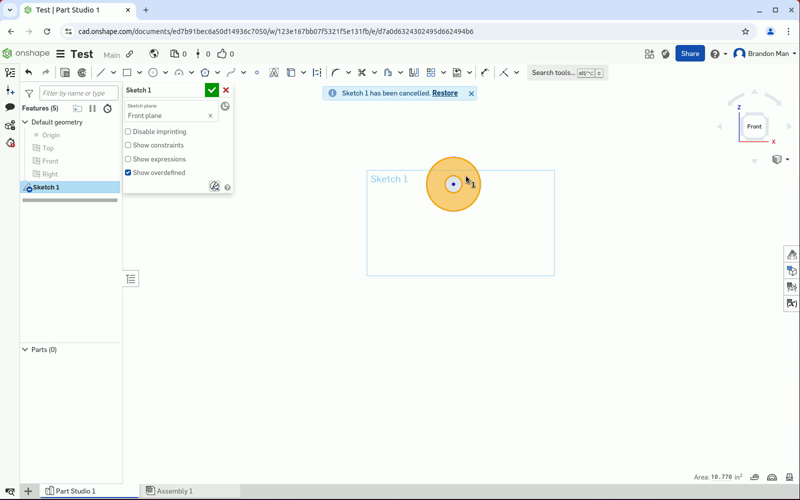
scroll(-6)
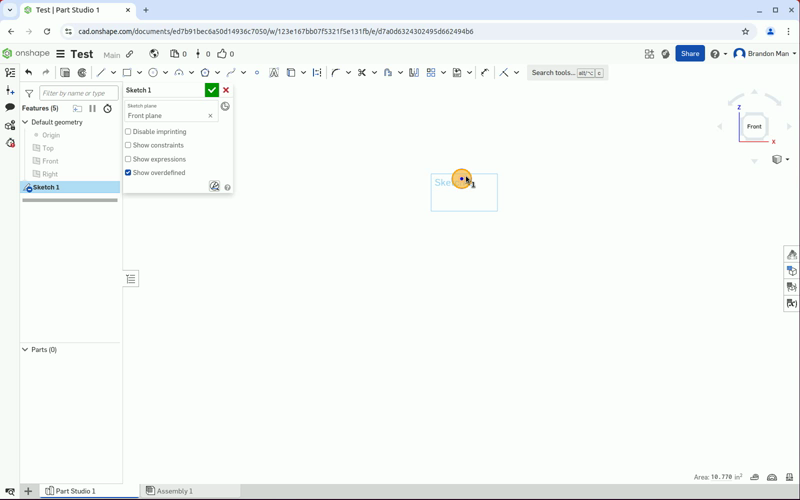
mouse_move(73, 352)
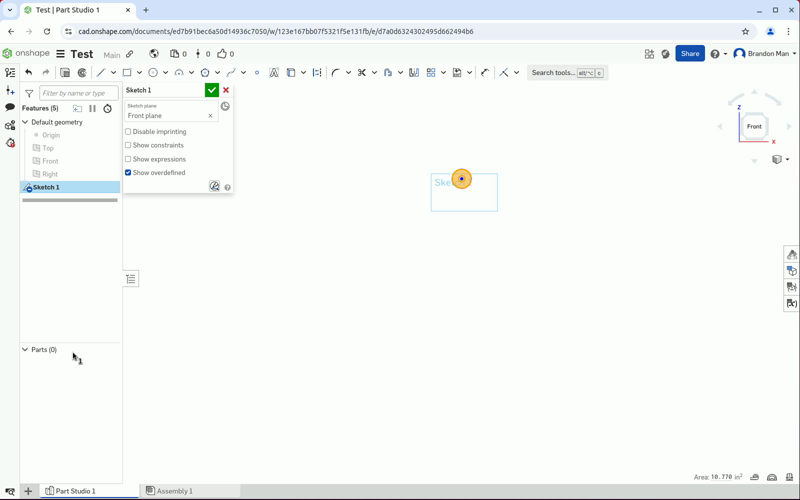
key(shift+y)
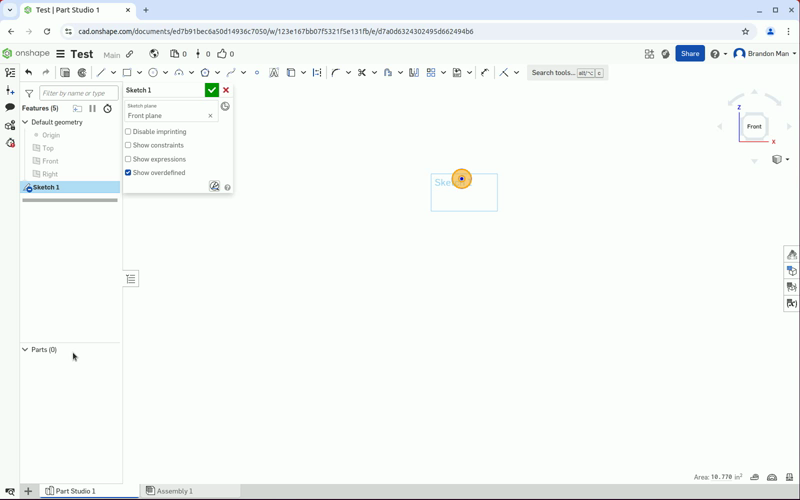
key(shift+e)
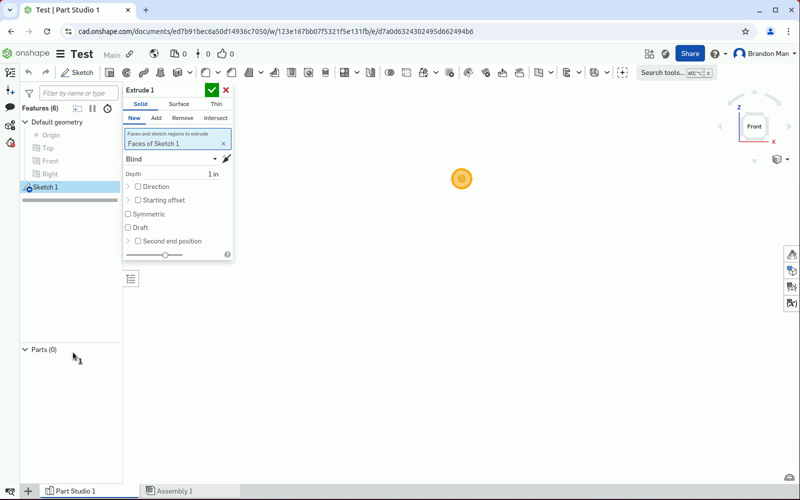
mouse_move(143, 106)
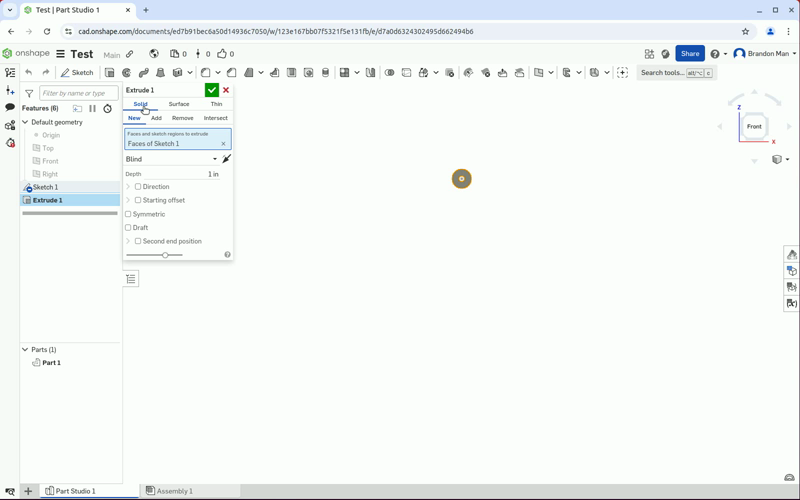
click(143, 106)
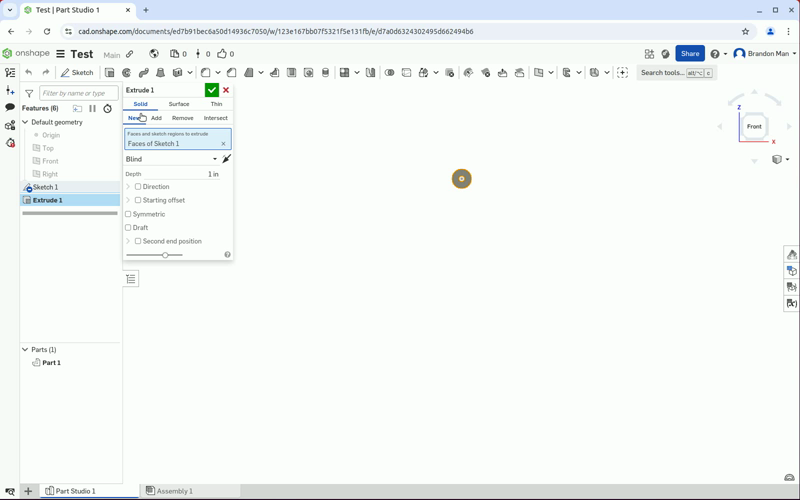
mouse_move(137, 120)
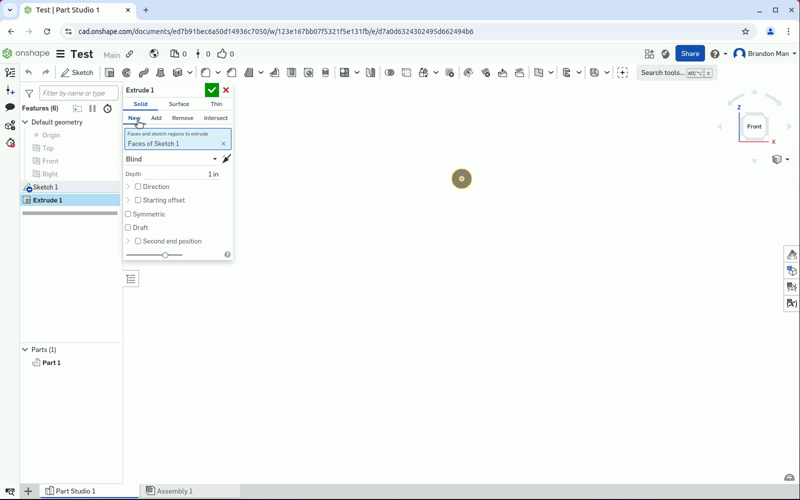
click(137, 120)
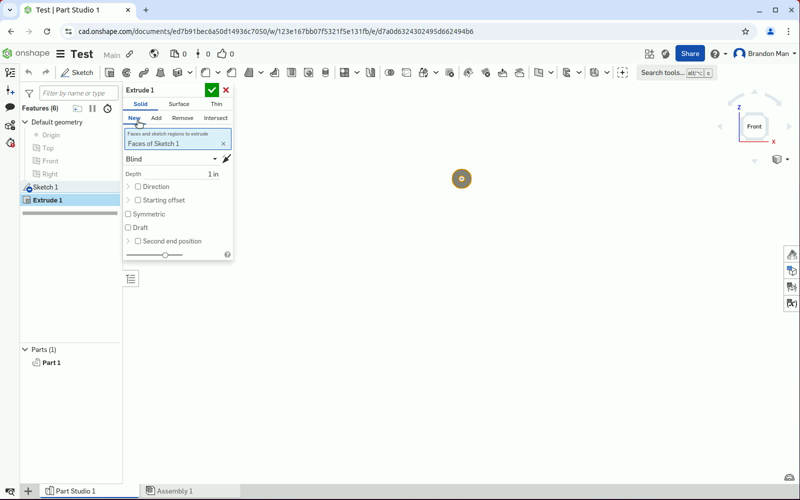
key(tab, 4)
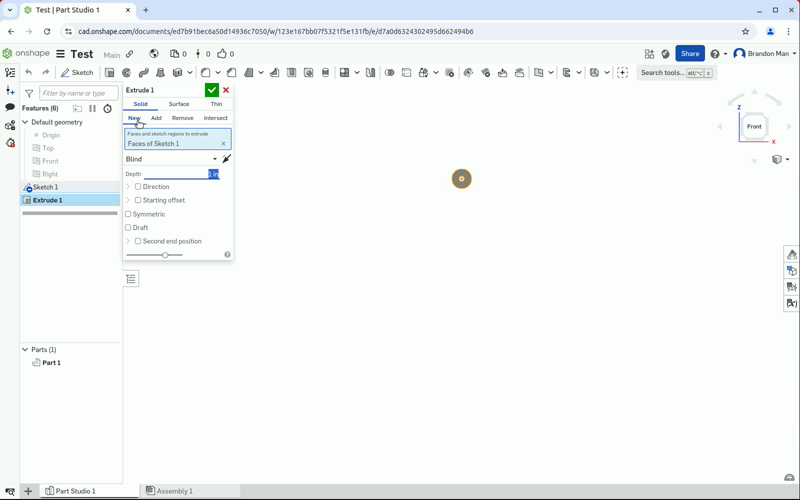
text(0.481)
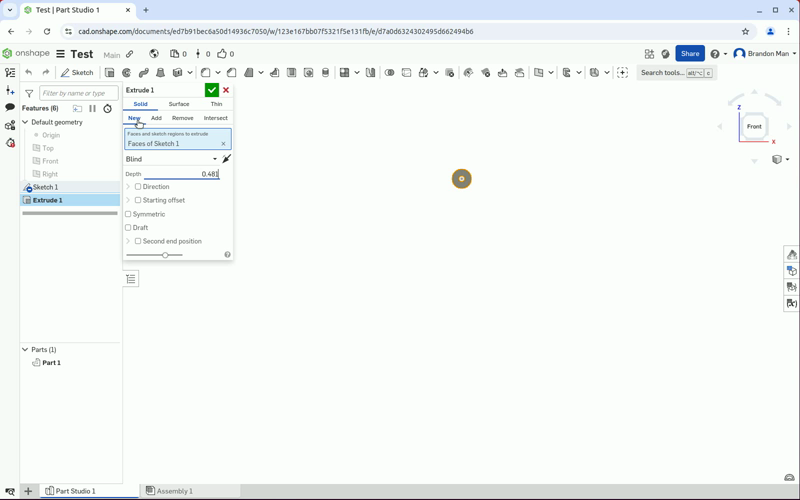
key(enter)
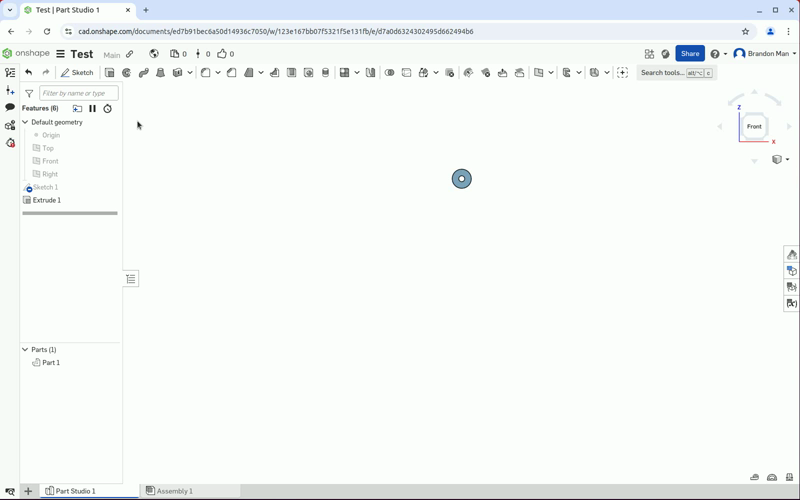
key(shift+h)
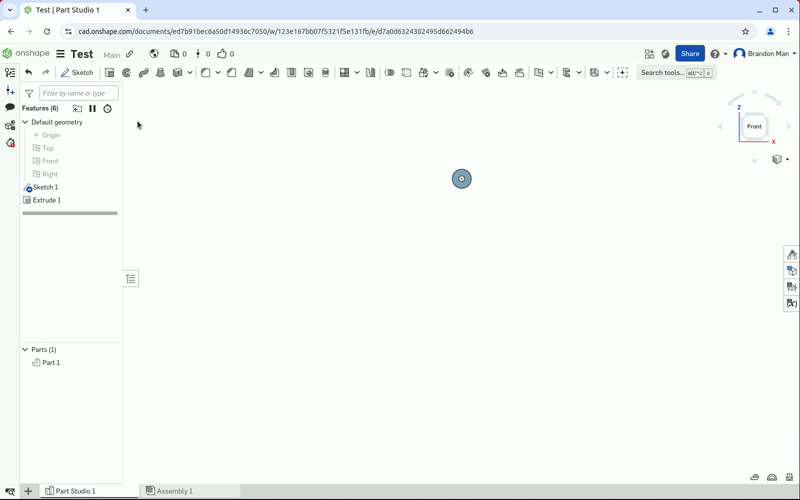
key(shift+h)
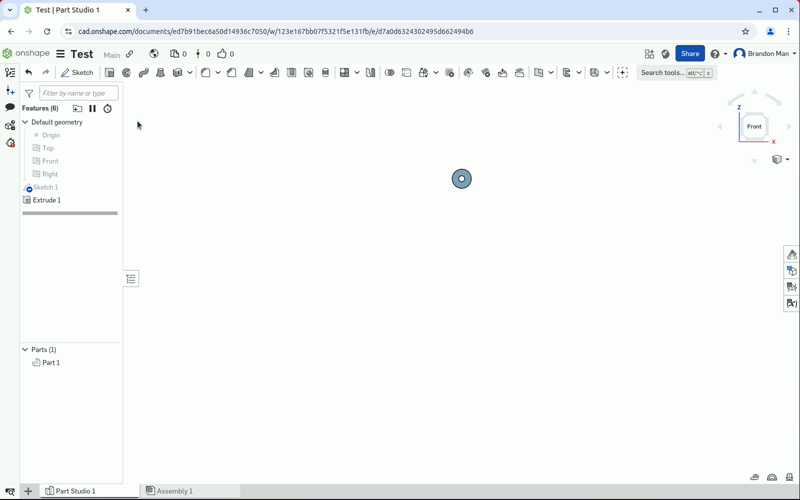
mouse_move(73, 189)
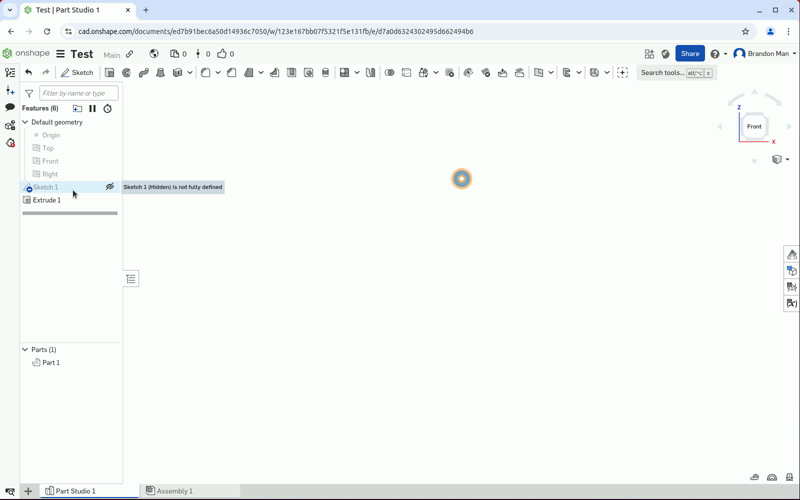
click(73, 189)
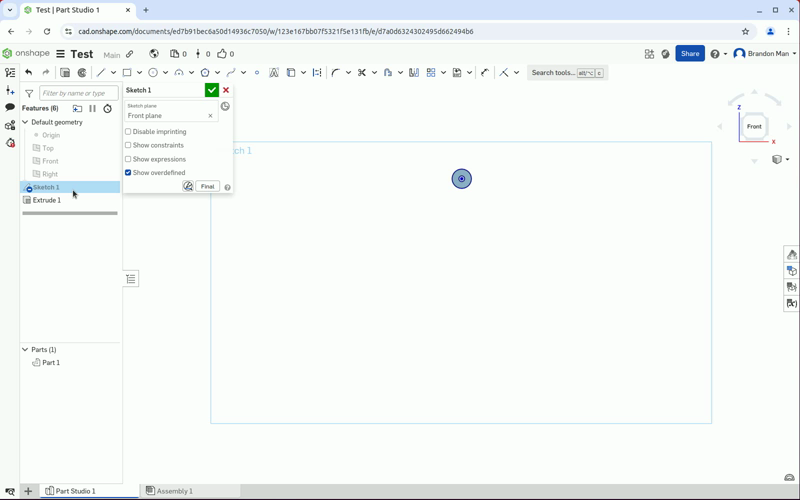
mouse_move(229, 92)
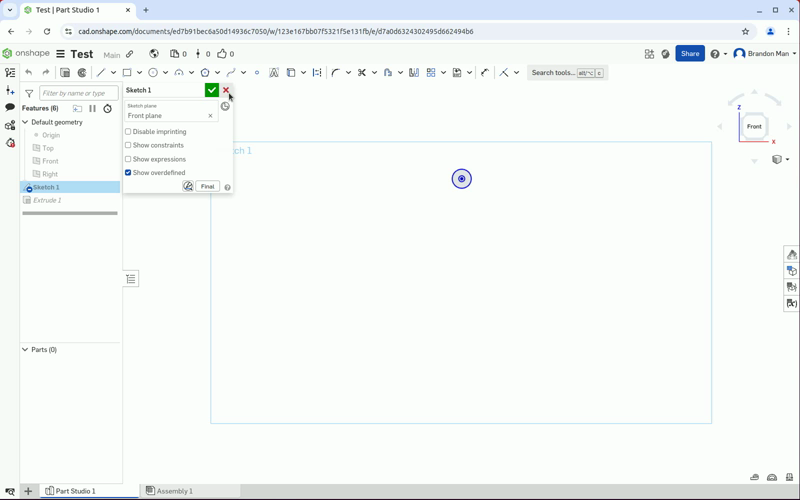
click(229, 92)
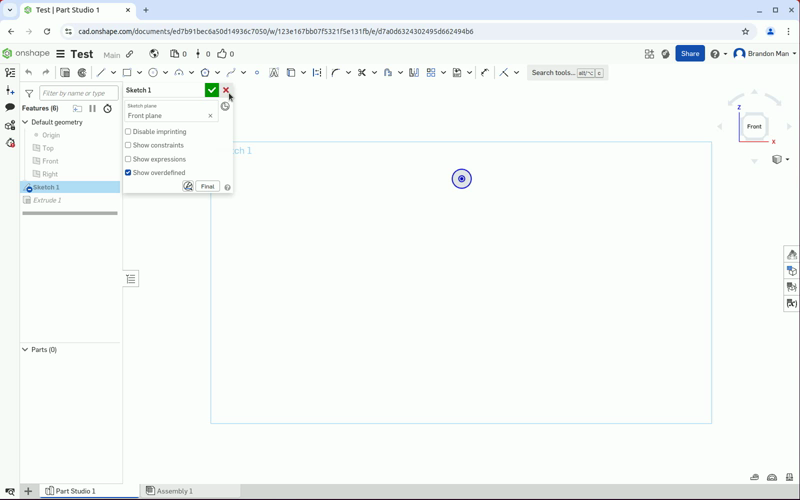
key(shift+s)
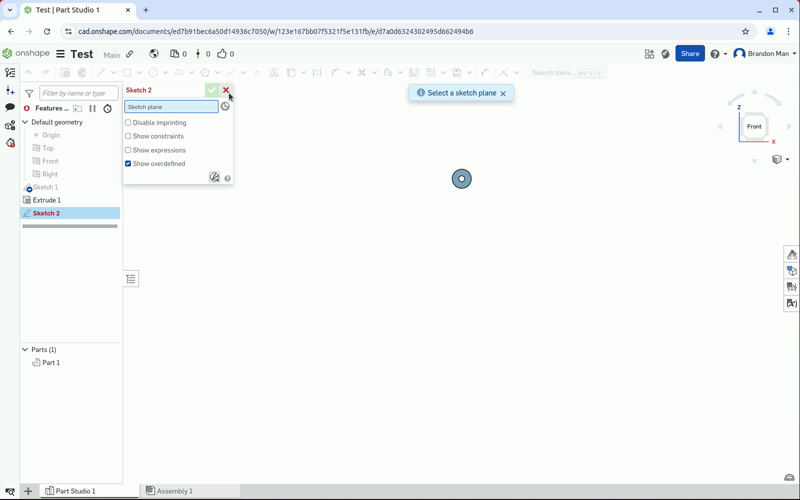
mouse_move(73, 163)
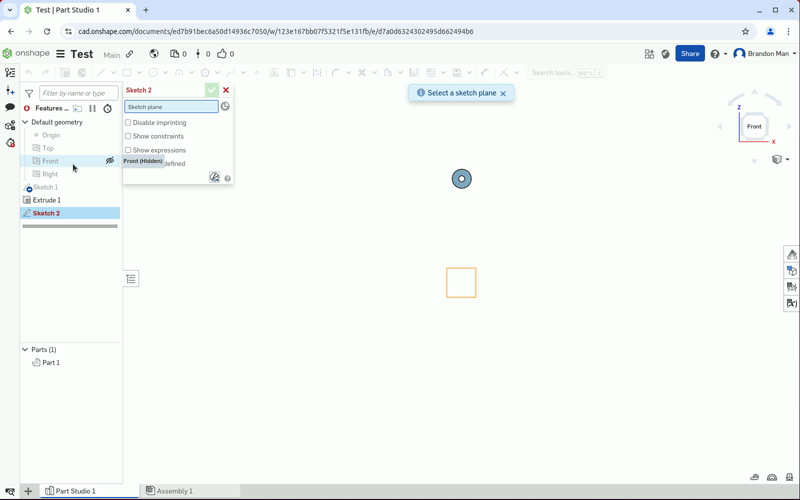
click(73, 163)
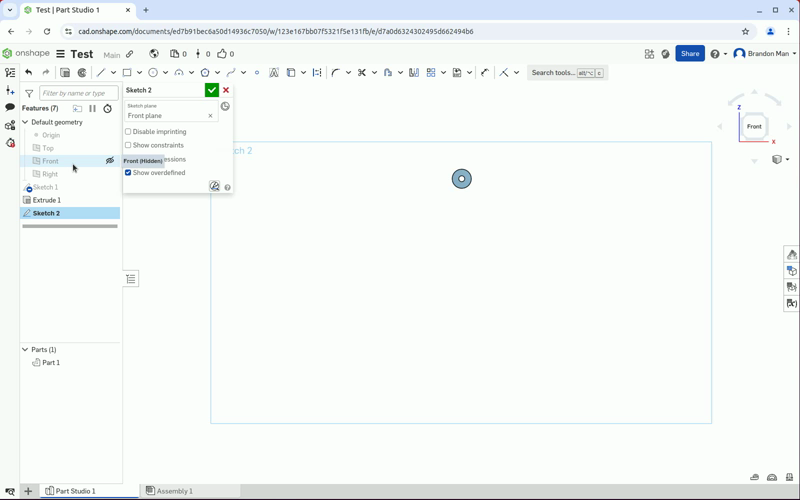
mouse_move(73, 352)
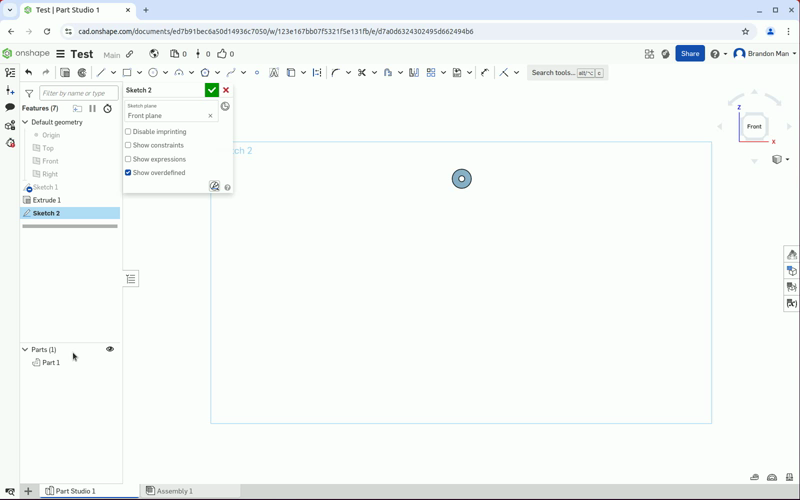
key(y)
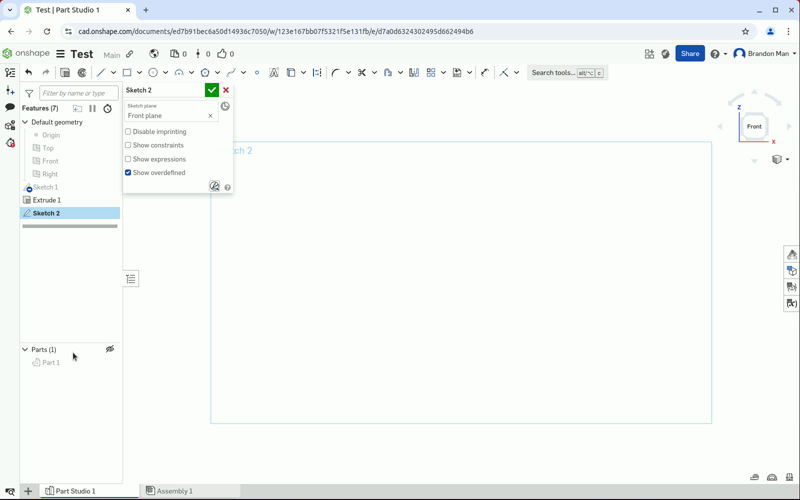
key(c)
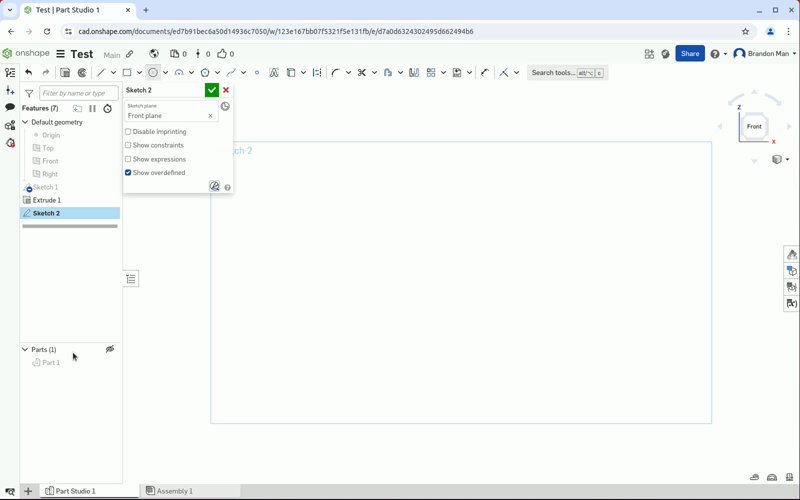
key_down(shift)
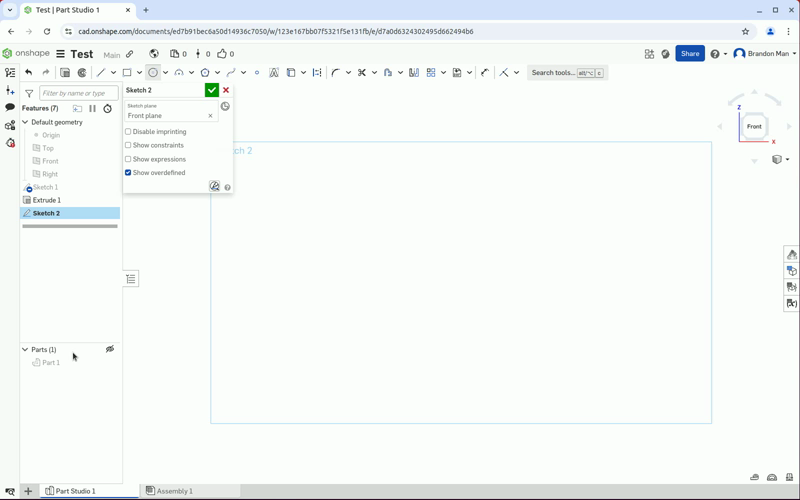
mouse_move(461, 282)
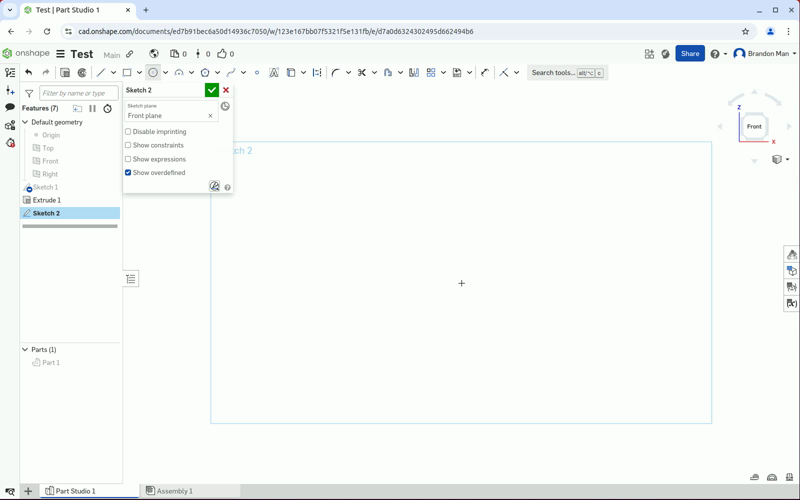
click(461, 282)
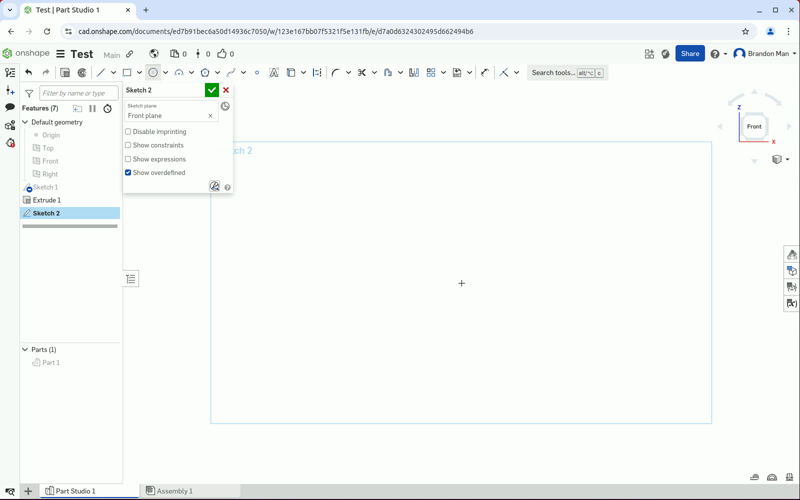
key_up(shift)
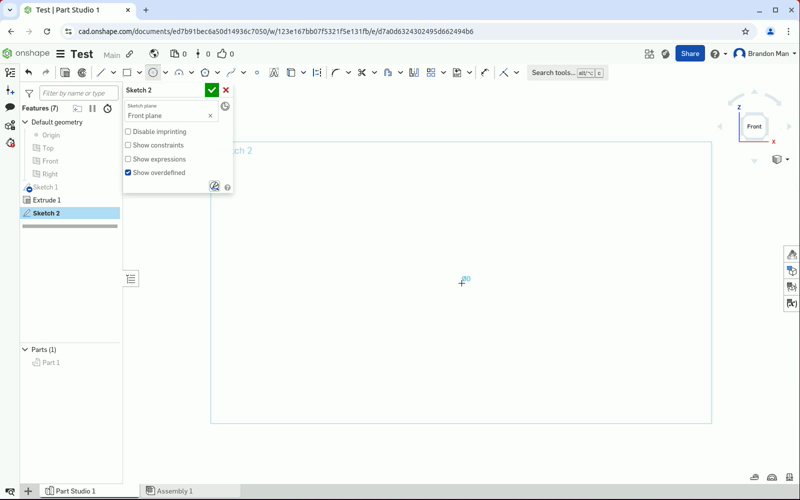
mouse_move(471, 282)
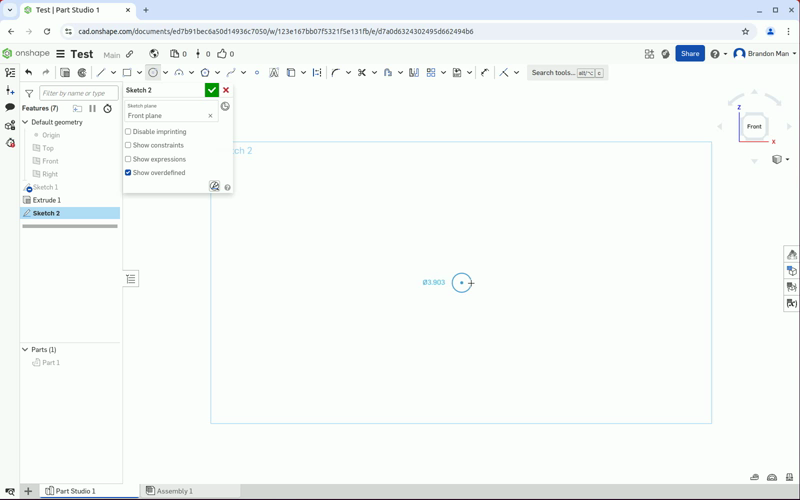
click(471, 282)
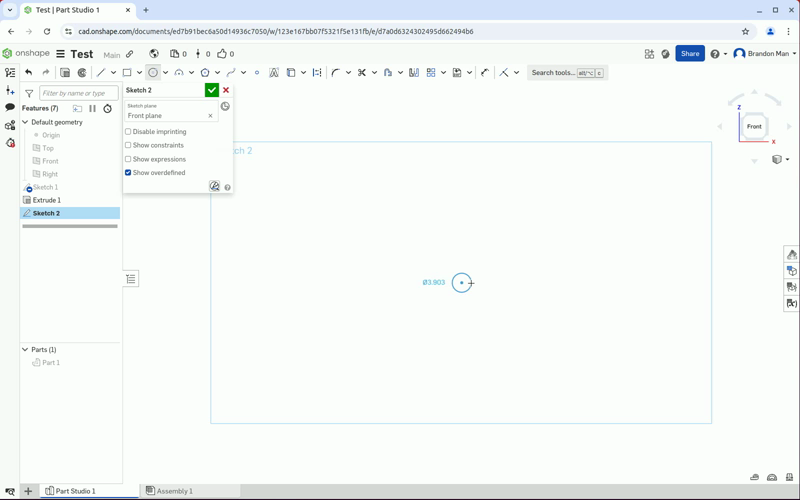
key(esc)
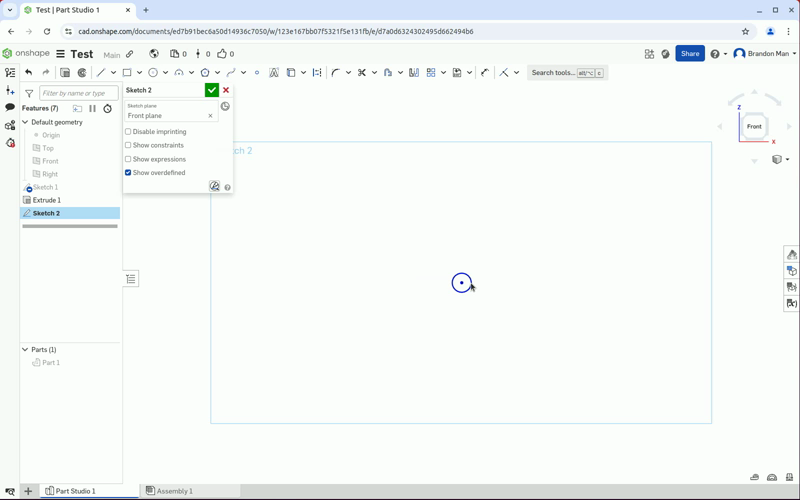
key(c)
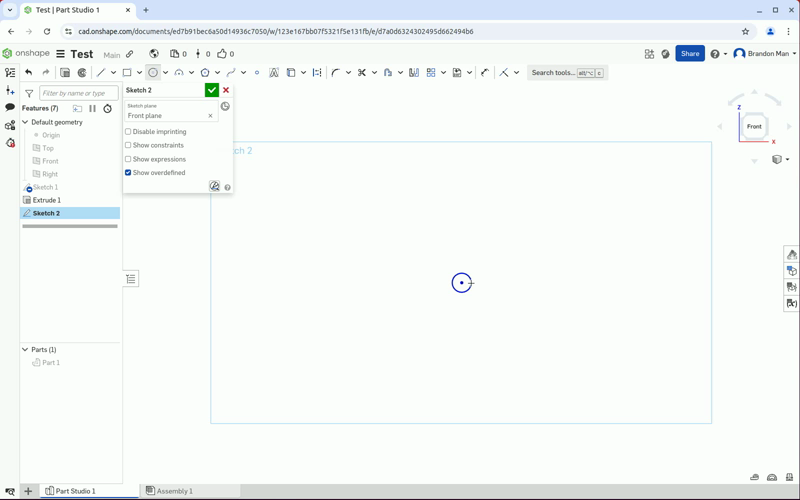
key_down(shift)
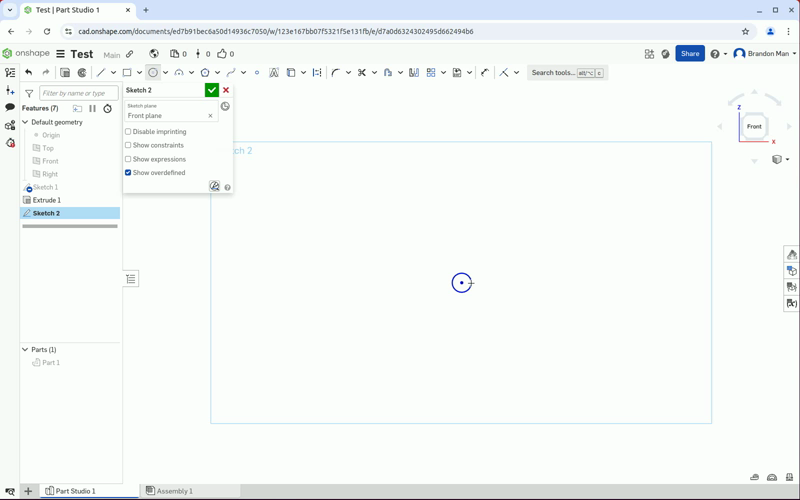
mouse_move(461, 282)
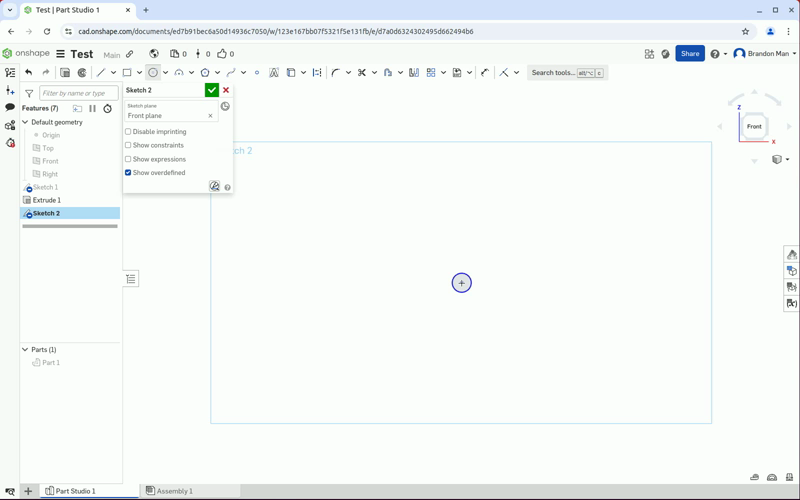
click(461, 282)
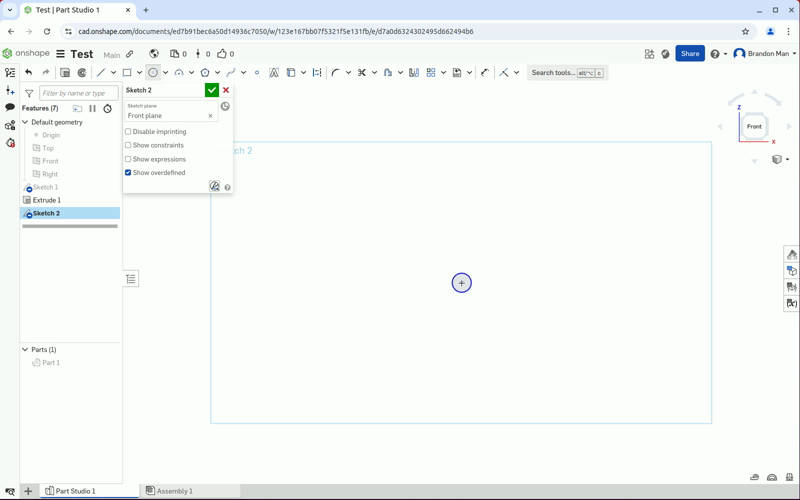
key_up(shift)
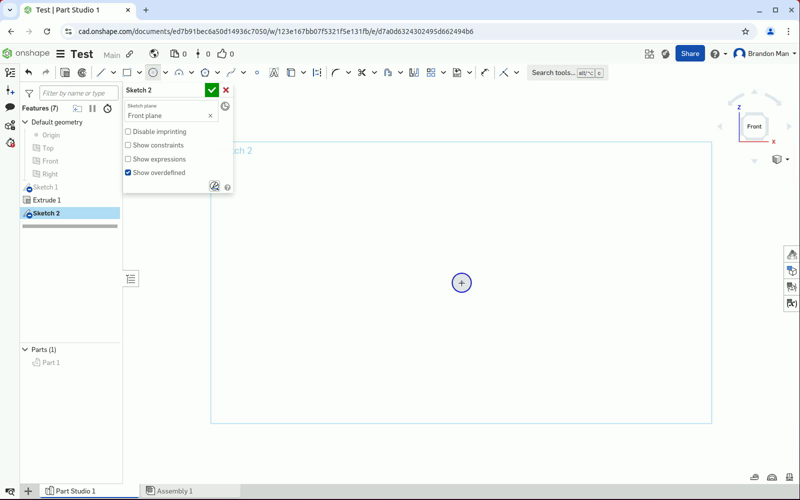
mouse_move(464, 282)
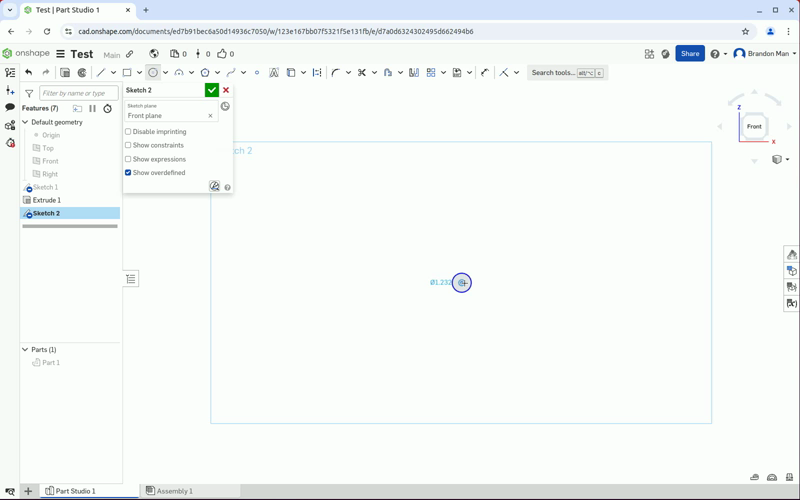
scroll(6)
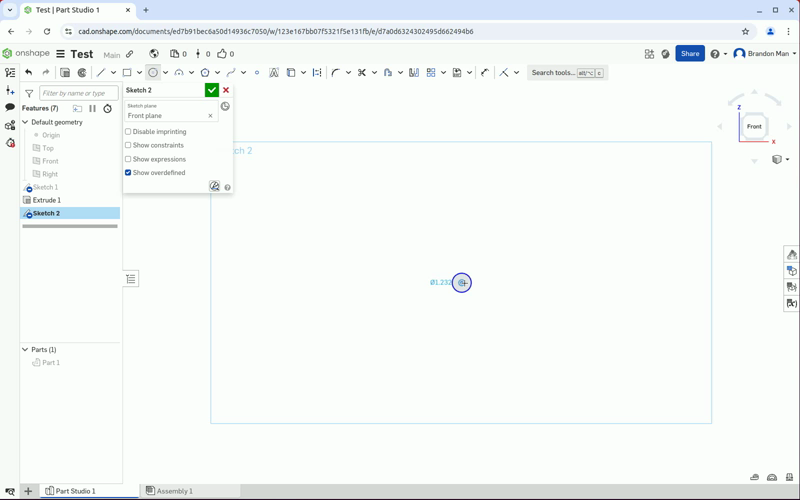
scroll(6)
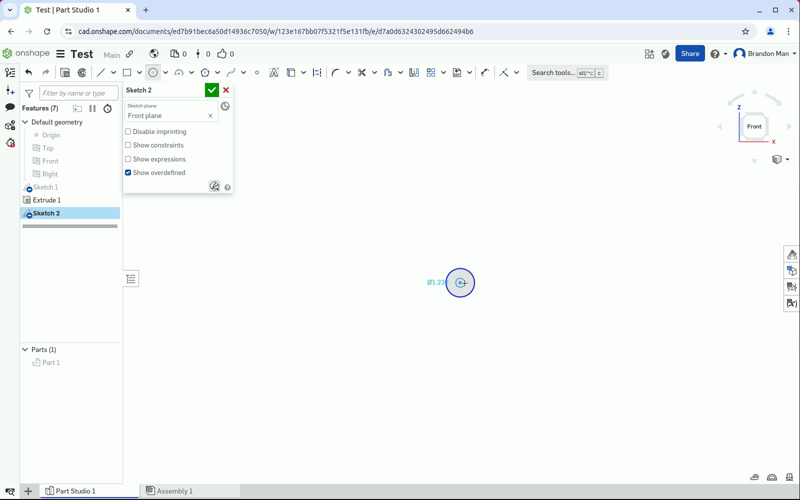
scroll(6)
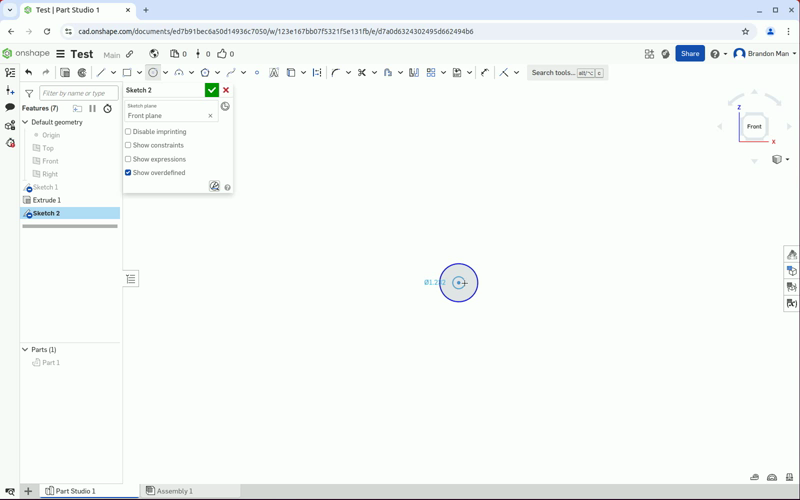
scroll(6)
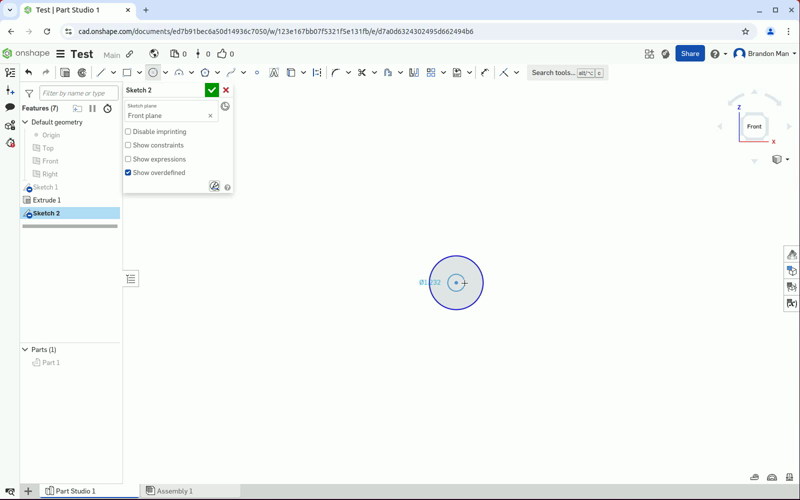
scroll(6)
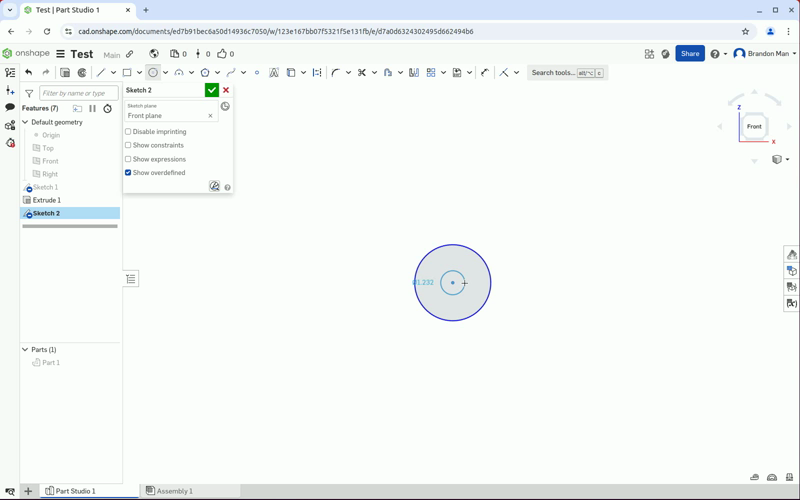
scroll(6)
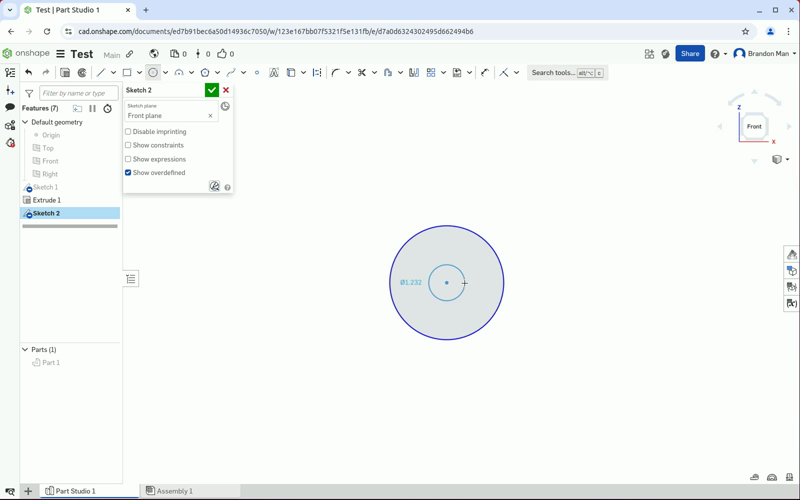
scroll(6)
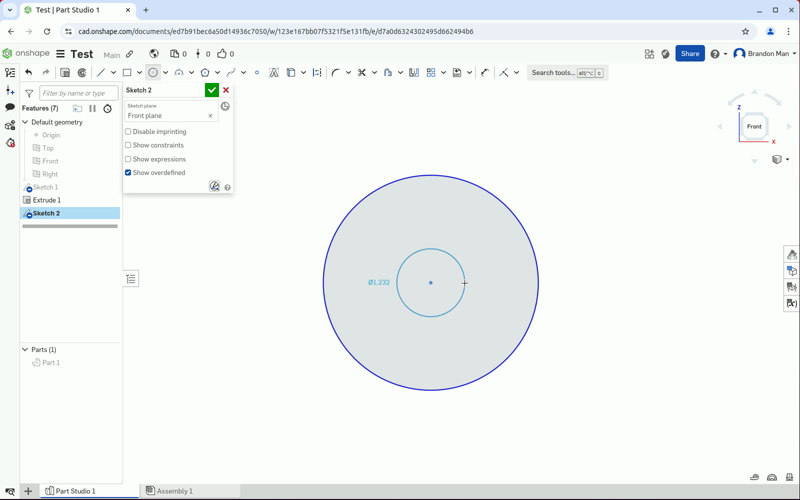
click(464, 282)
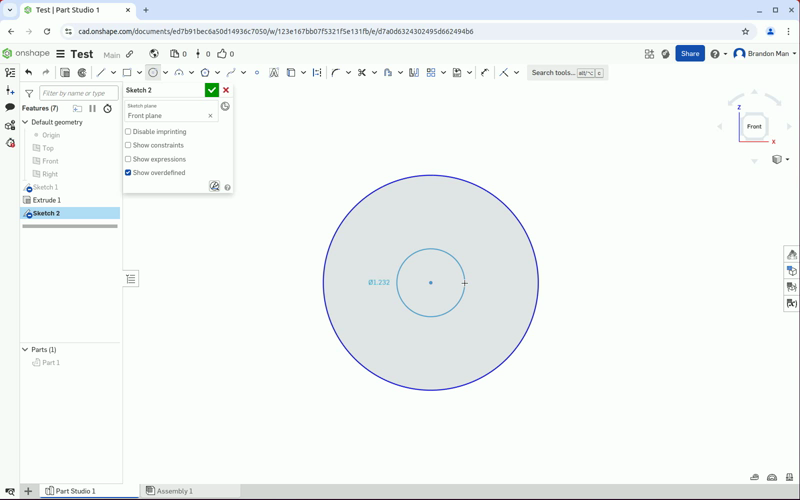
scroll(-6)
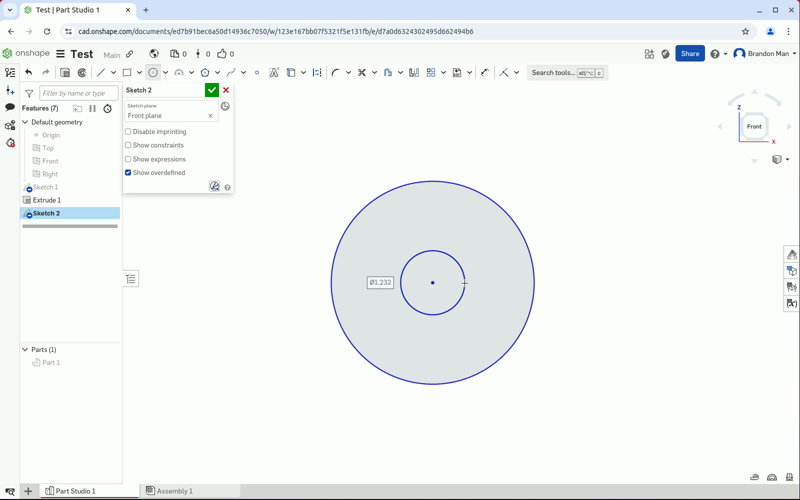
scroll(-6)
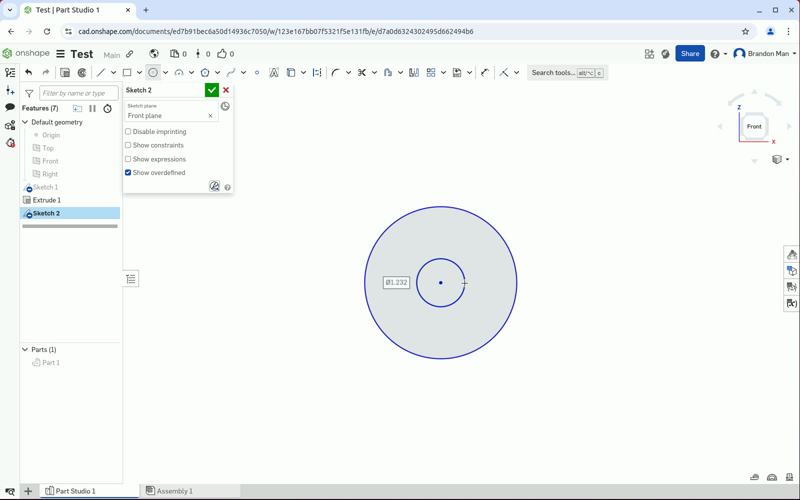
scroll(-6)
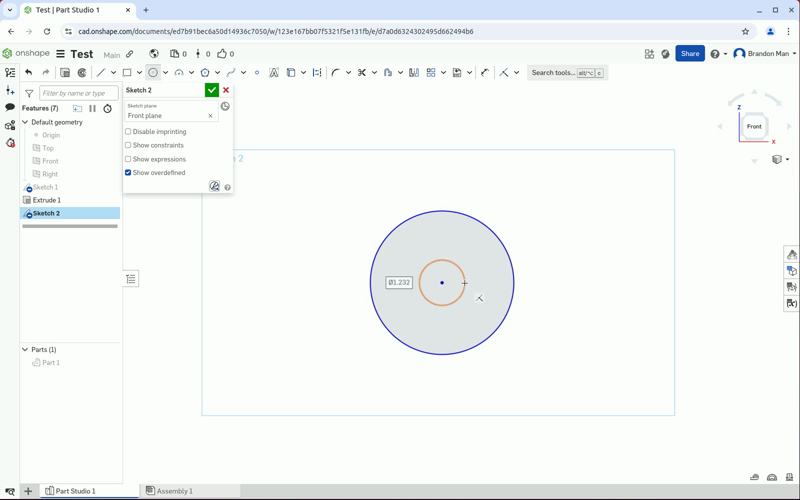
scroll(-6)
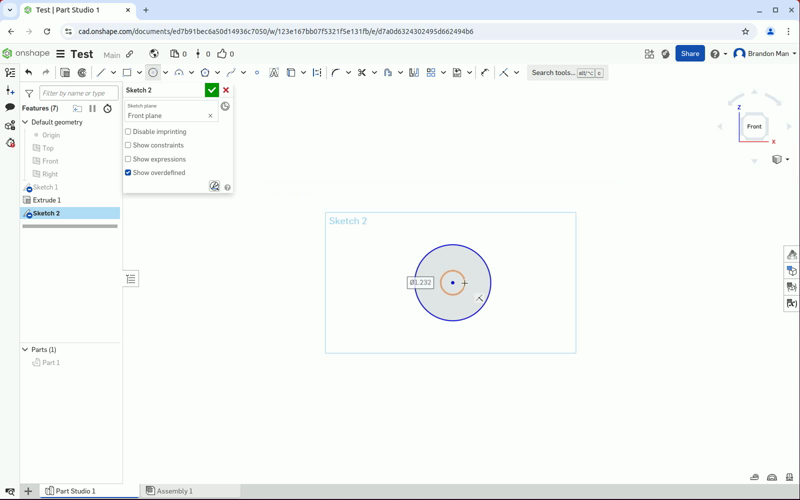
scroll(-6)
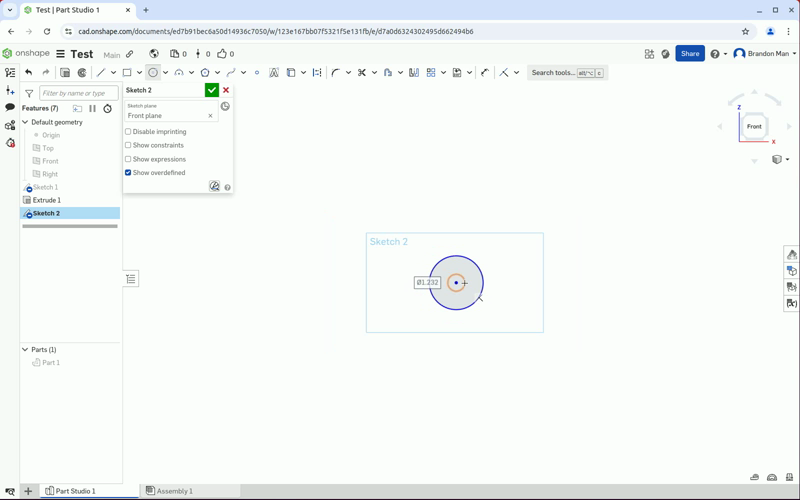
scroll(-6)
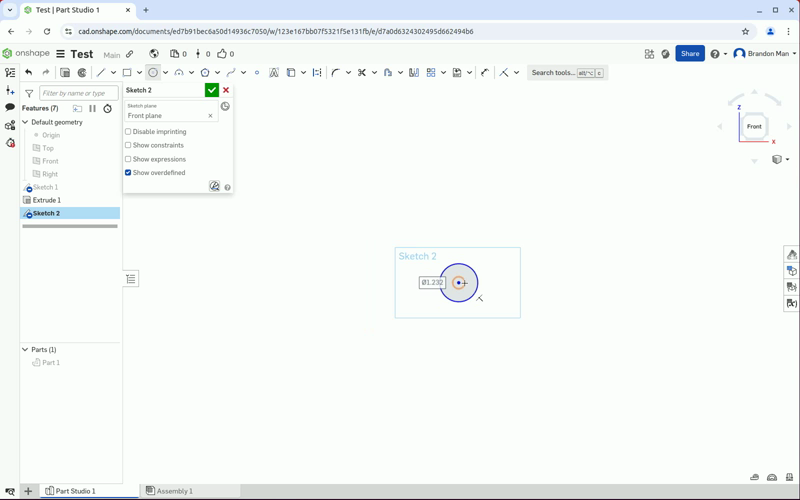
scroll(-6)
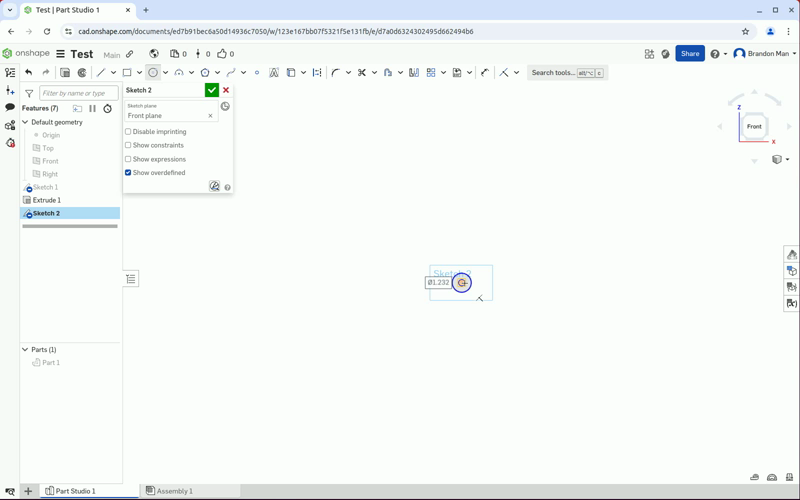
key(esc)
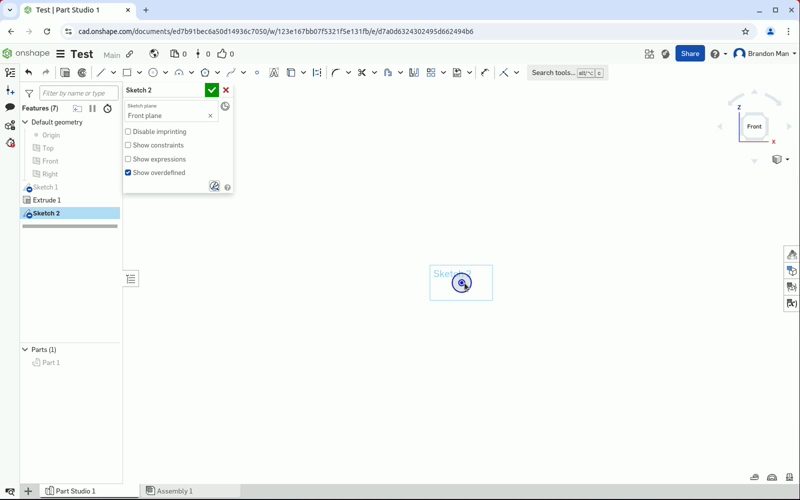
mouse_move(465, 276)
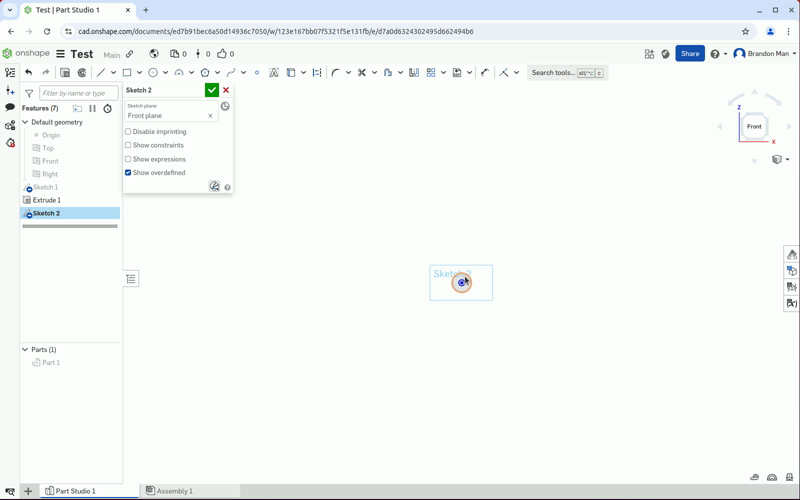
scroll(6)
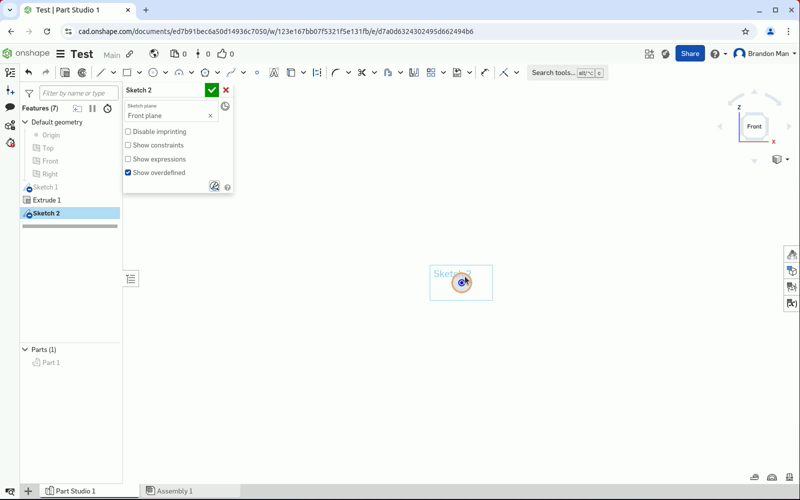
scroll(6)
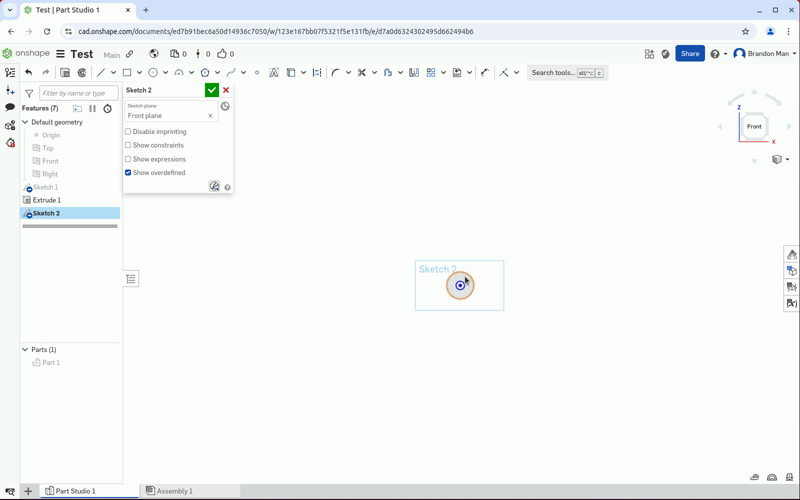
scroll(6)
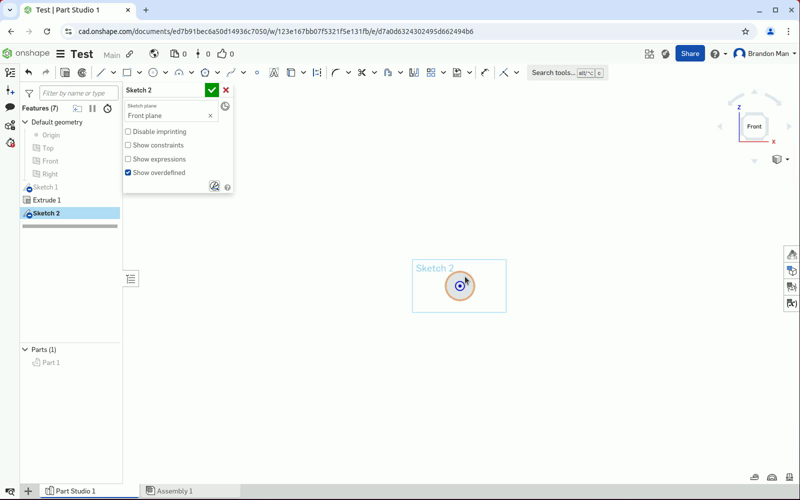
scroll(6)
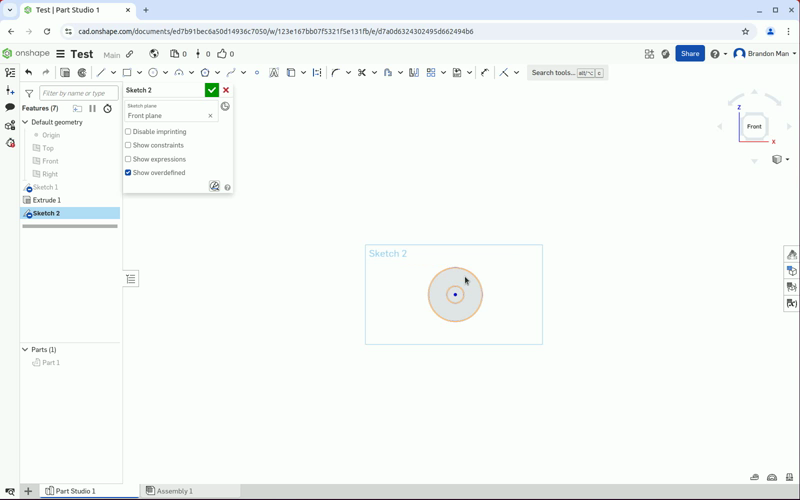
scroll(6)
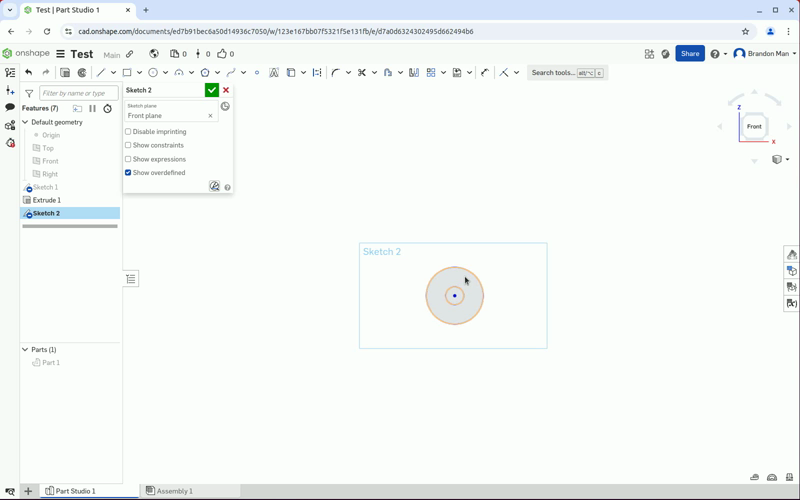
scroll(6)
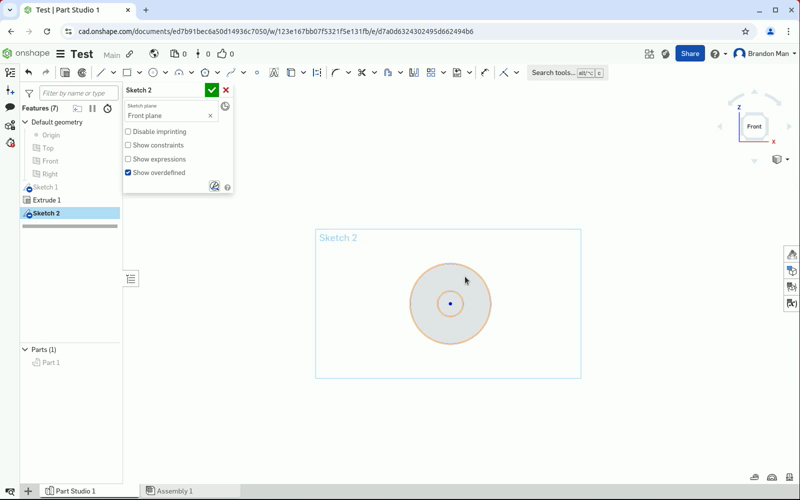
scroll(6)
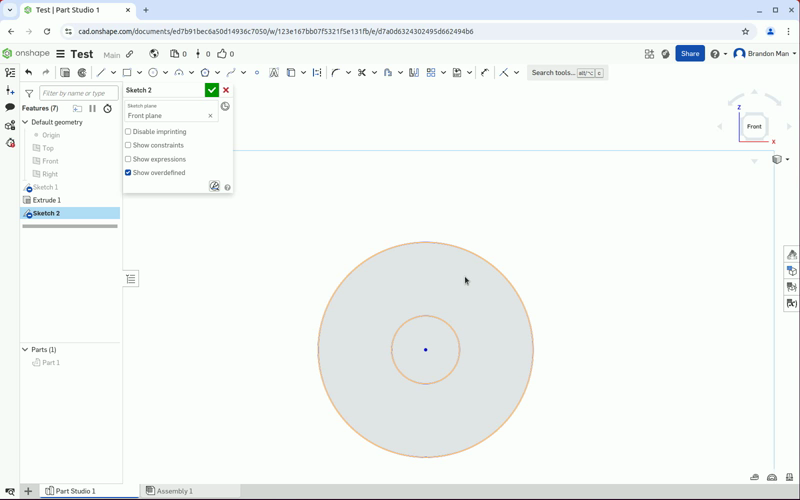
click(465, 276)
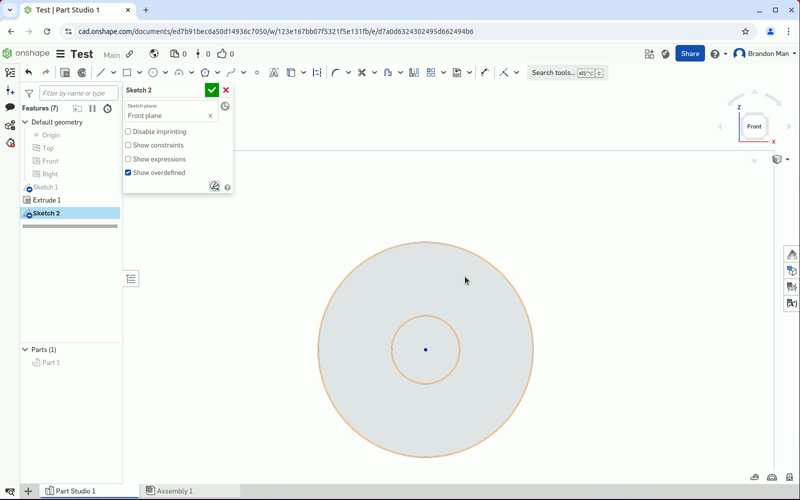
scroll(-6)
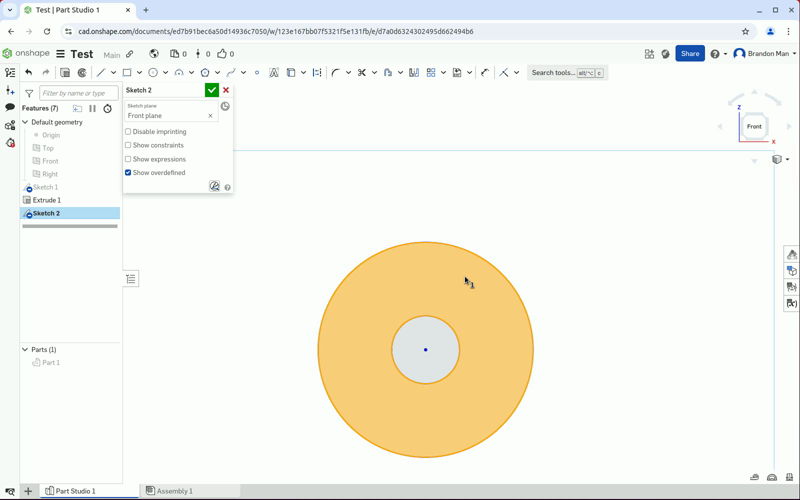
scroll(-6)
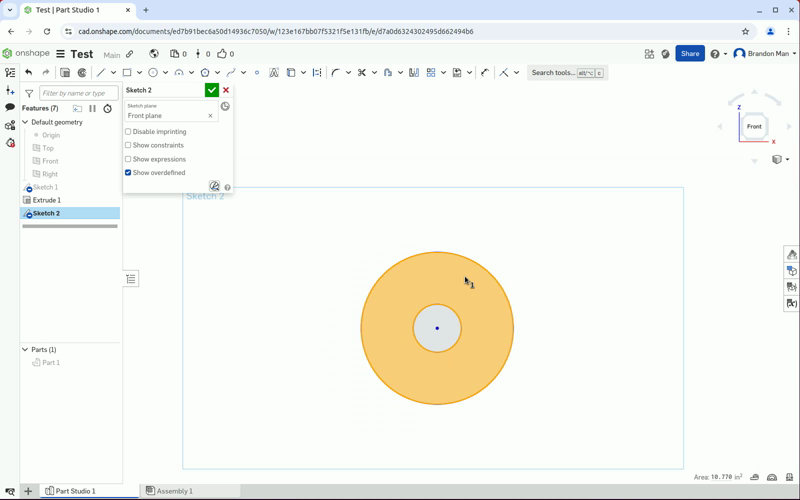
scroll(-6)
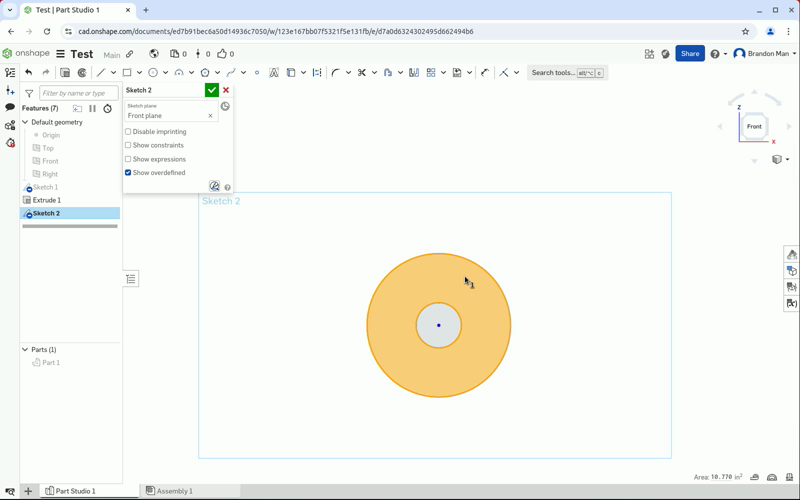
scroll(-6)
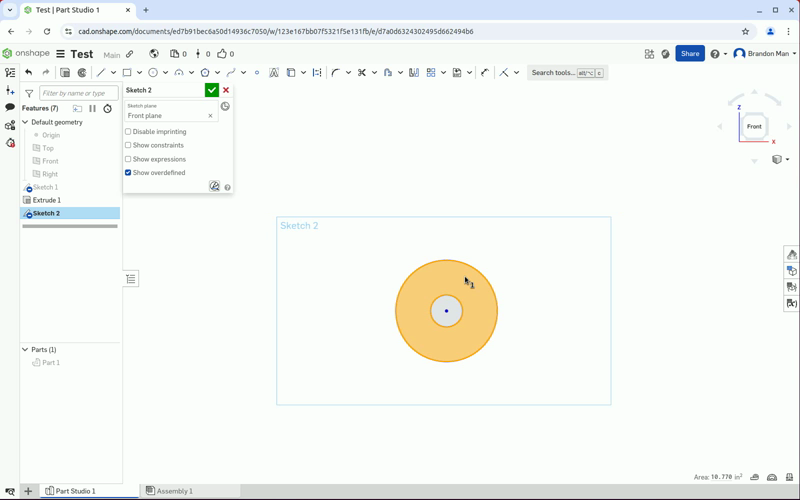
scroll(-6)
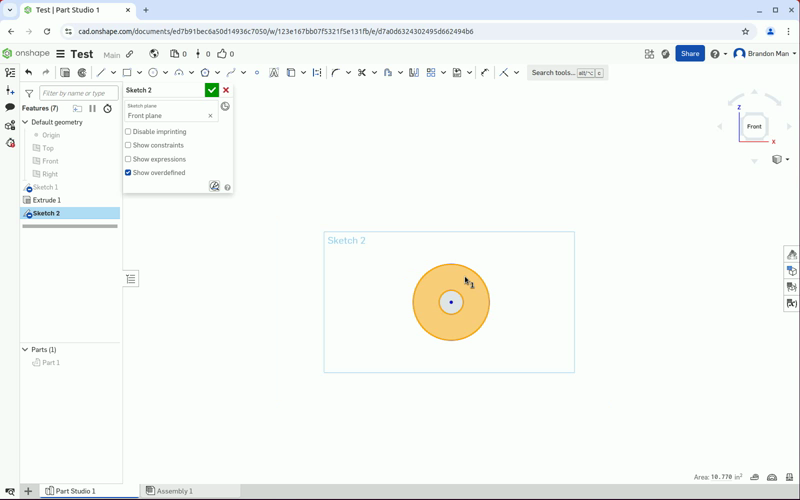
scroll(-6)
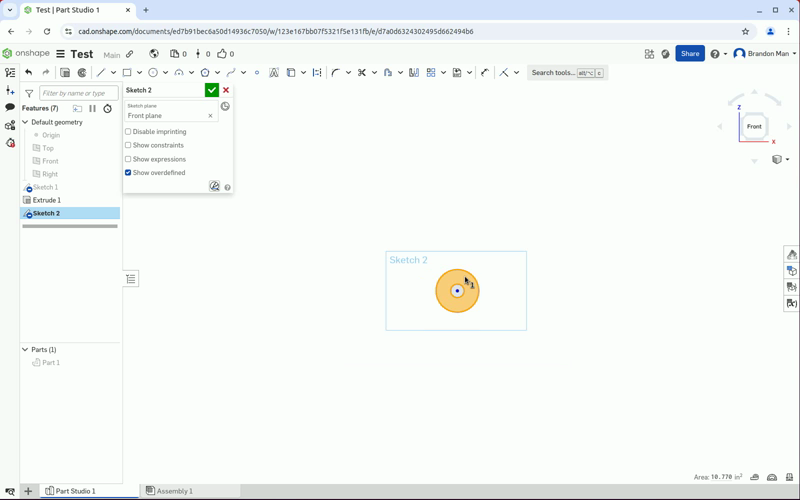
scroll(-6)
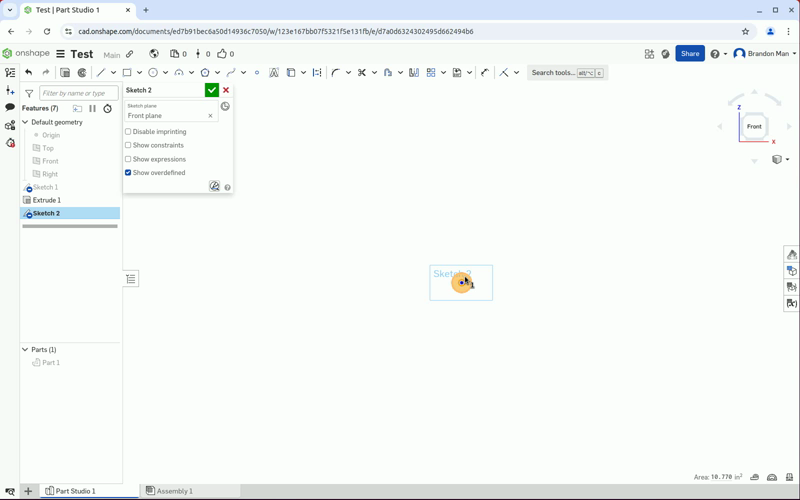
mouse_move(73, 352)
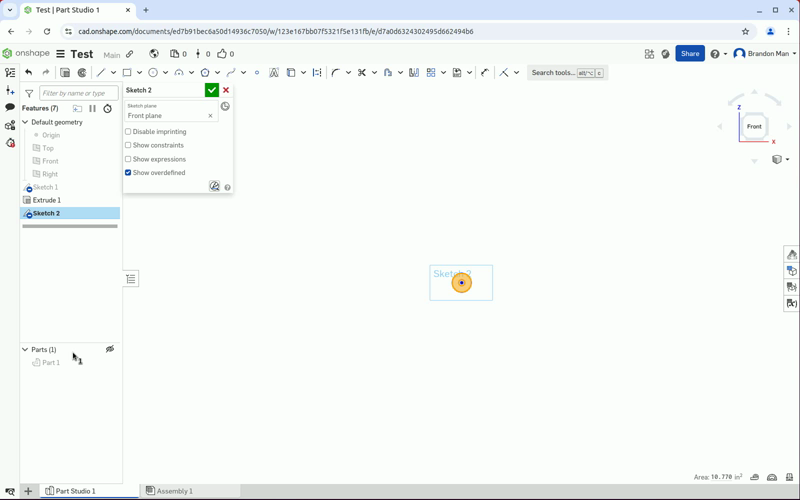
key(shift+y)
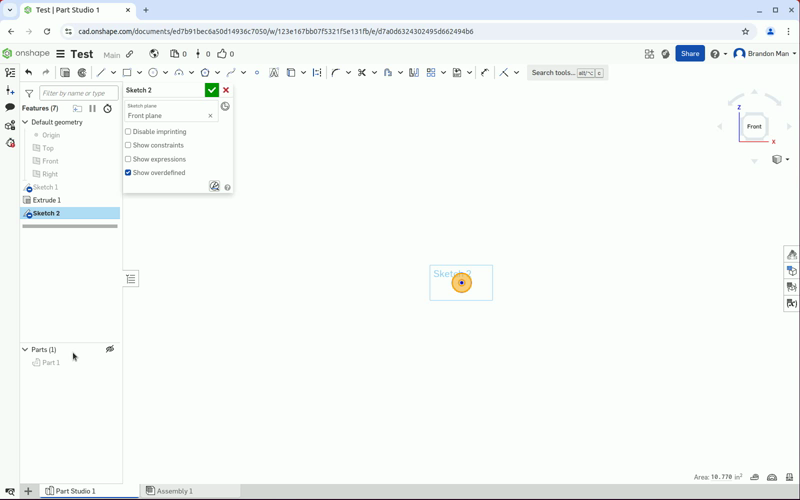
key(shift+e)
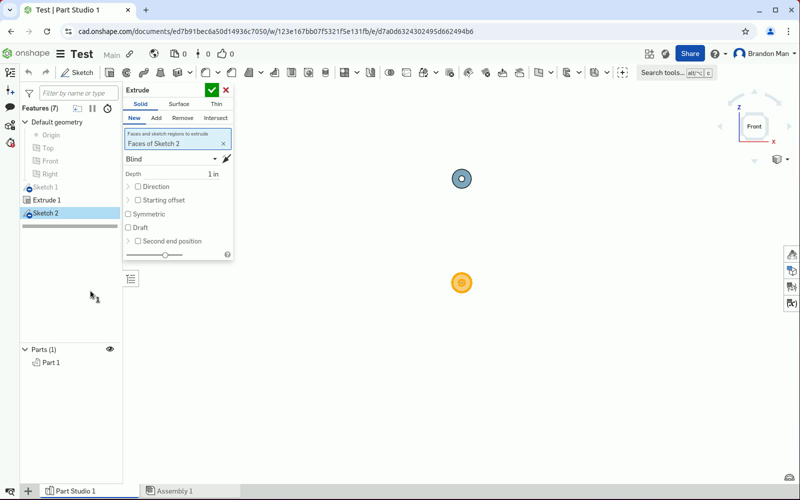
mouse_move(143, 106)
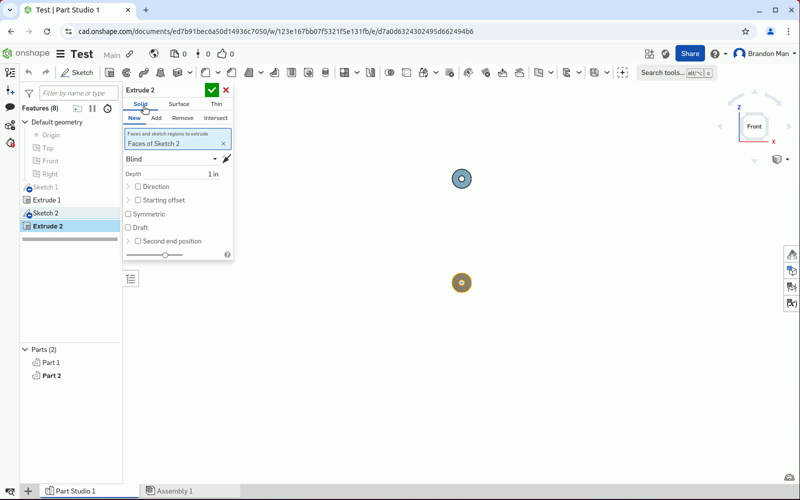
click(143, 106)
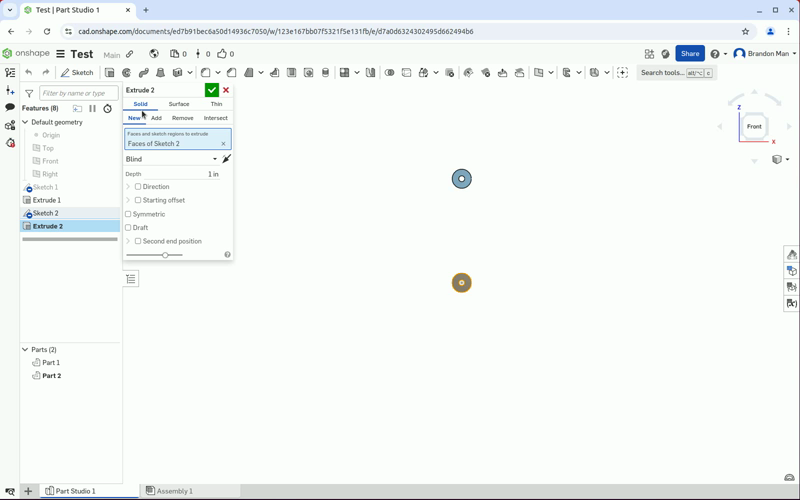
mouse_move(137, 120)
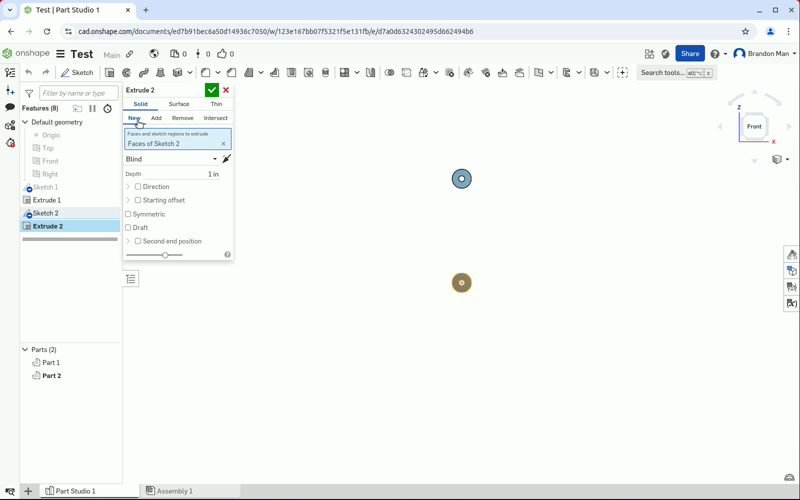
click(137, 120)
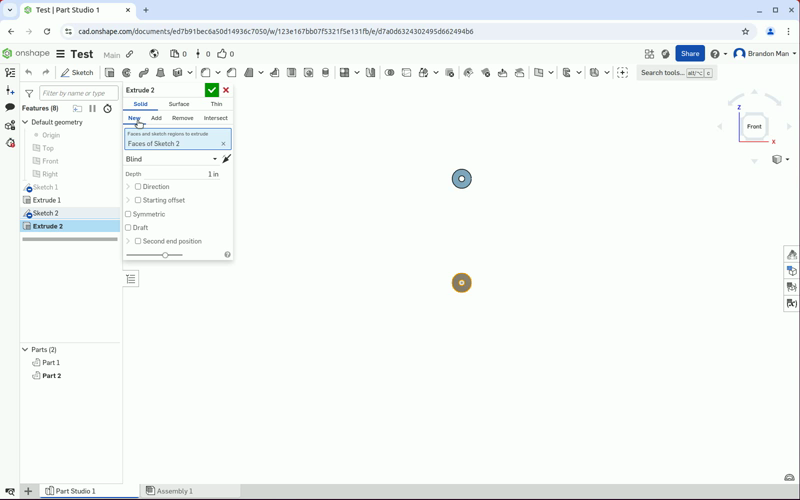
key(tab, 4)
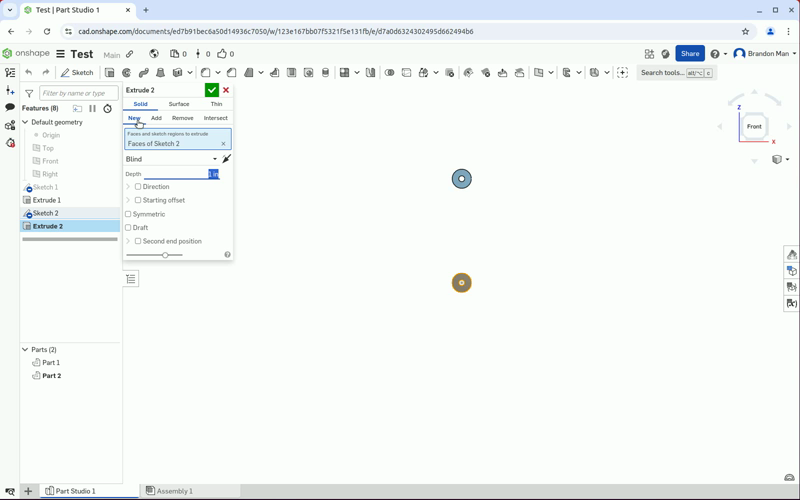
text(0.481)
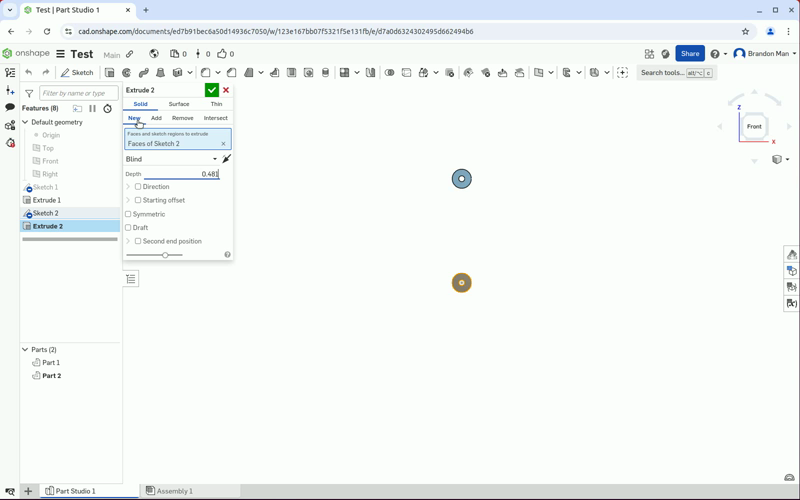
key(enter)
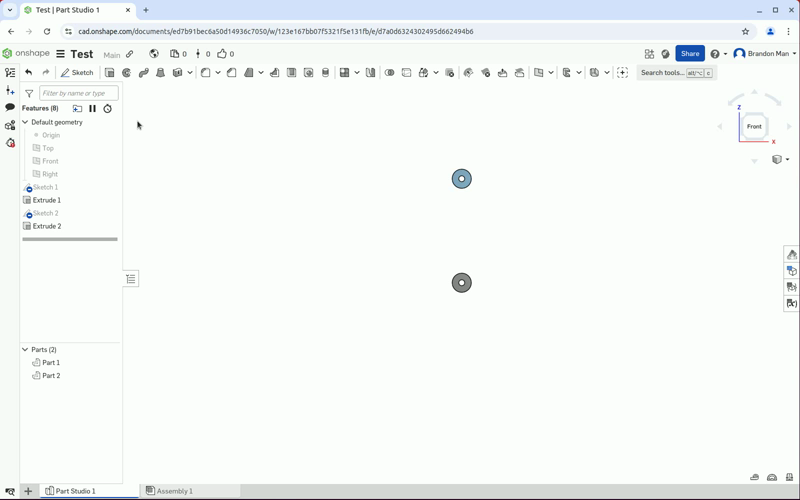
key(shift+h)
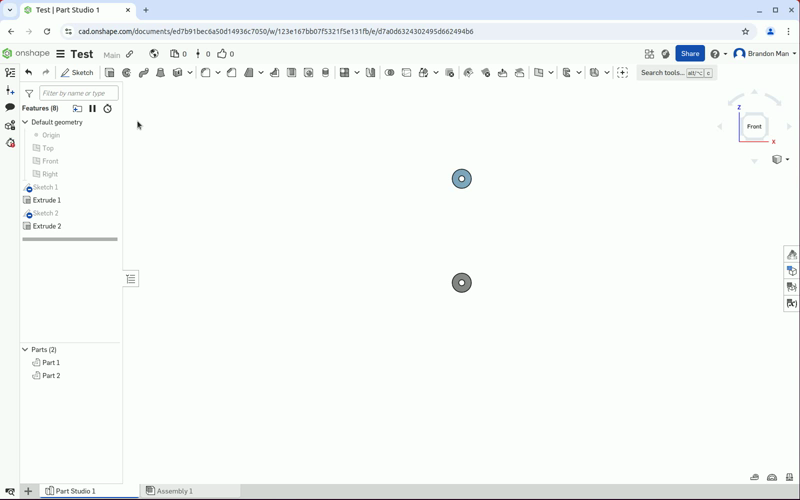
key(shift+h)
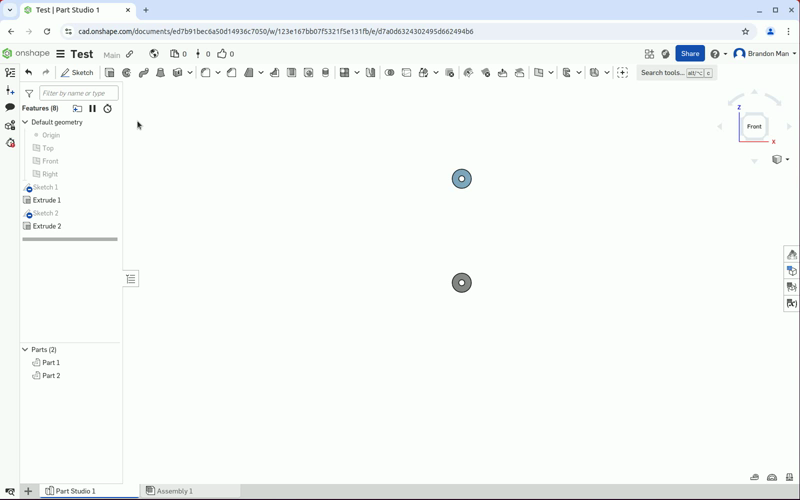
mouse_move(73, 189)
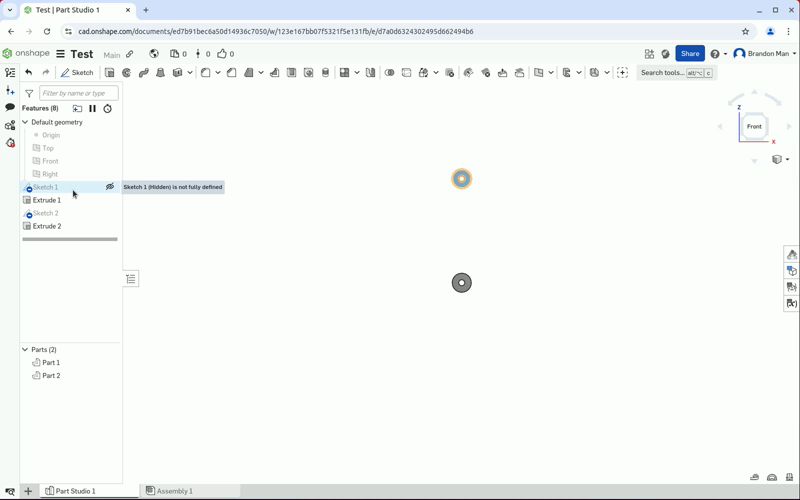
click(73, 189)
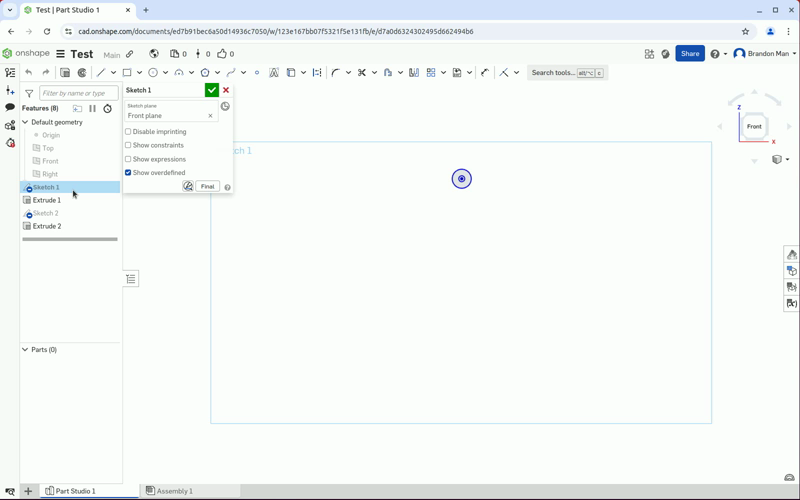
mouse_move(229, 92)
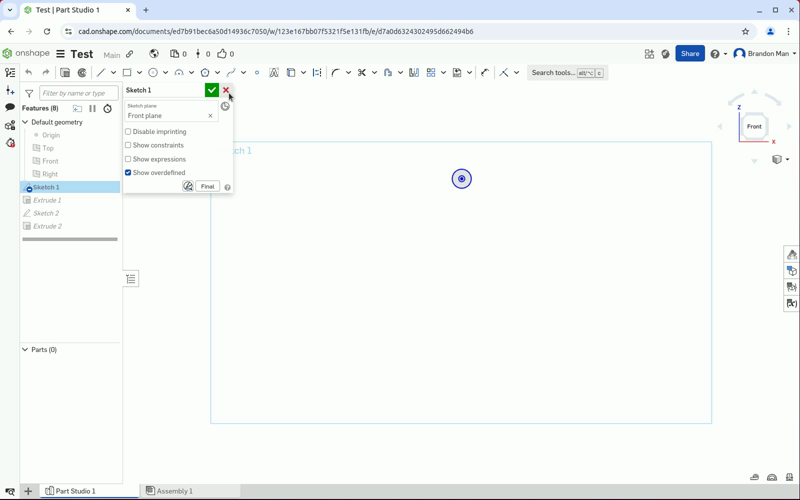
click(229, 92)
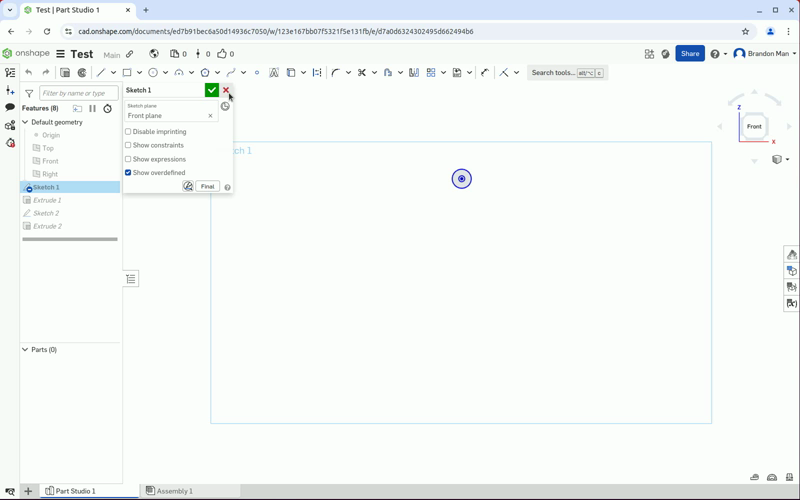
key(shift+s)
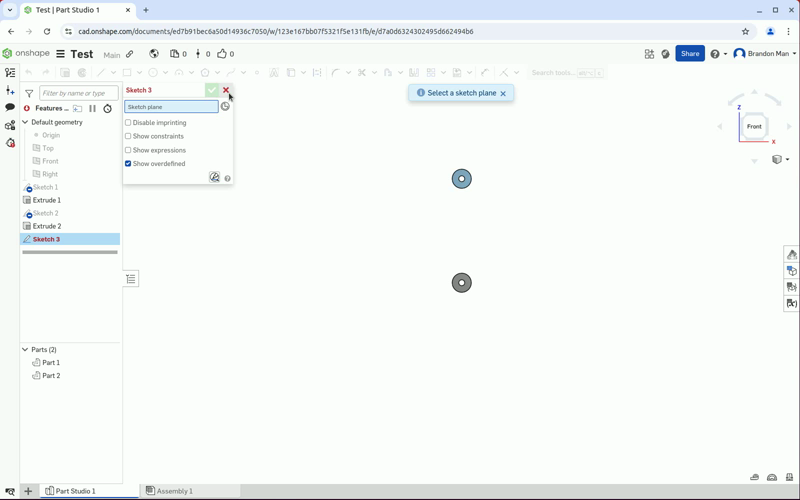
mouse_move(73, 163)
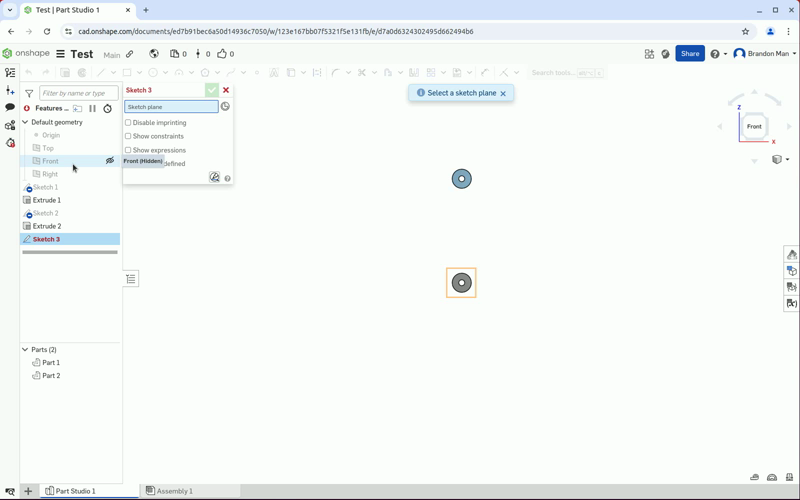
click(73, 163)
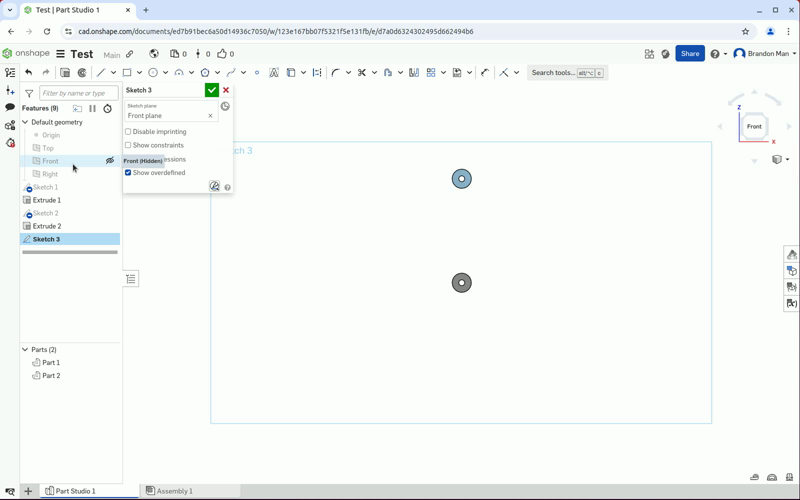
mouse_move(73, 352)
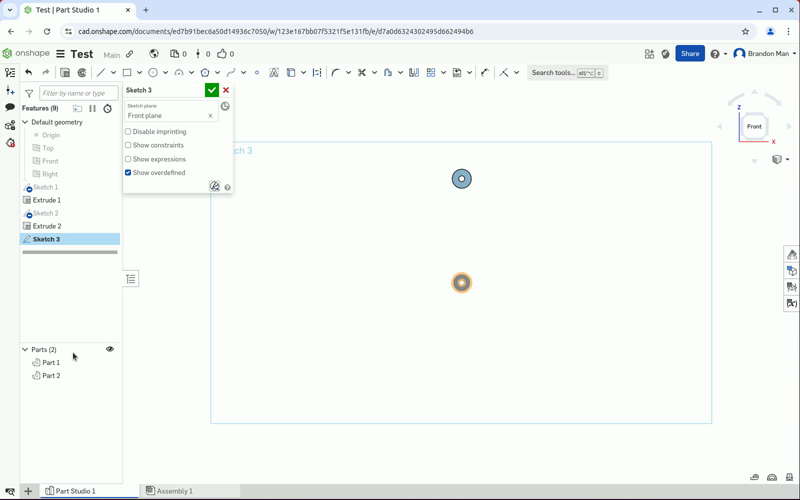
key(y)
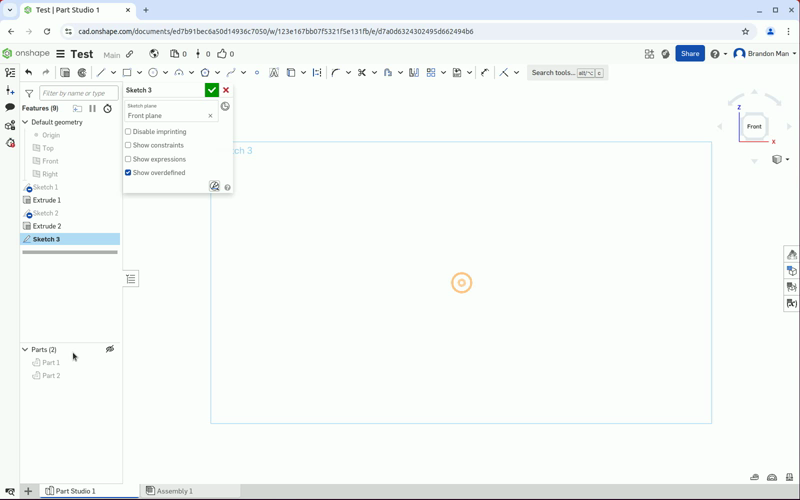
key(c)
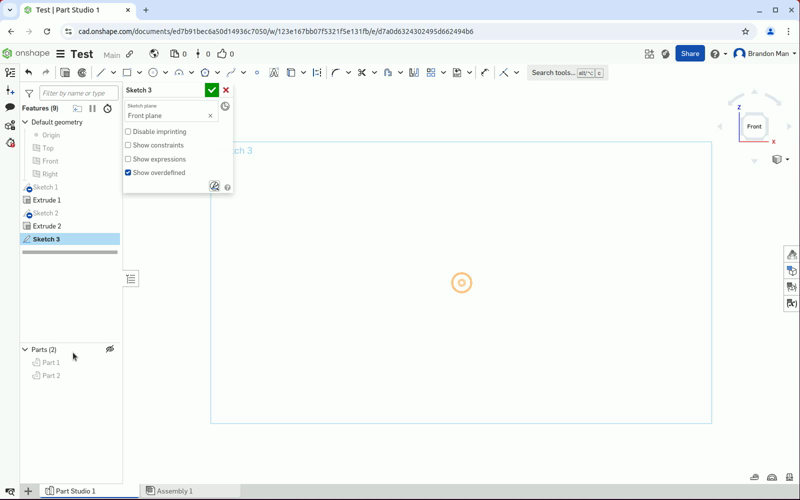
key_down(shift)
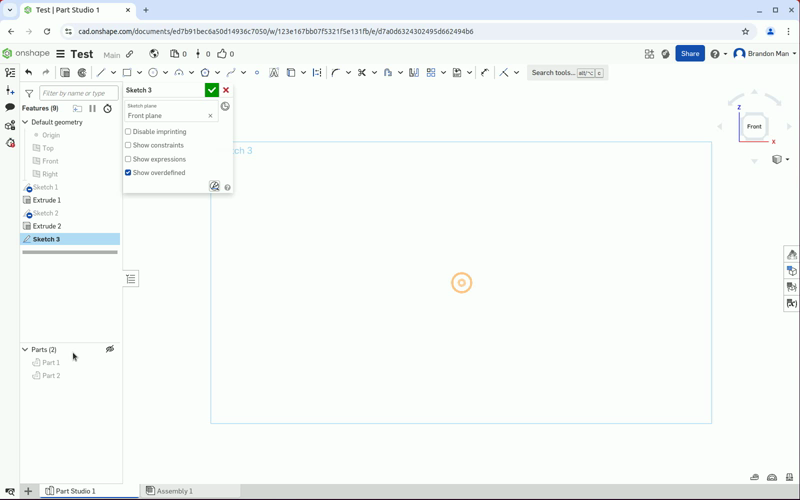
mouse_move(501, 282)
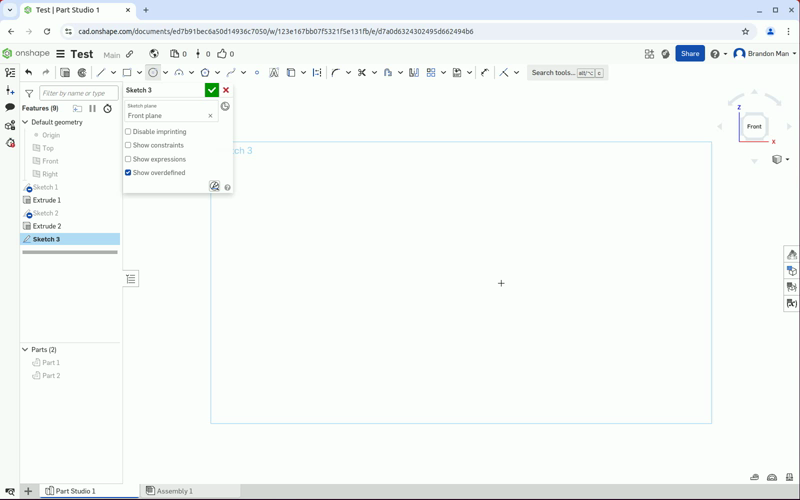
click(501, 282)
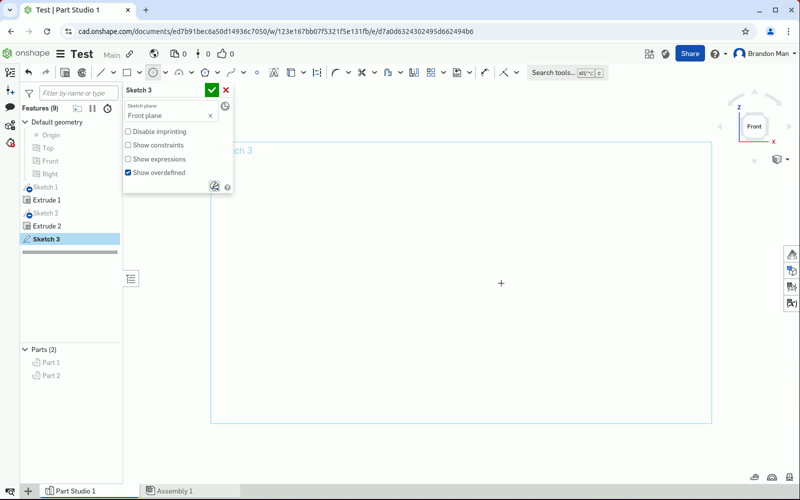
key_up(shift)
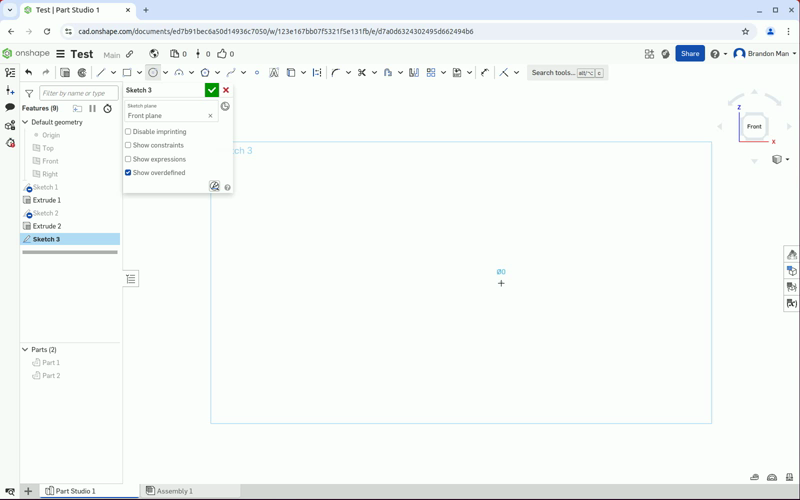
mouse_move(508, 282)
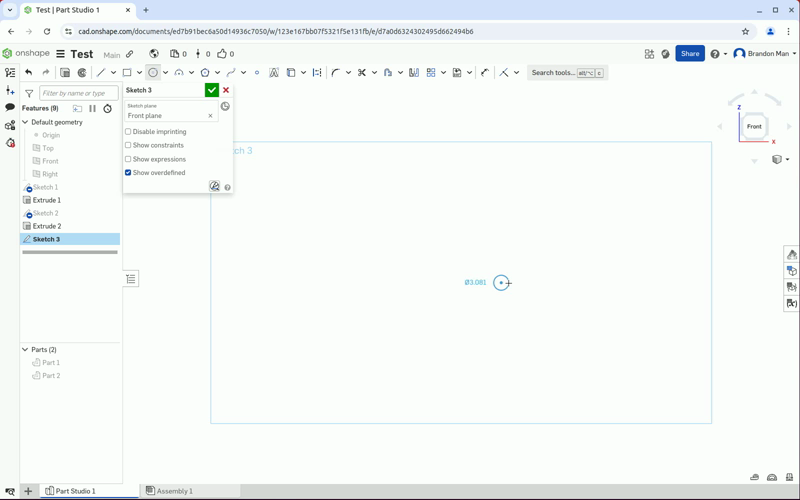
click(508, 282)
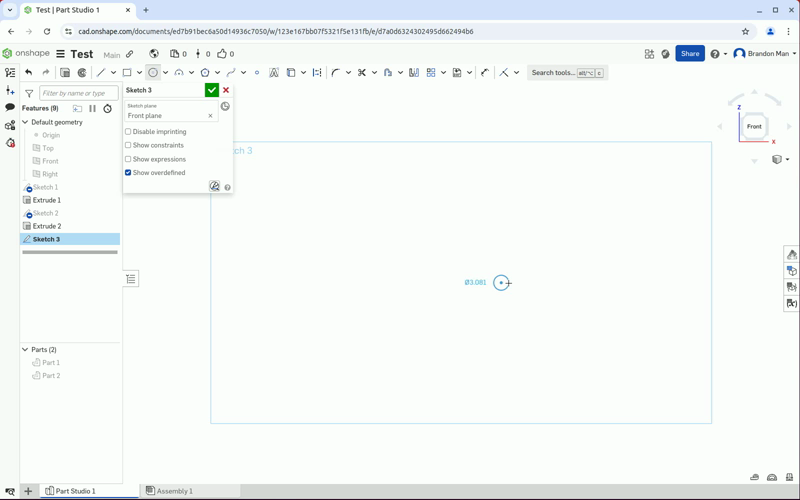
key(esc)
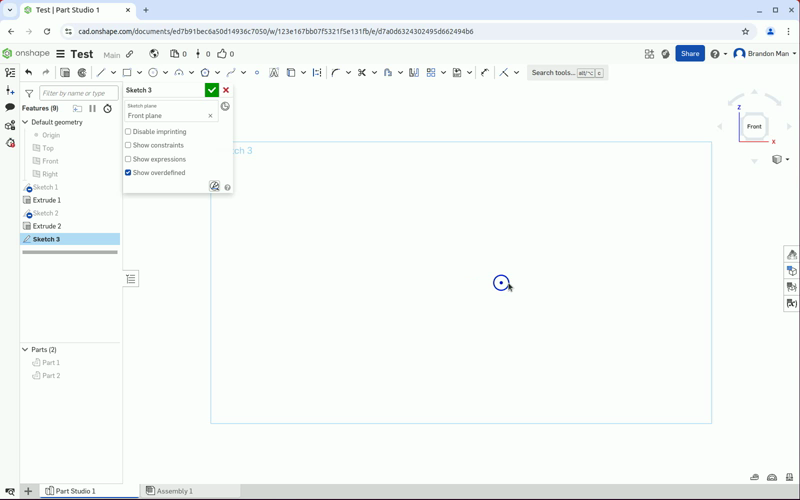
key(c)
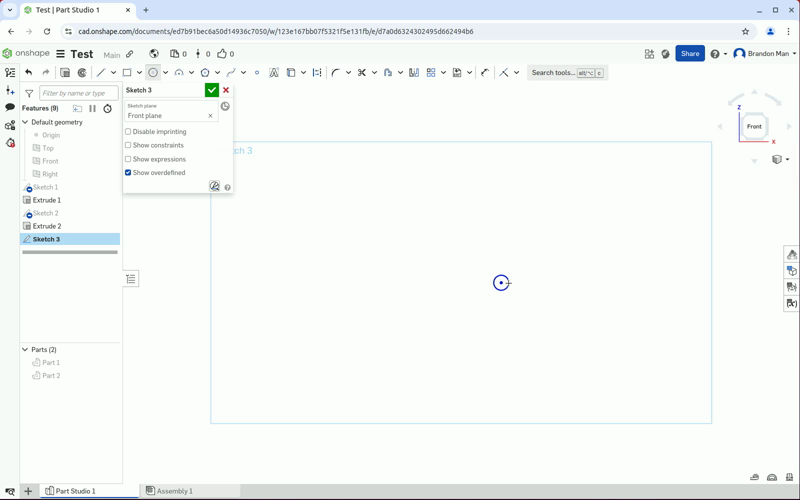
key_down(shift)
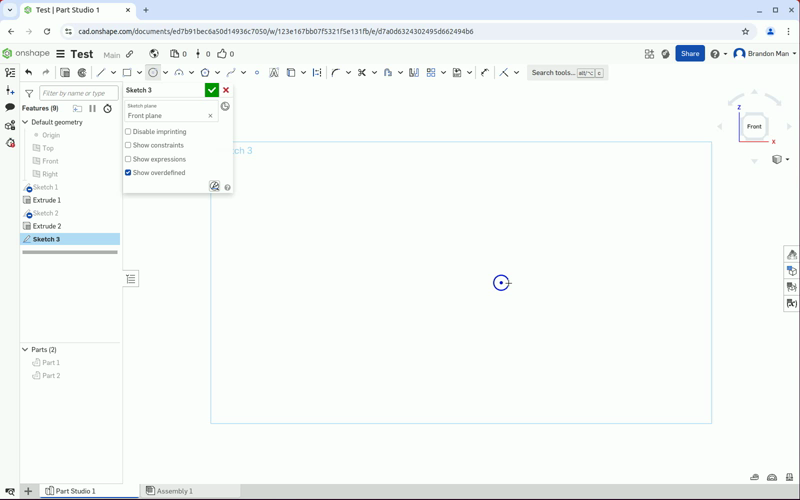
mouse_move(501, 282)
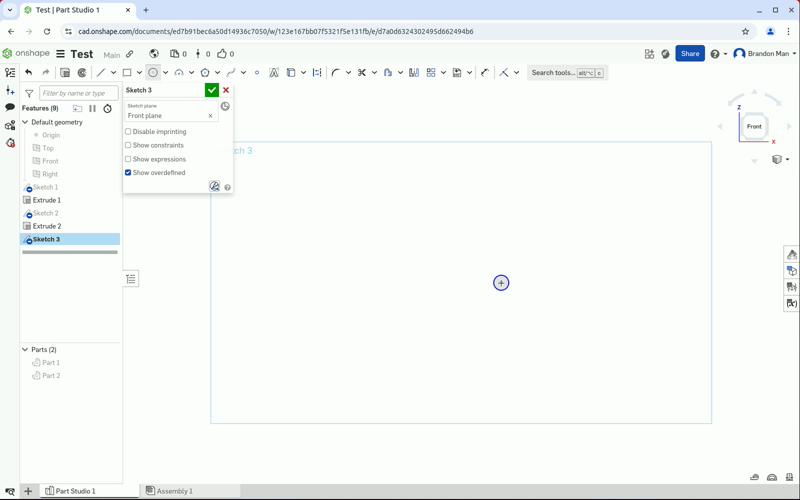
click(501, 282)
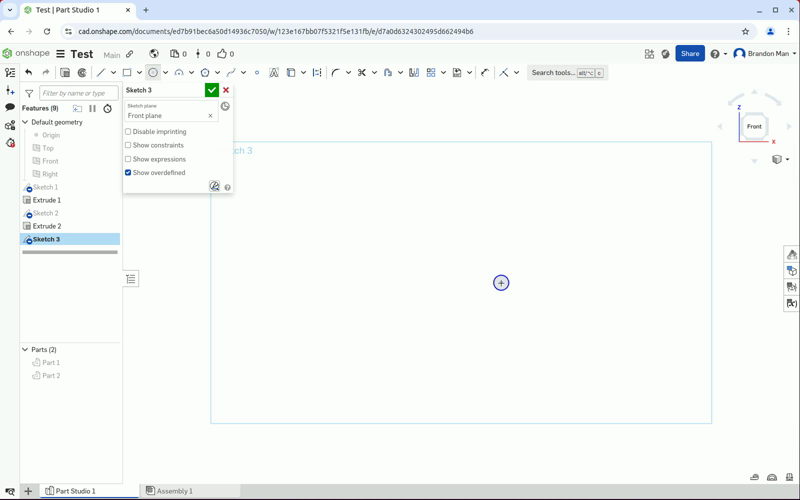
key_up(shift)
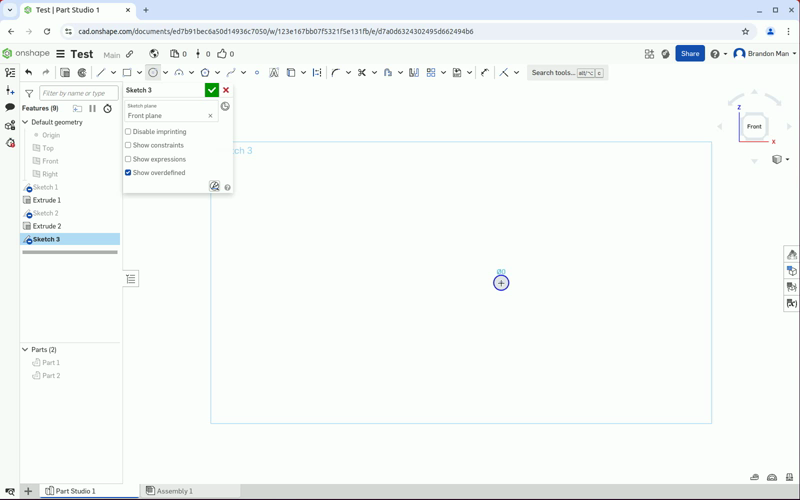
mouse_move(504, 282)
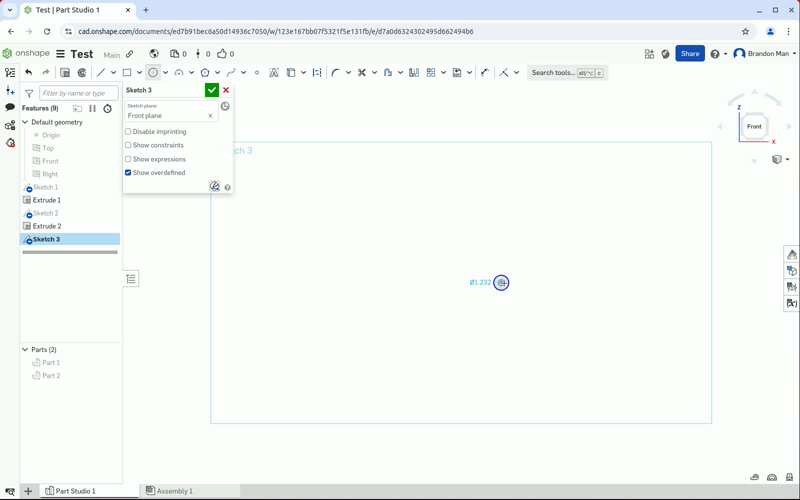
scroll(6)
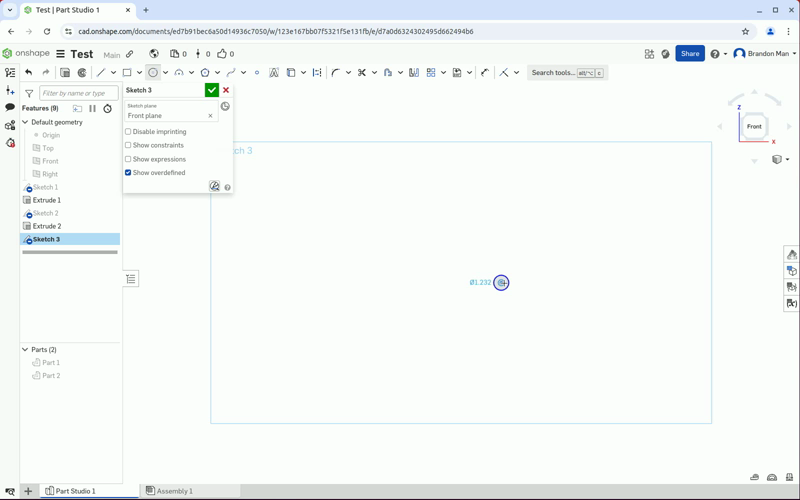
scroll(6)
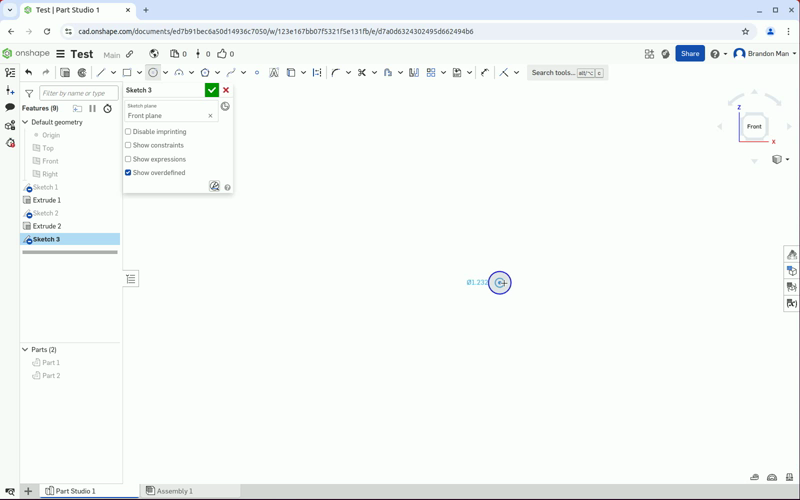
scroll(6)
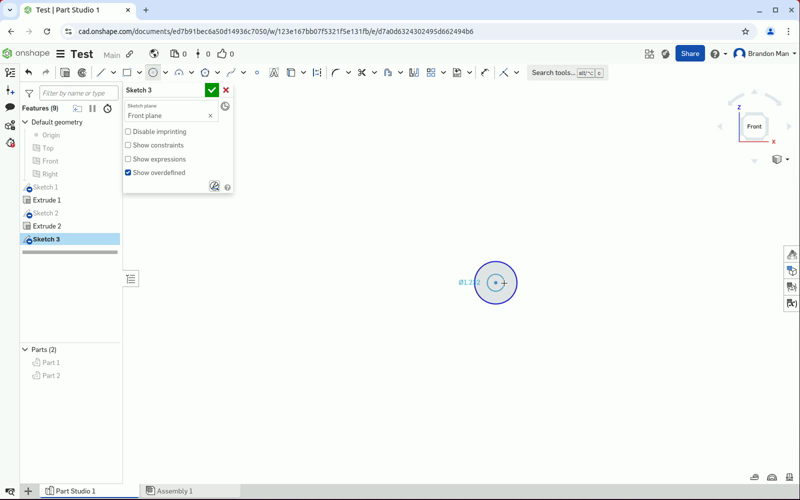
scroll(6)
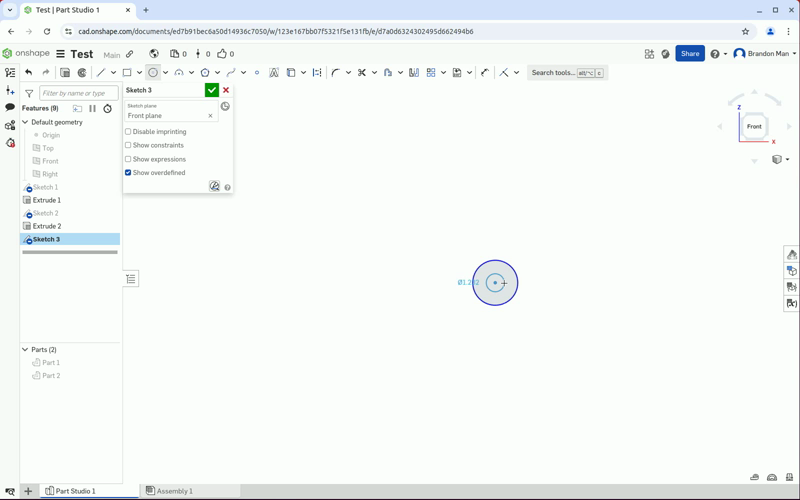
scroll(6)
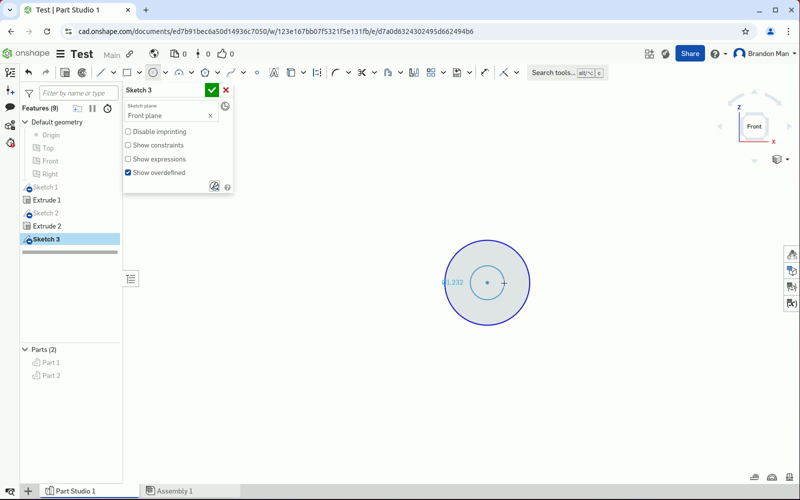
scroll(6)
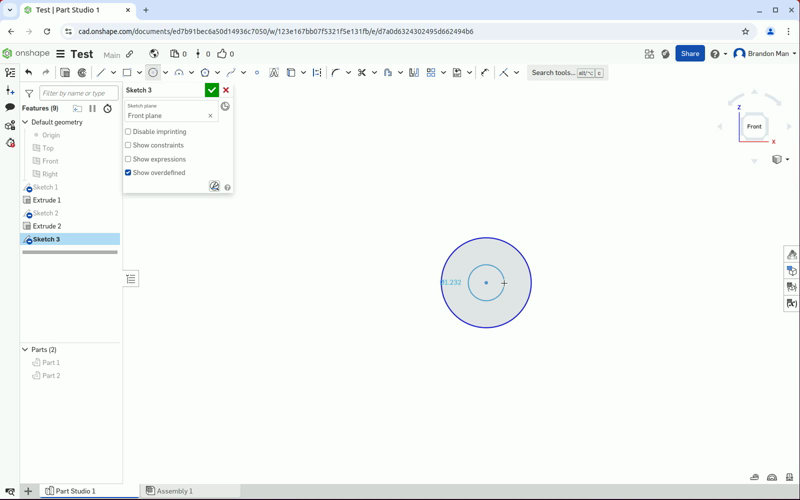
scroll(6)
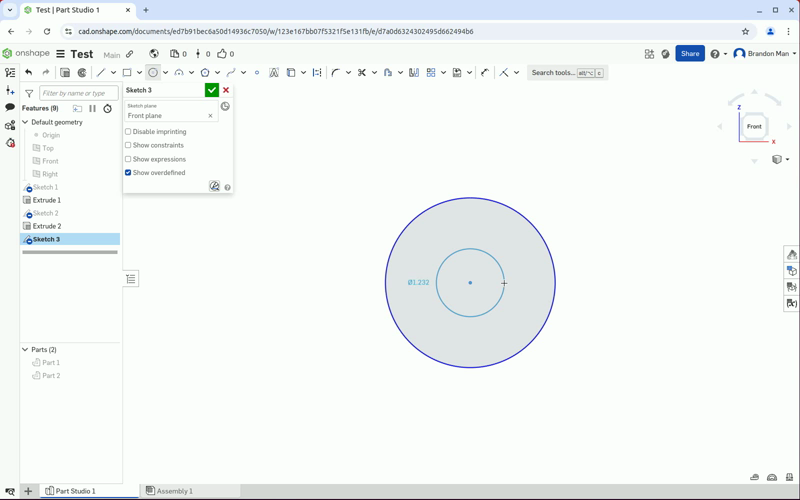
click(504, 282)
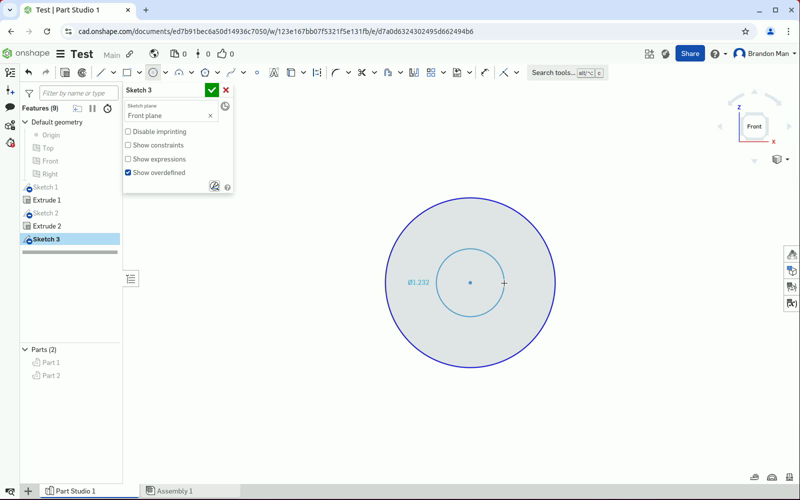
scroll(-6)
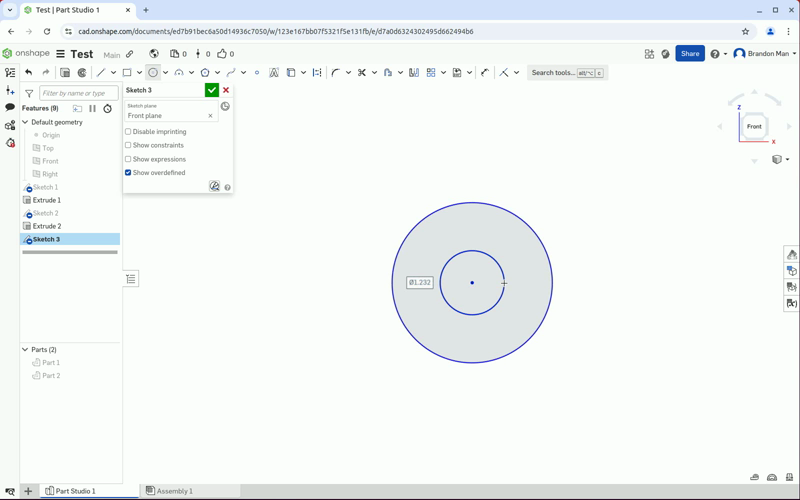
scroll(-6)
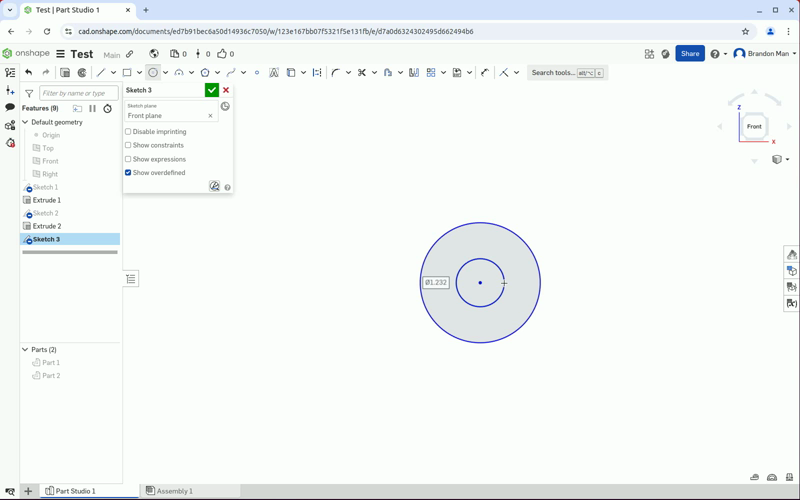
scroll(-6)
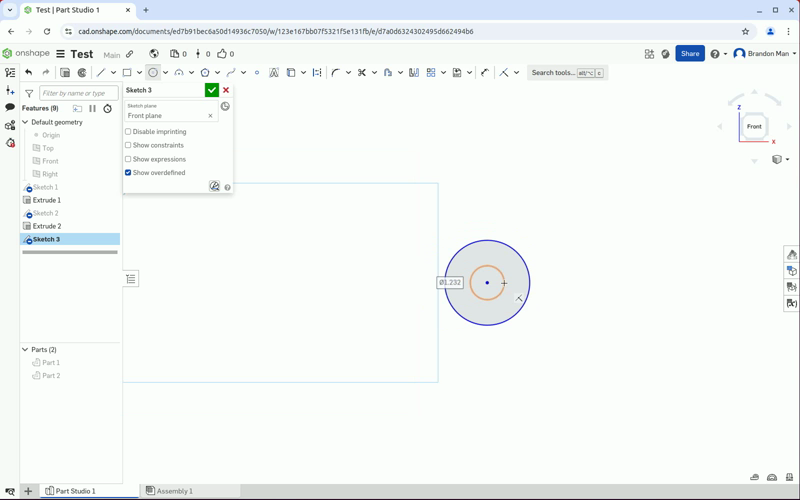
scroll(-6)
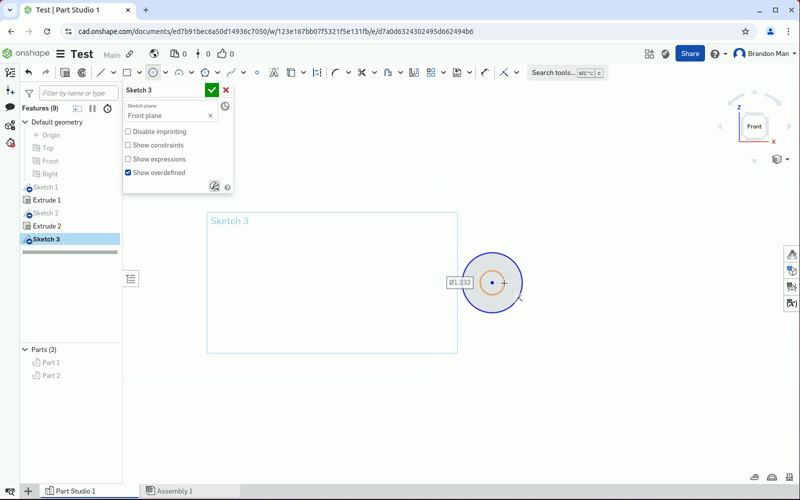
scroll(-6)
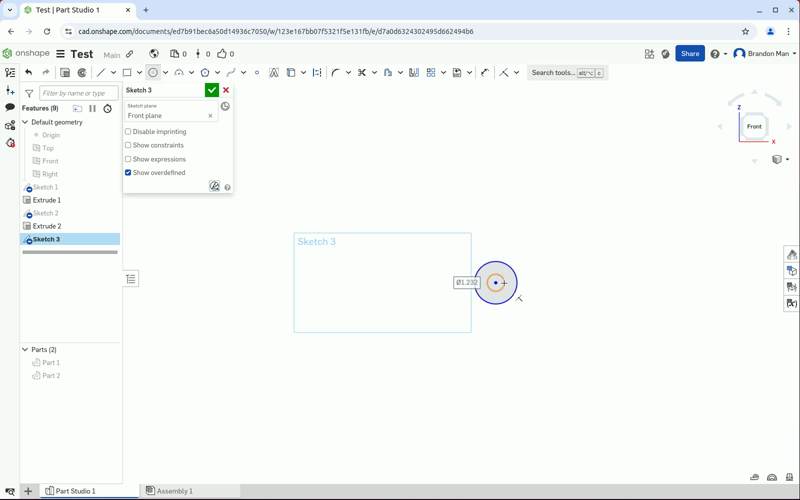
scroll(-6)
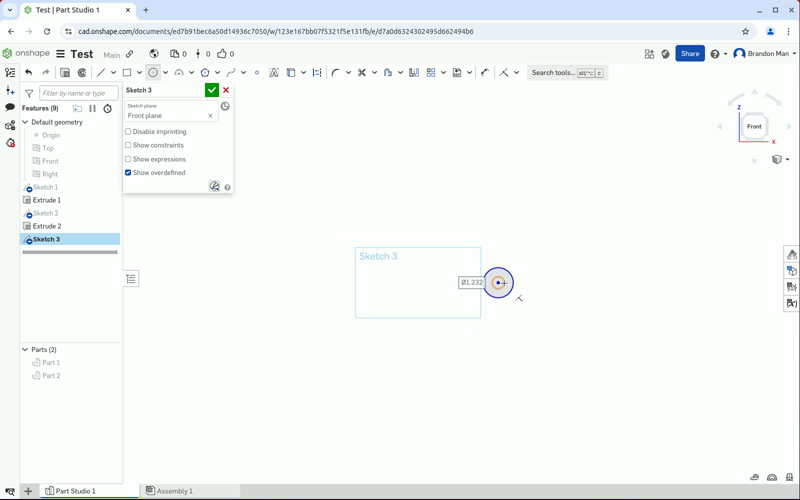
scroll(-6)
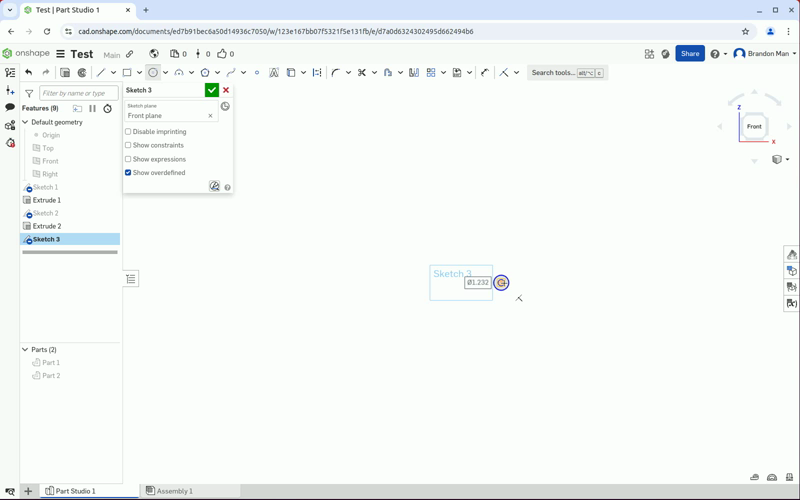
key(esc)
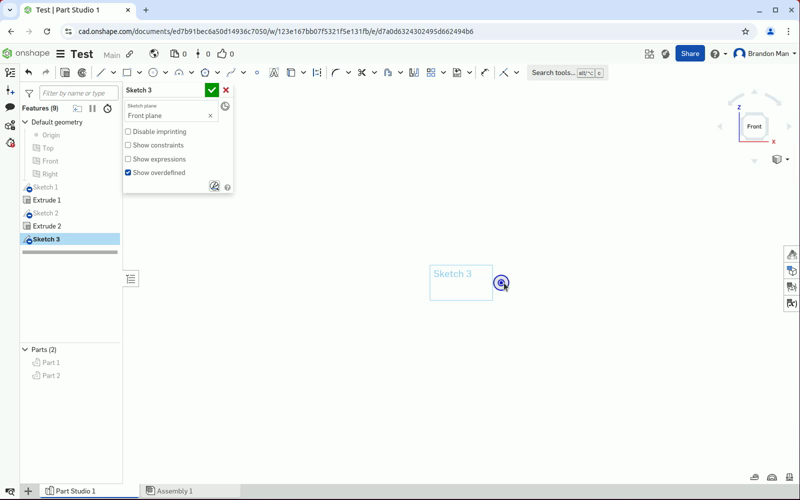
mouse_move(495, 278)
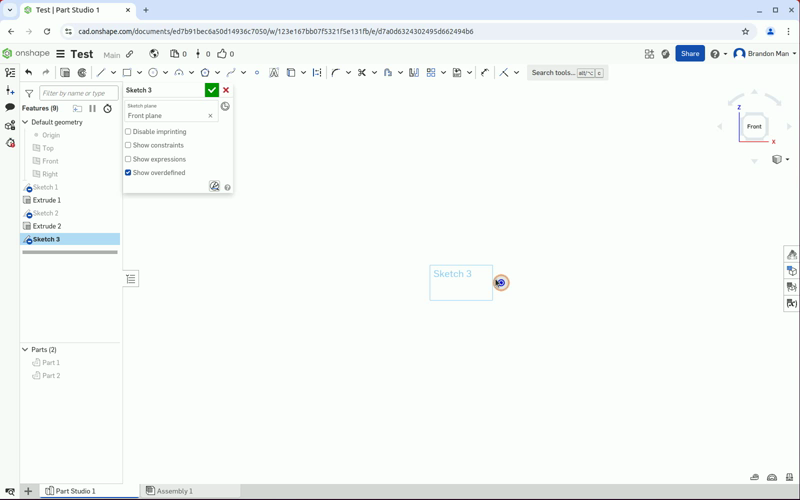
scroll(6)
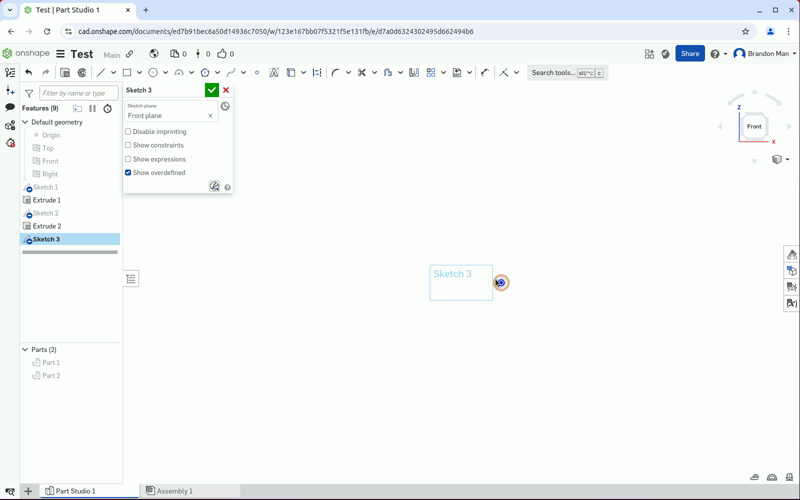
scroll(6)
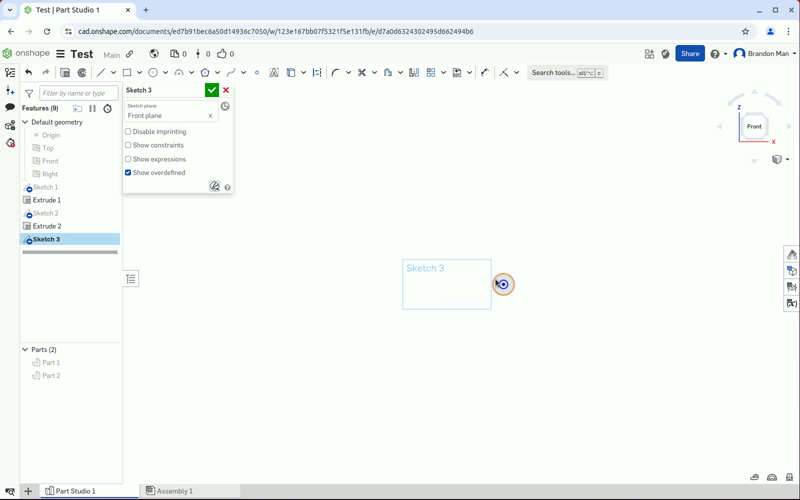
scroll(6)
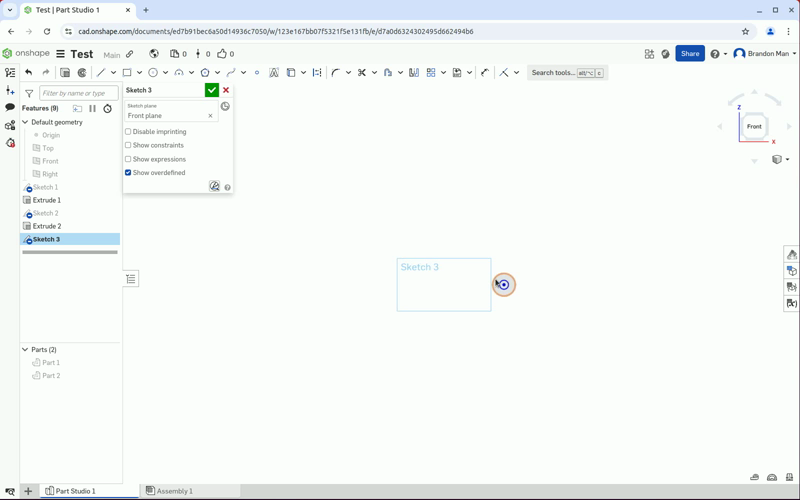
scroll(6)
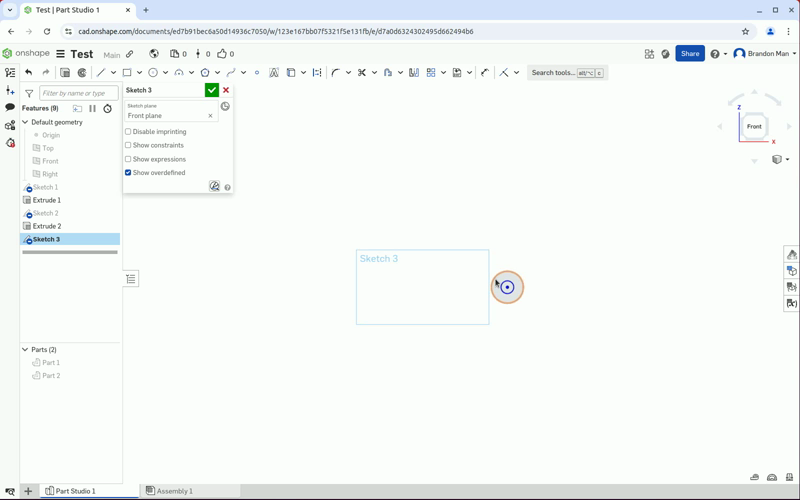
scroll(6)
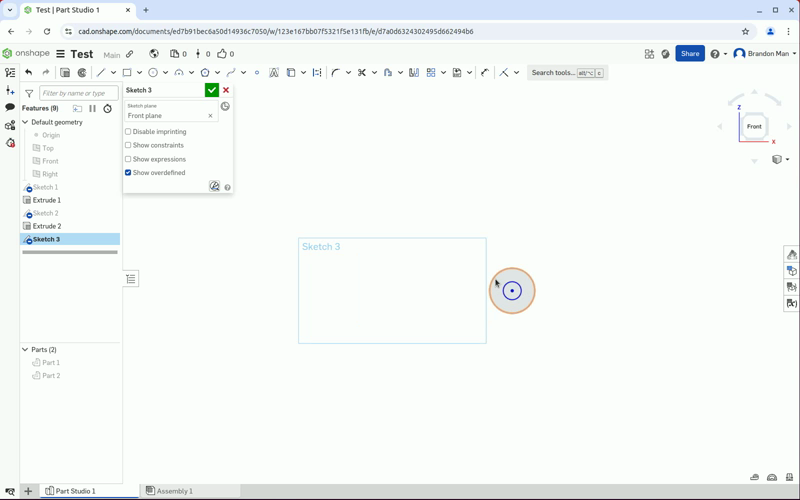
scroll(6)
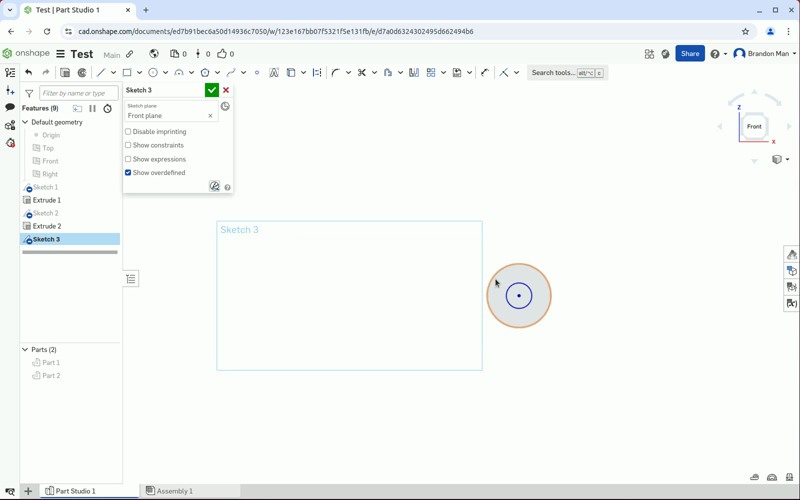
scroll(6)
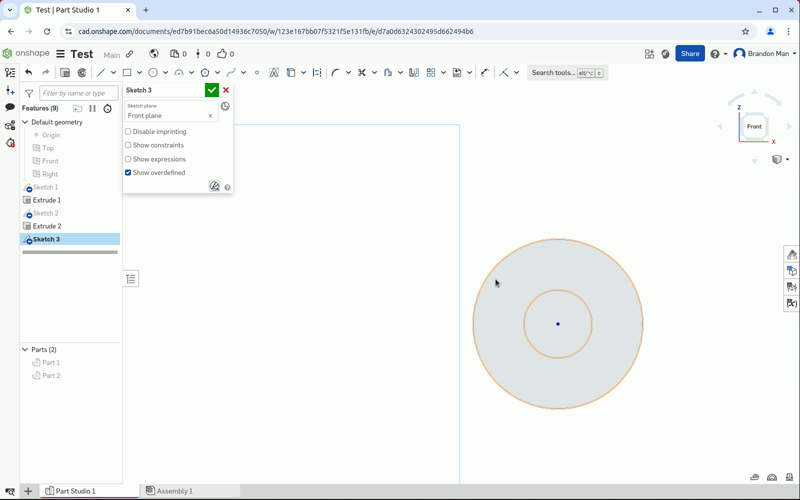
click(495, 278)
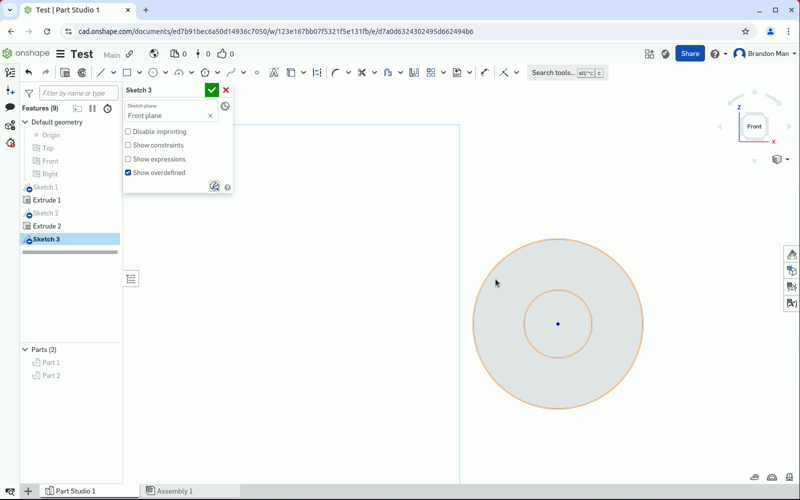
scroll(-6)
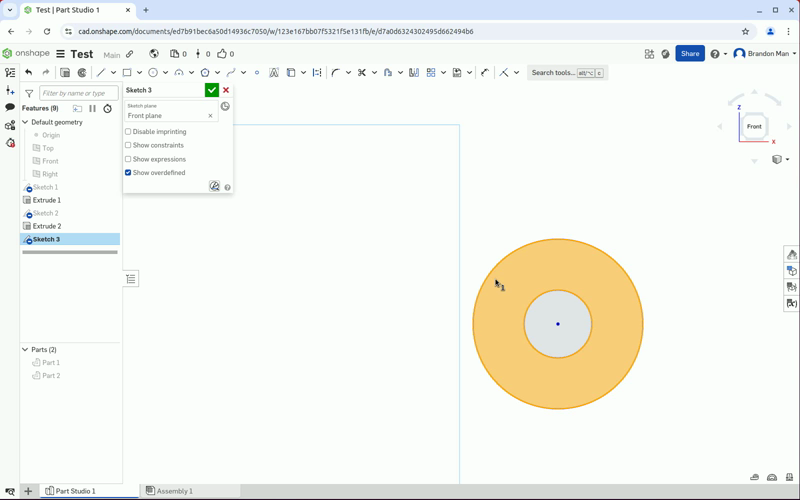
scroll(-6)
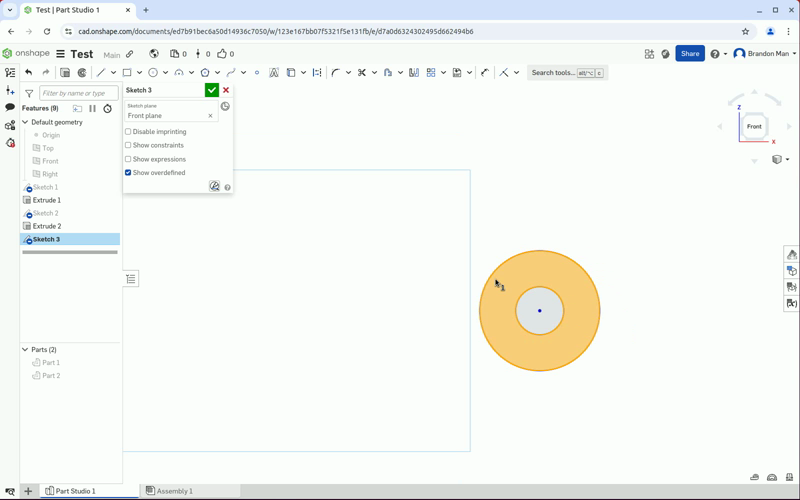
scroll(-6)
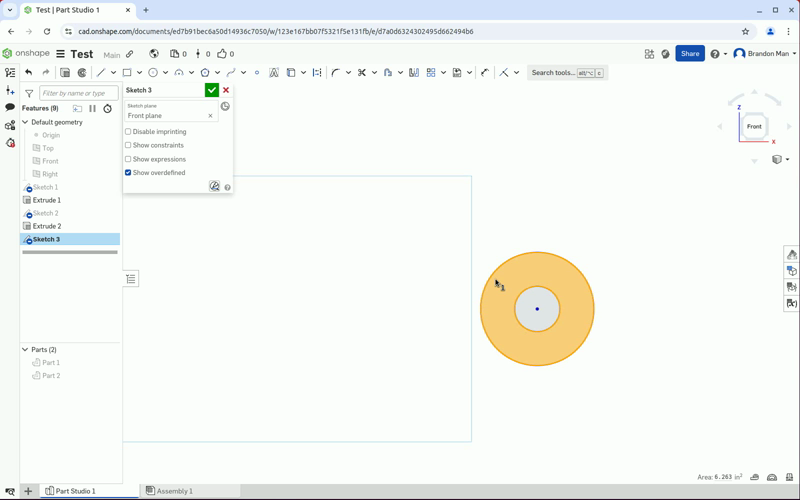
scroll(-6)
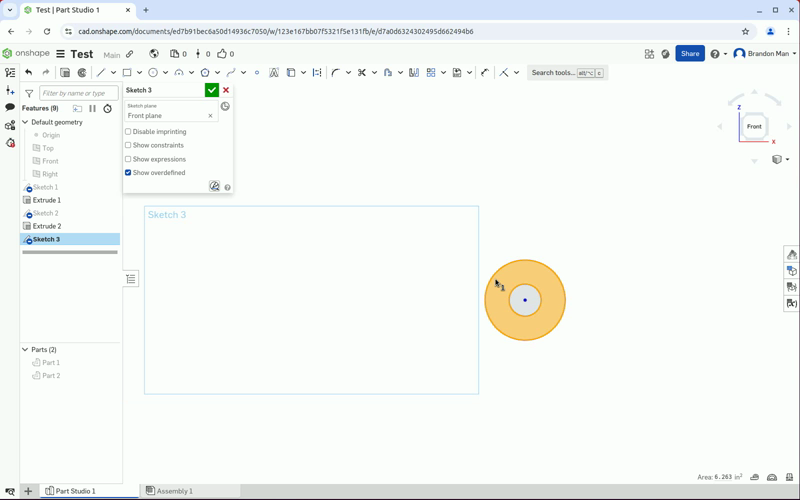
scroll(-6)
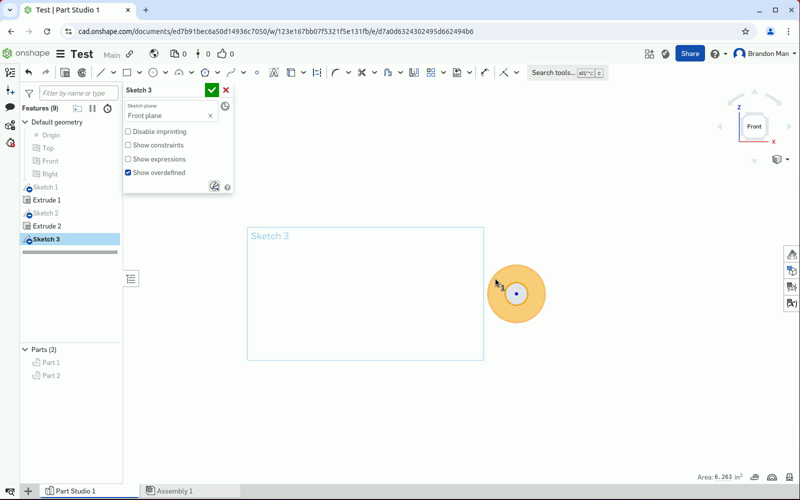
scroll(-6)
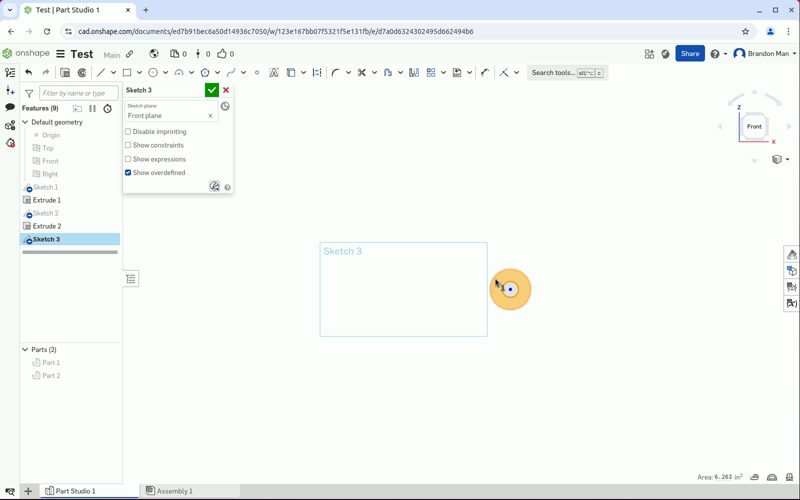
scroll(-6)
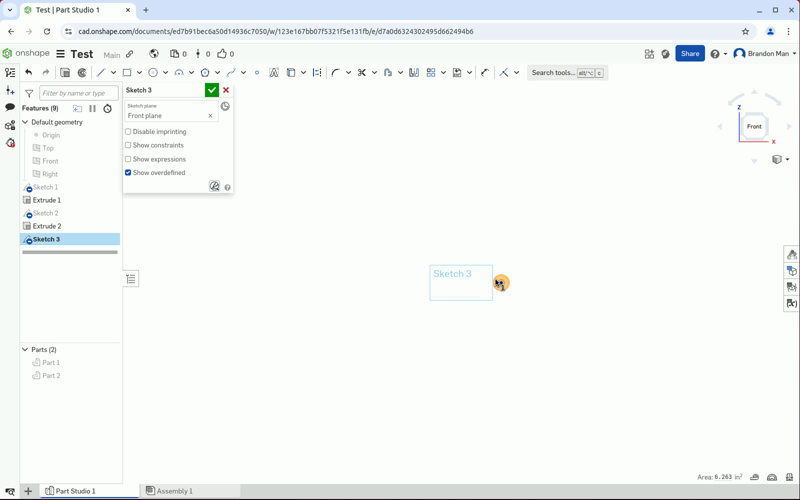
mouse_move(73, 352)
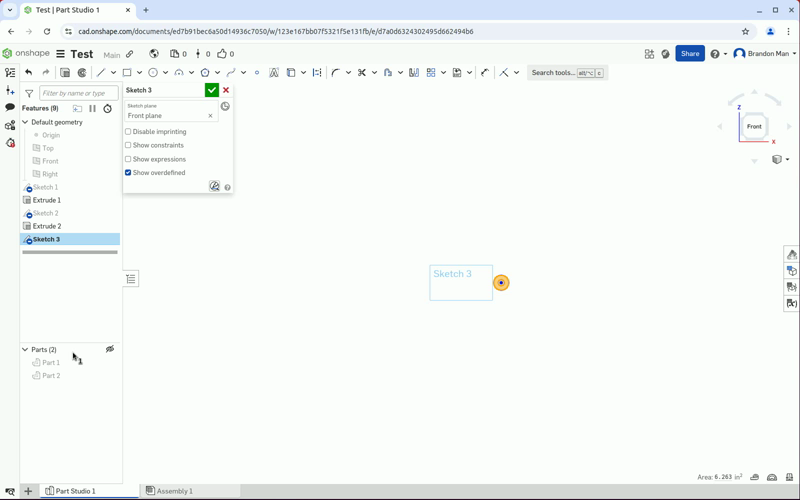
key(shift+y)
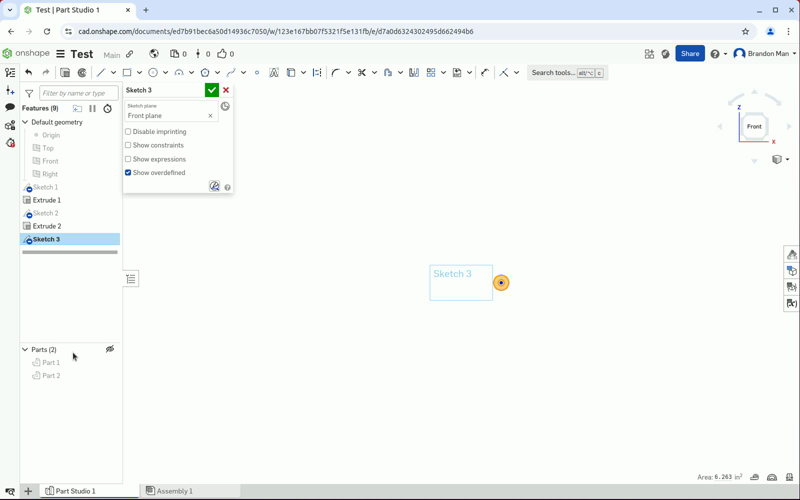
key(shift+e)
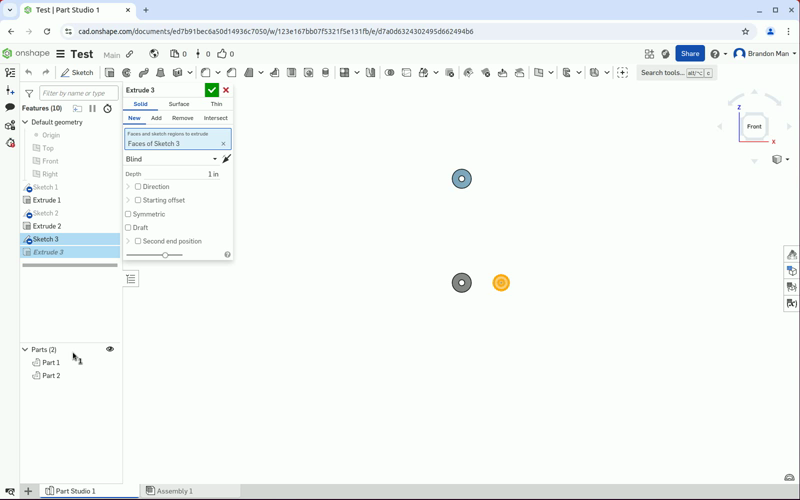
mouse_move(143, 106)
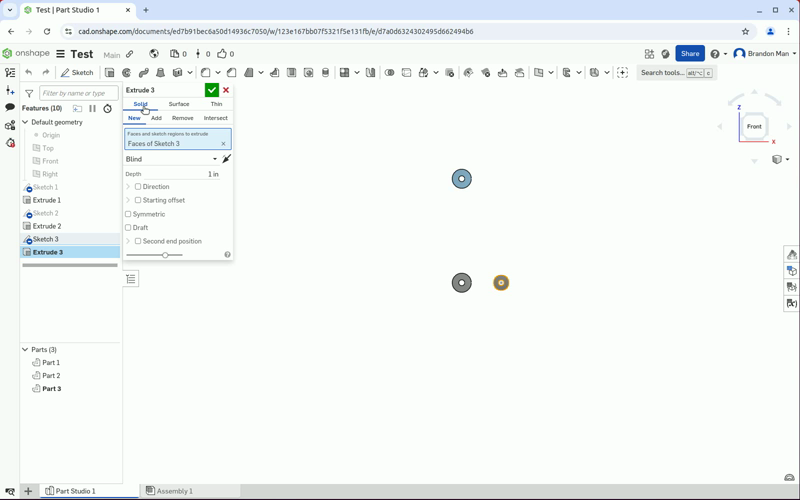
click(143, 106)
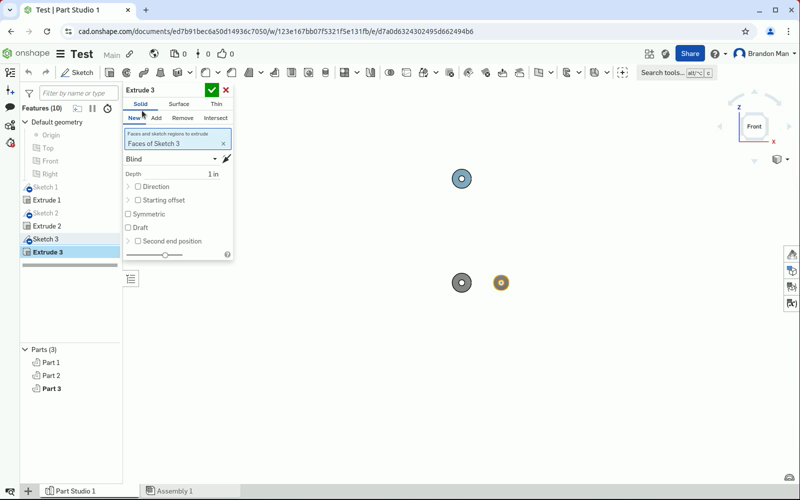
mouse_move(137, 120)
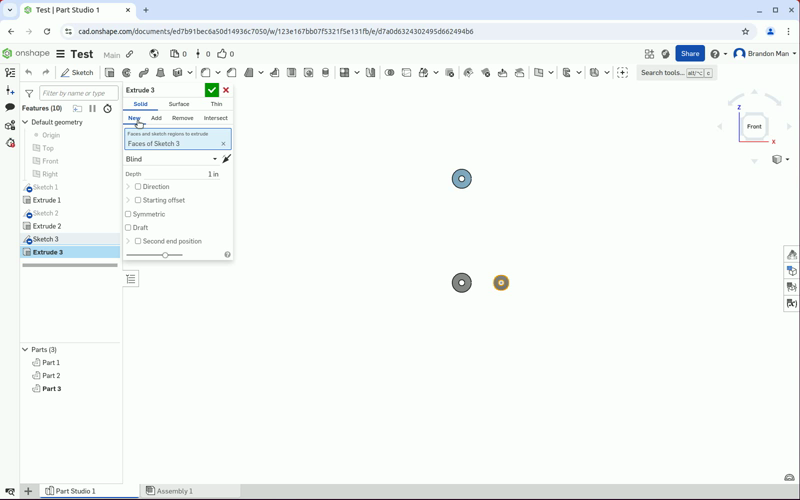
click(137, 120)
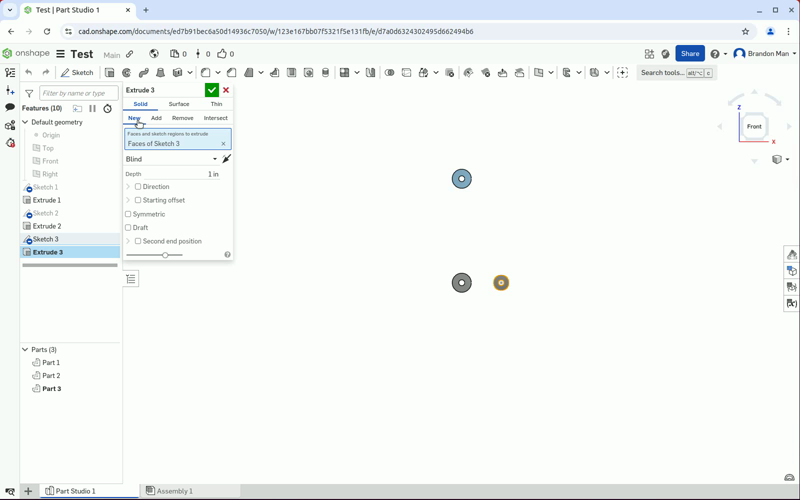
key(tab, 4)
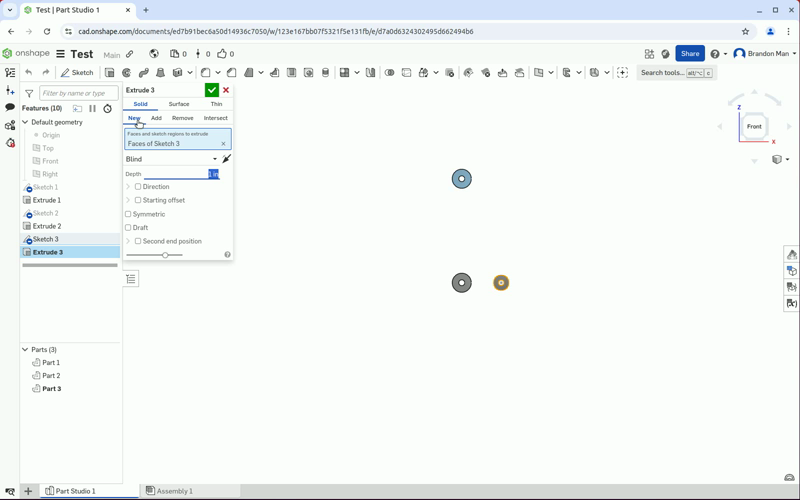
text(0.481)
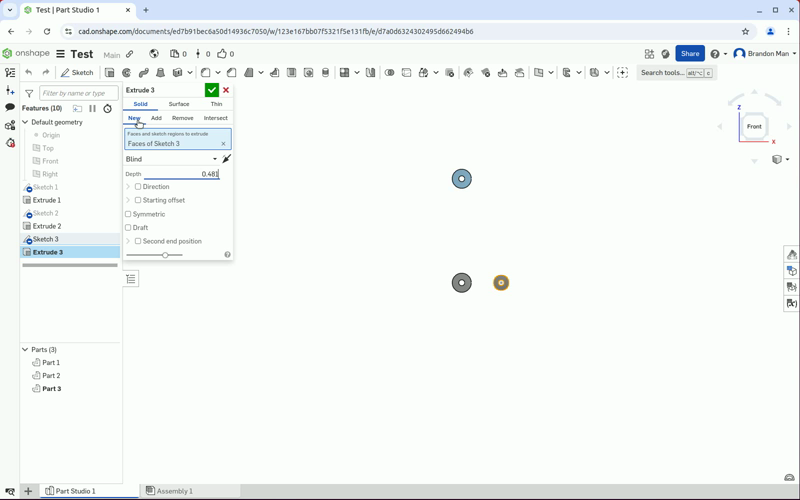
key(enter)
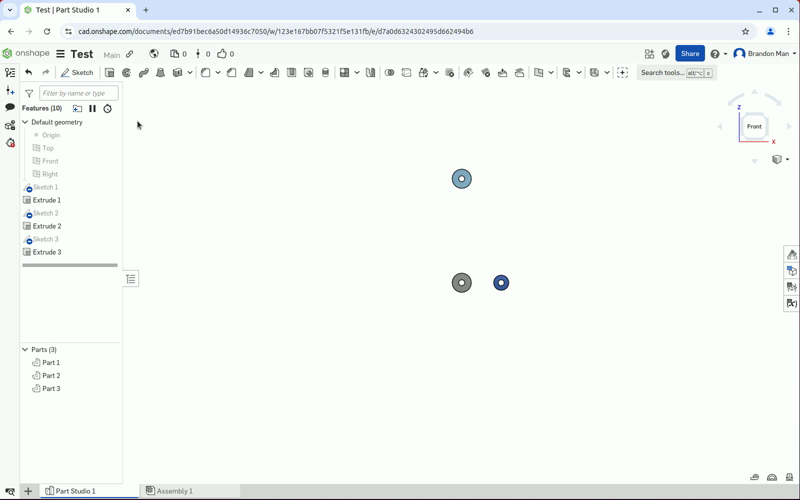
key(shift+h)
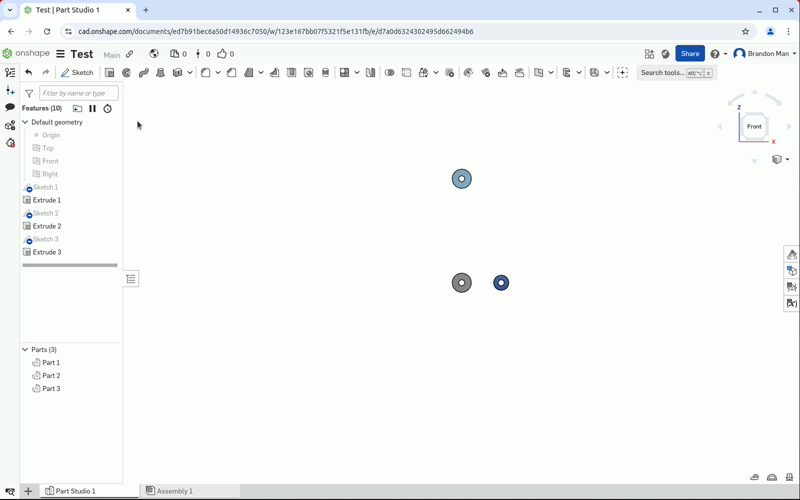
key(shift+h)
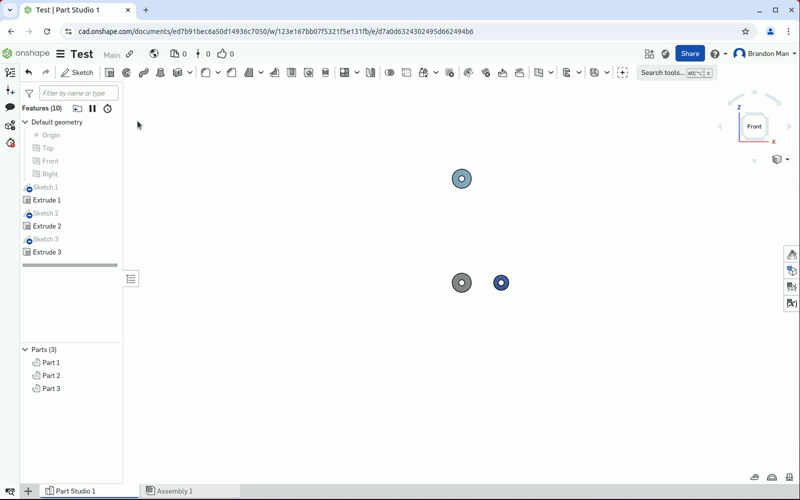
mouse_move(73, 189)
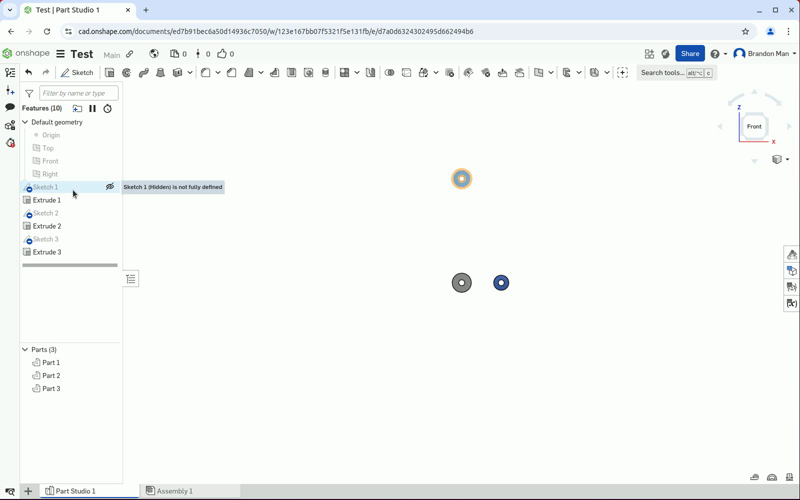
click(73, 189)
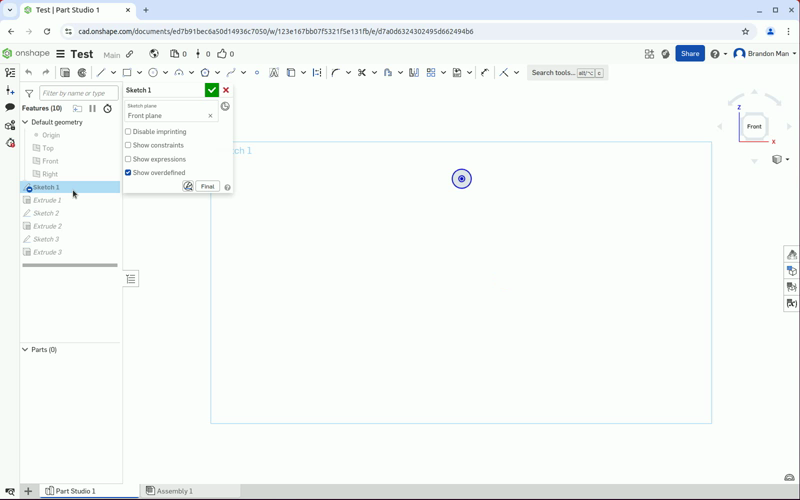
mouse_move(229, 92)
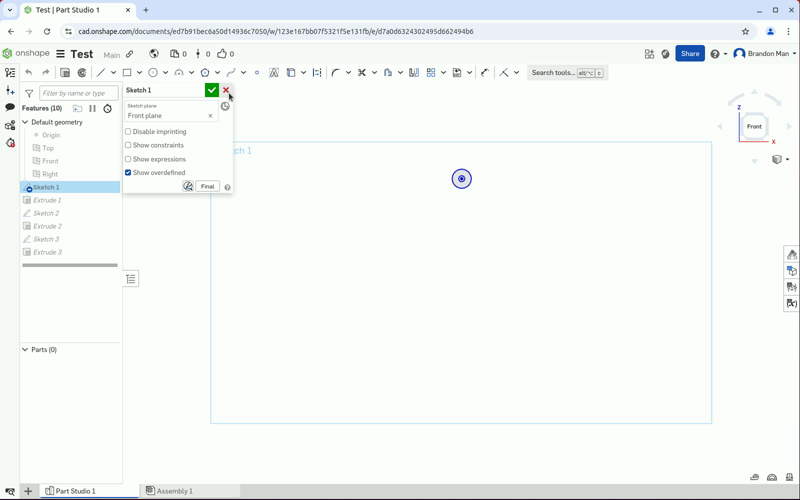
click(229, 92)
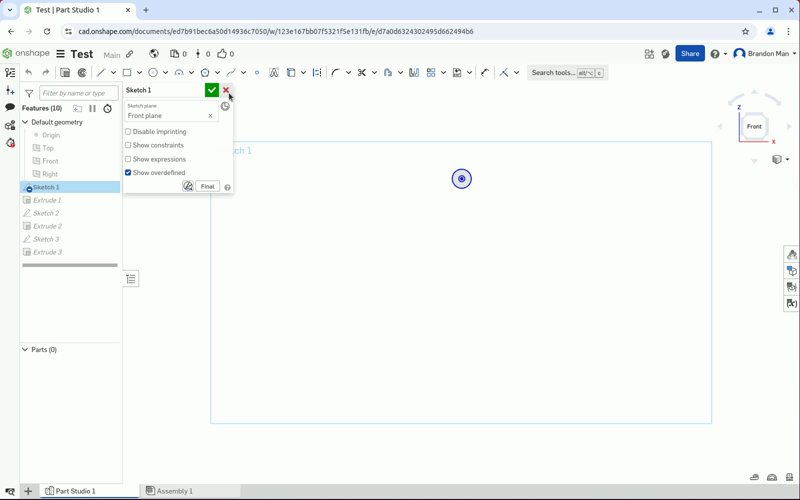
key(shift+s)
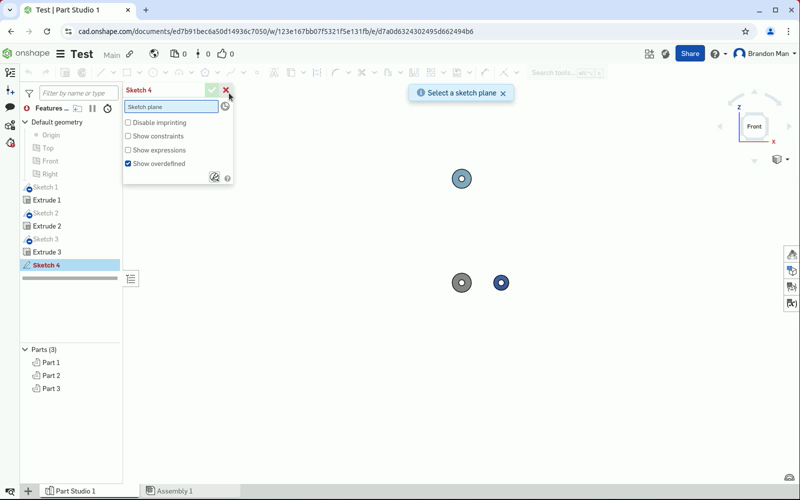
mouse_move(73, 163)
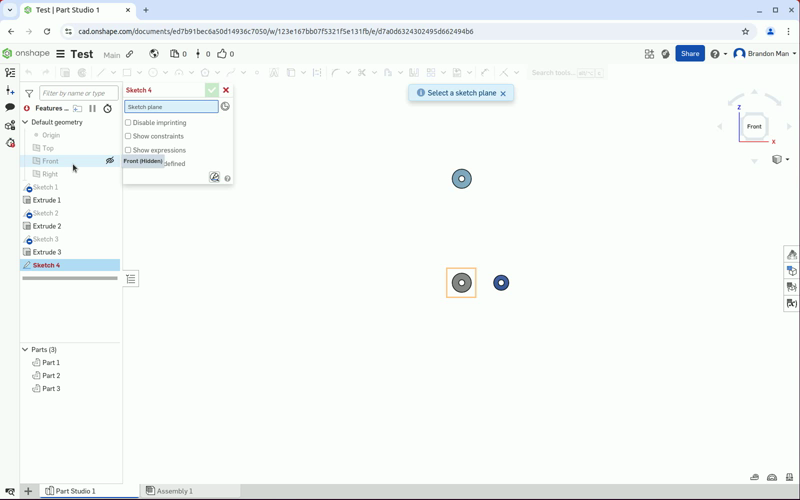
click(73, 163)
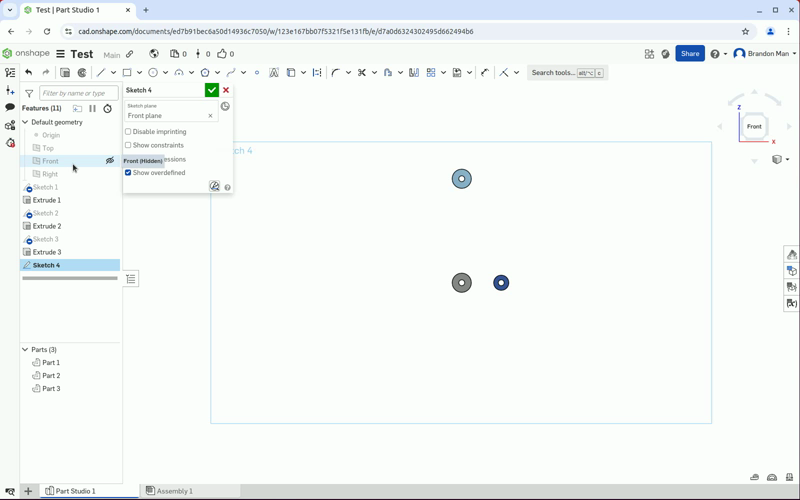
mouse_move(73, 352)
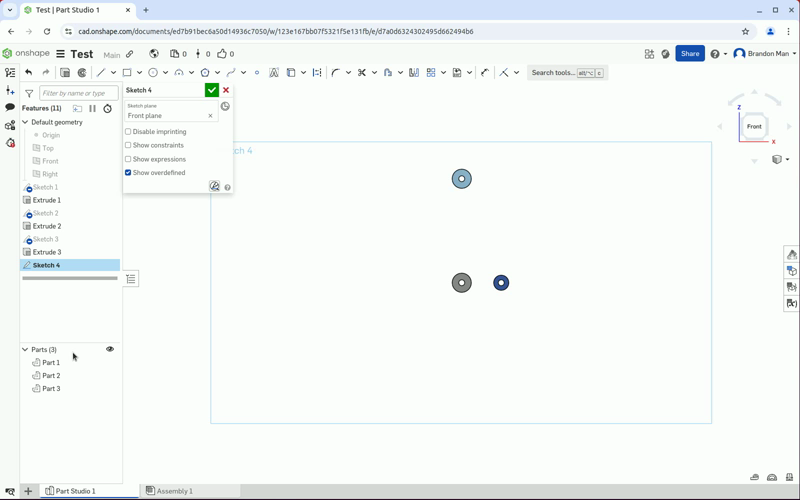
key(y)
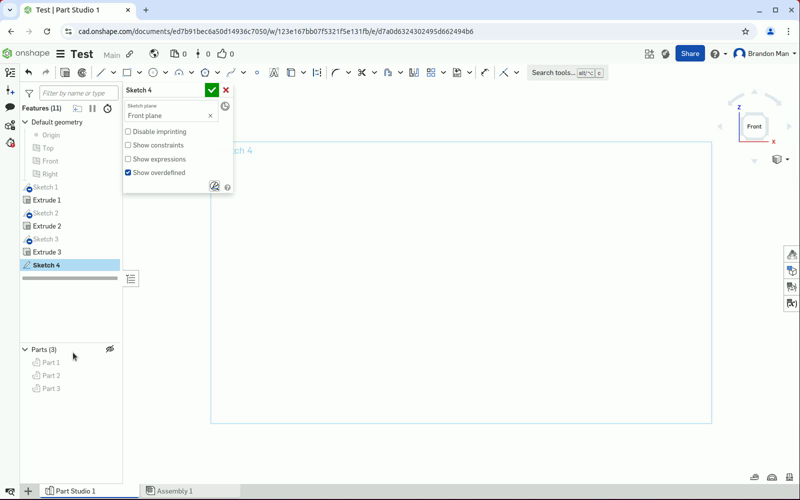
key(c)
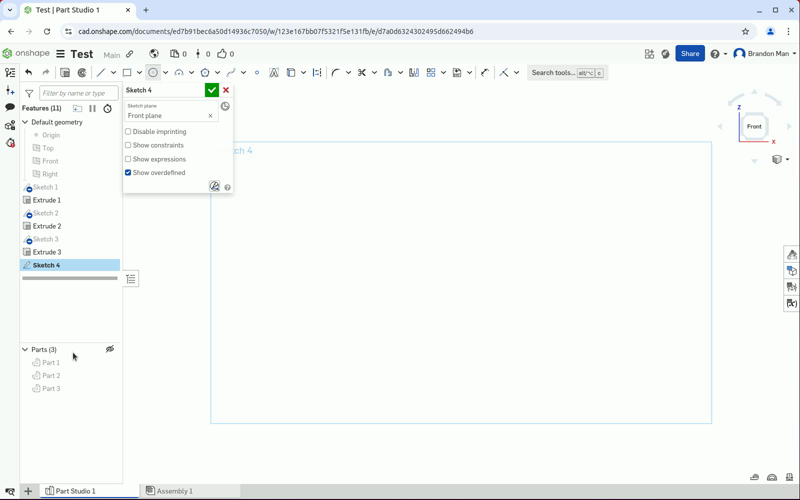
key_down(shift)
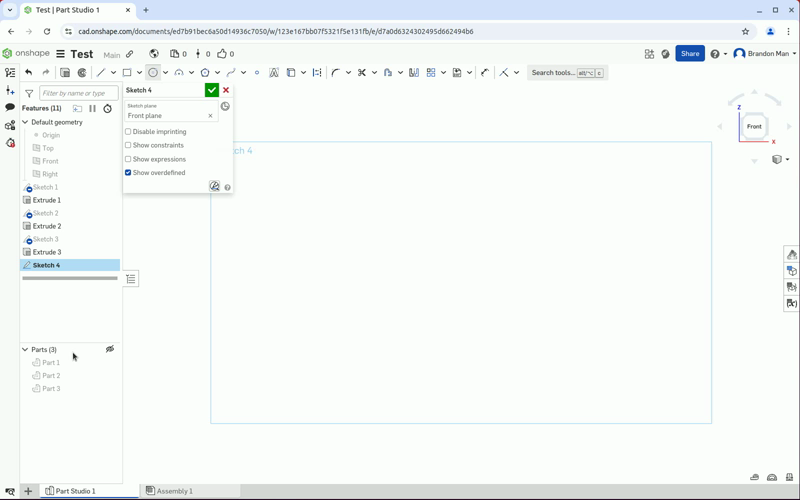
mouse_move(461, 225)
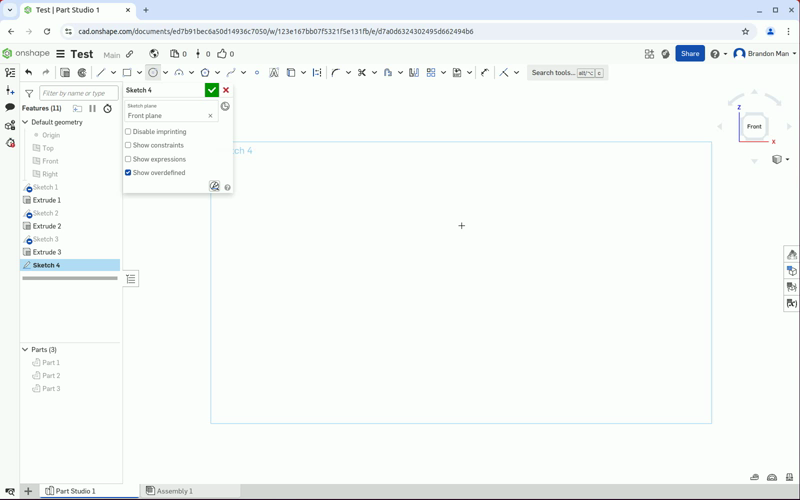
click(461, 225)
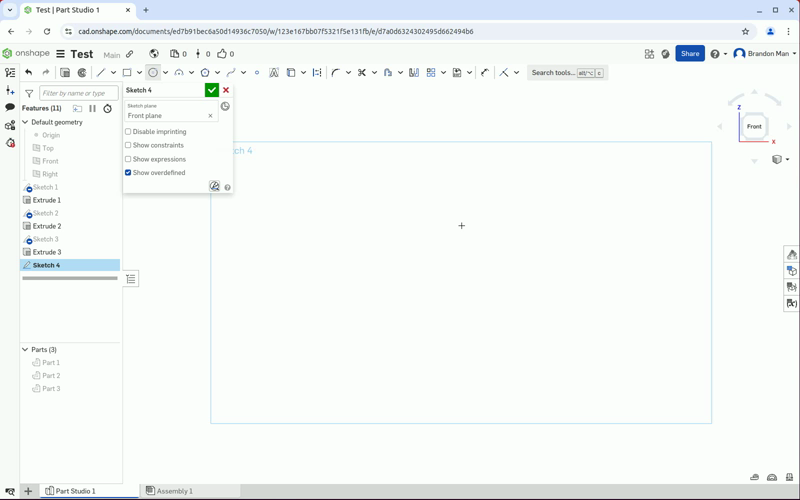
key_up(shift)
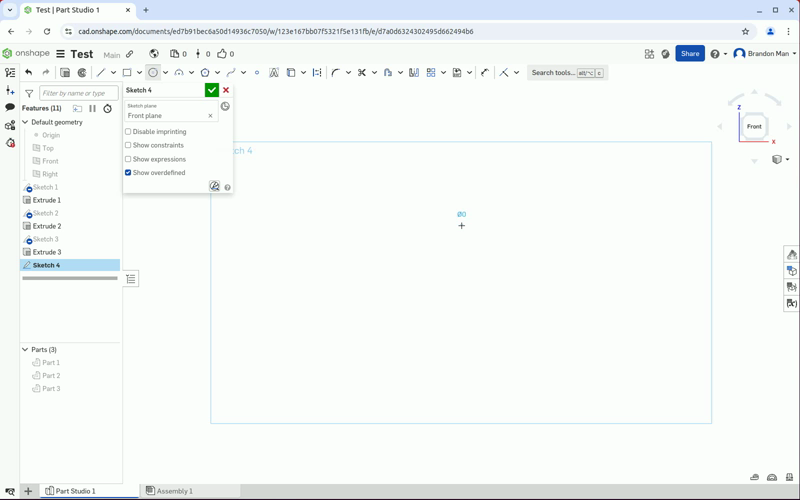
mouse_move(477, 225)
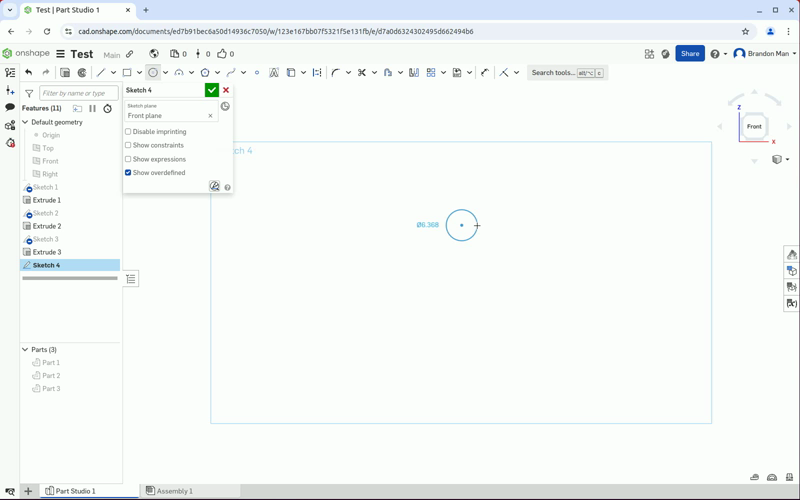
click(477, 225)
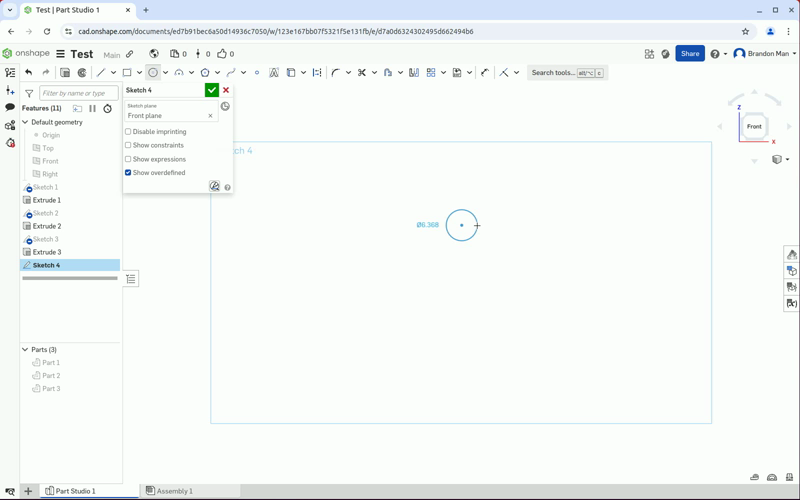
key(esc)
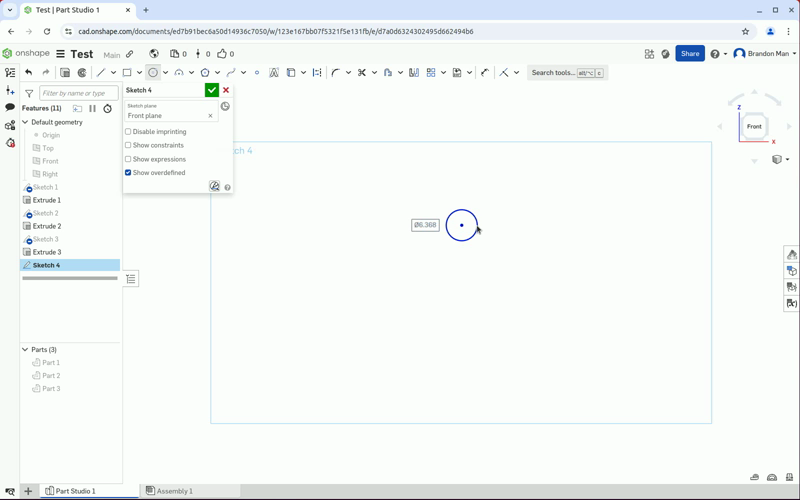
key(c)
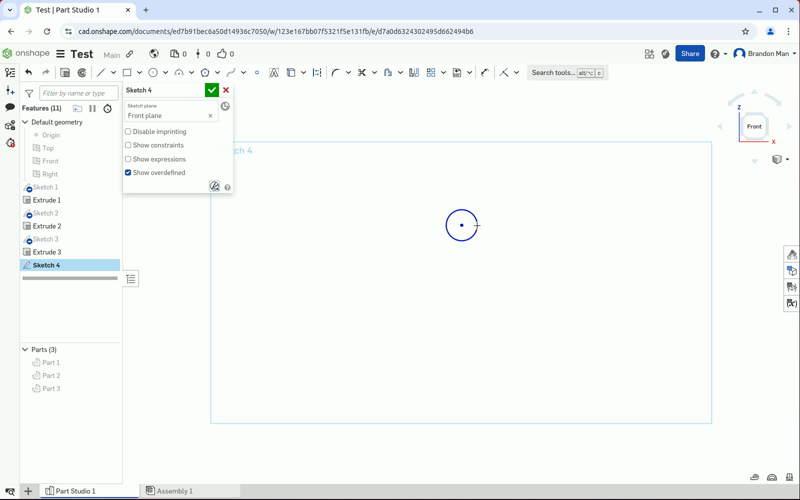
key_down(shift)
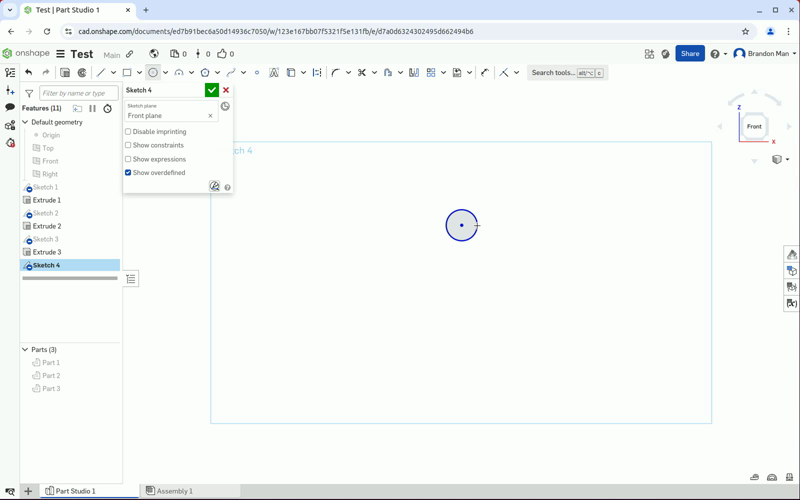
mouse_move(461, 225)
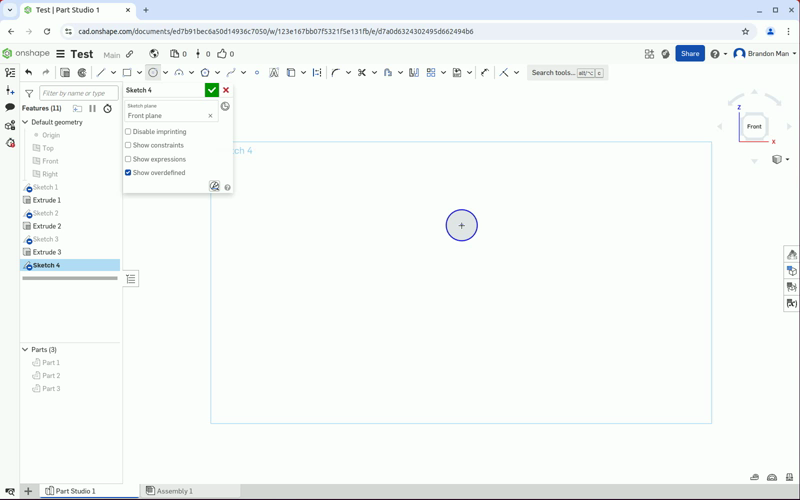
click(461, 225)
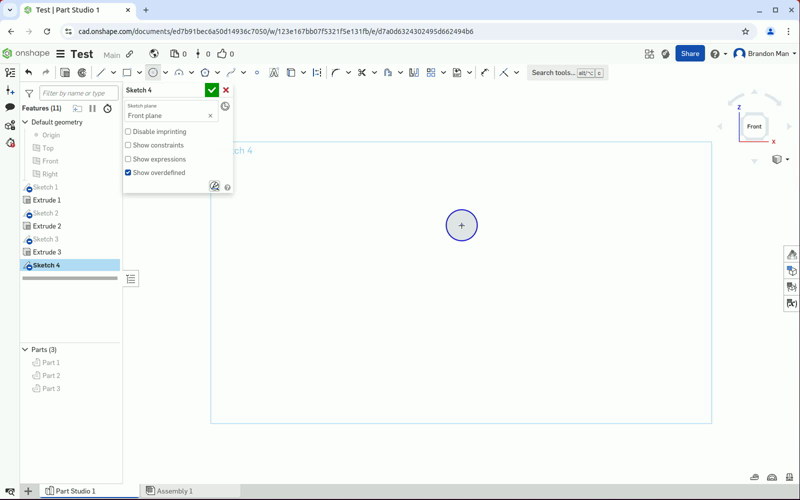
key_up(shift)
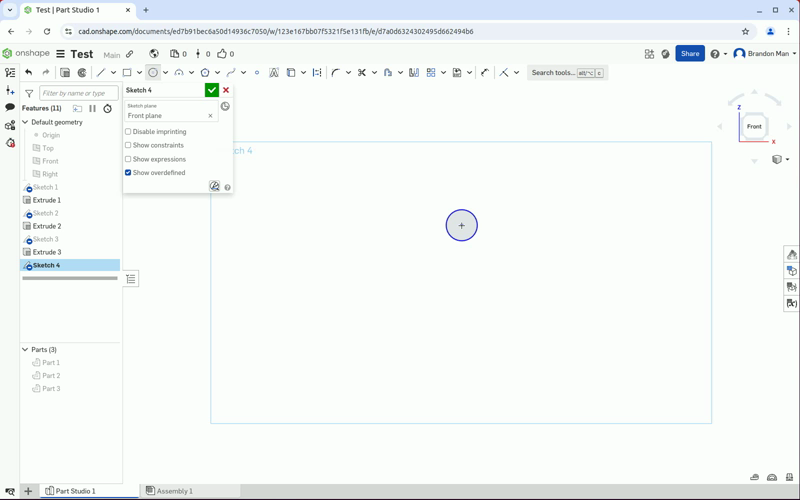
mouse_move(465, 225)
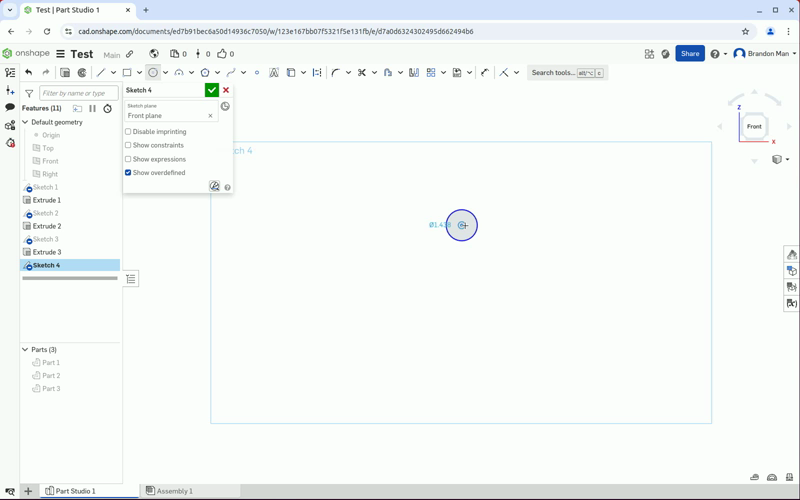
scroll(6)
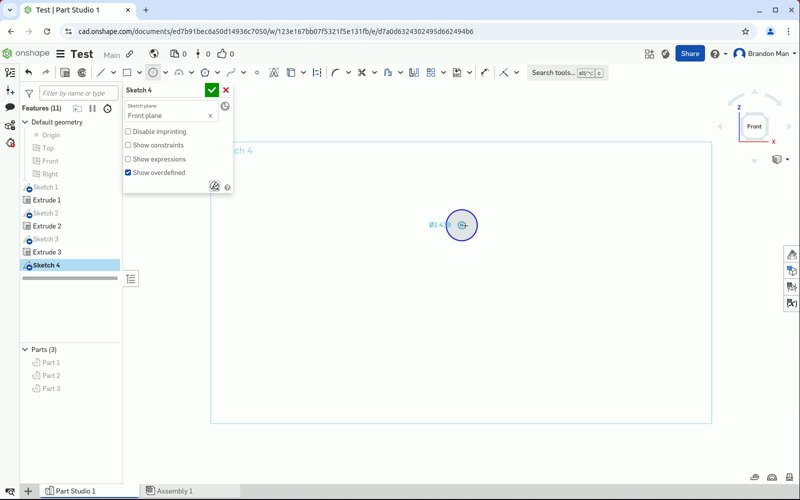
scroll(6)
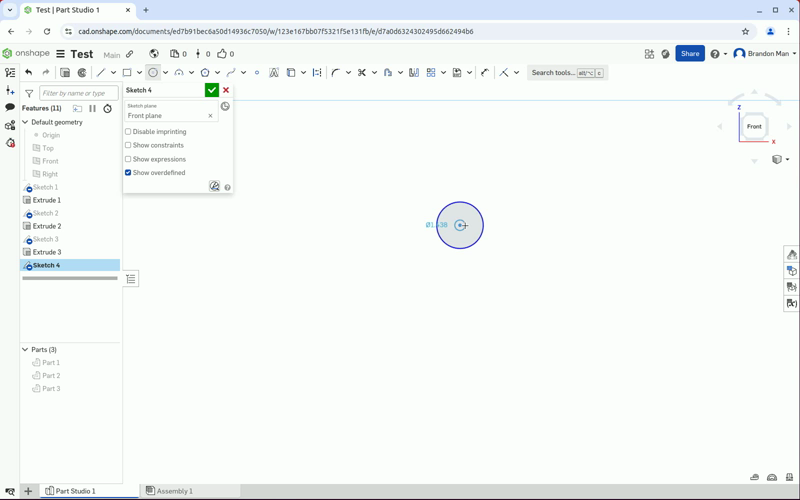
scroll(6)
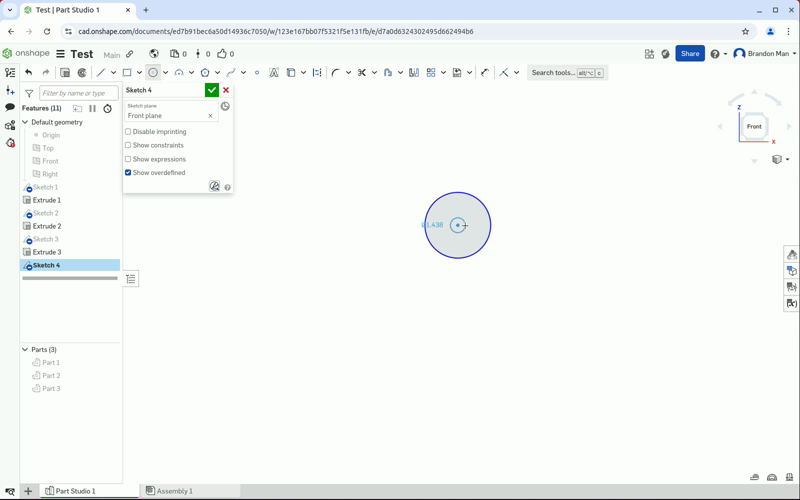
scroll(6)
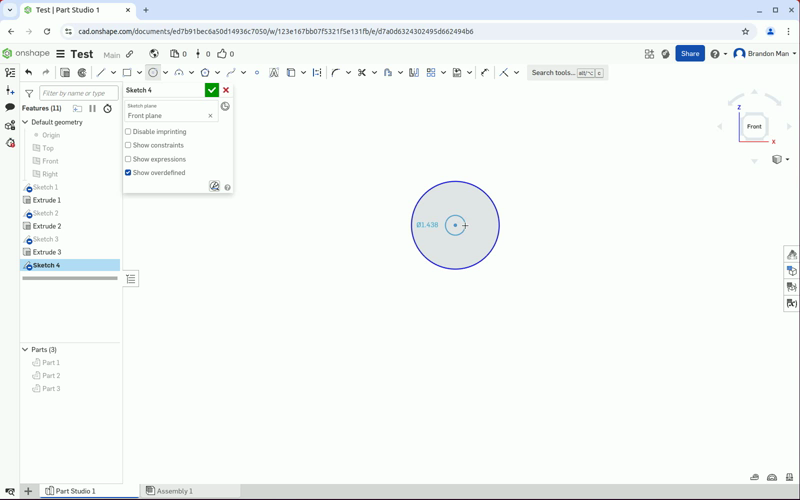
scroll(6)
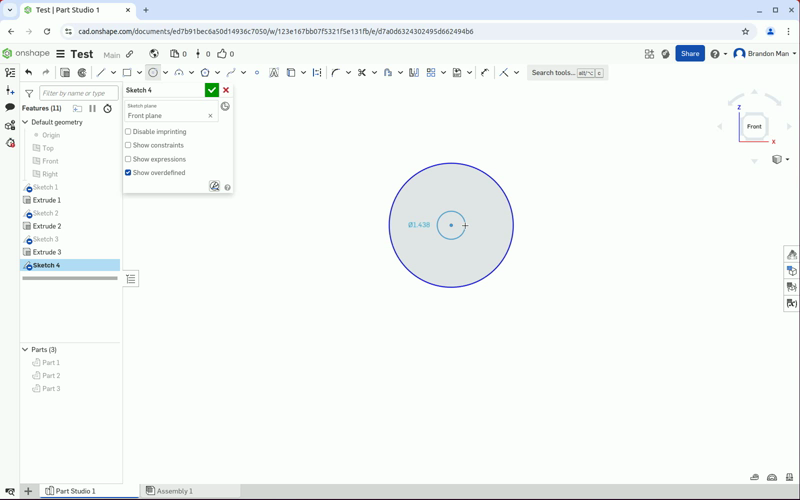
scroll(6)
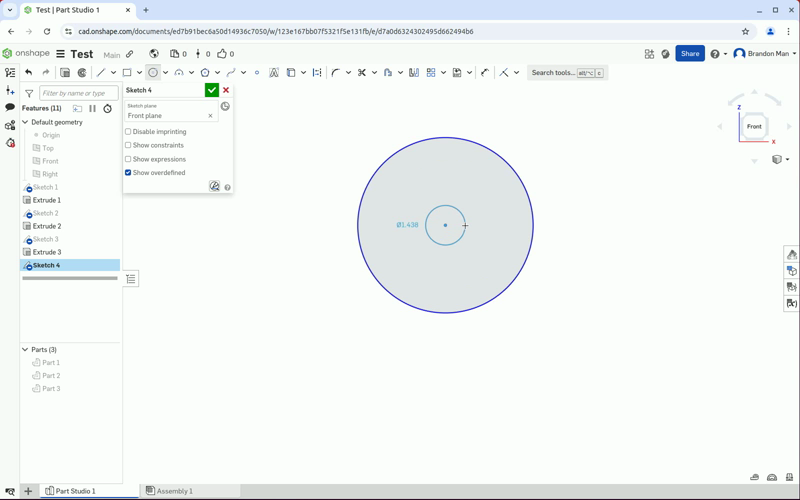
scroll(6)
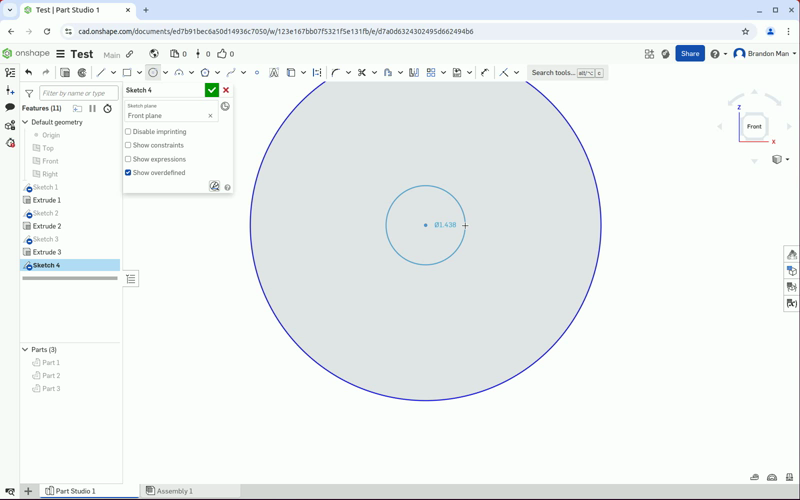
click(465, 225)
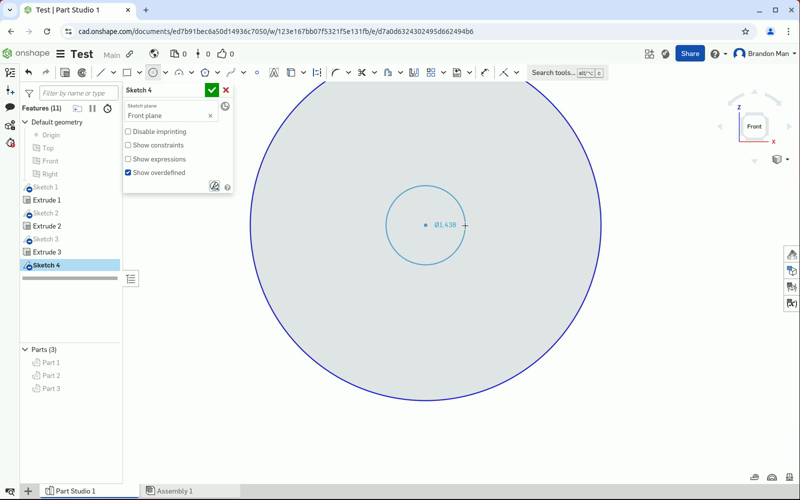
scroll(-6)
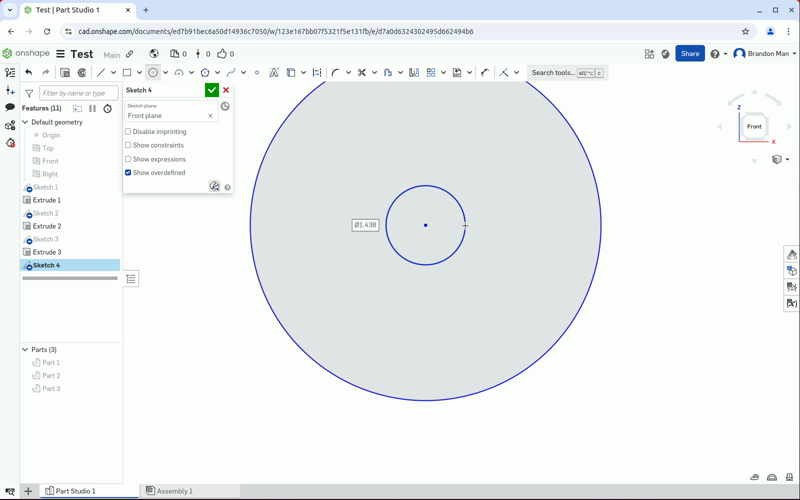
scroll(-6)
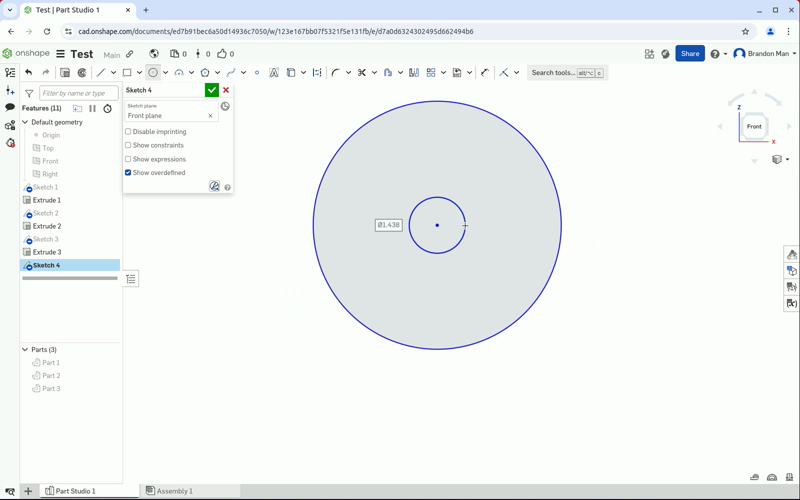
scroll(-6)
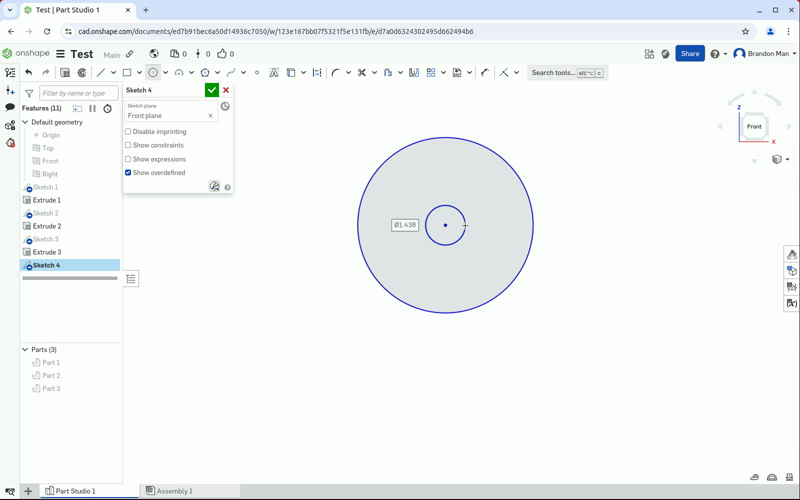
scroll(-6)
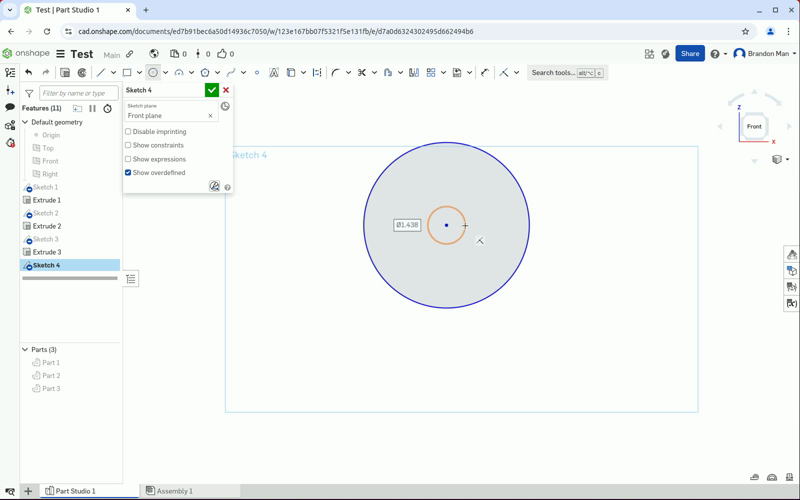
scroll(-6)
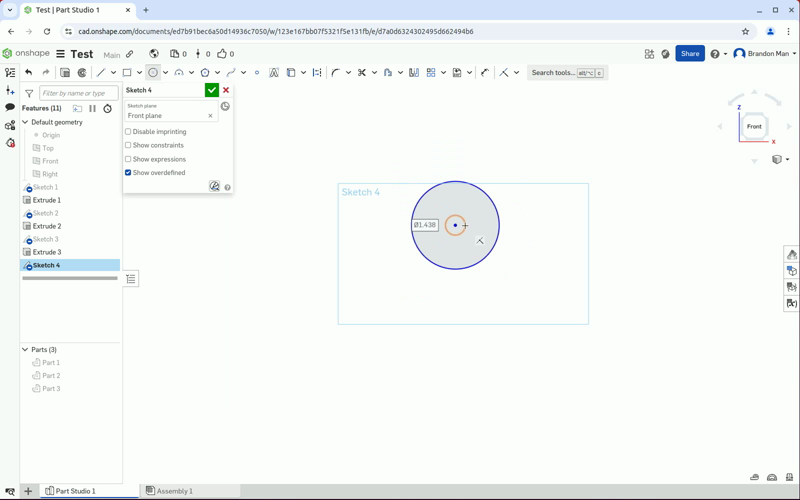
scroll(-6)
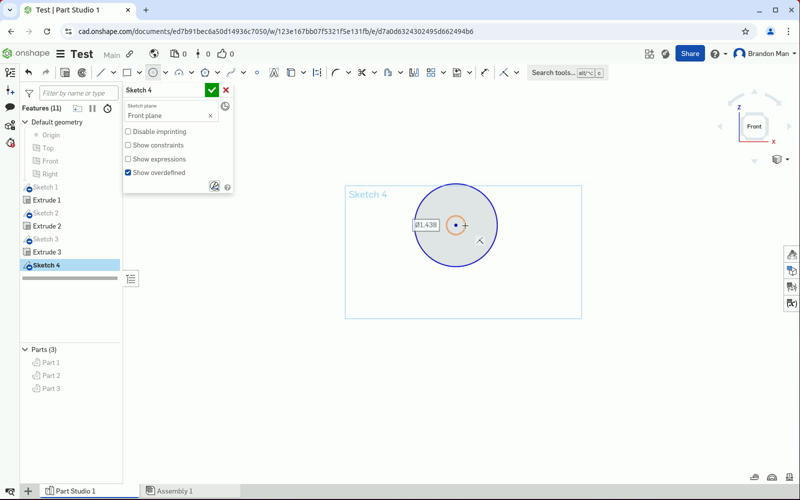
scroll(-6)
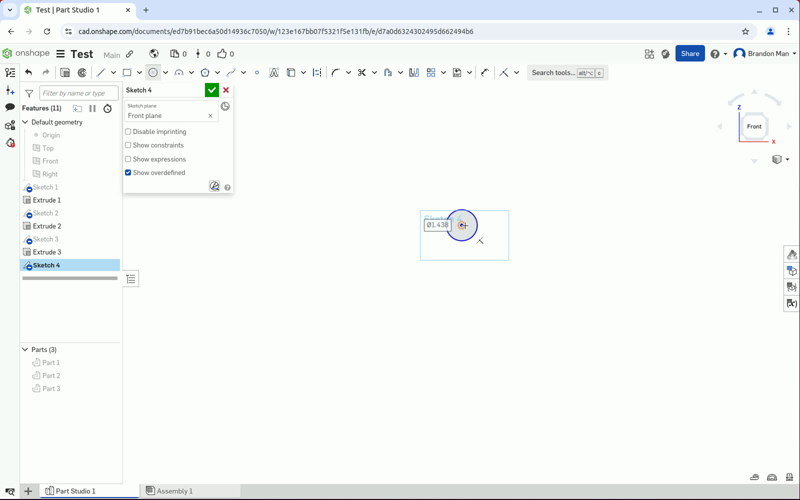
key(esc)
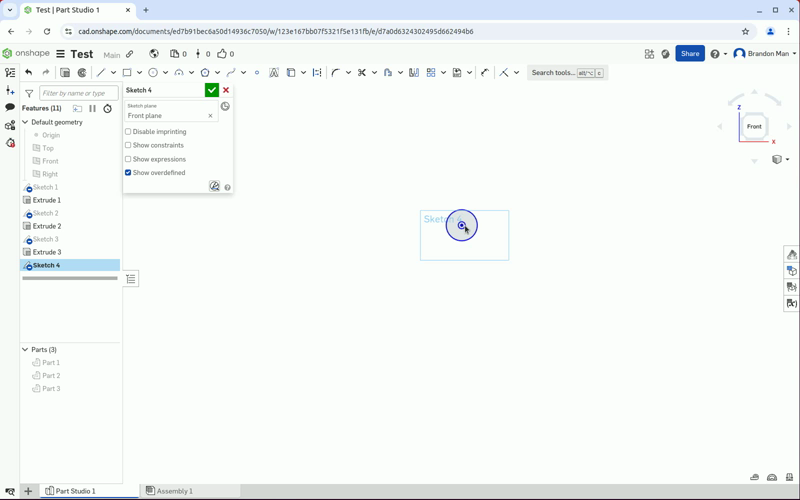
mouse_move(462, 230)
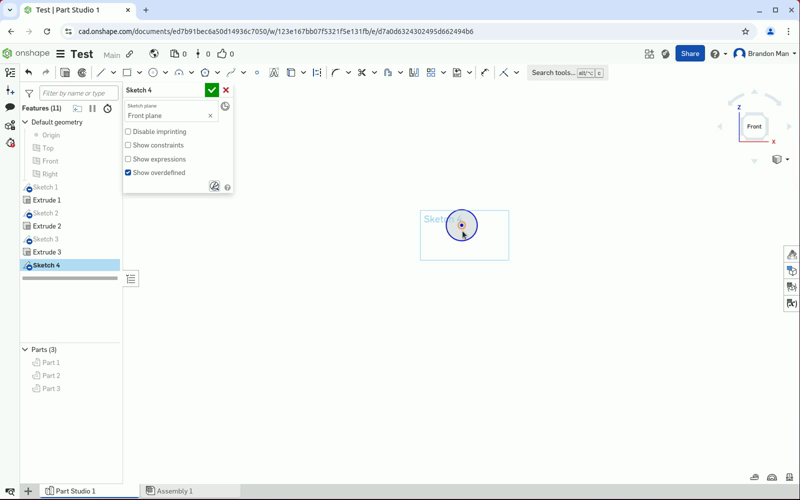
scroll(6)
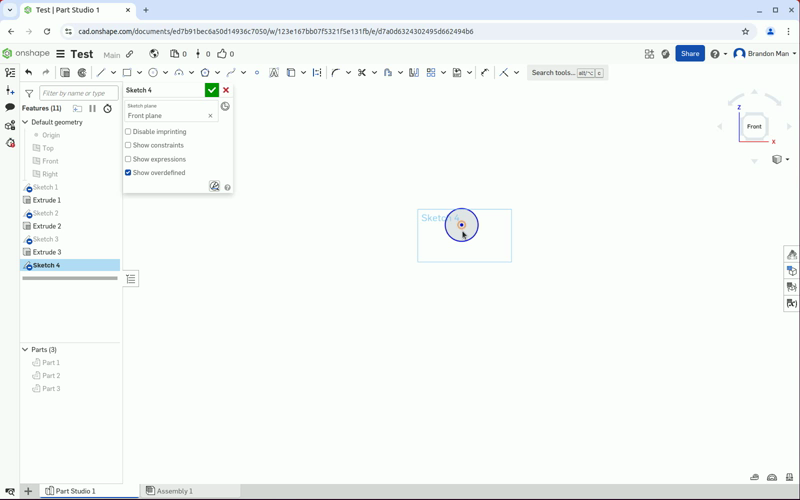
scroll(6)
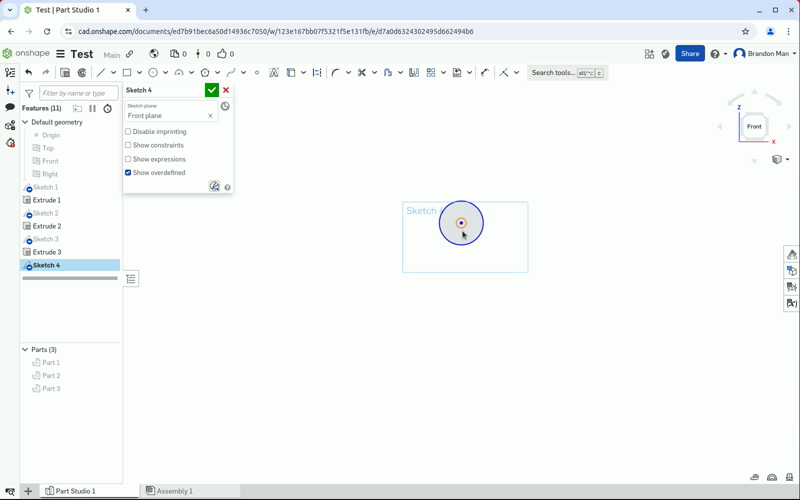
scroll(6)
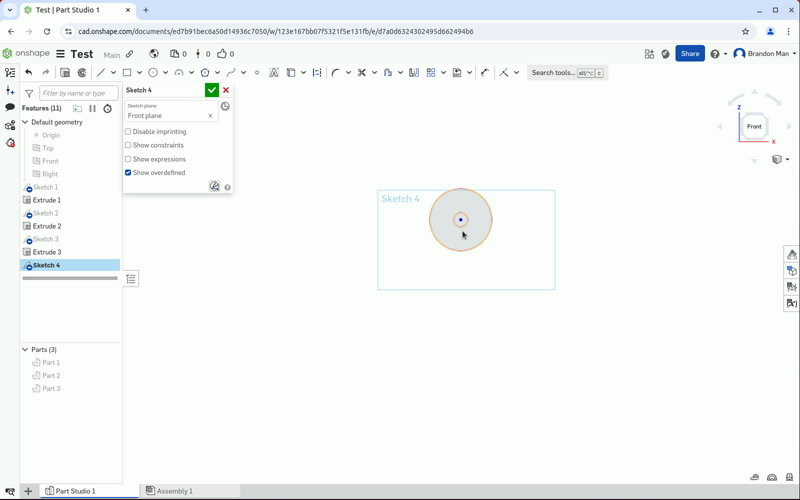
scroll(6)
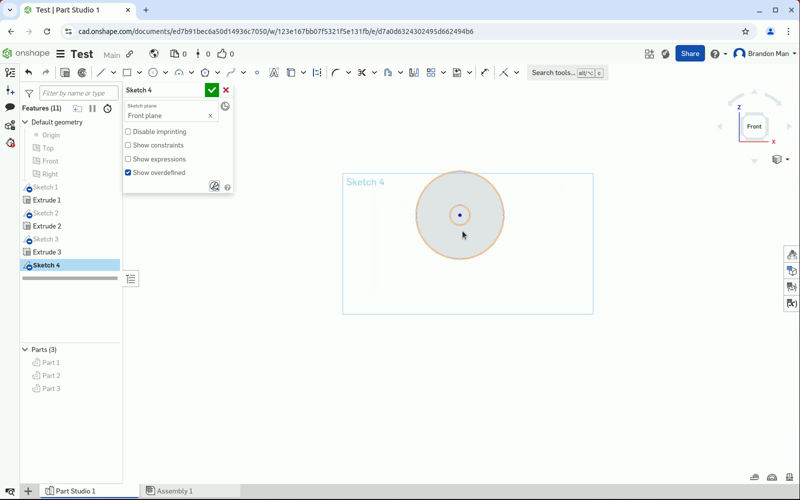
scroll(6)
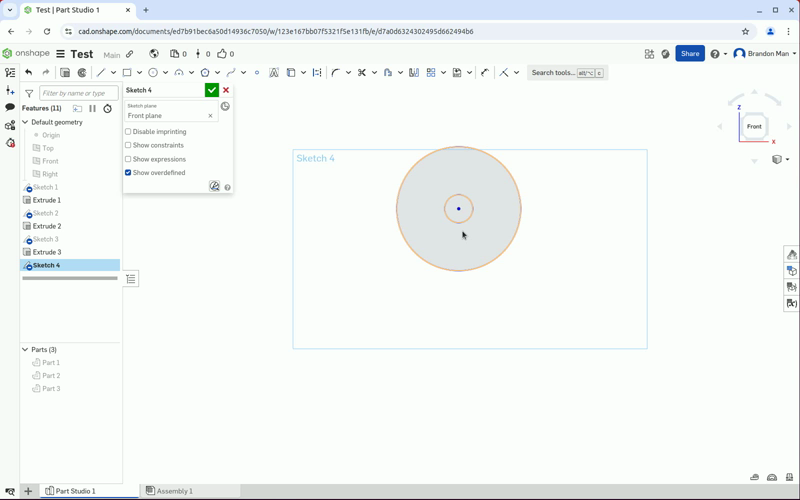
scroll(6)
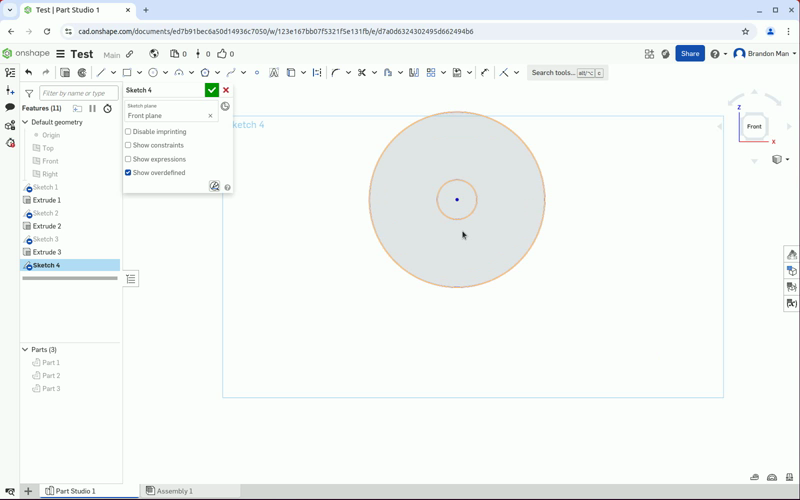
scroll(6)
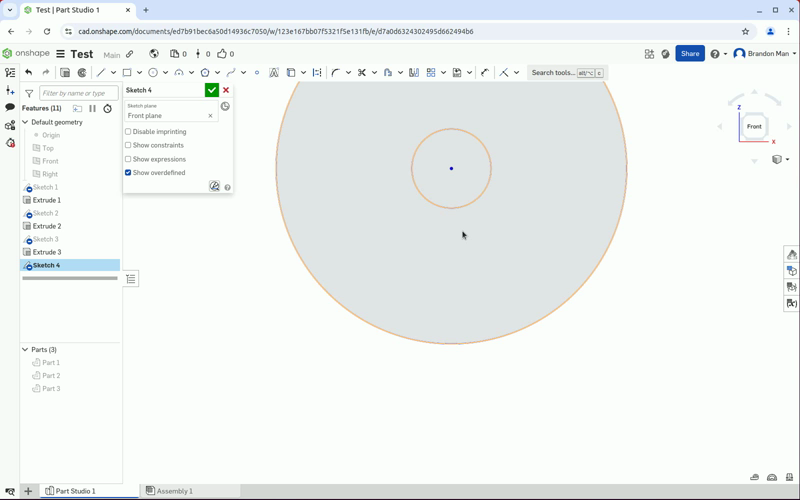
click(462, 230)
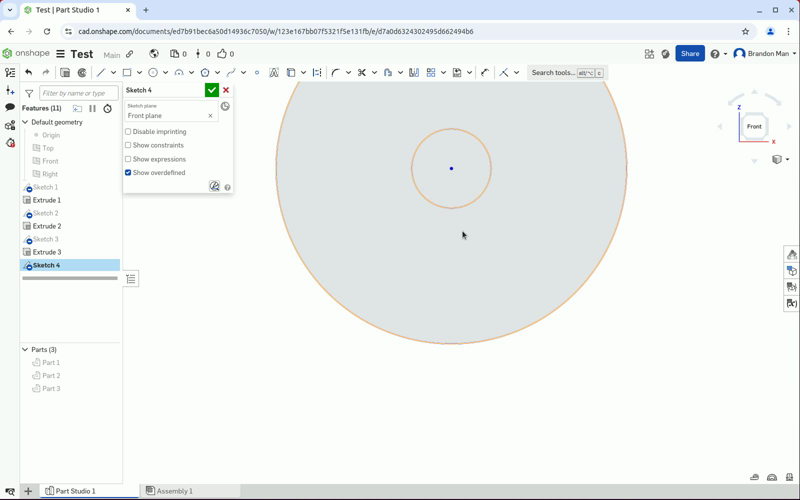
scroll(-6)
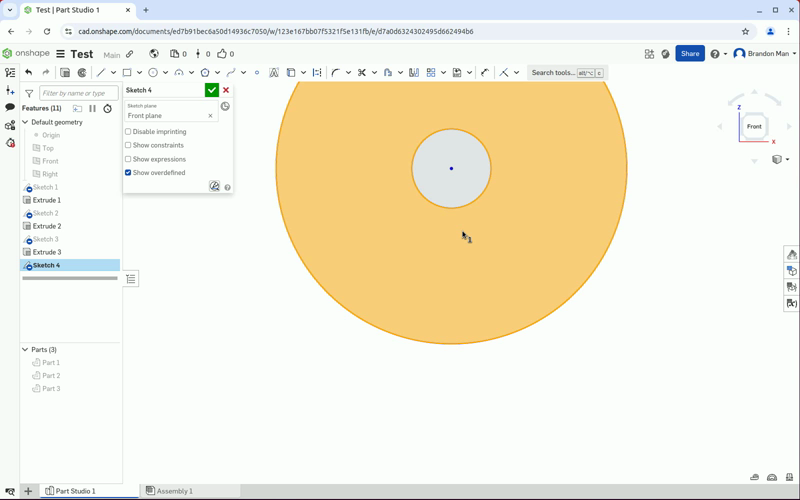
scroll(-6)
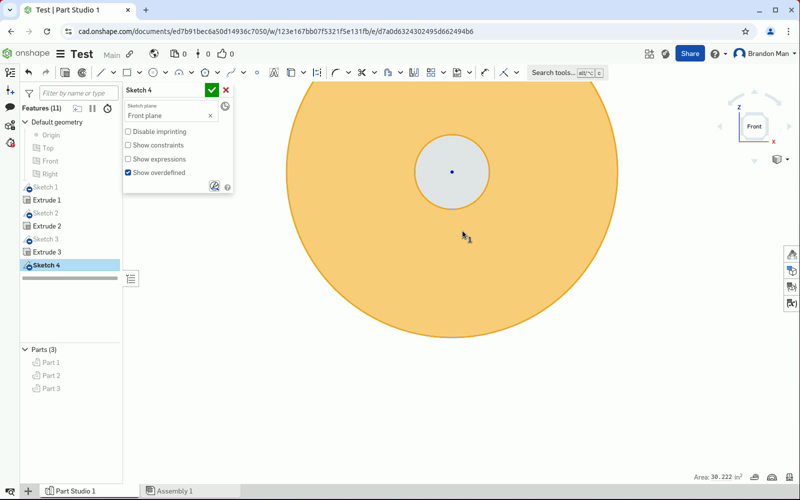
scroll(-6)
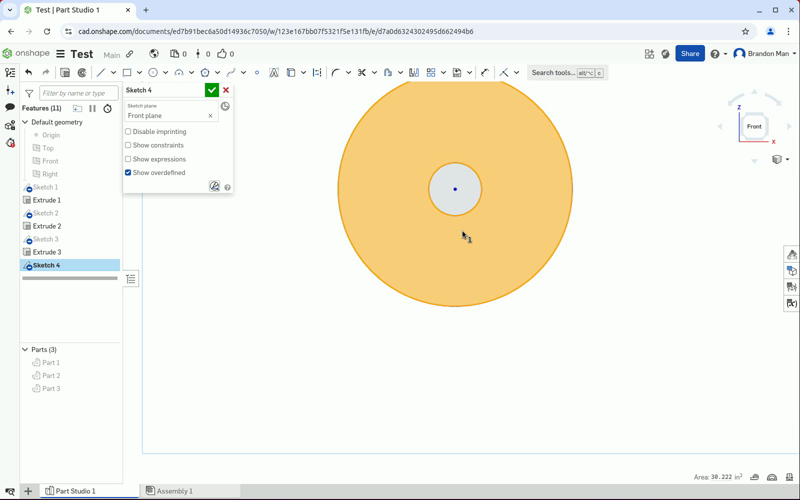
scroll(-6)
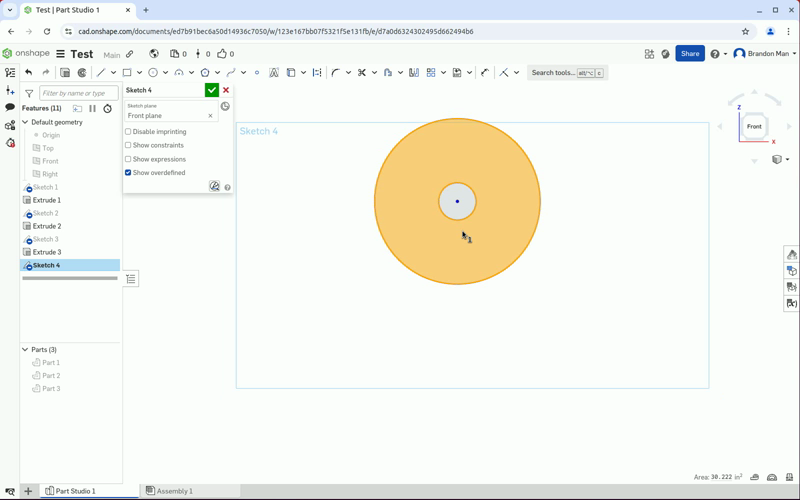
scroll(-6)
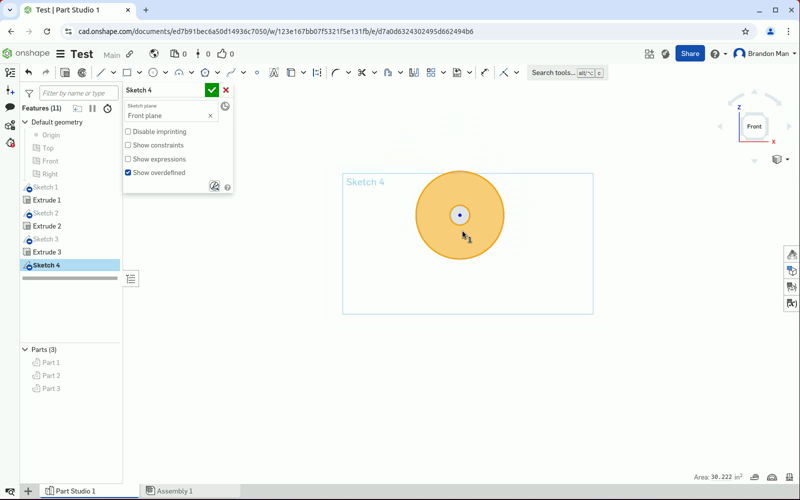
scroll(-6)
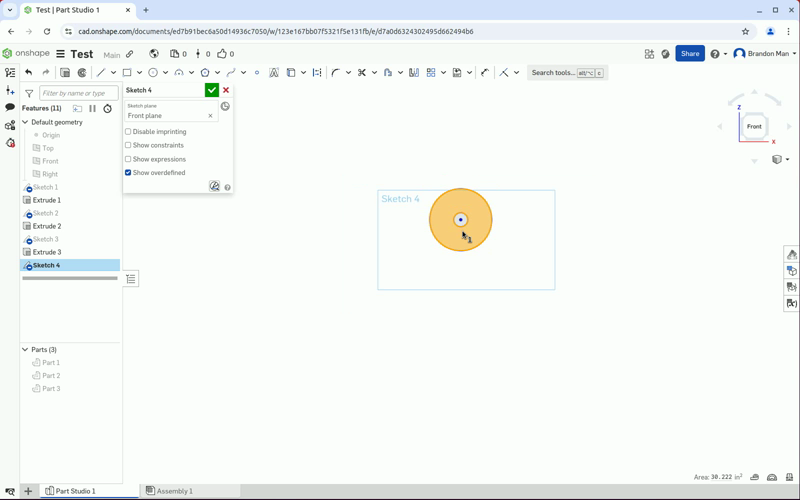
scroll(-6)
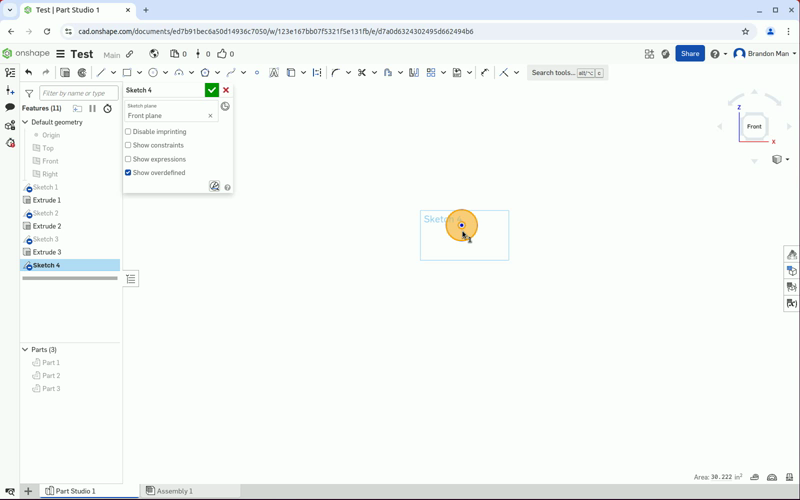
mouse_move(73, 352)
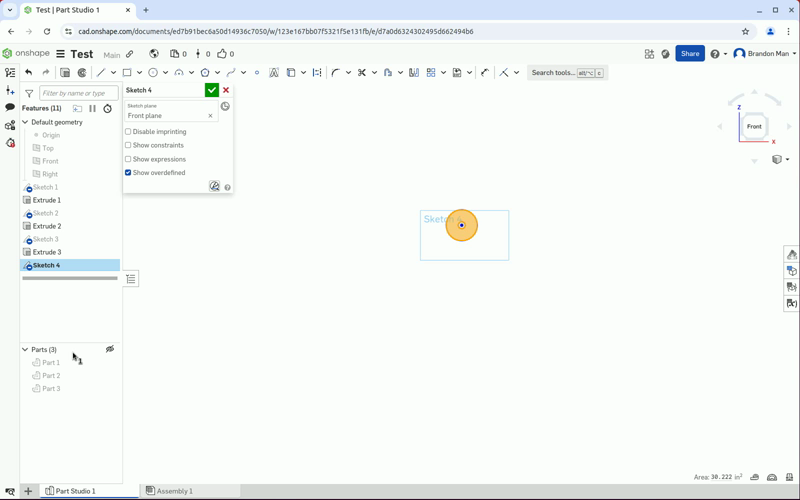
key(shift+y)
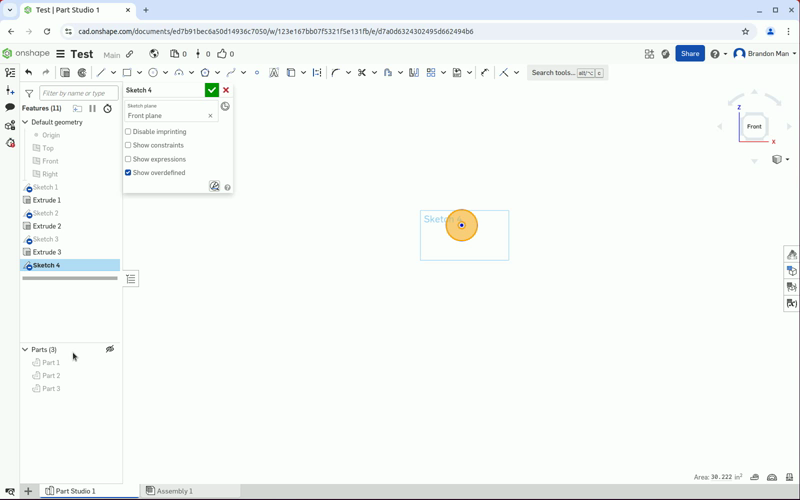
key(shift+e)
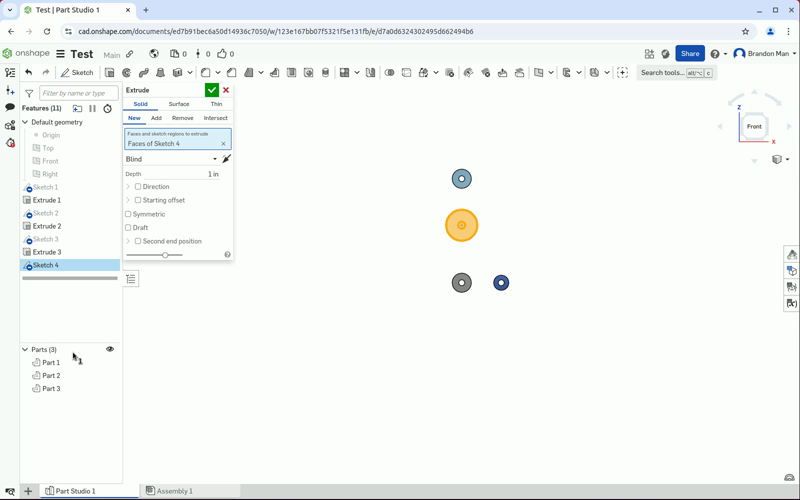
mouse_move(143, 106)
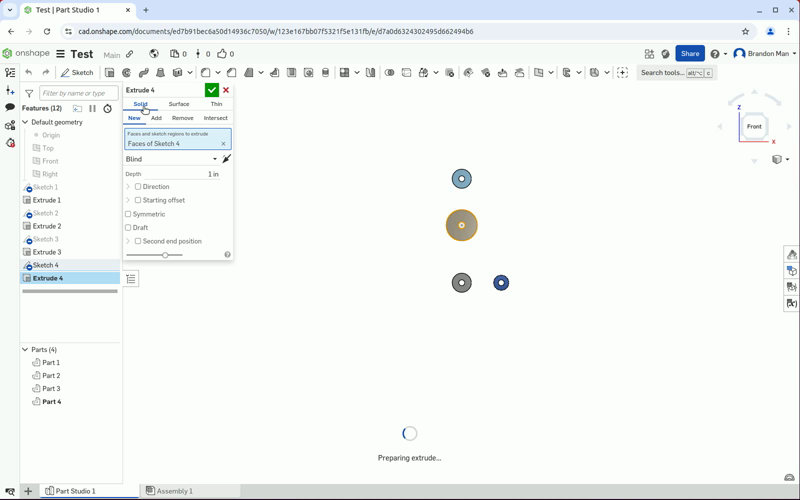
click(143, 106)
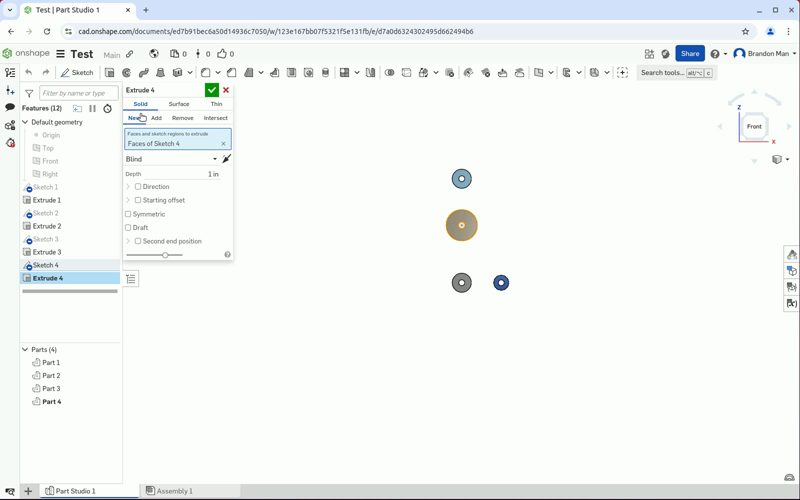
mouse_move(137, 120)
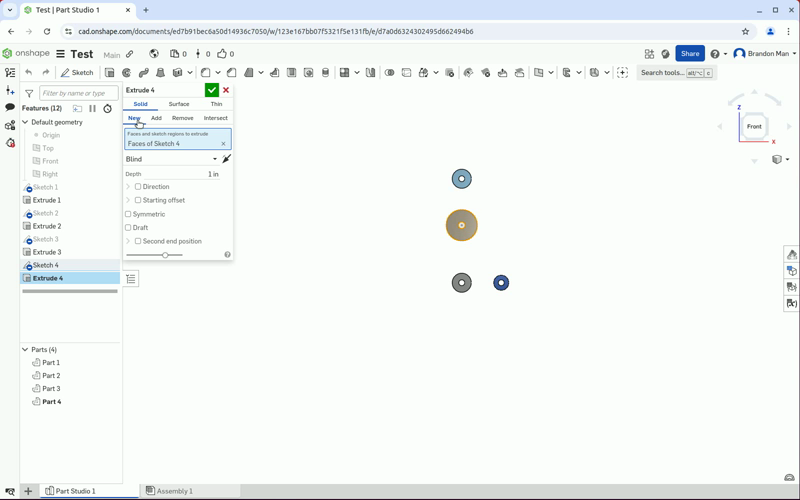
click(137, 120)
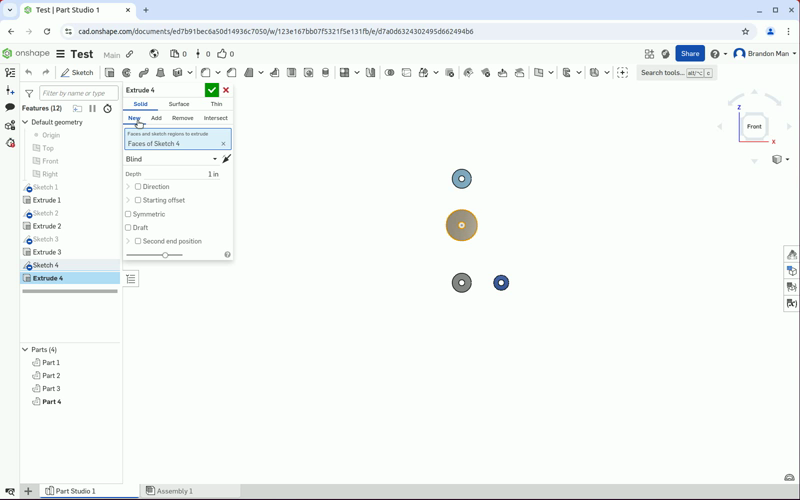
key(tab, 4)
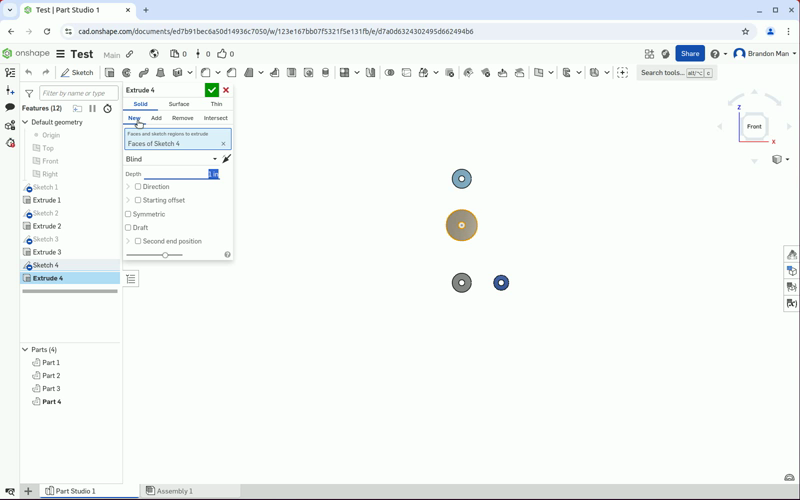
text(0.481)
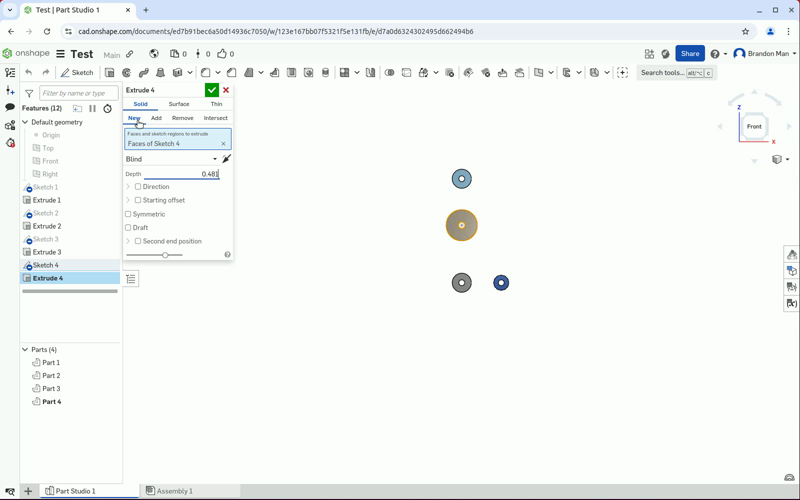
key(enter)
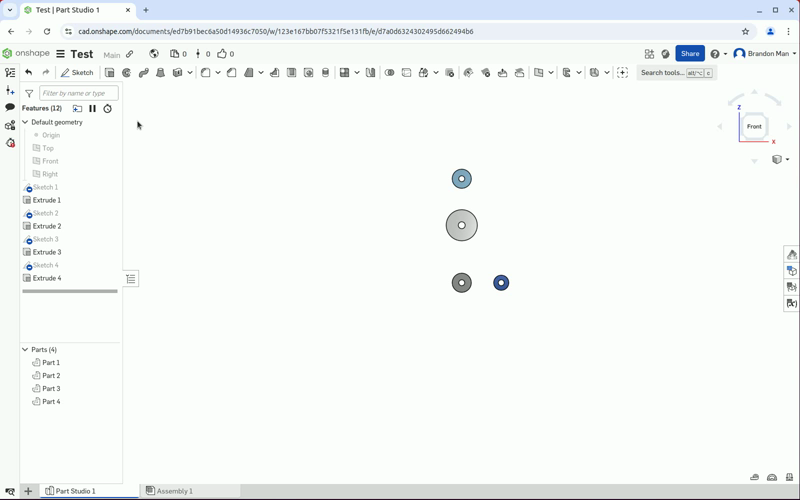
key(shift+h)
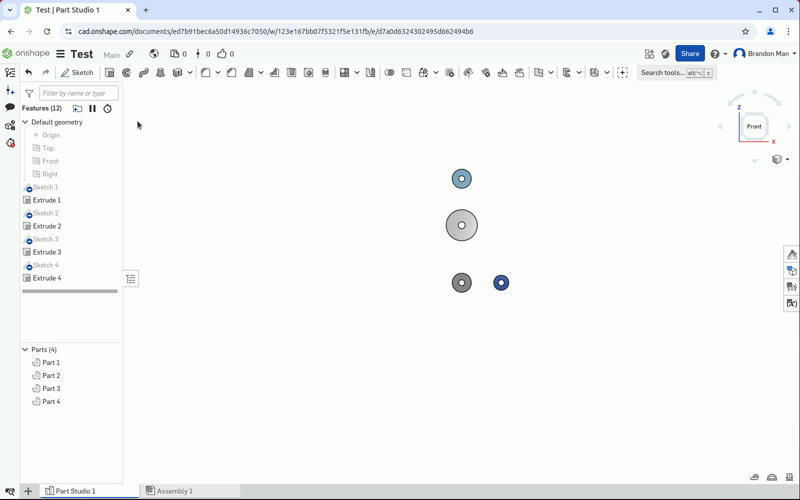
key(shift+h)
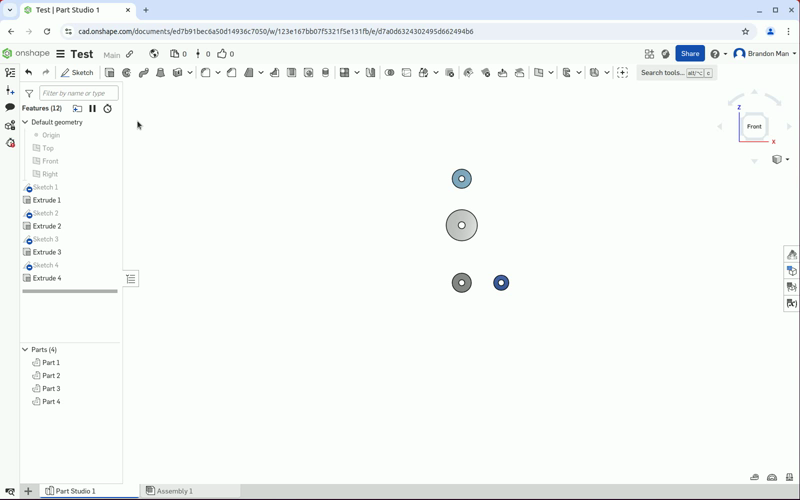
mouse_move(73, 189)
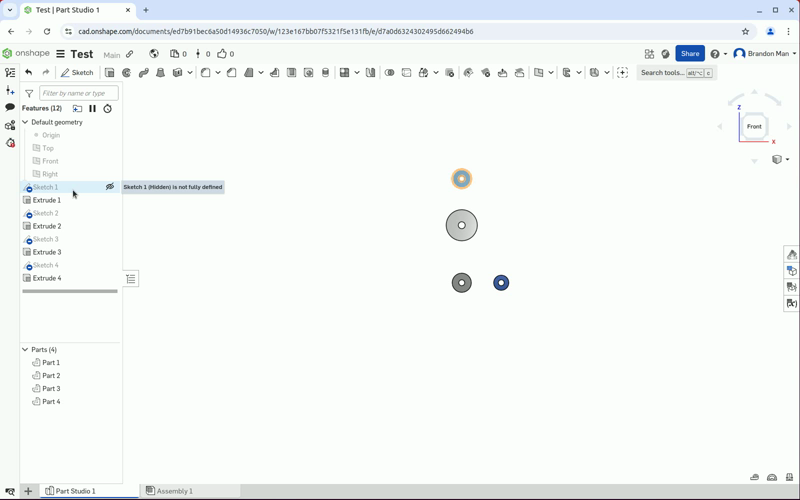
click(73, 189)
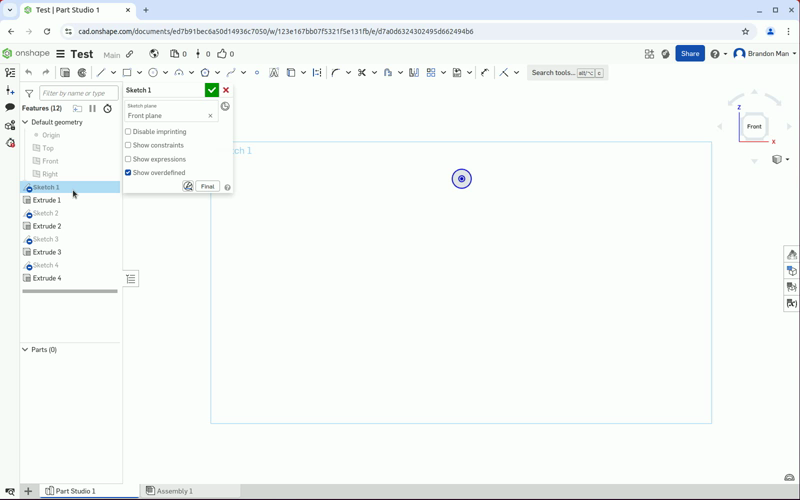
mouse_move(229, 92)
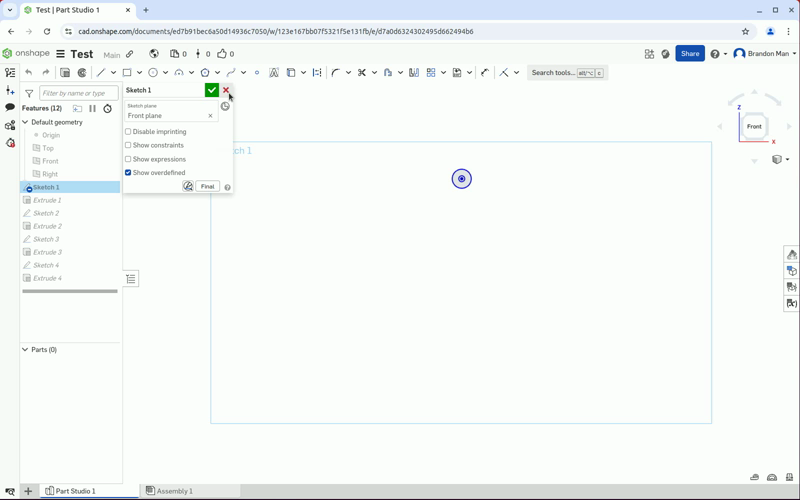
click(229, 92)
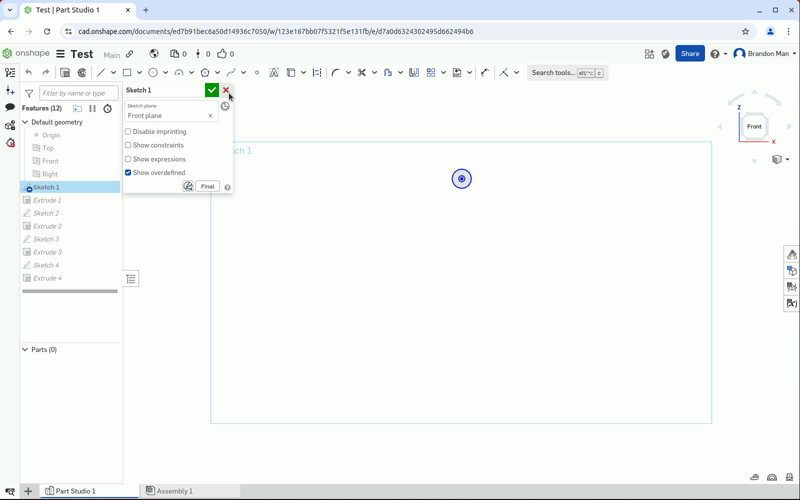
key(shift+s)
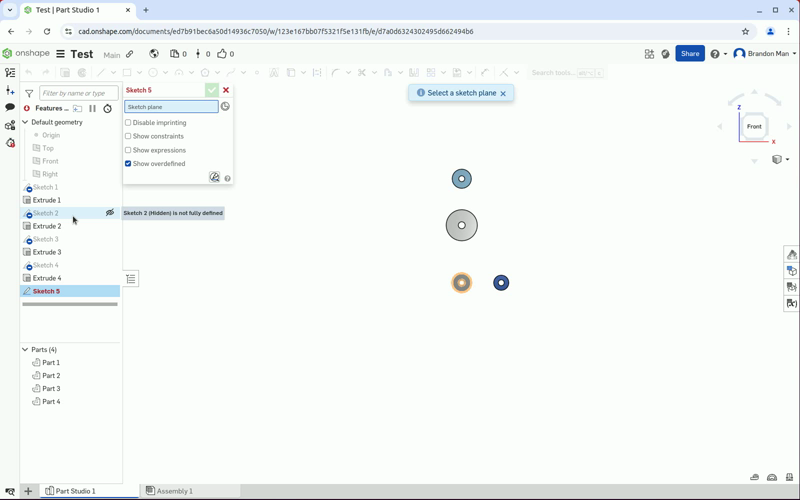
scroll(3)
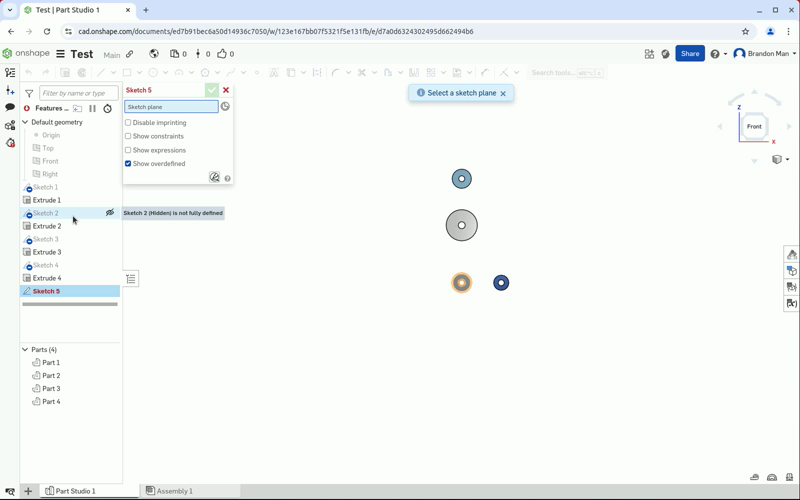
mouse_move(73, 163)
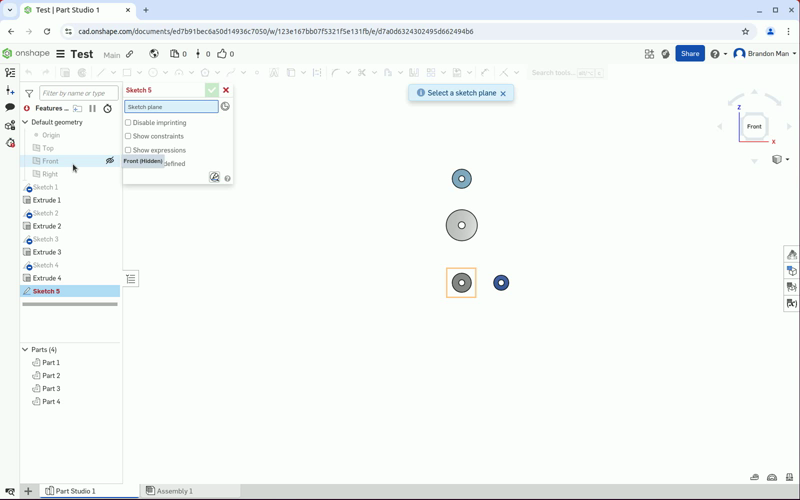
click(73, 163)
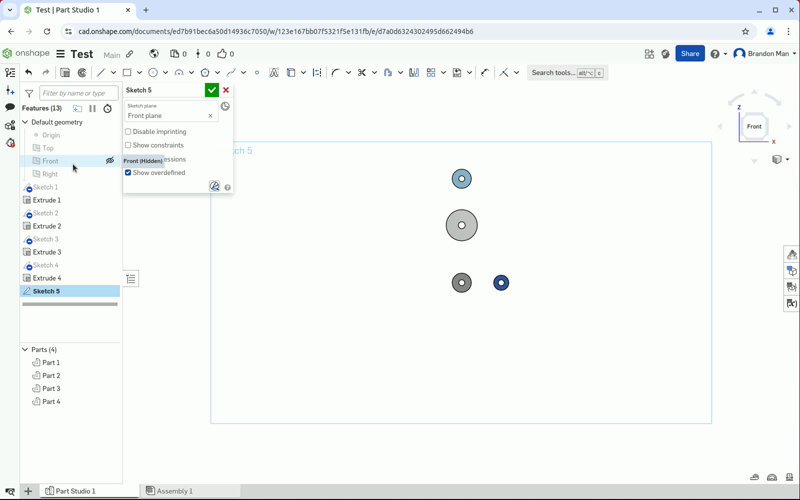
mouse_move(73, 352)
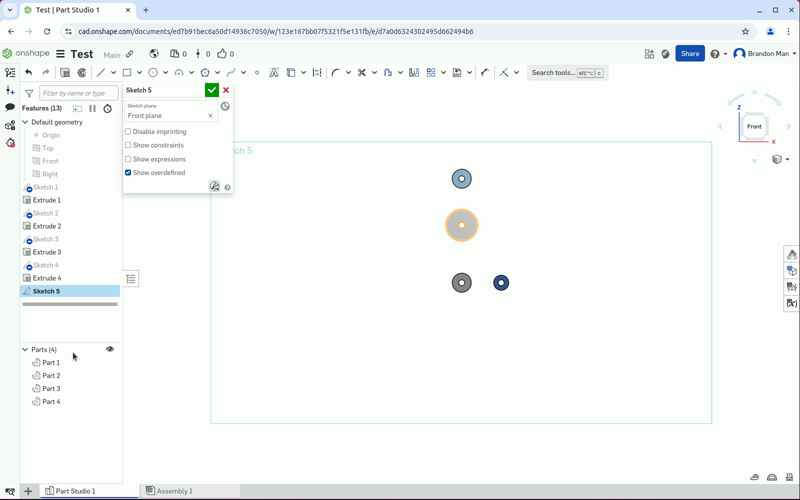
key(y)
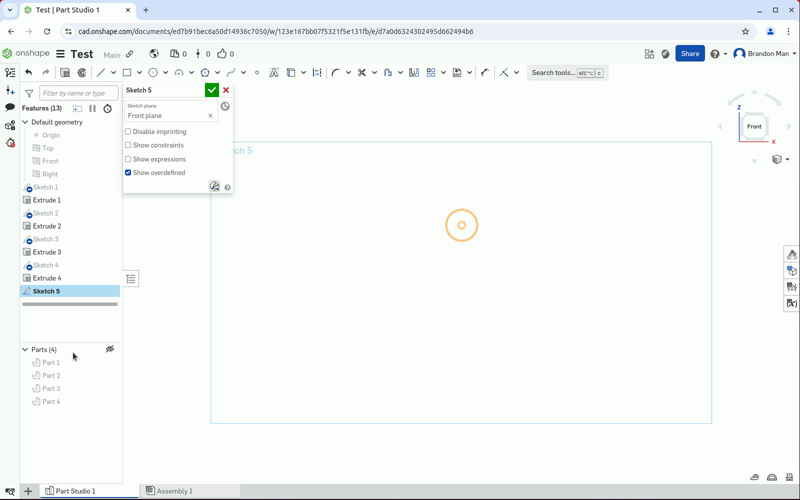
key(a)
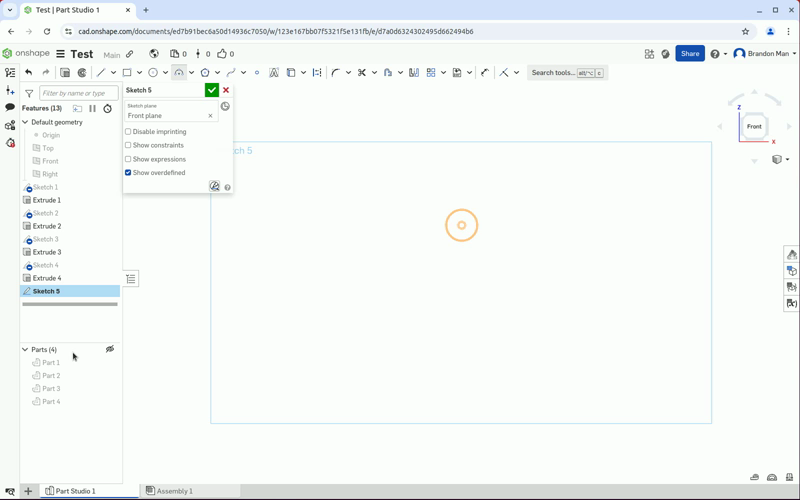
key_down(shift)
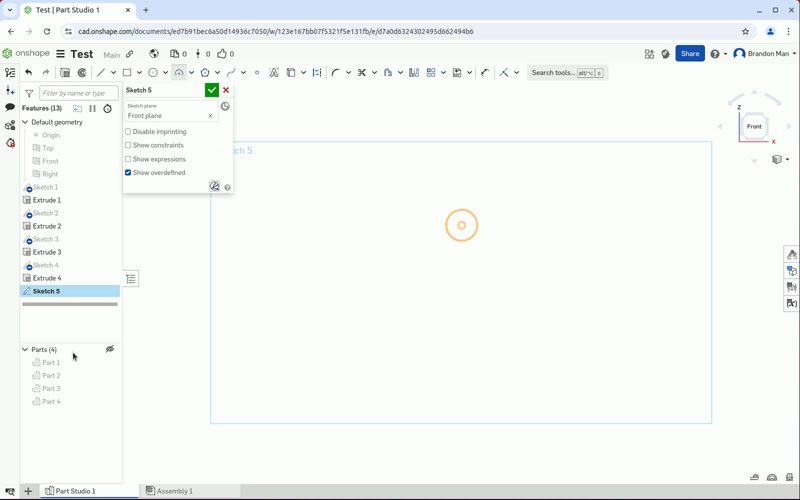
mouse_move(446, 223)
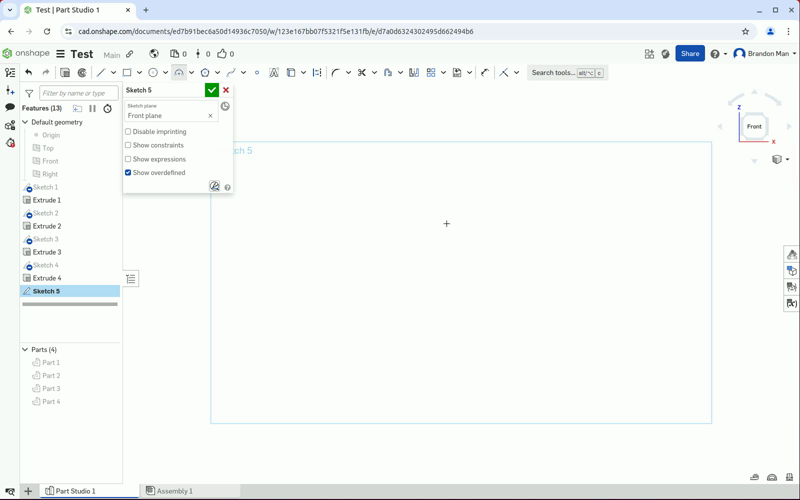
click(446, 223)
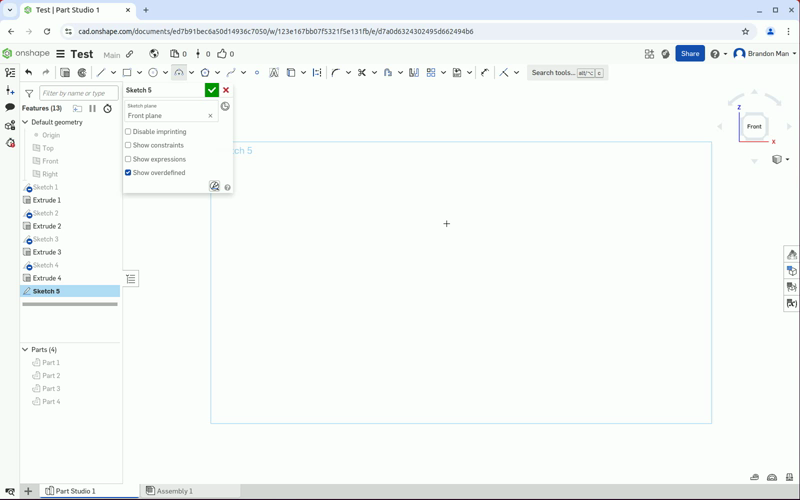
key_up(shift)
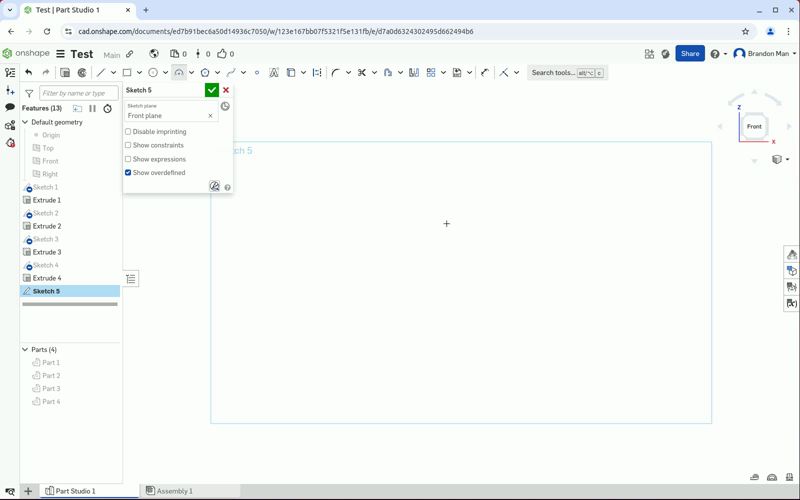
key_down(shift)
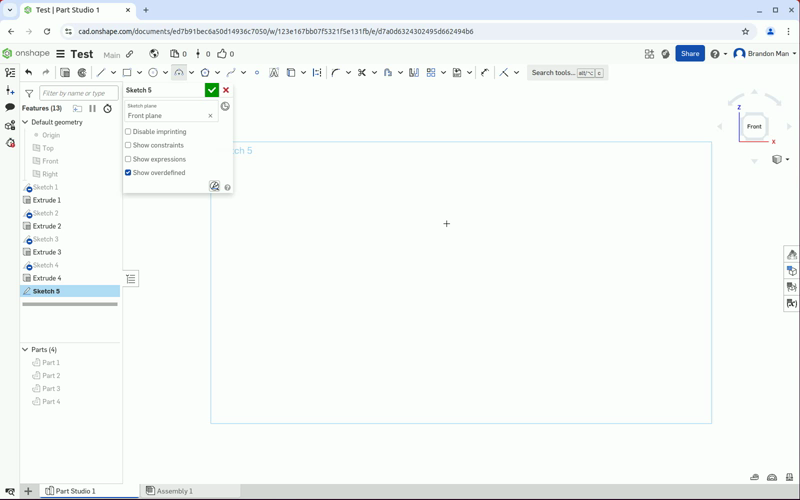
mouse_move(476, 223)
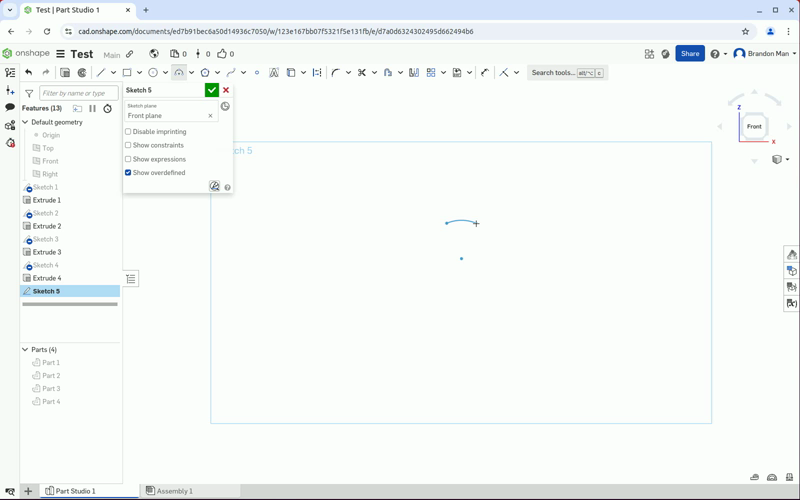
click(476, 223)
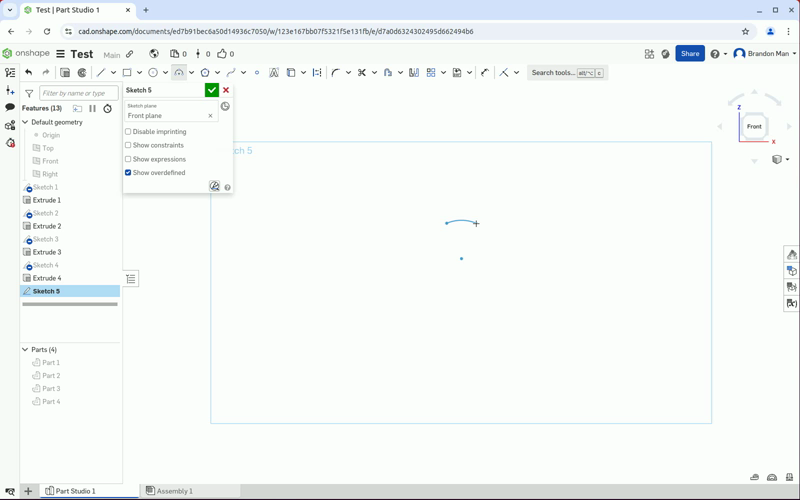
mouse_move(461, 210)
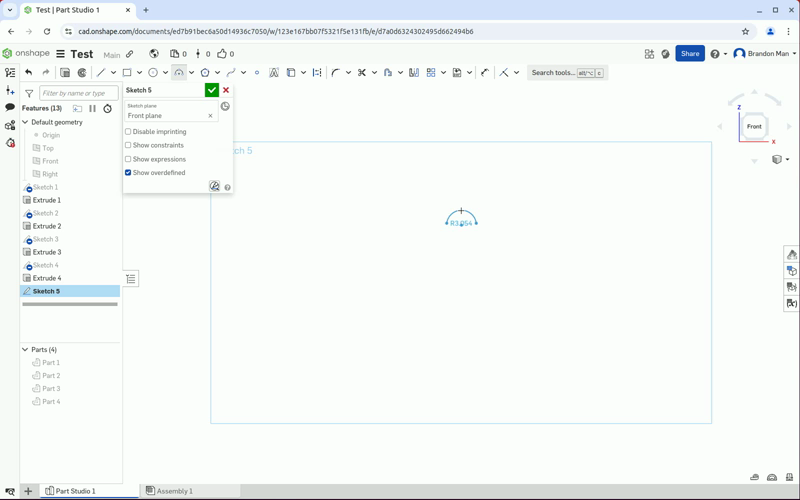
click(461, 210)
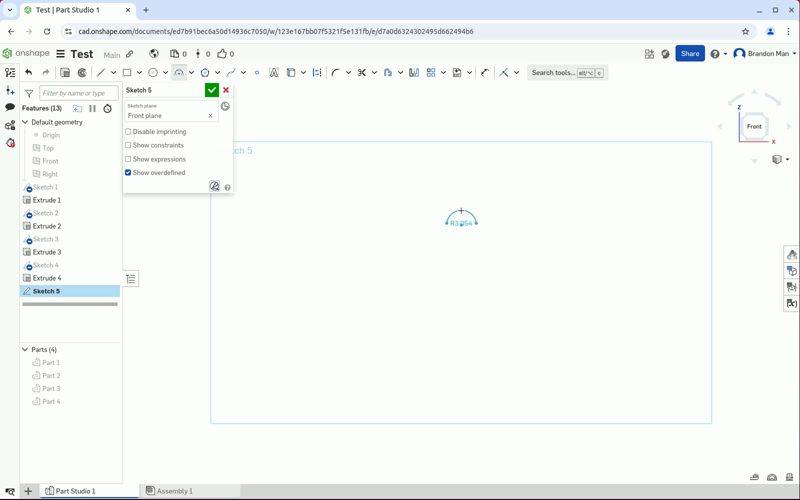
key_up(shift)
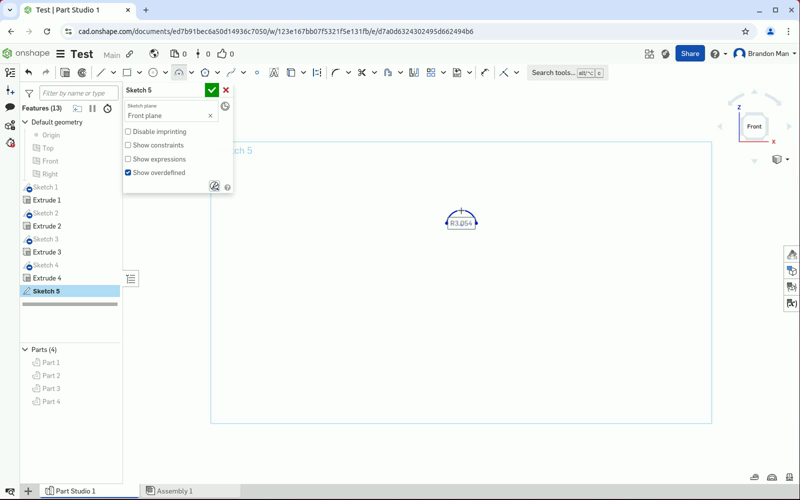
key(esc)
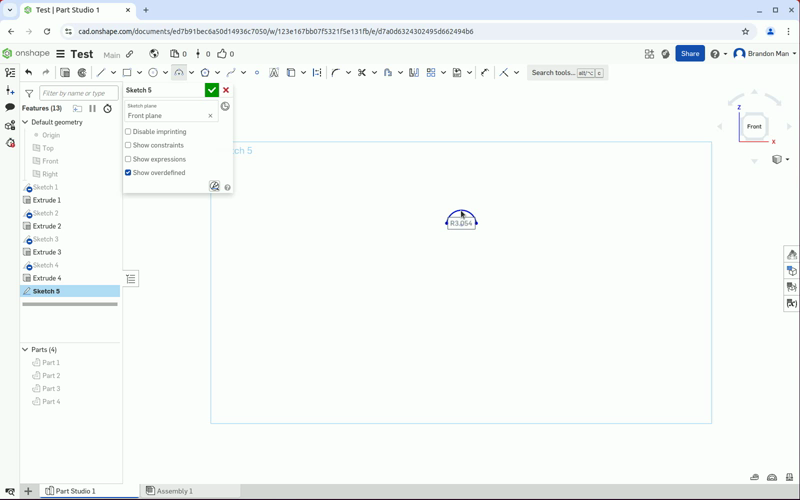
key(l)
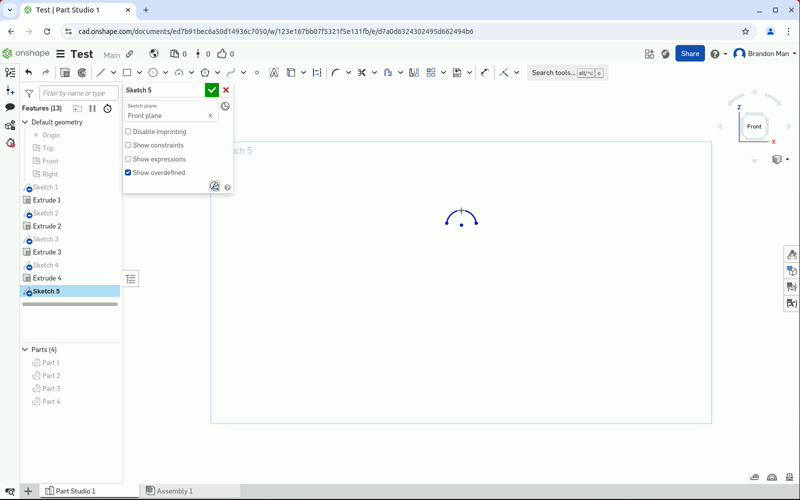
mouse_move(476, 223)
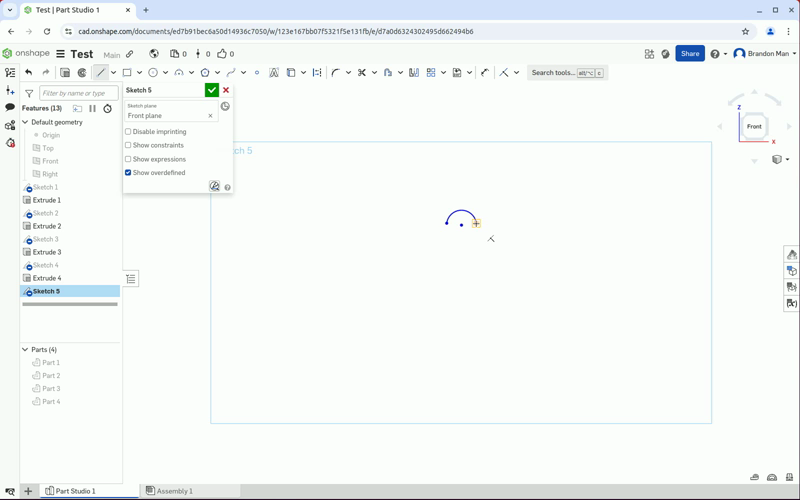
click(476, 223)
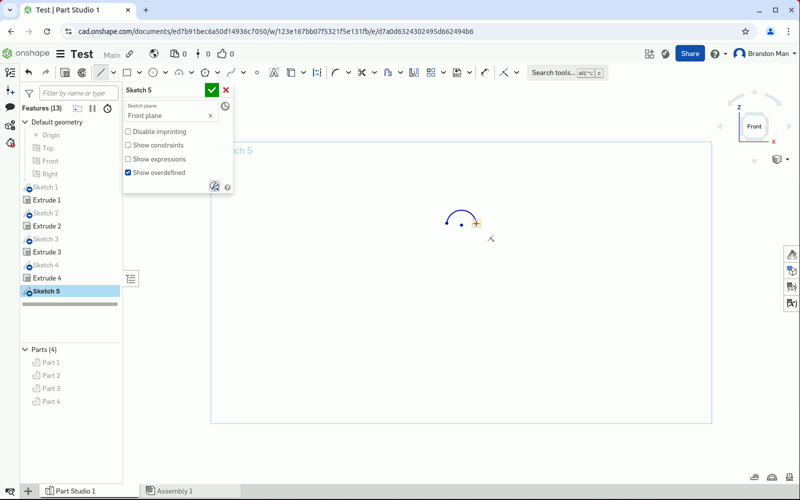
key_down(shift)
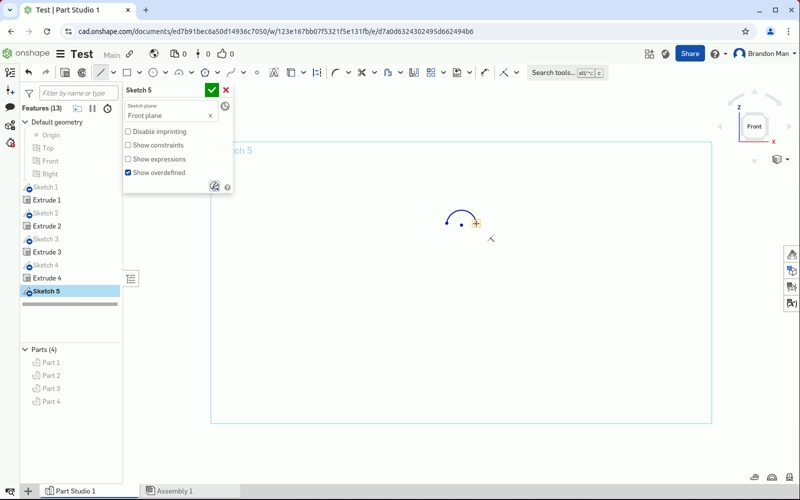
mouse_move(506, 223)
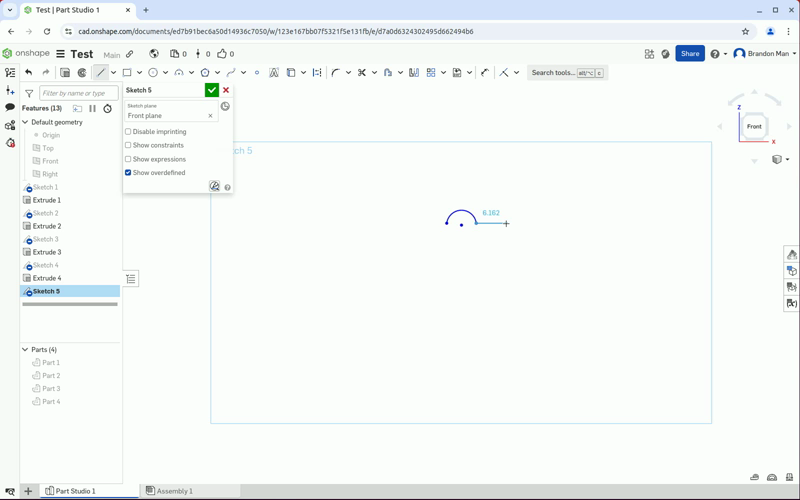
mouse_move(470, 176)
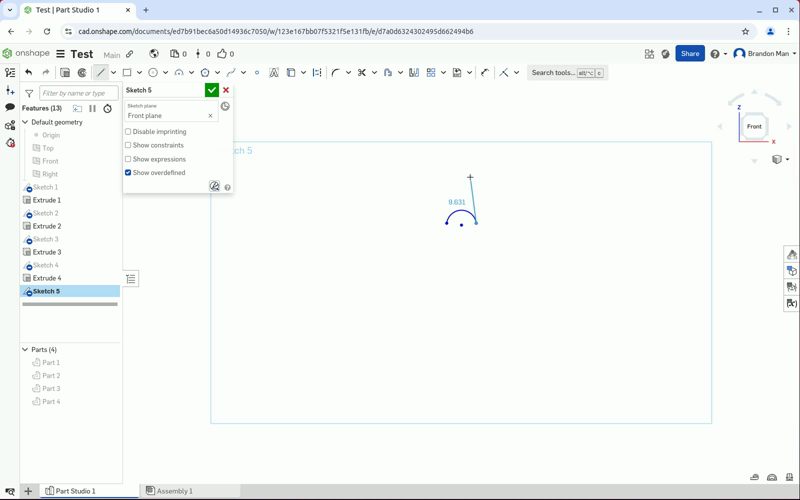
click(470, 176)
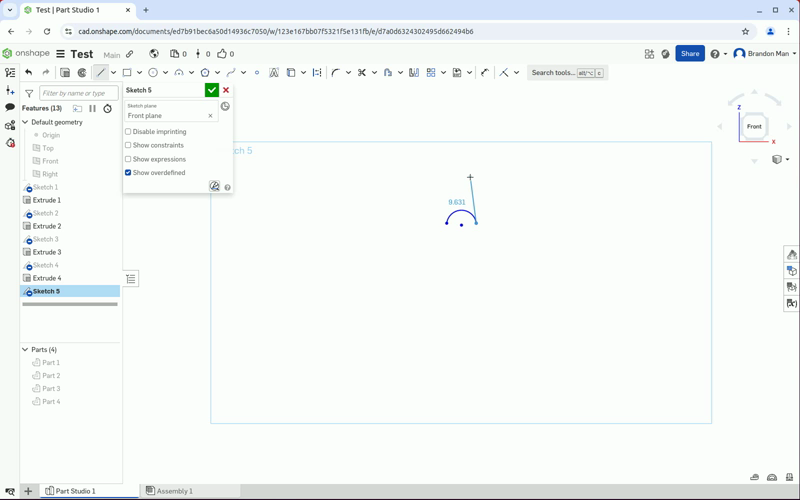
key_up(shift)
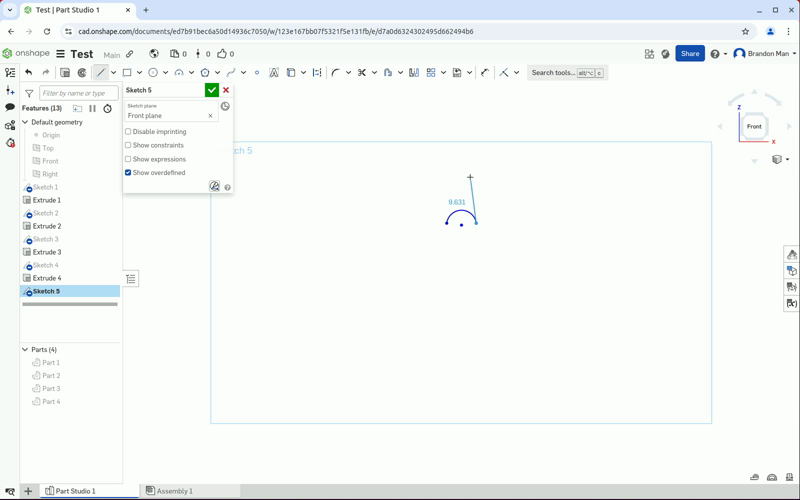
key(esc)
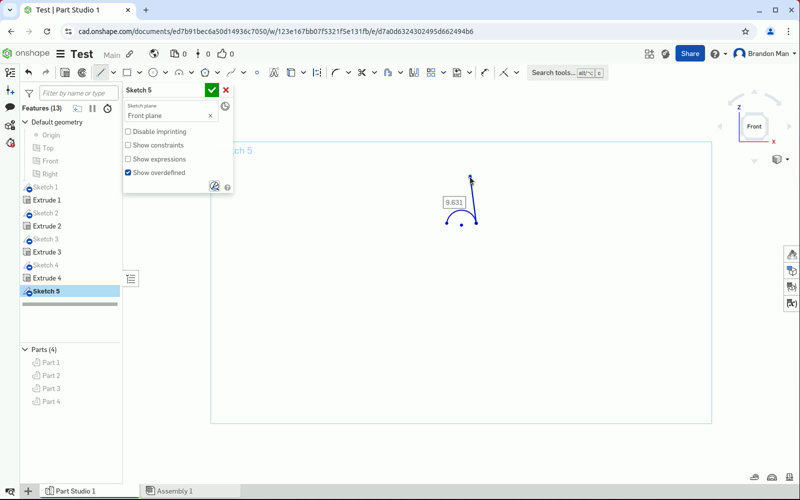
key(a)
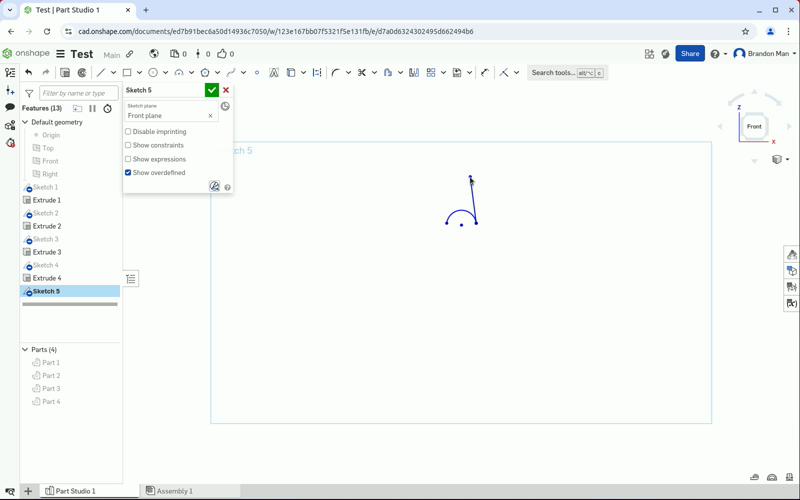
mouse_move(470, 176)
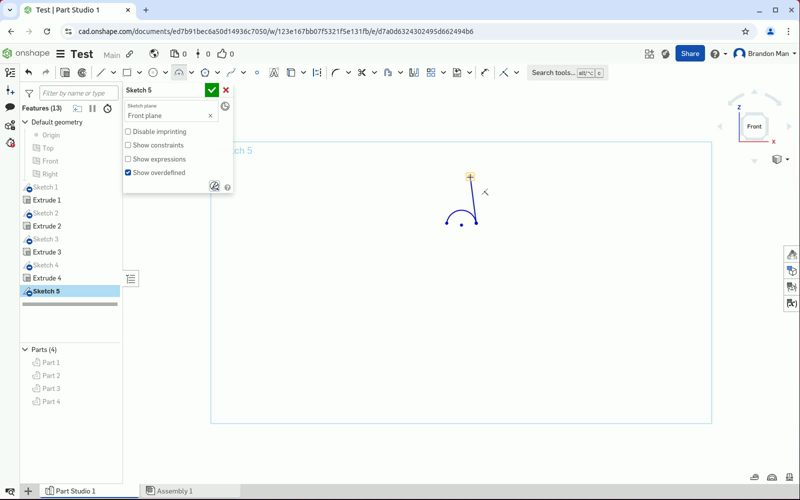
click(470, 176)
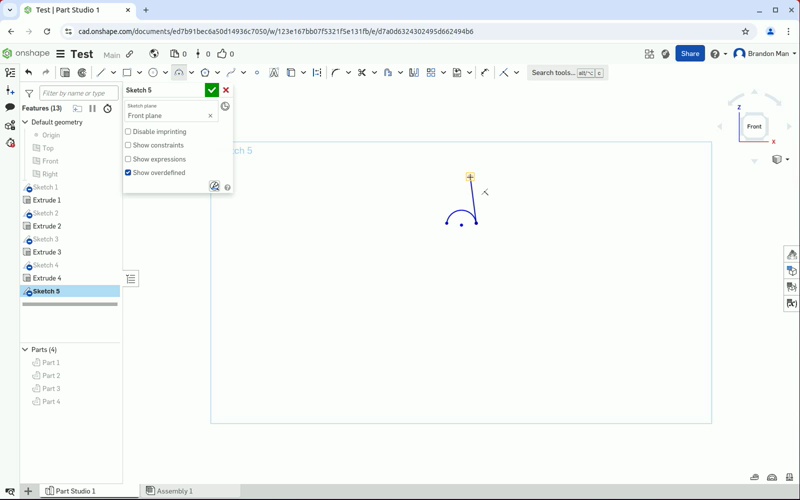
key_down(shift)
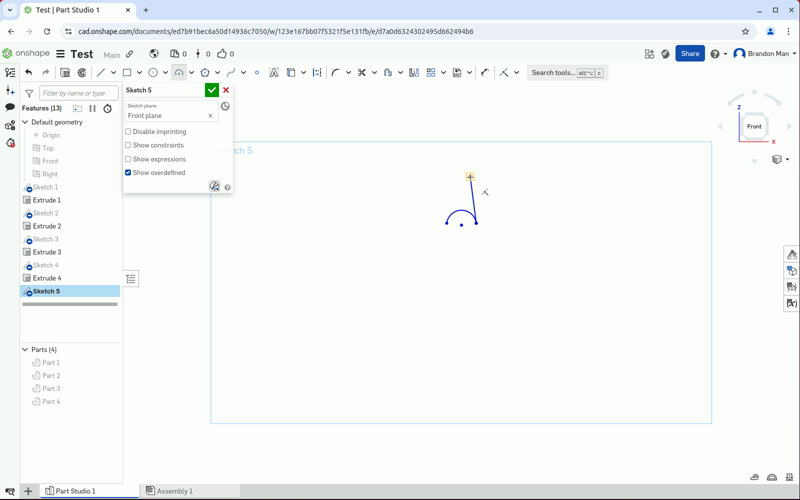
mouse_move(452, 176)
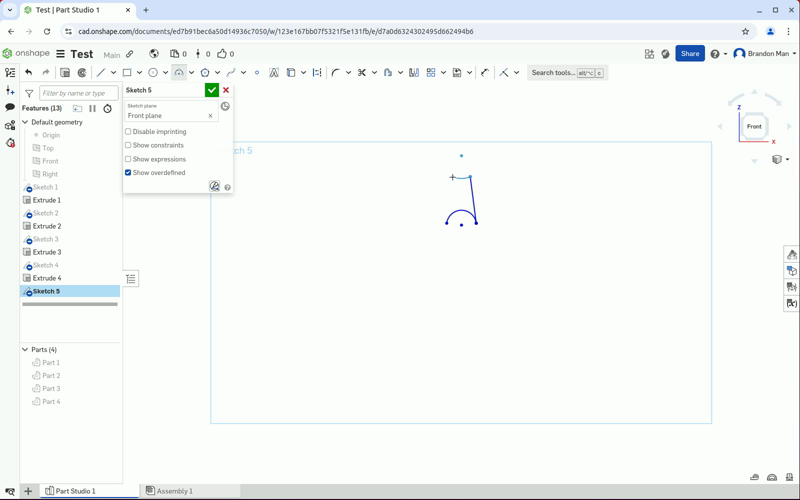
click(452, 176)
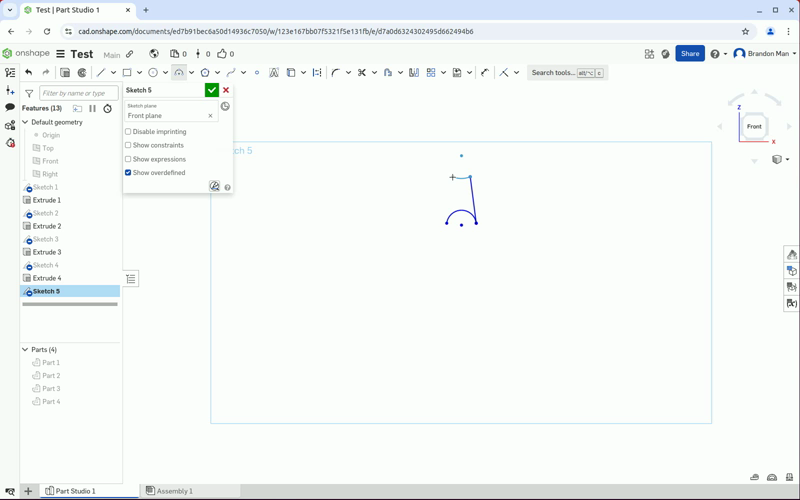
mouse_move(461, 186)
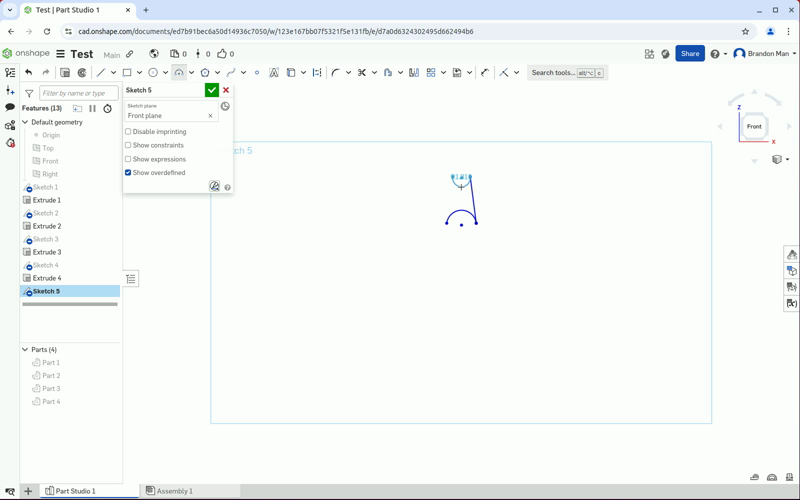
click(461, 186)
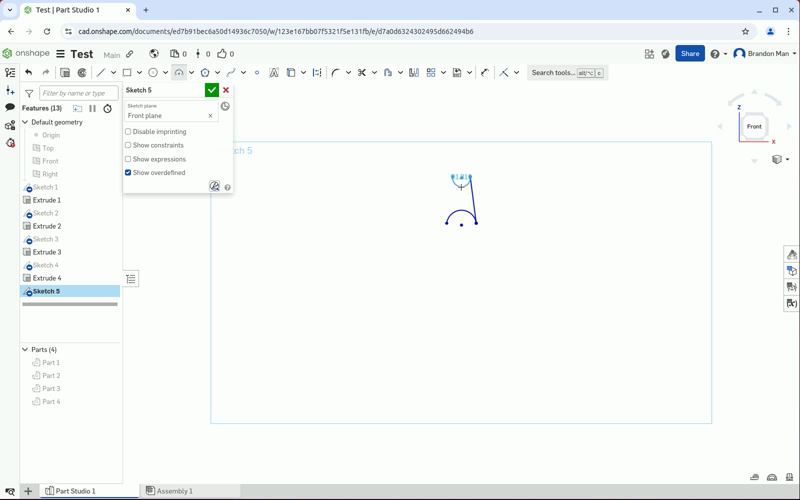
key_up(shift)
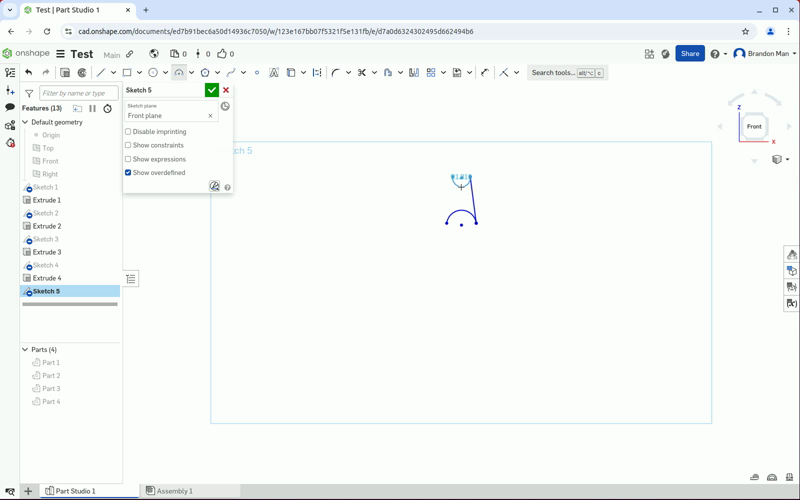
key(esc)
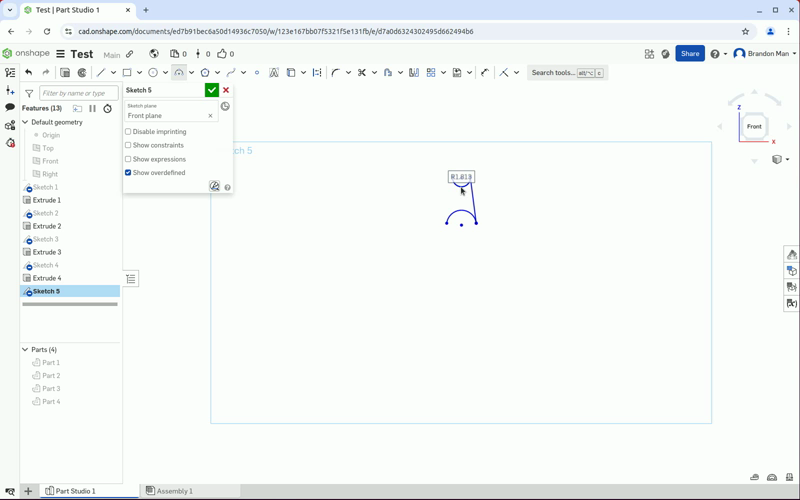
key(l)
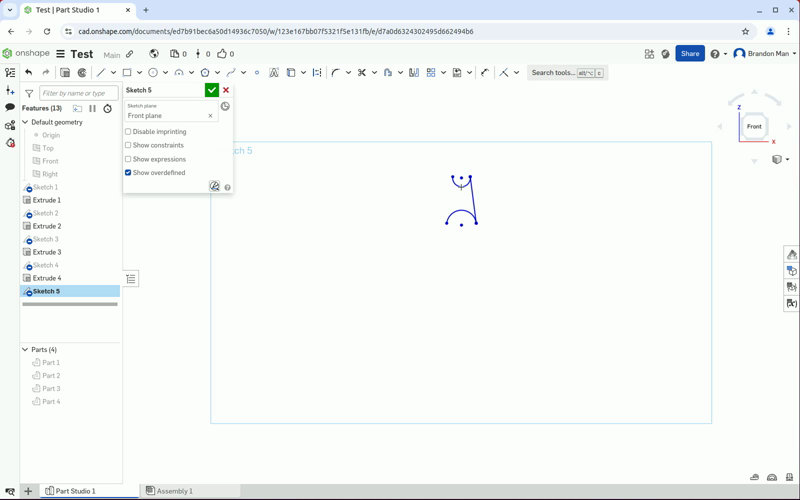
mouse_move(452, 176)
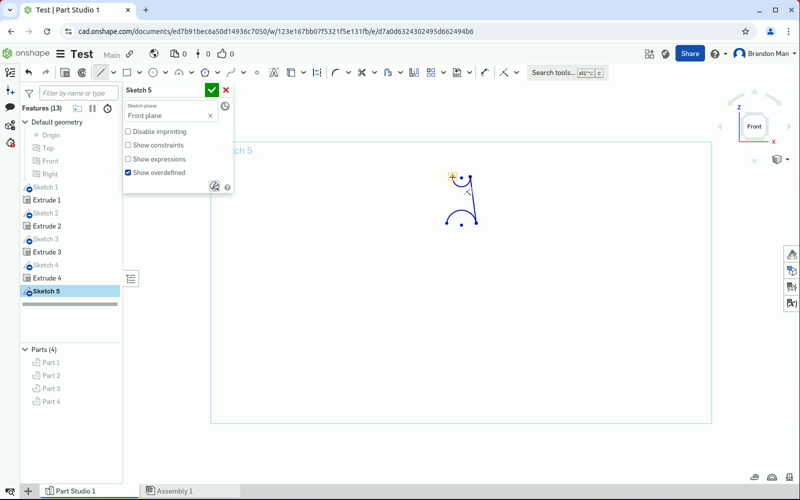
click(452, 176)
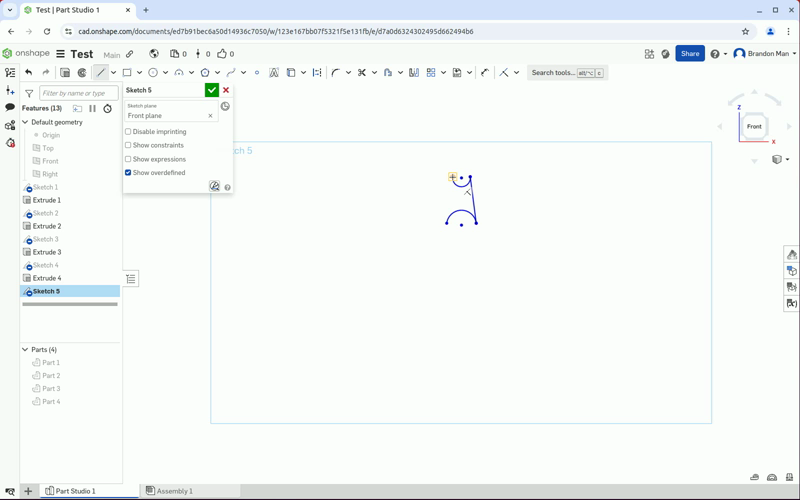
mouse_move(482, 176)
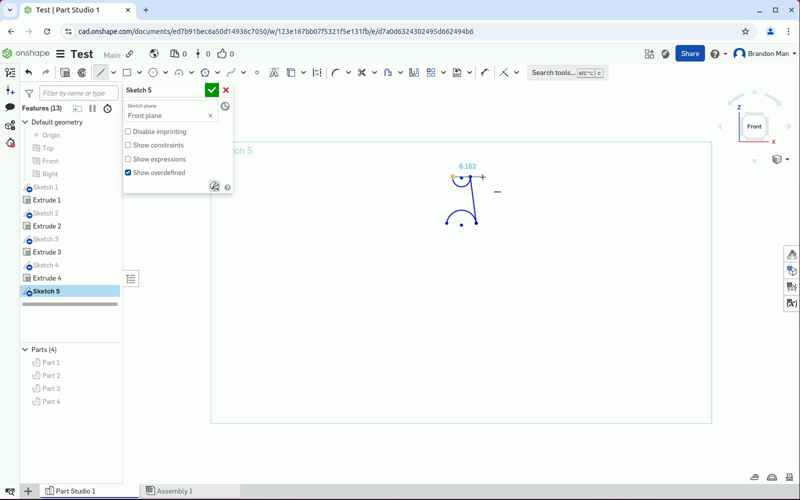
key_down(shift)
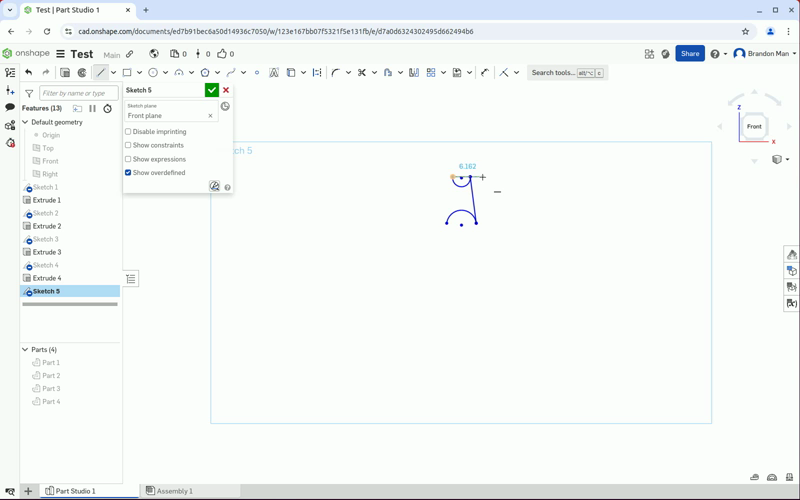
mouse_move(446, 223)
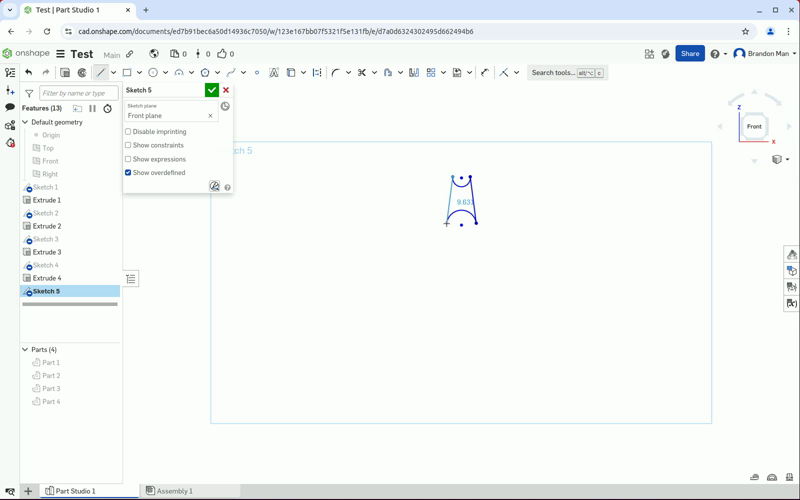
key_up(shift)
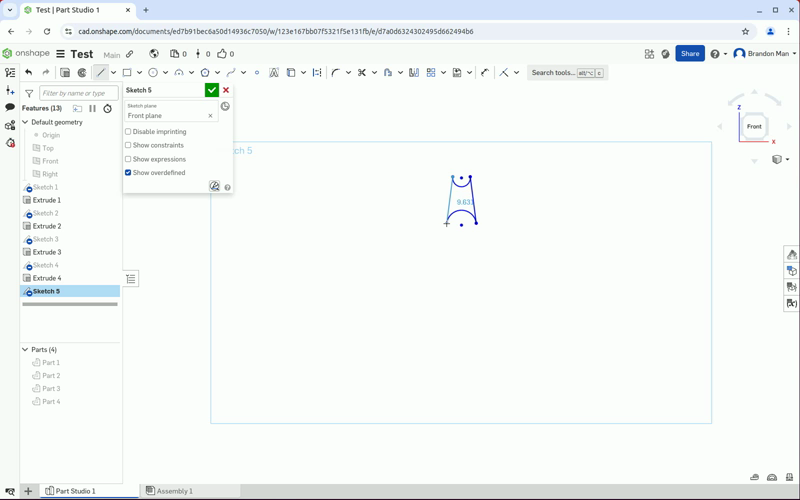
click(446, 223)
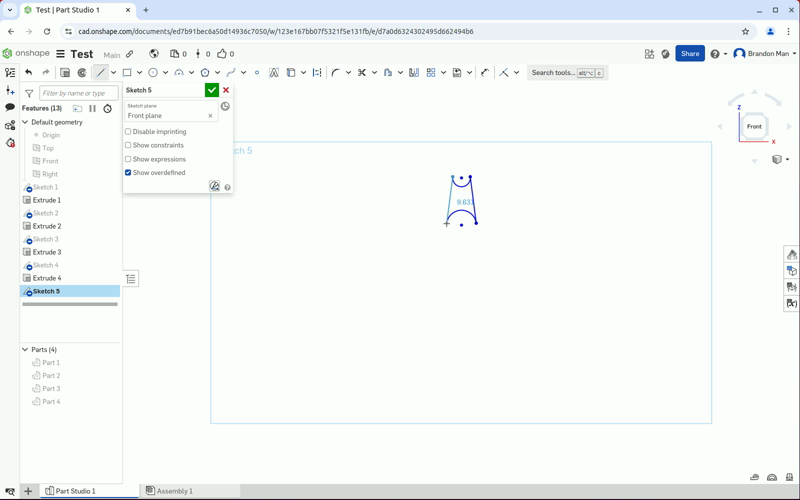
key(esc)
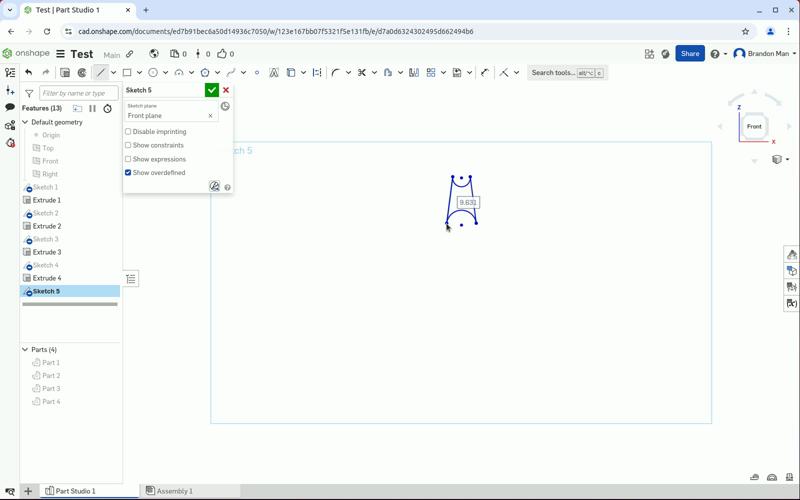
key(c)
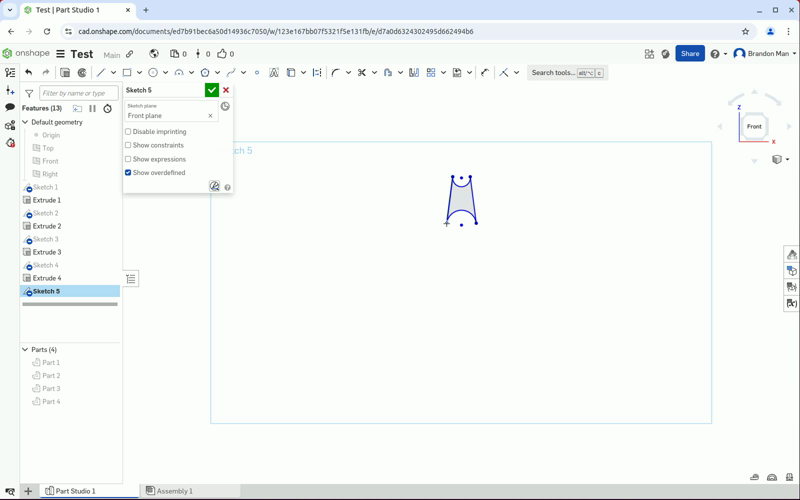
key_down(shift)
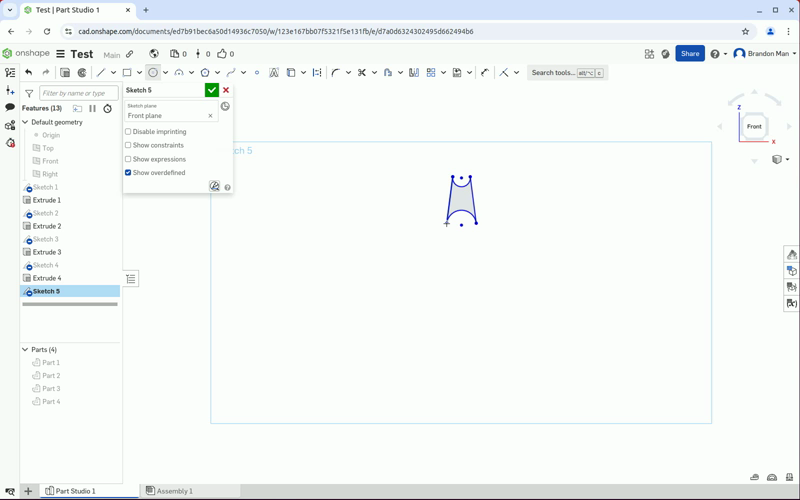
mouse_move(458, 191)
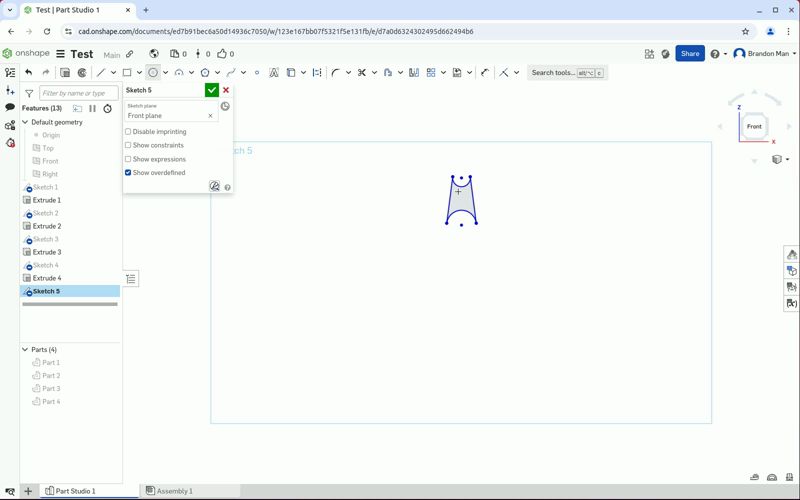
click(458, 191)
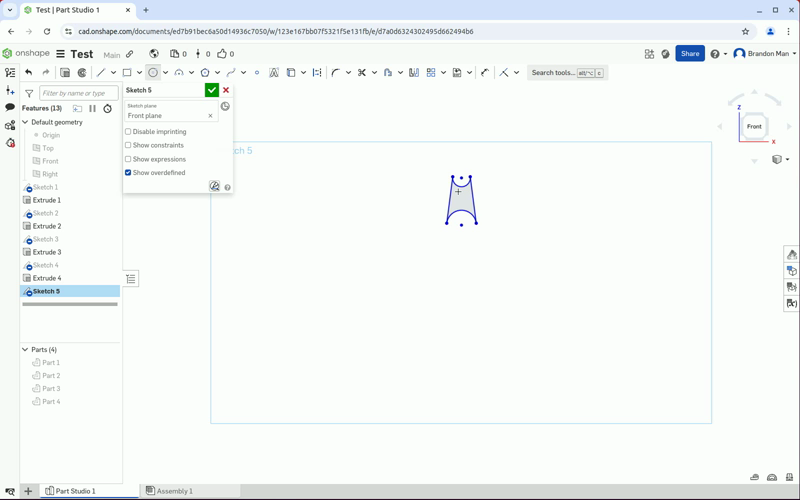
key_up(shift)
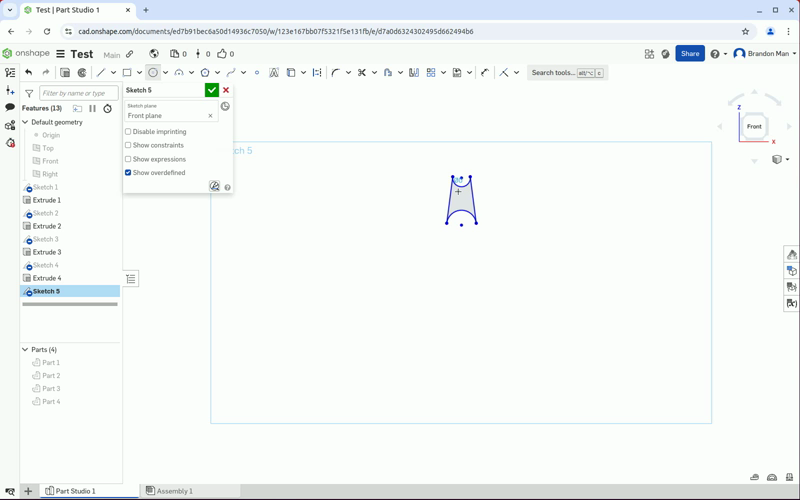
mouse_move(461, 191)
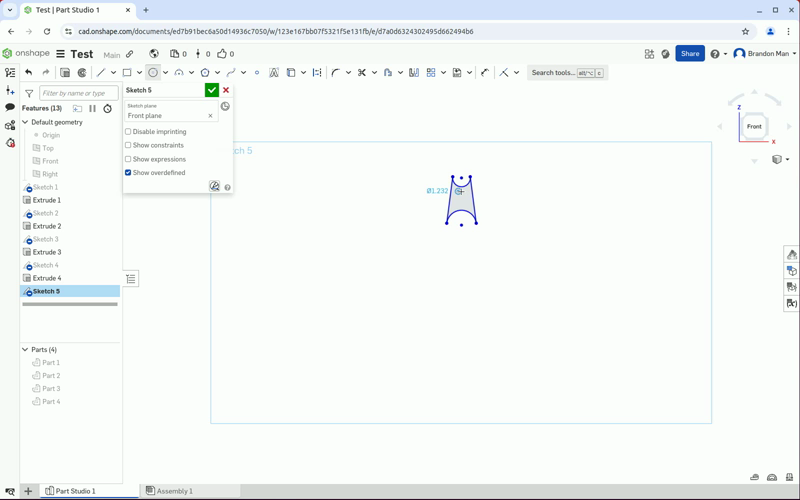
scroll(6)
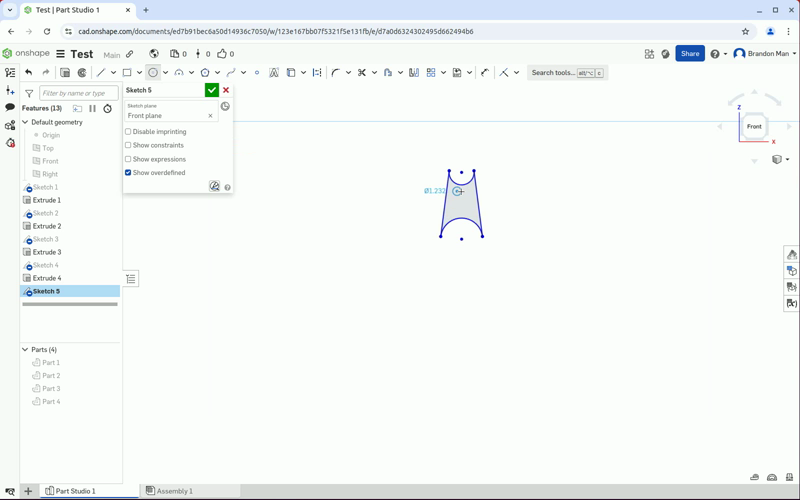
scroll(6)
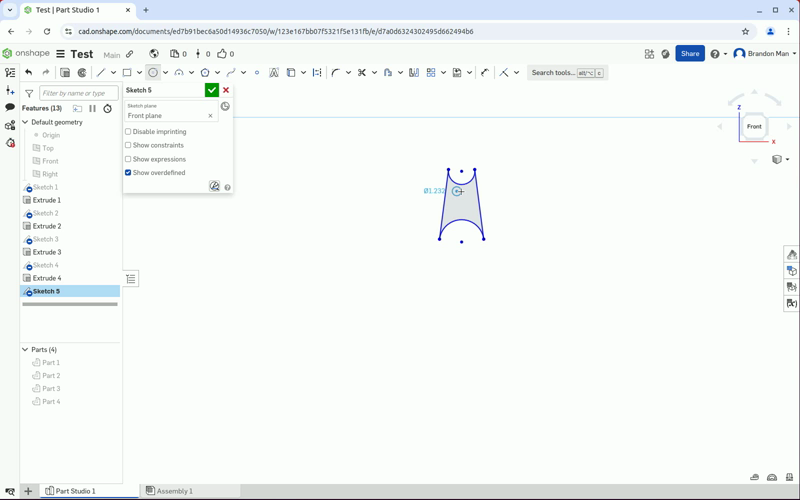
scroll(6)
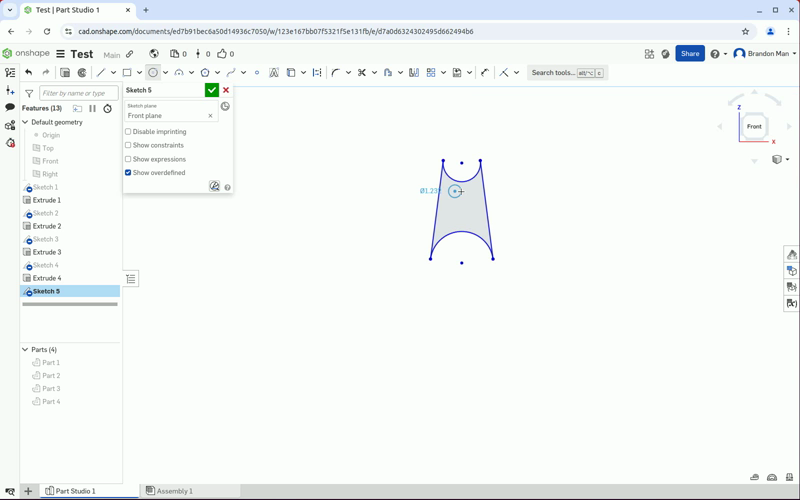
scroll(6)
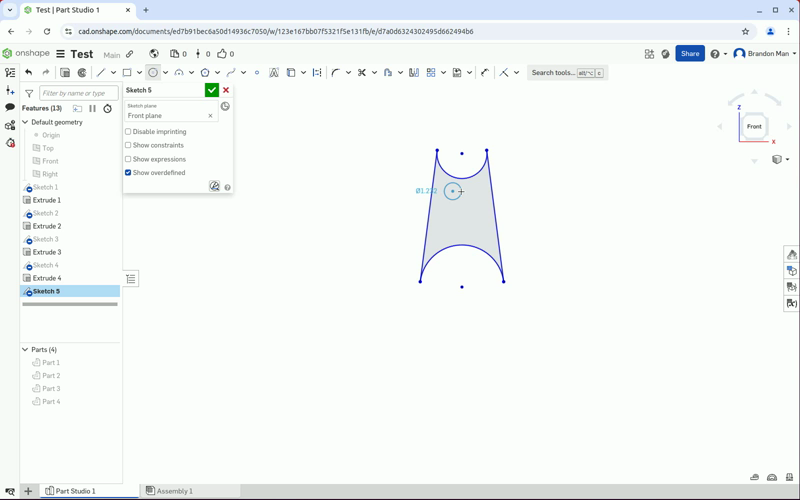
scroll(6)
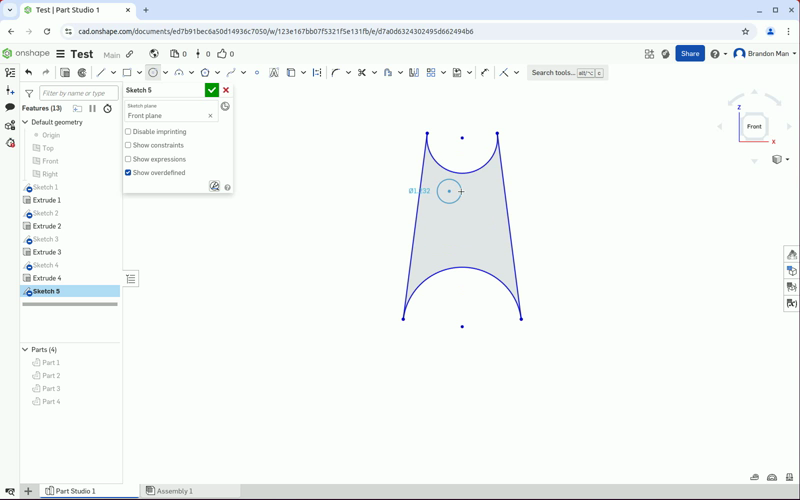
scroll(6)
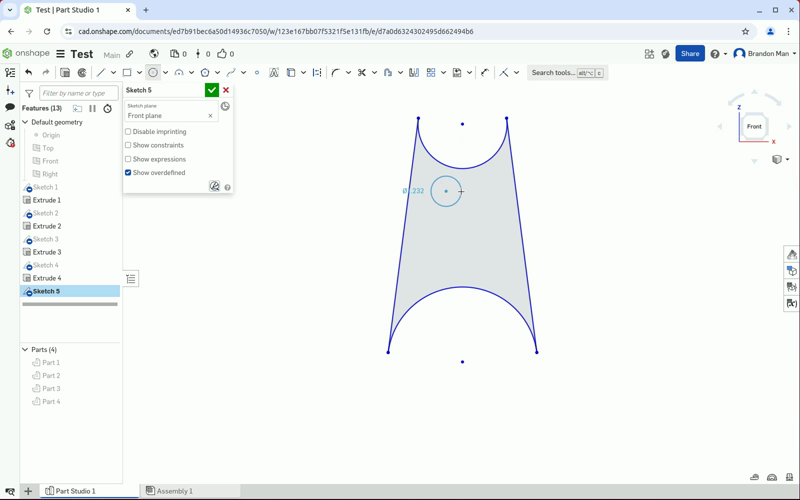
scroll(6)
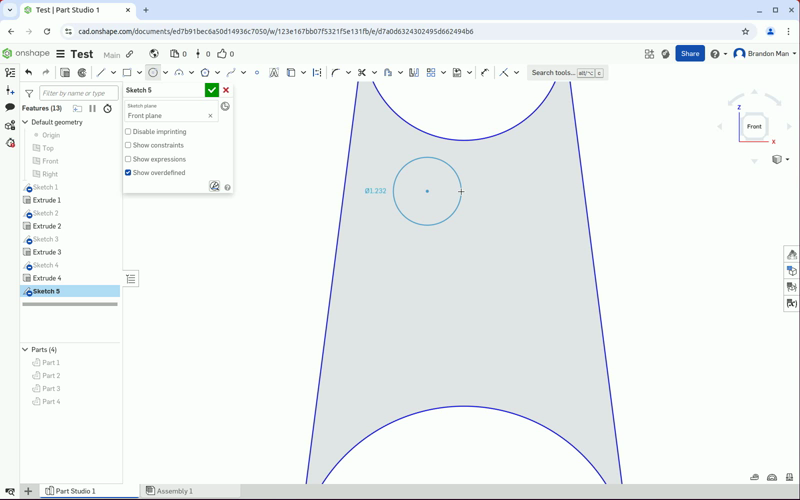
click(461, 191)
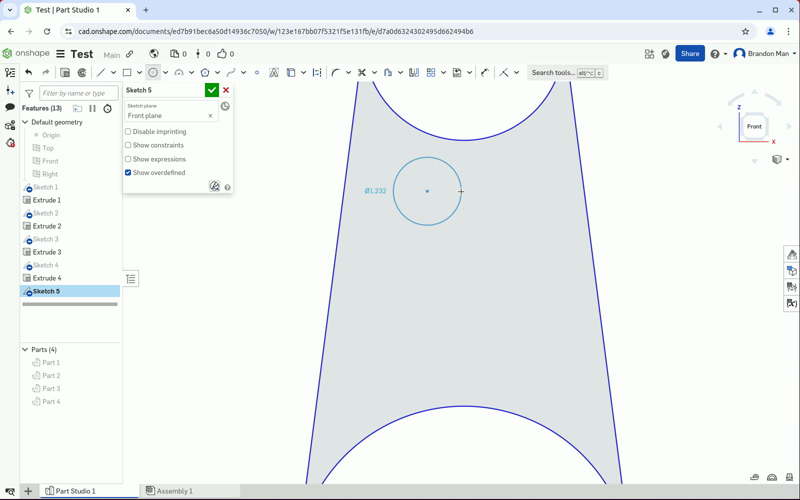
scroll(-6)
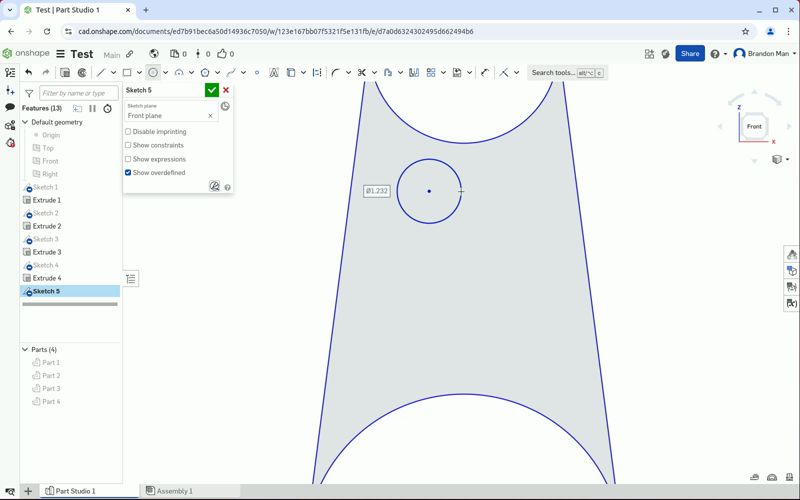
scroll(-6)
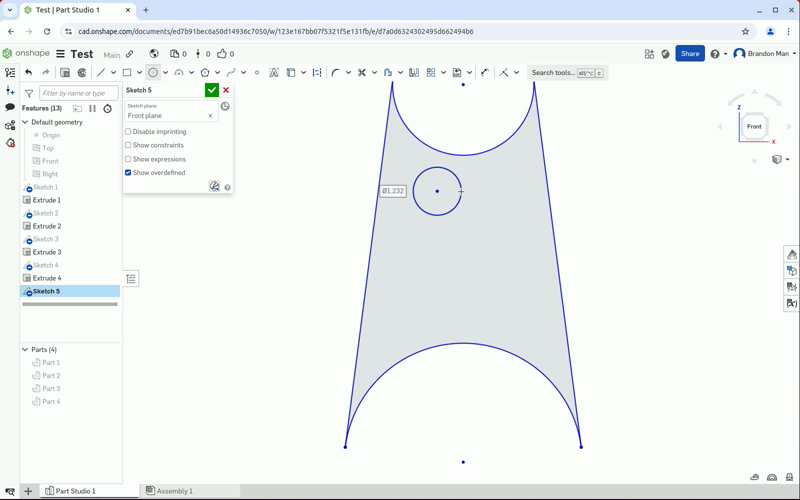
scroll(-6)
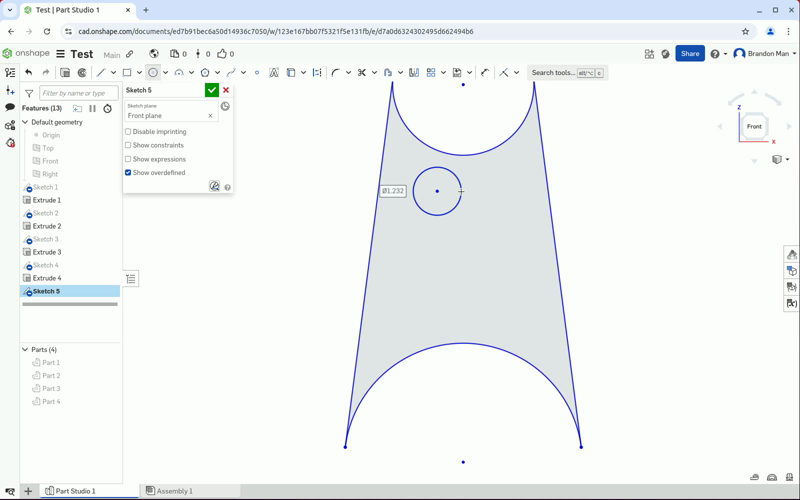
scroll(-6)
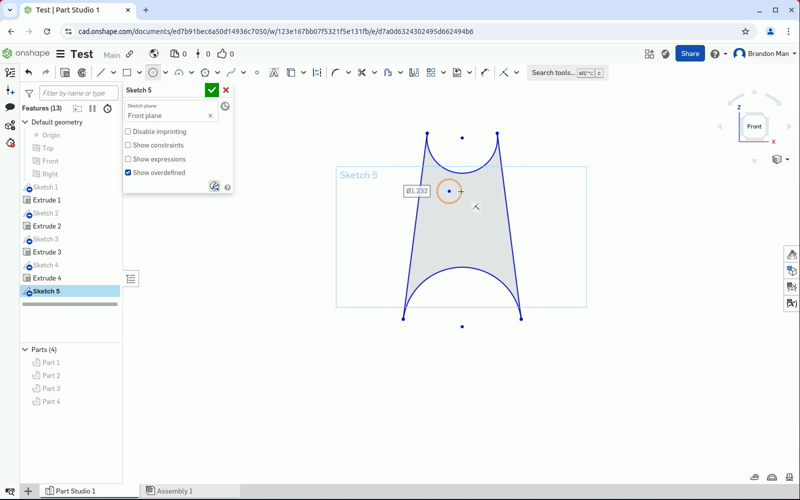
scroll(-6)
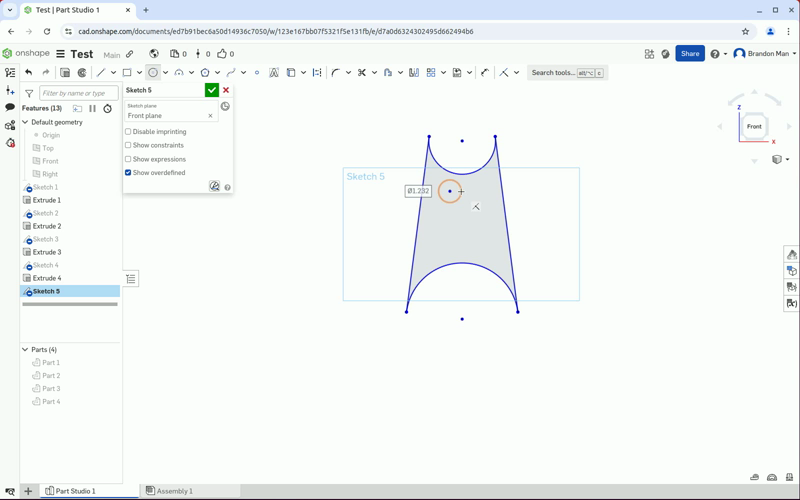
scroll(-6)
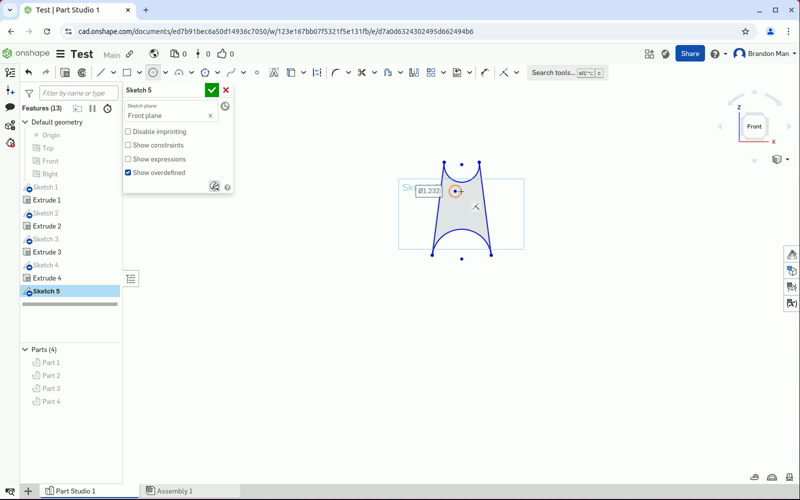
scroll(-6)
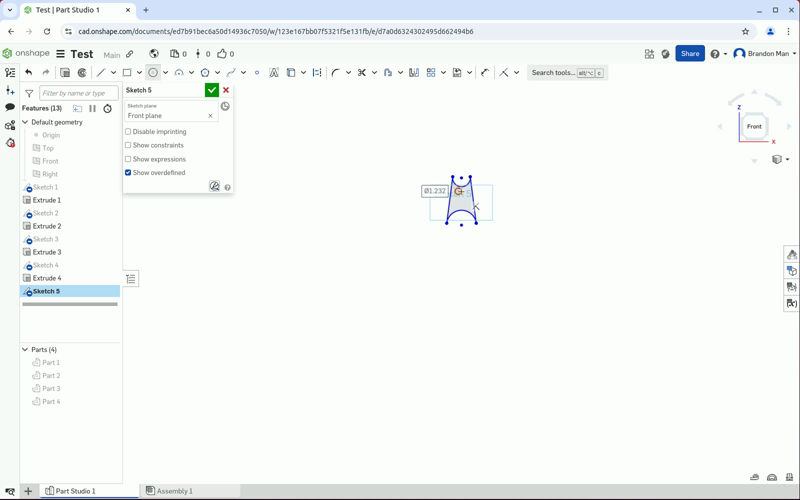
key(esc)
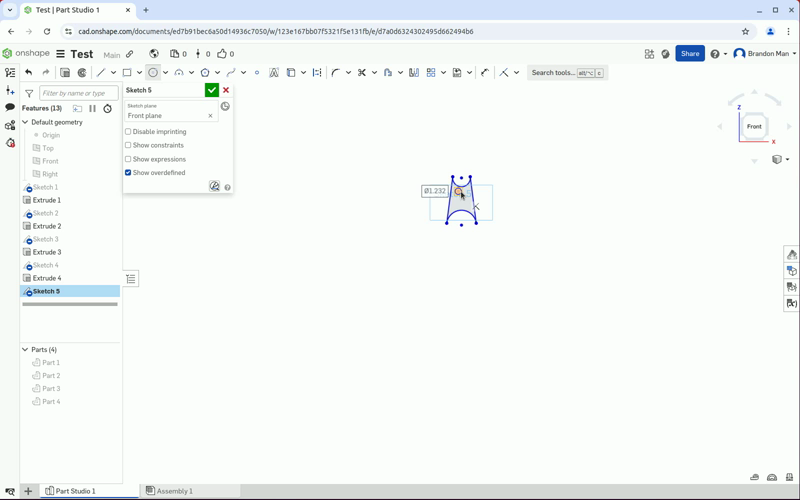
mouse_move(464, 191)
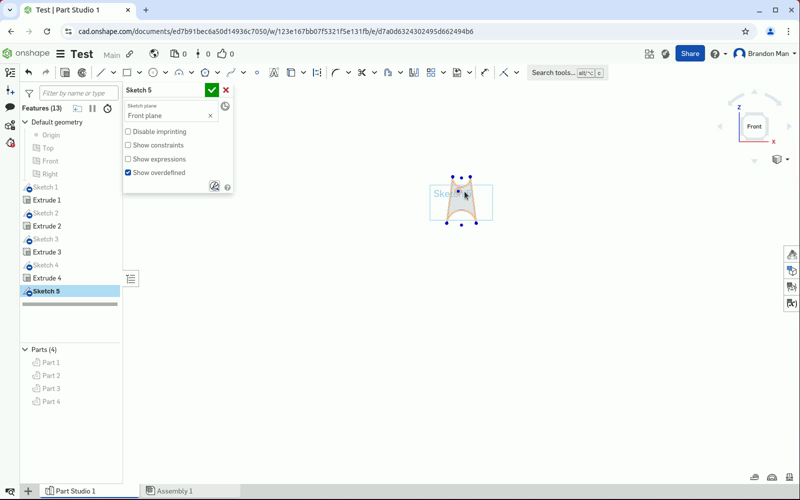
scroll(6)
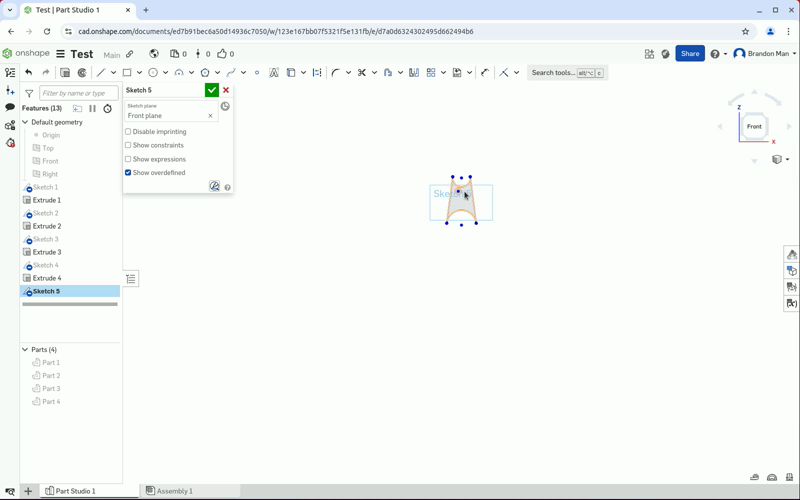
scroll(6)
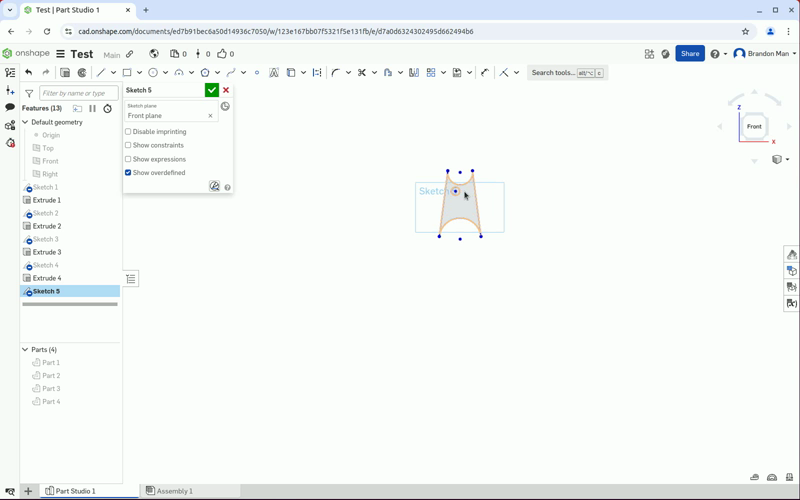
scroll(6)
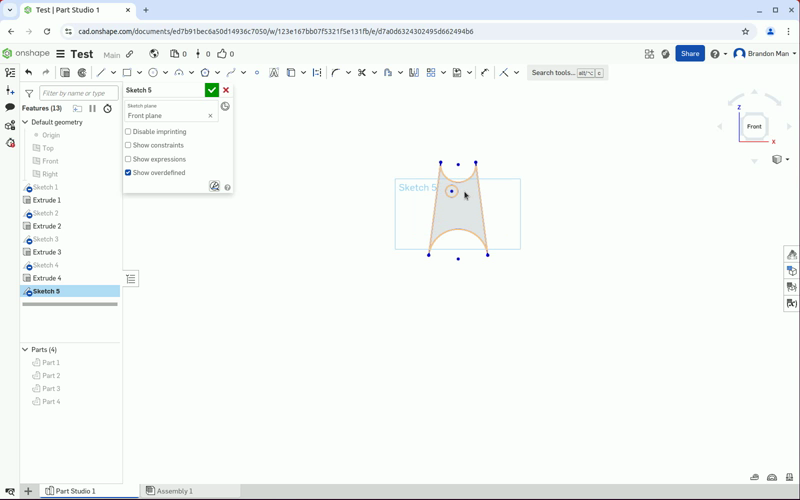
scroll(6)
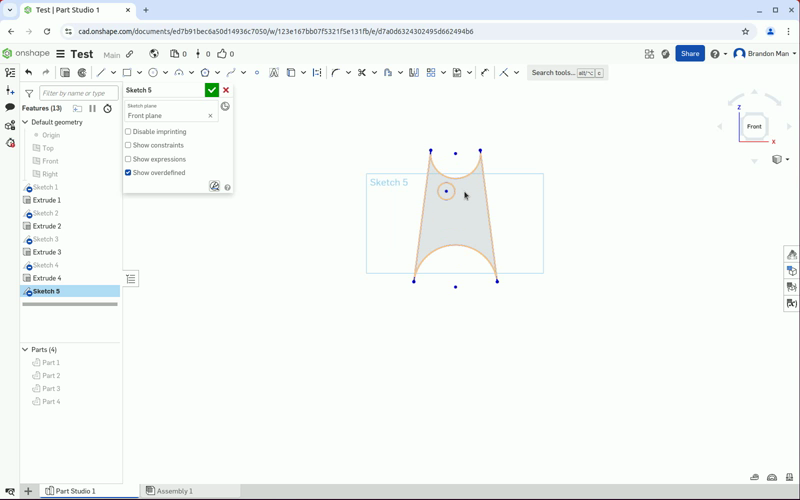
scroll(6)
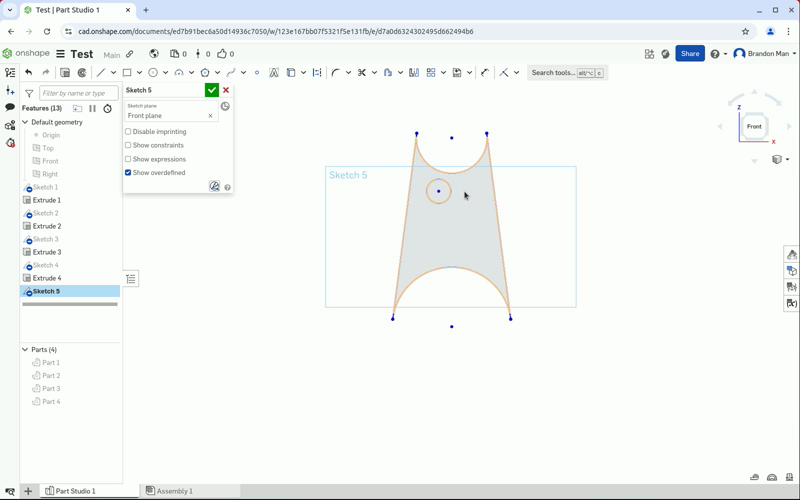
scroll(6)
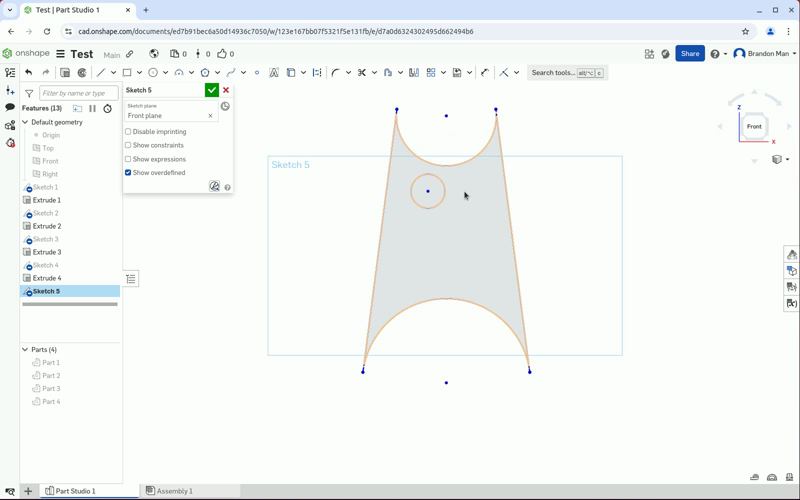
scroll(6)
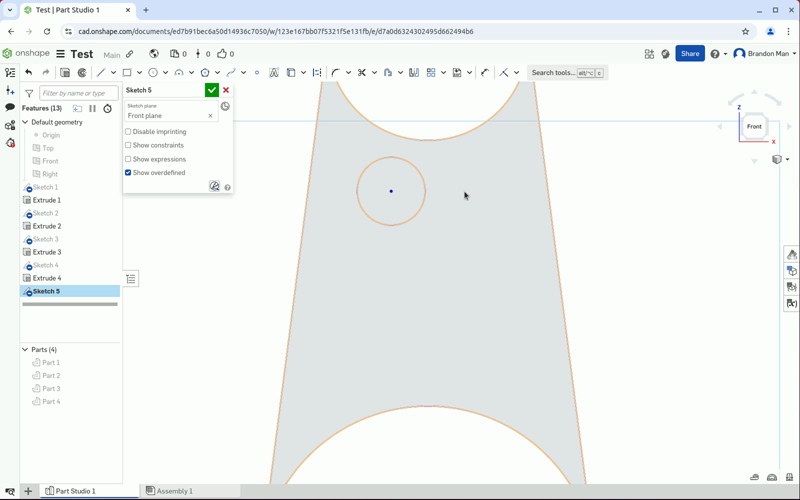
click(464, 191)
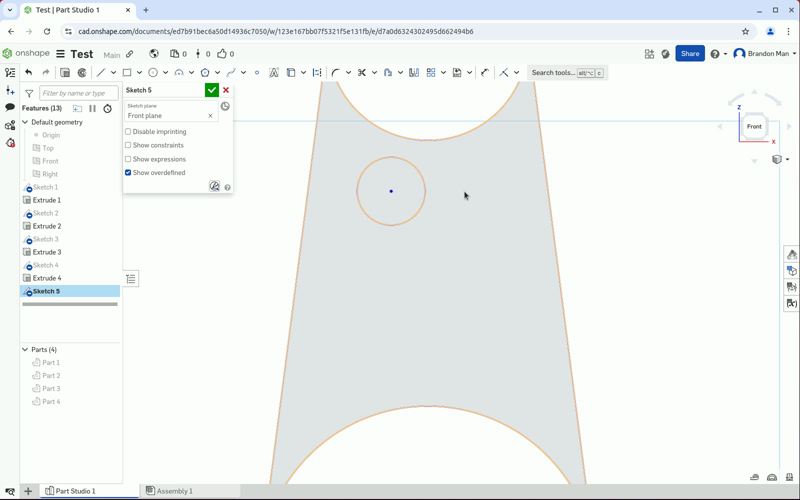
scroll(-6)
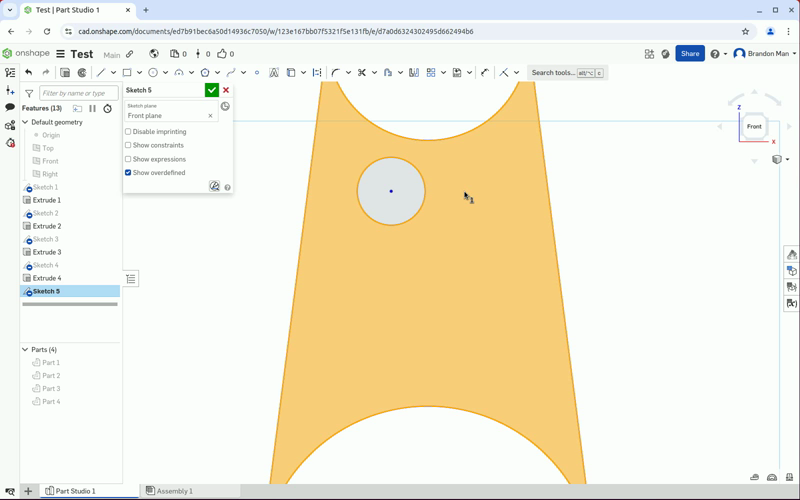
scroll(-6)
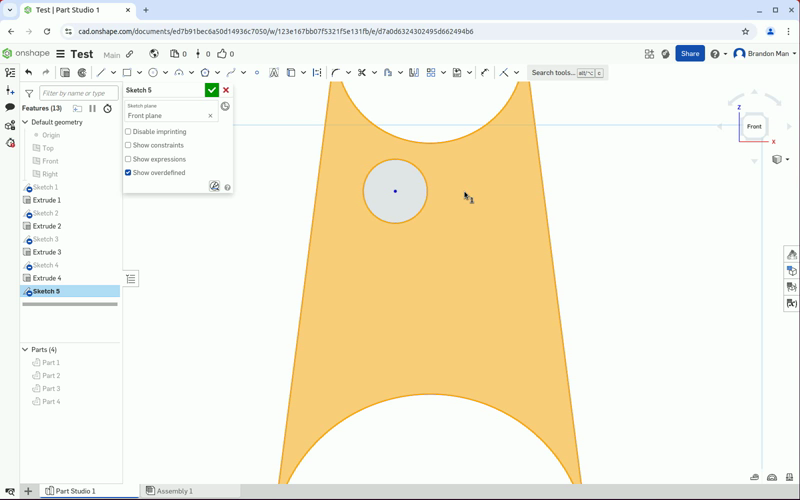
scroll(-6)
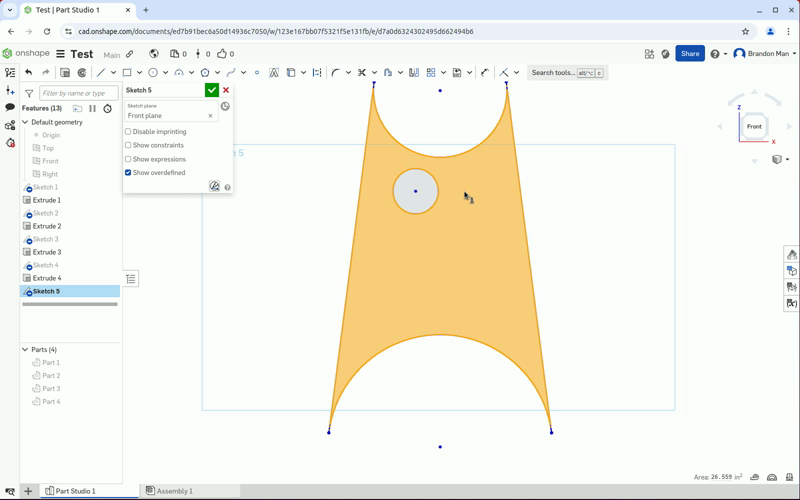
scroll(-6)
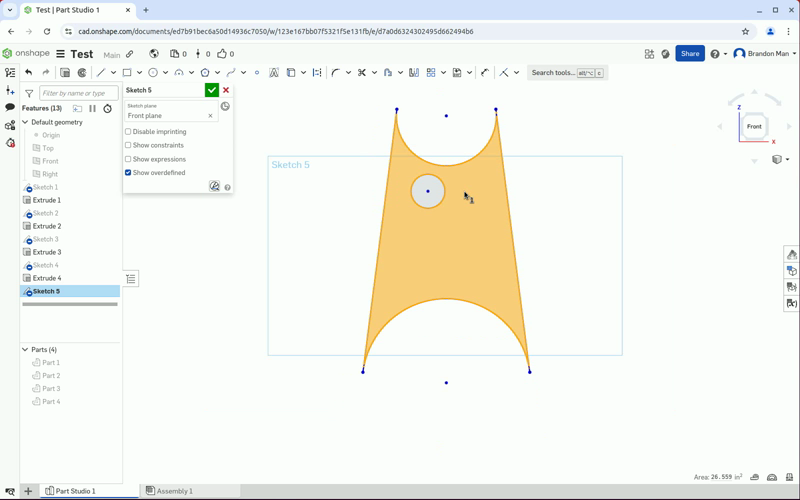
scroll(-6)
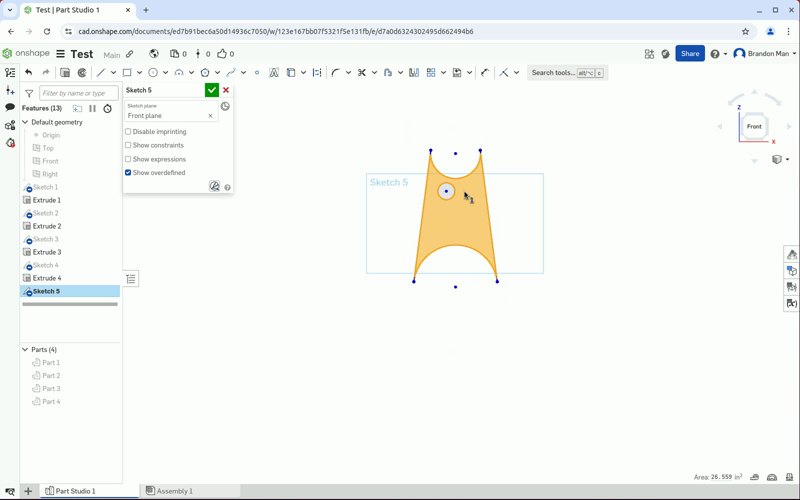
scroll(-6)
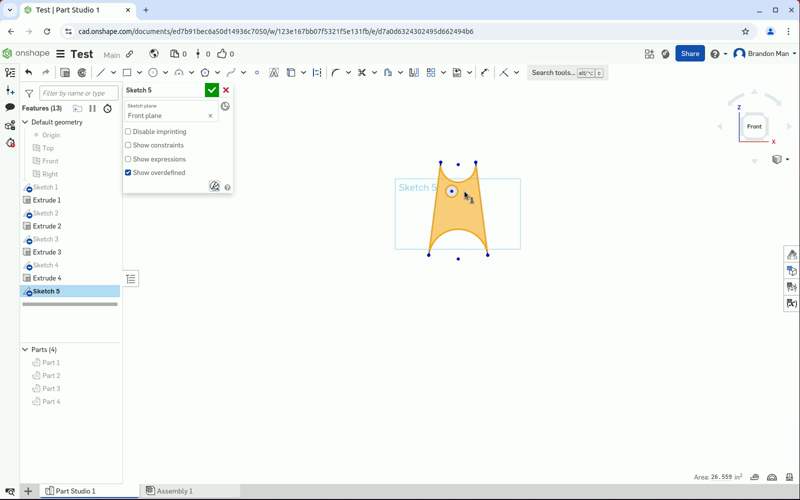
scroll(-6)
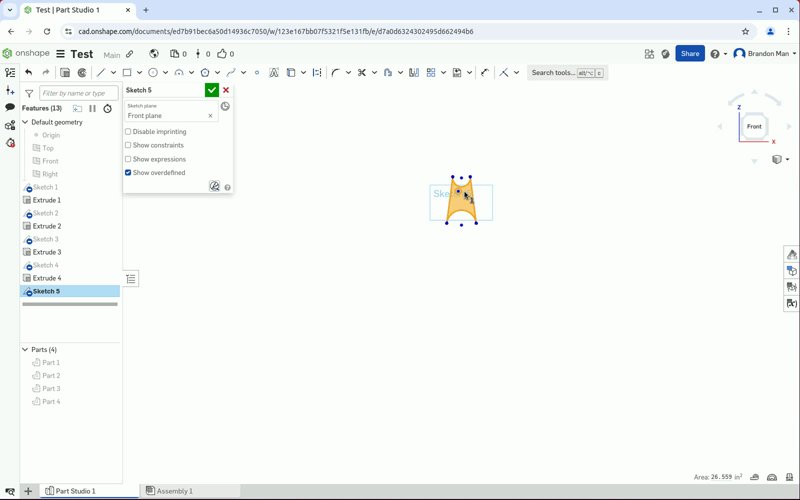
mouse_move(73, 352)
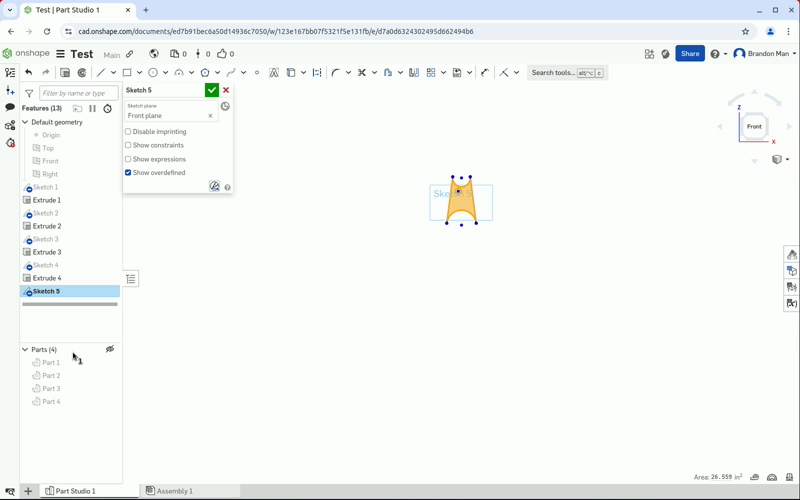
key(shift+y)
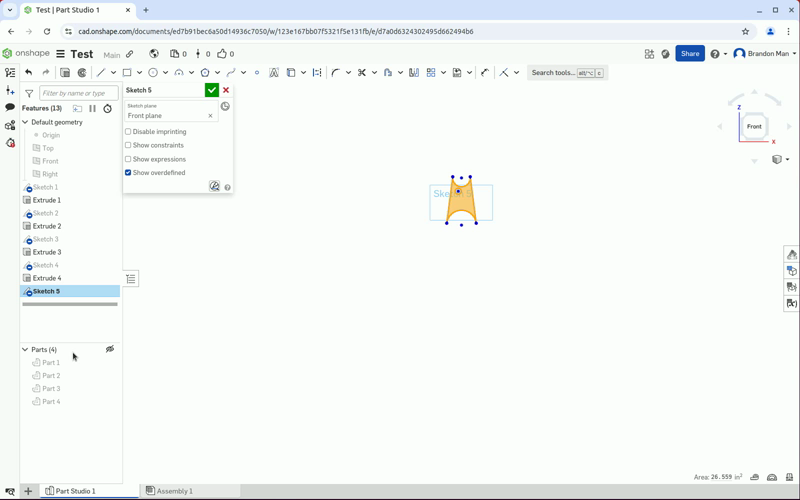
key(shift+e)
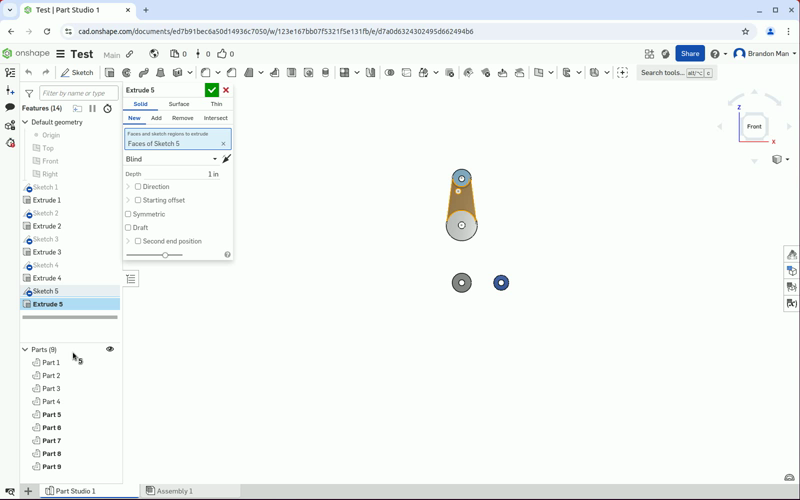
mouse_move(143, 106)
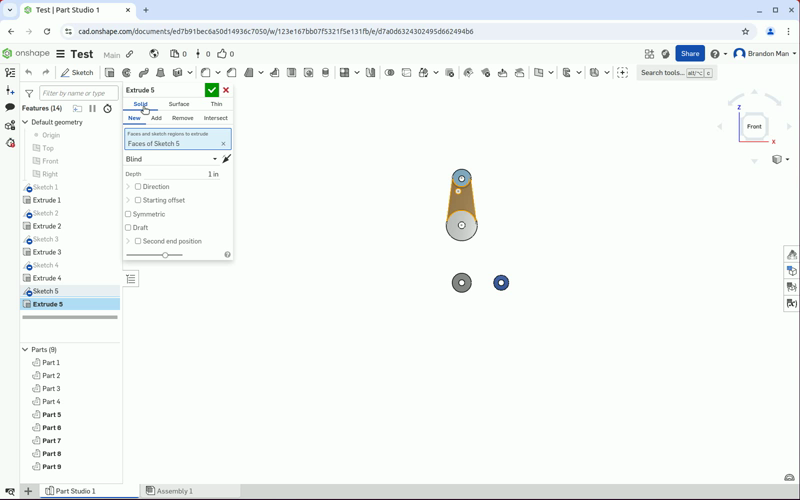
click(143, 106)
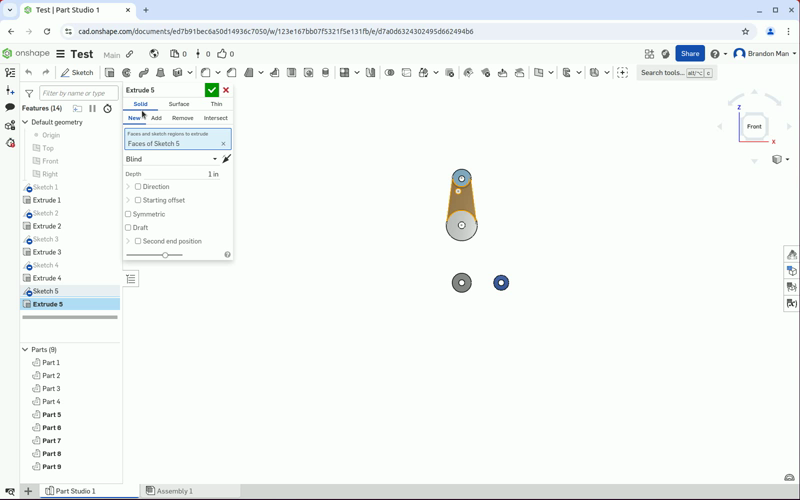
mouse_move(137, 120)
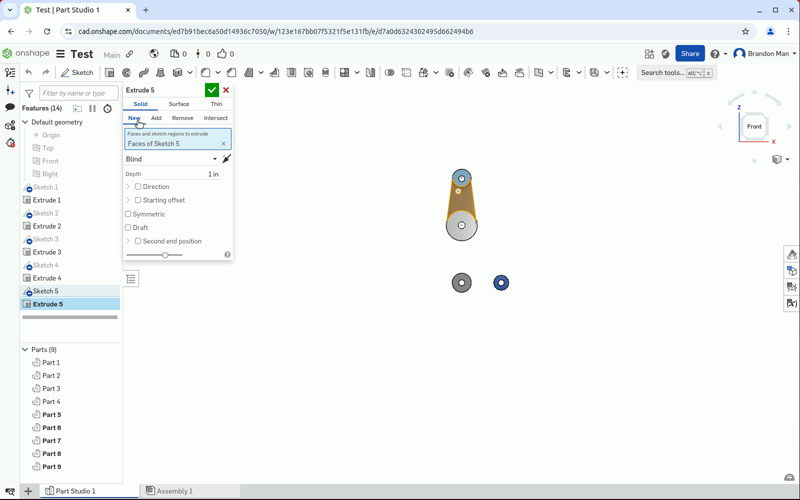
click(137, 120)
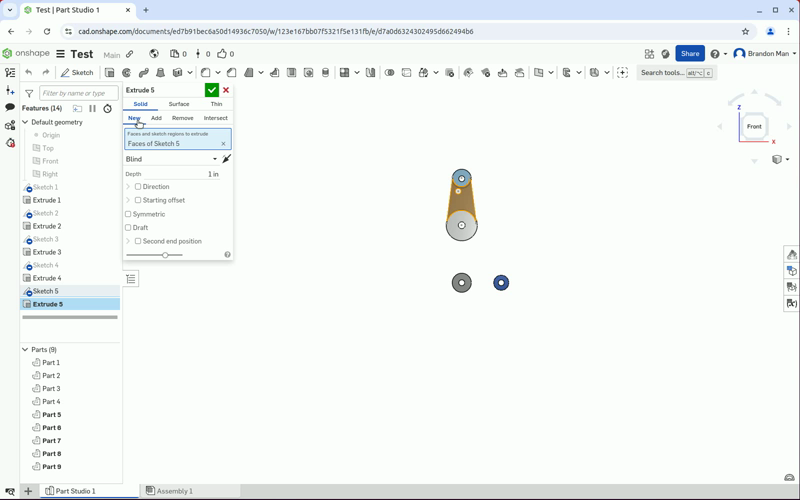
key(tab, 4)
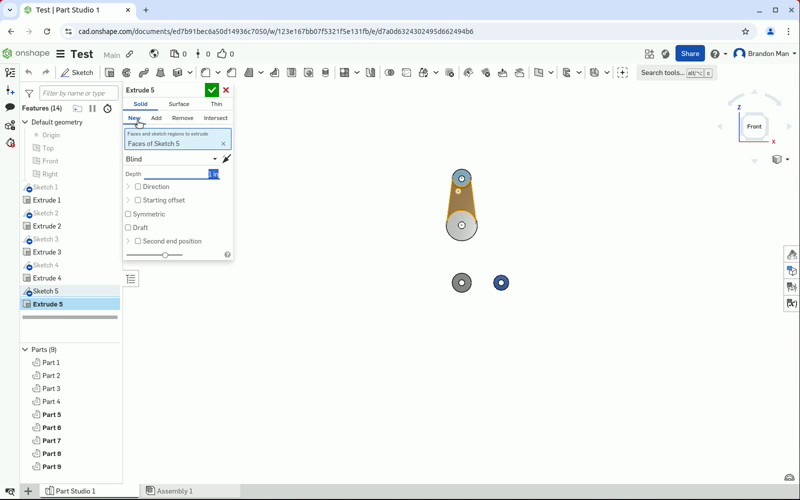
text(0.481)
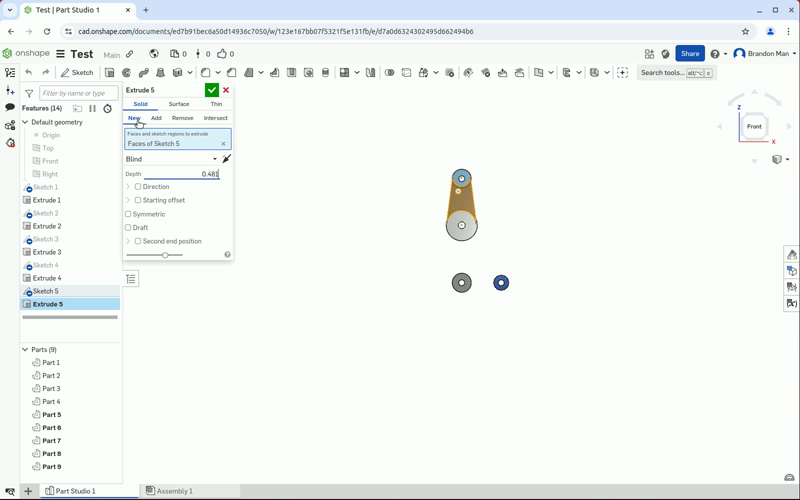
key(enter)
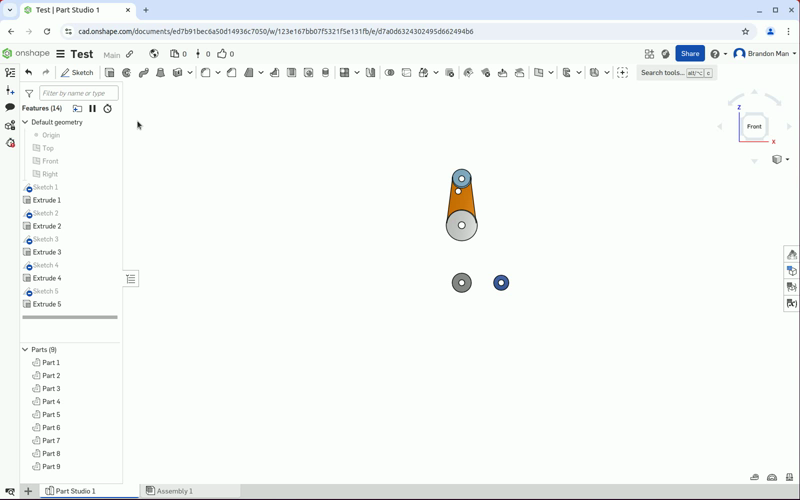
key(shift+h)
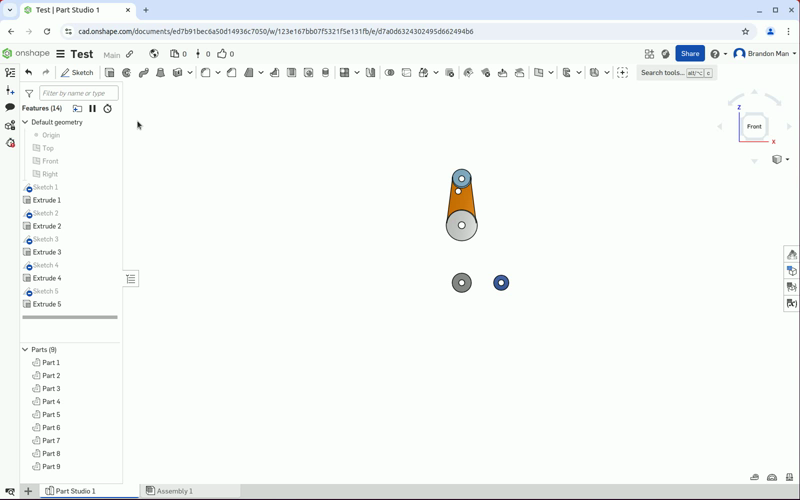
key(shift+h)
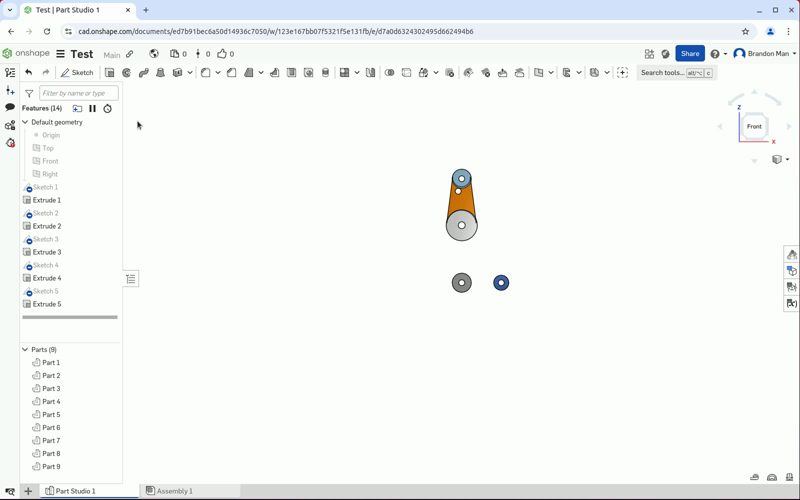
mouse_move(73, 189)
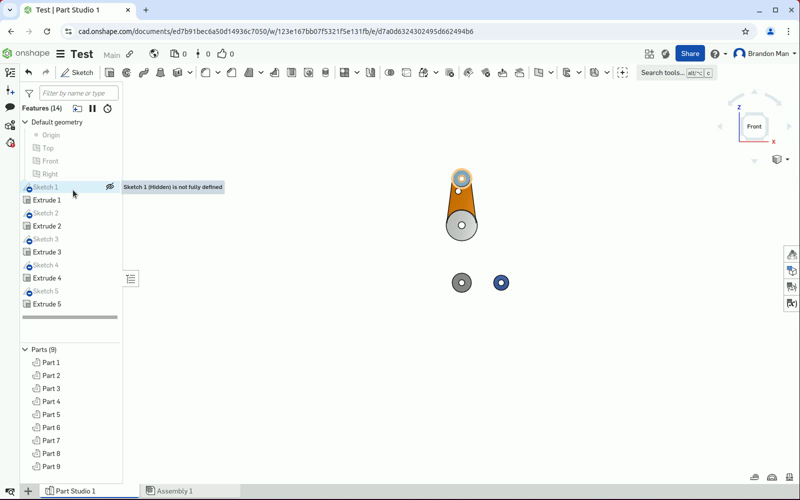
click(73, 189)
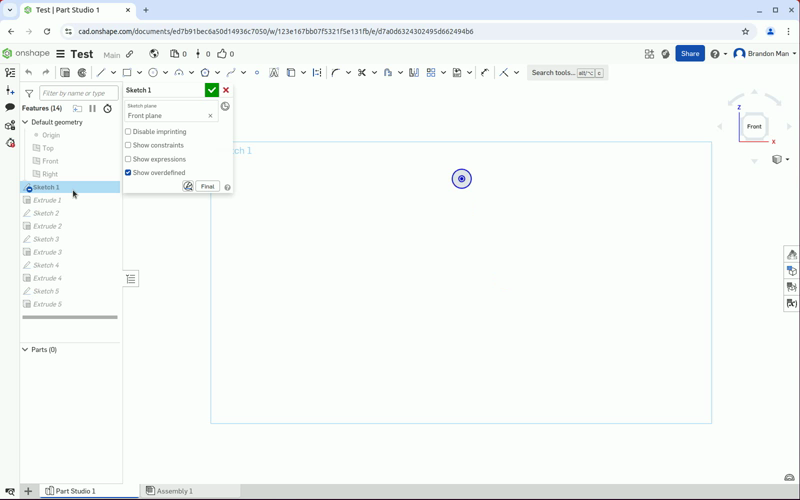
mouse_move(229, 92)
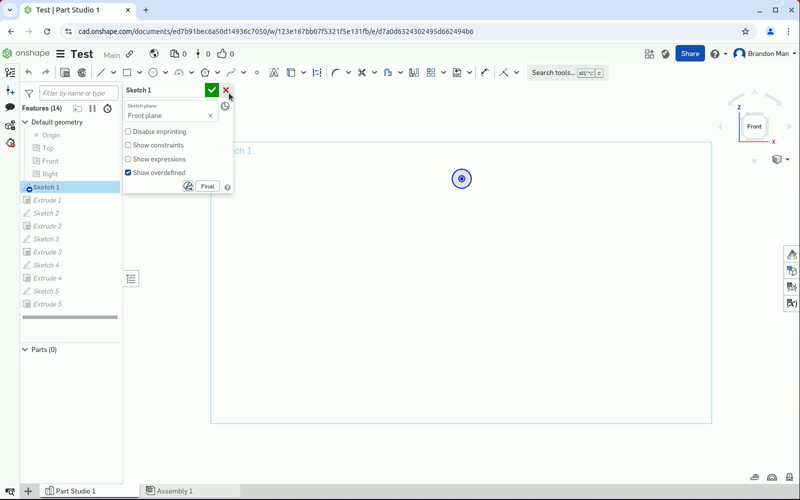
click(229, 92)
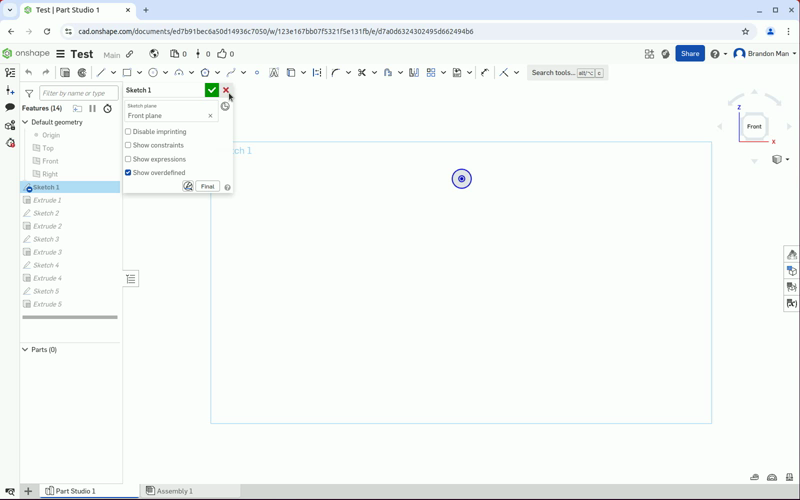
key(shift+s)
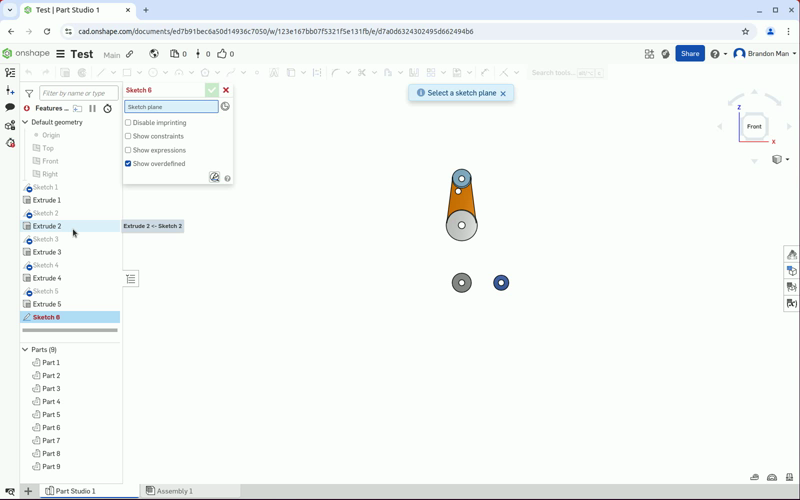
scroll(3)
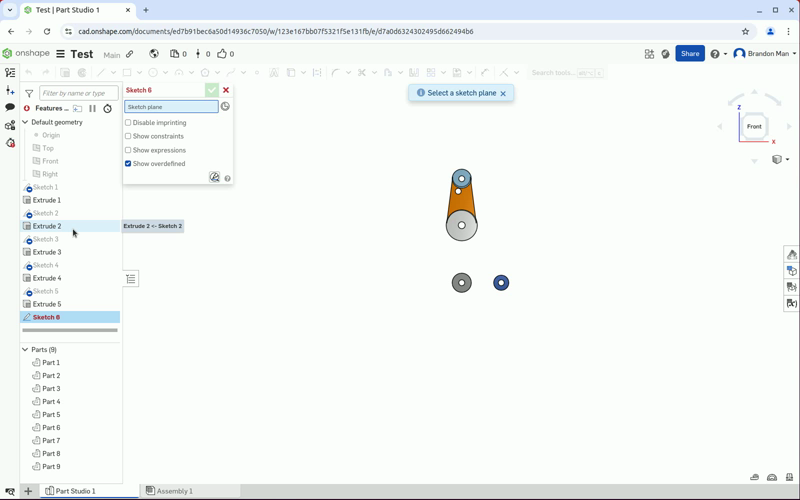
mouse_move(73, 163)
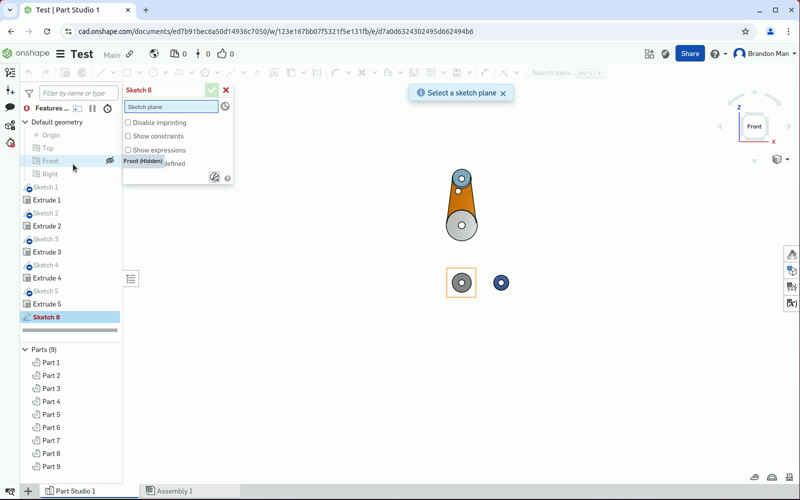
click(73, 163)
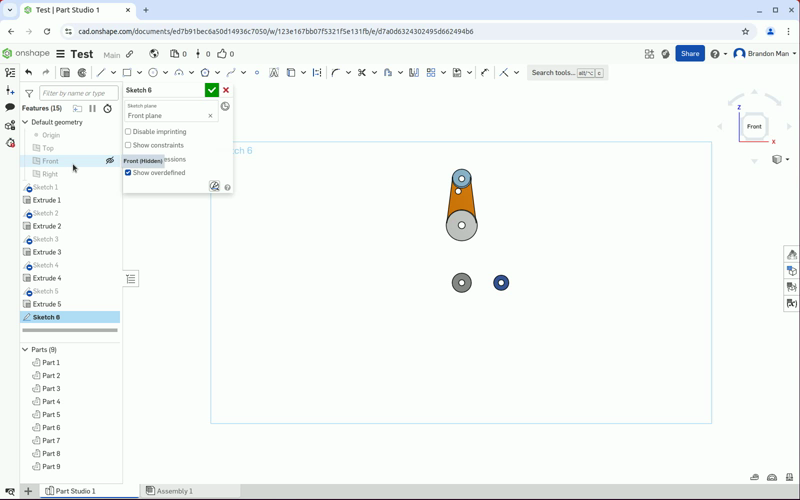
mouse_move(73, 352)
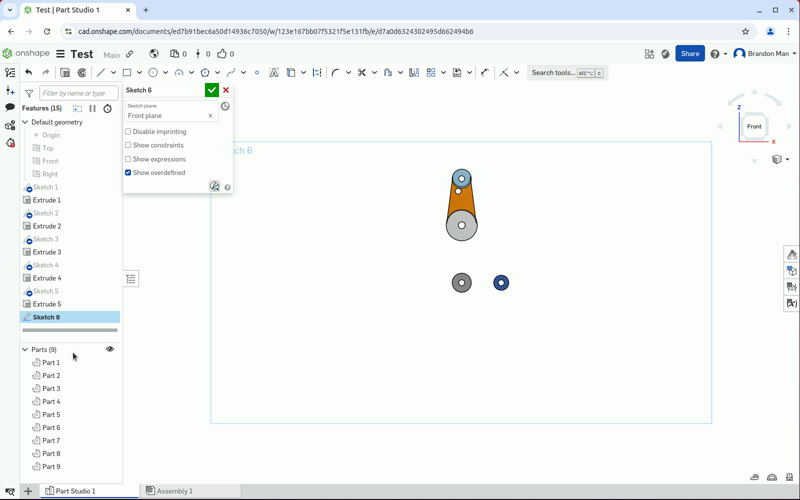
key(y)
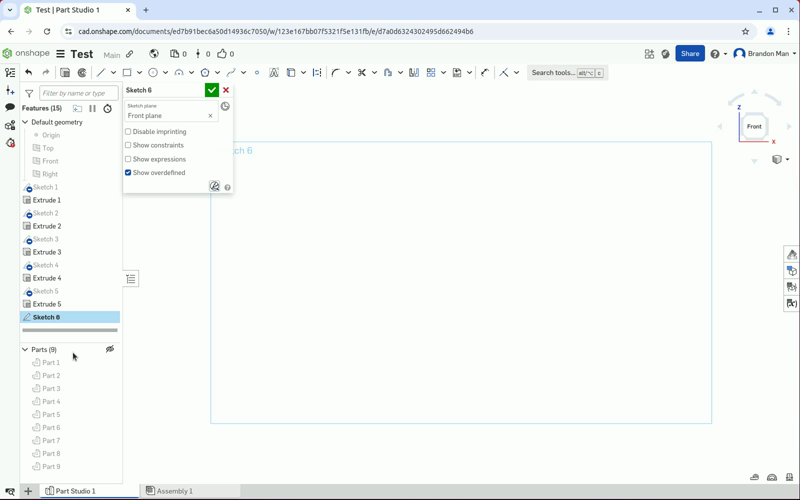
key(l)
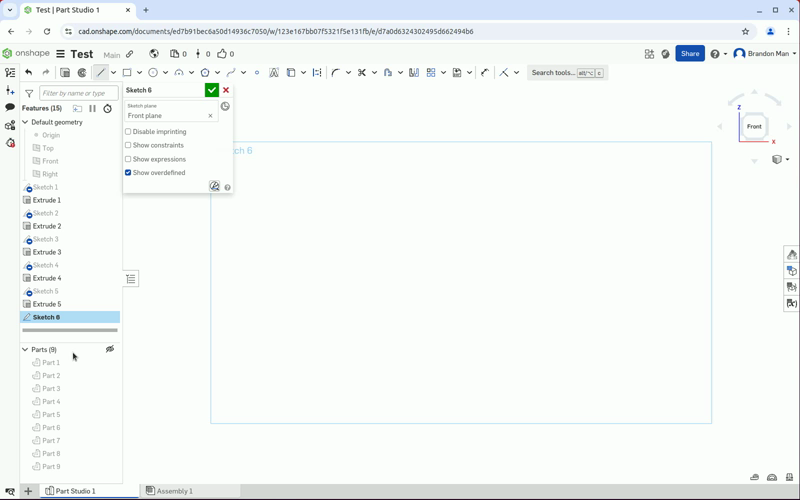
key_down(shift)
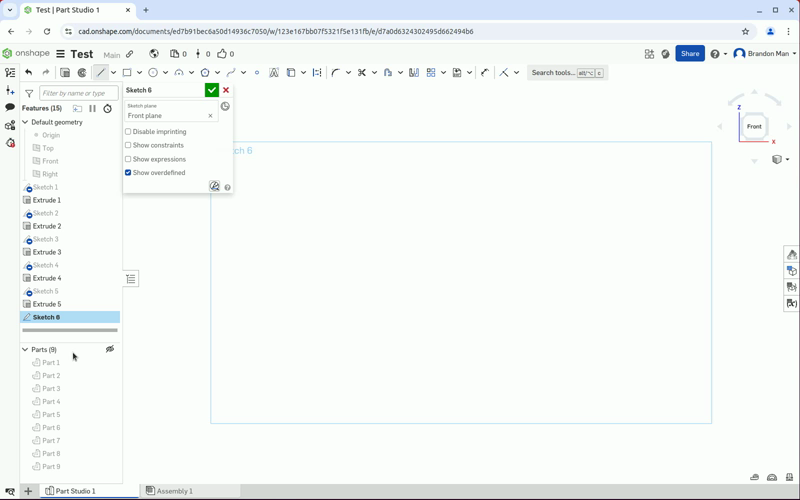
mouse_move(446, 226)
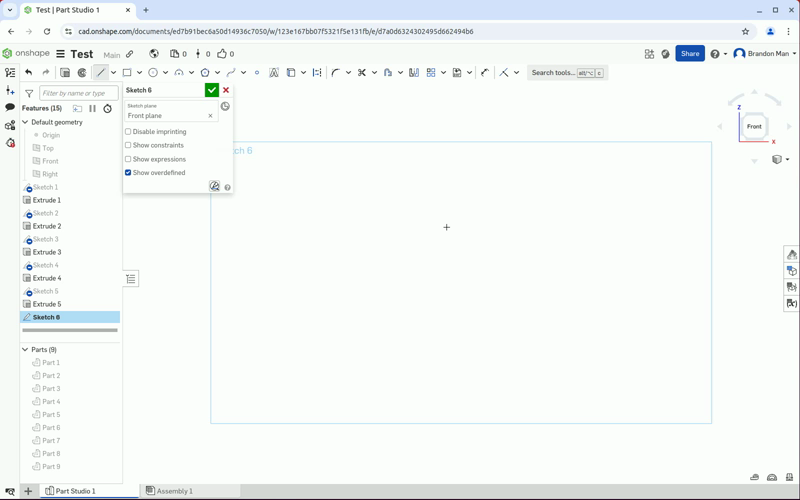
click(446, 226)
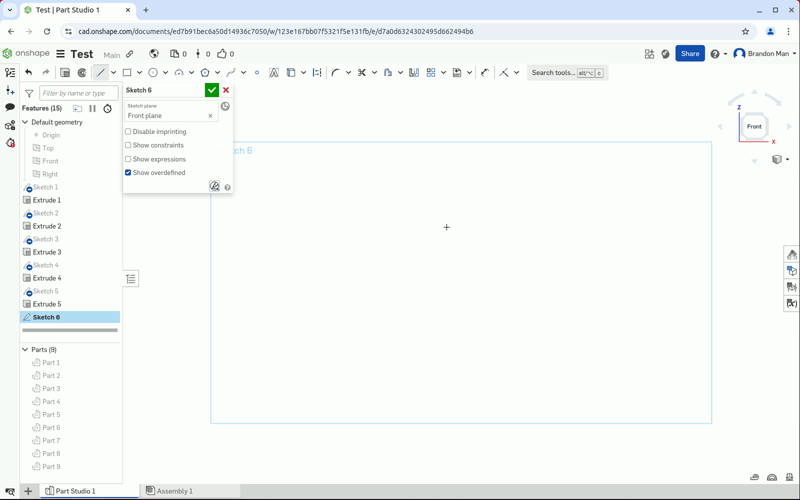
key_up(shift)
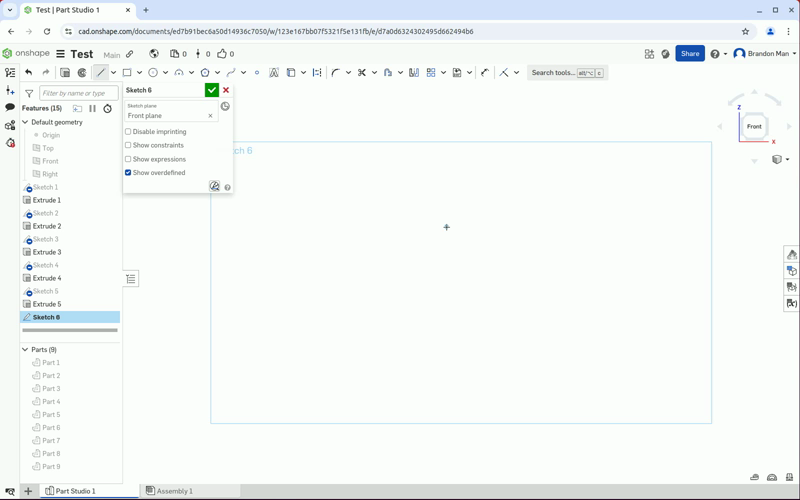
key_down(shift)
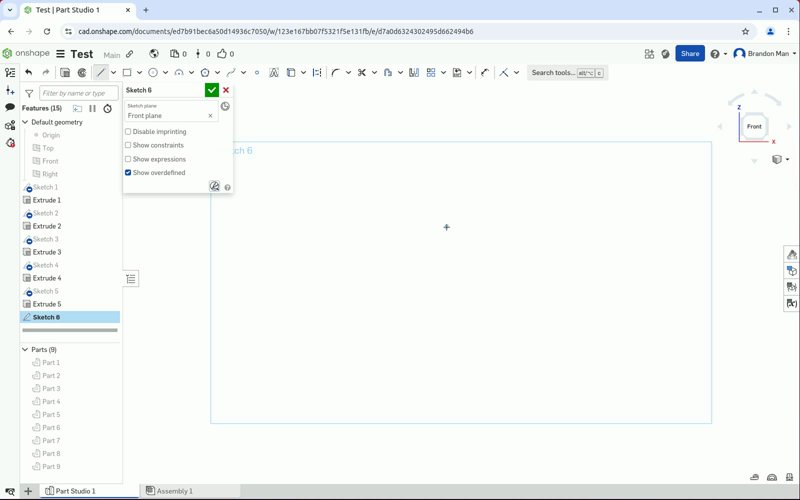
mouse_move(476, 226)
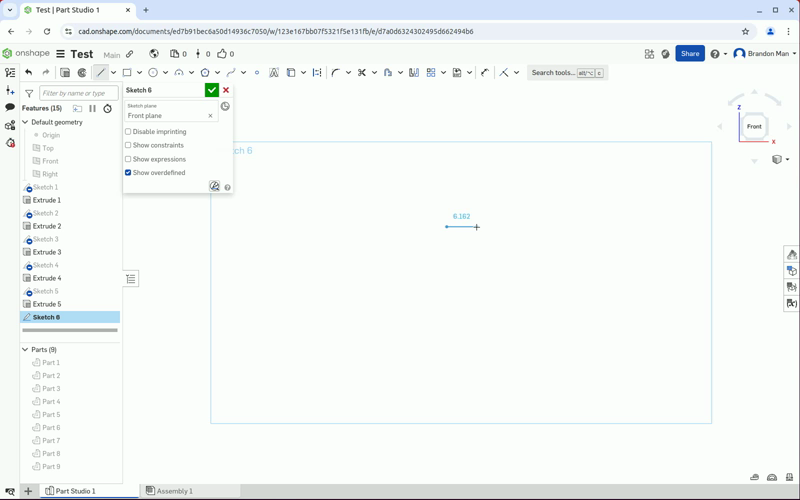
mouse_move(452, 284)
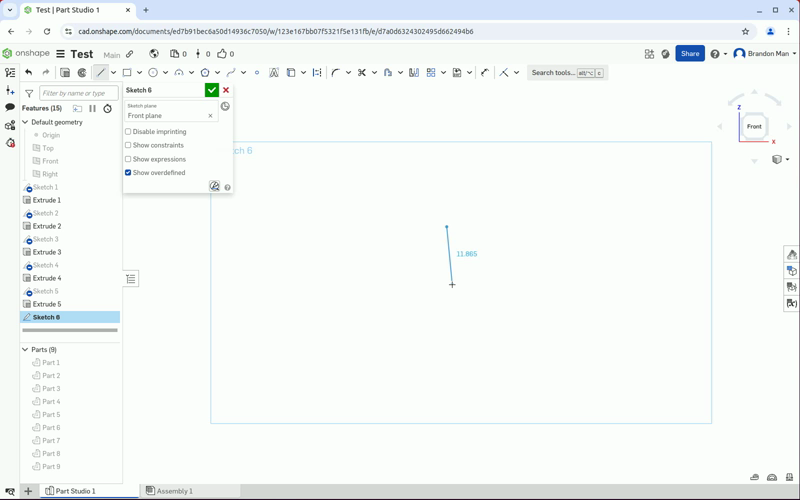
click(452, 284)
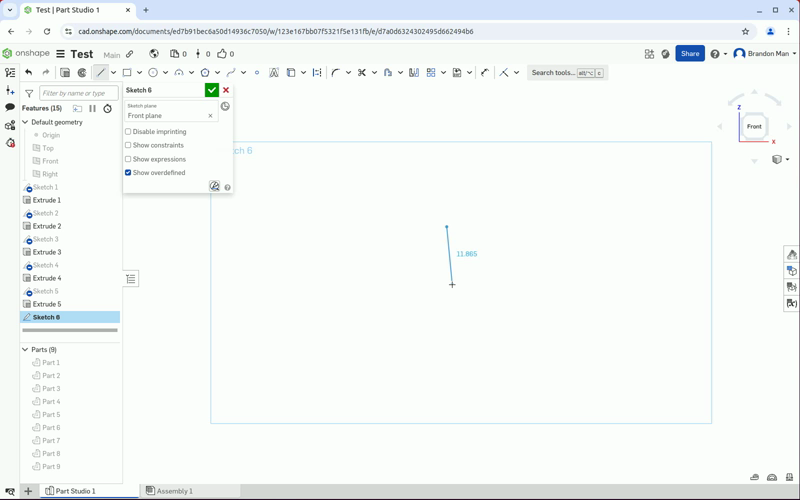
key_up(shift)
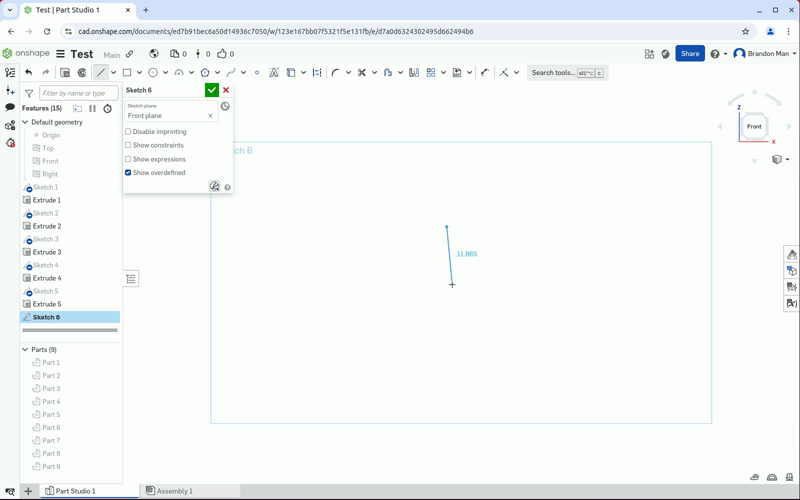
key(esc)
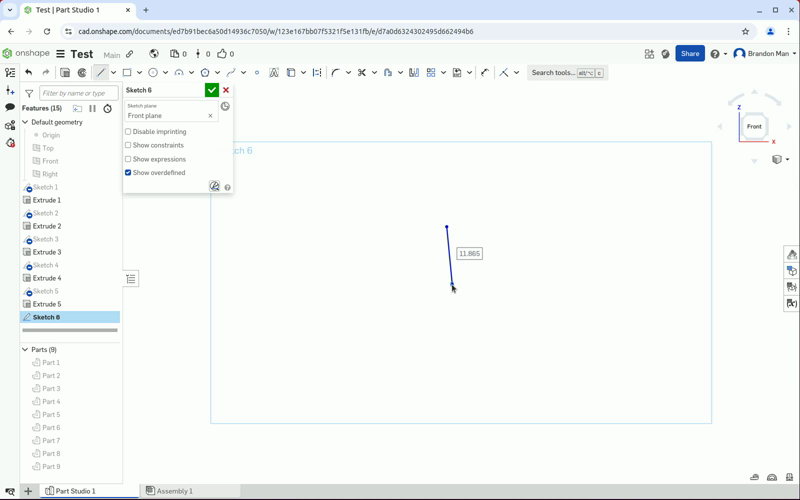
key(a)
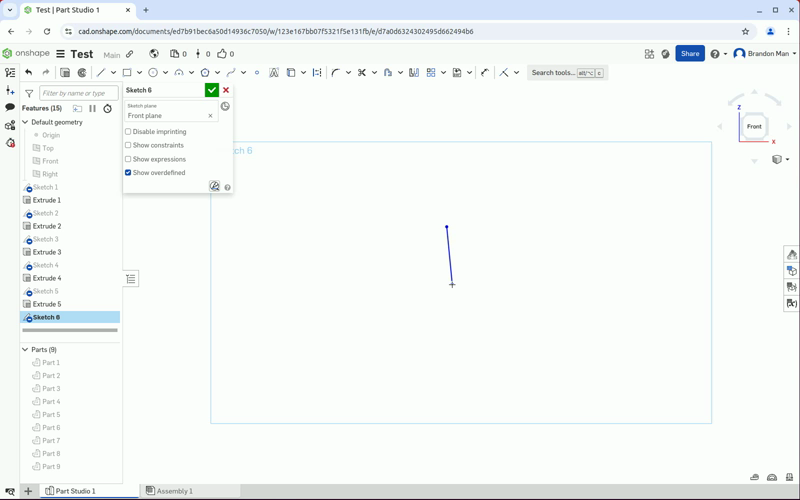
mouse_move(452, 284)
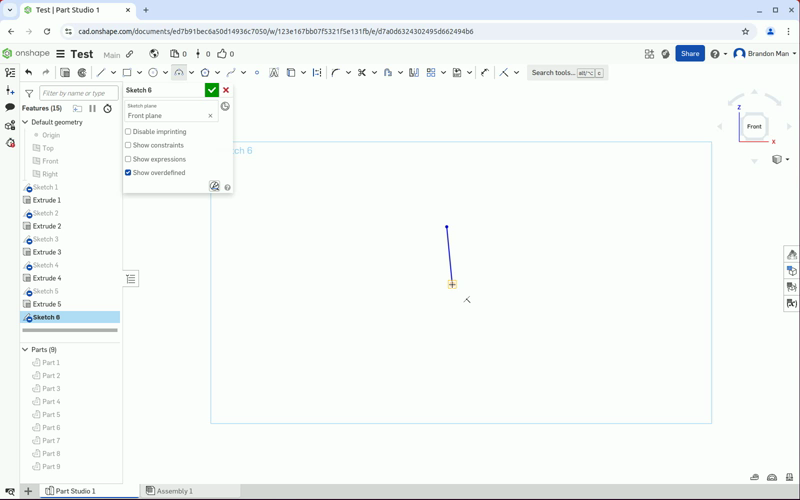
click(452, 284)
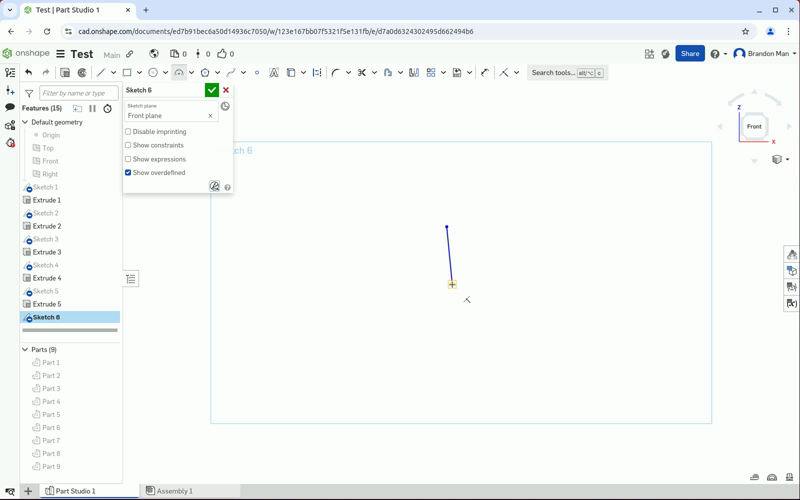
key_down(shift)
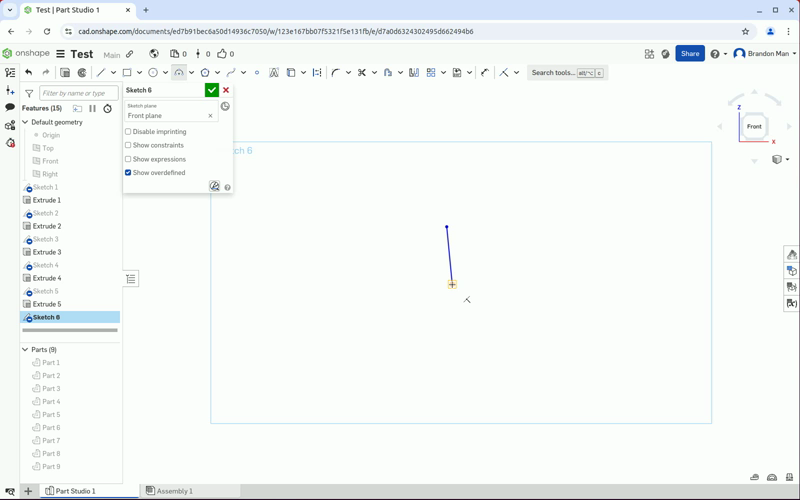
mouse_move(461, 291)
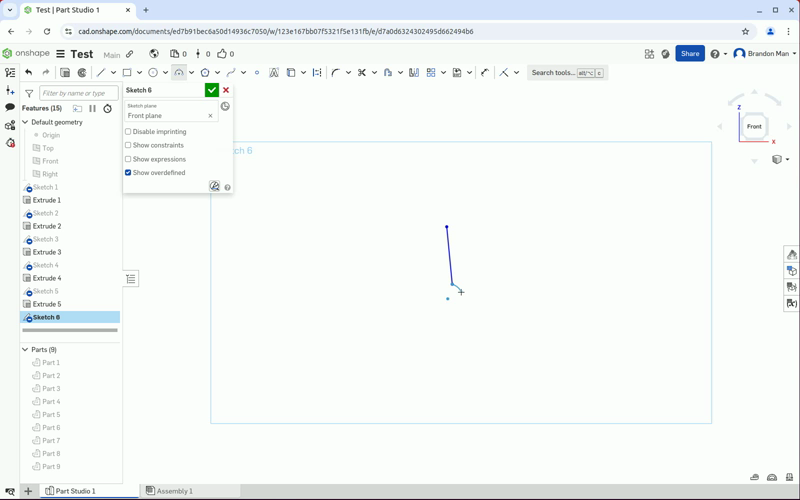
click(461, 291)
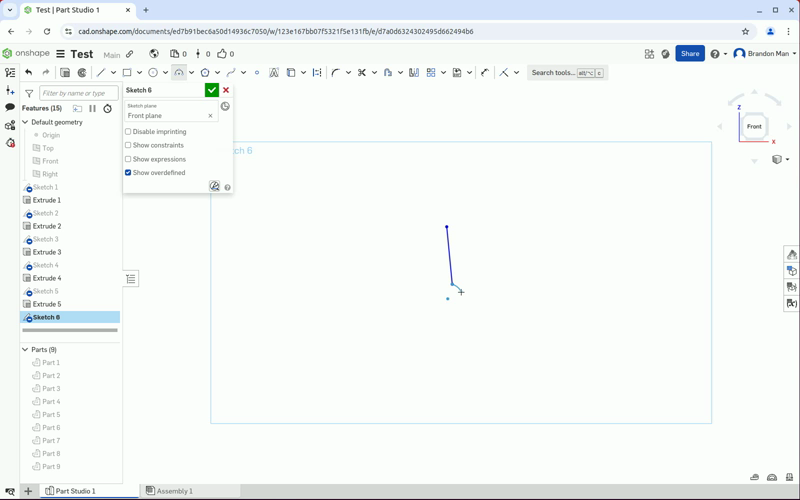
mouse_move(466, 276)
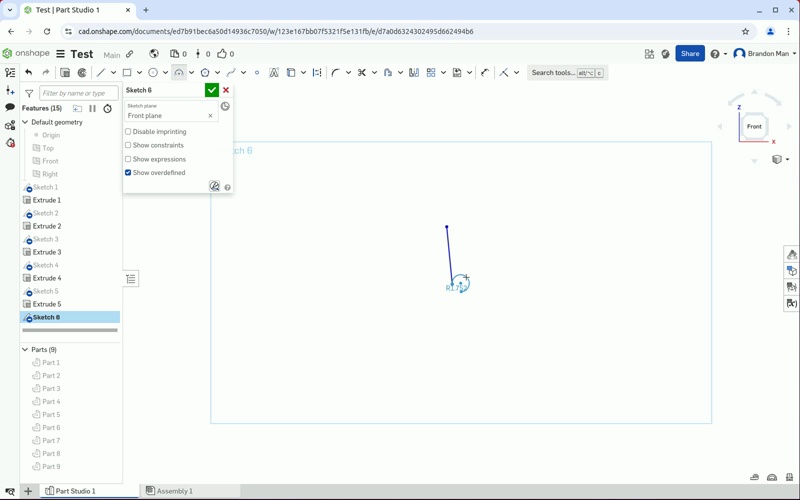
click(466, 276)
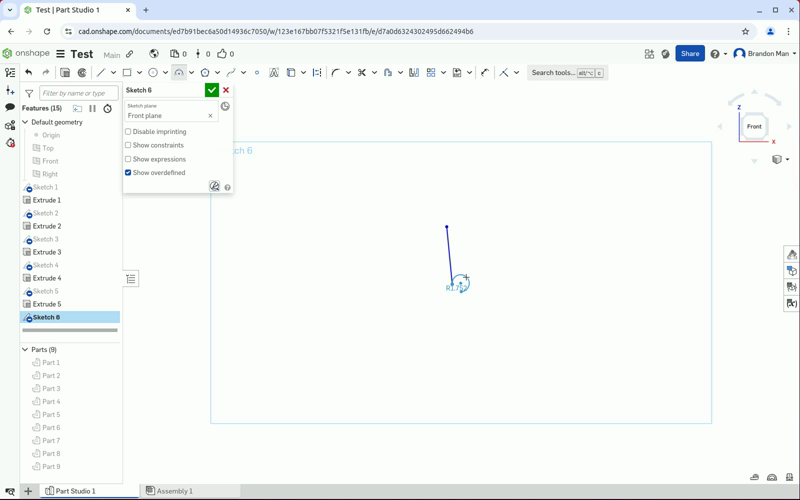
key_up(shift)
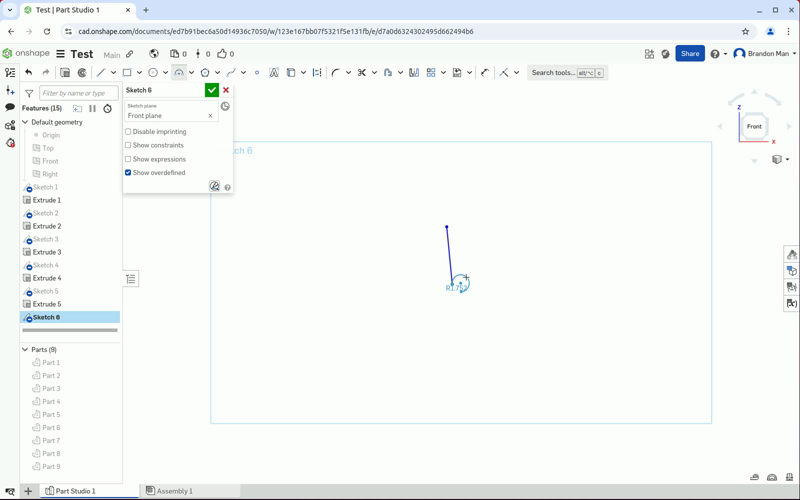
key(esc)
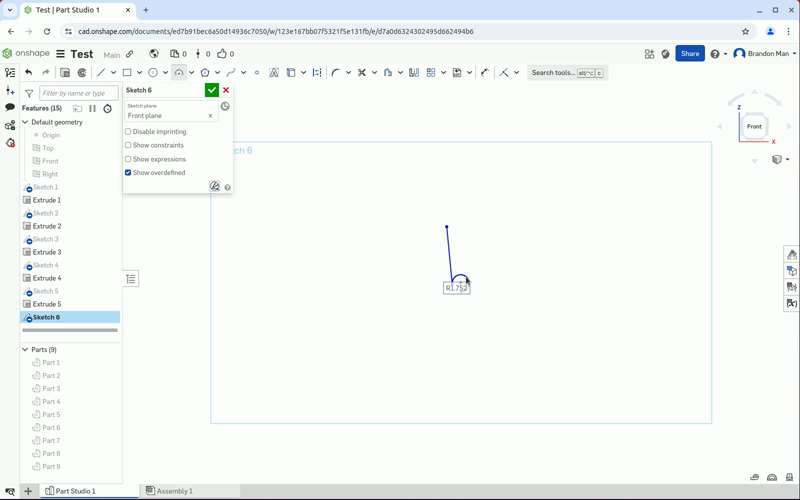
key(l)
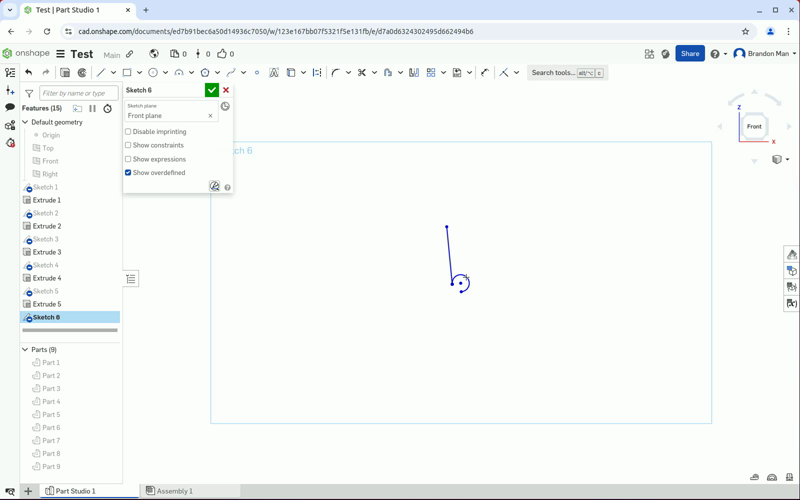
mouse_move(461, 291)
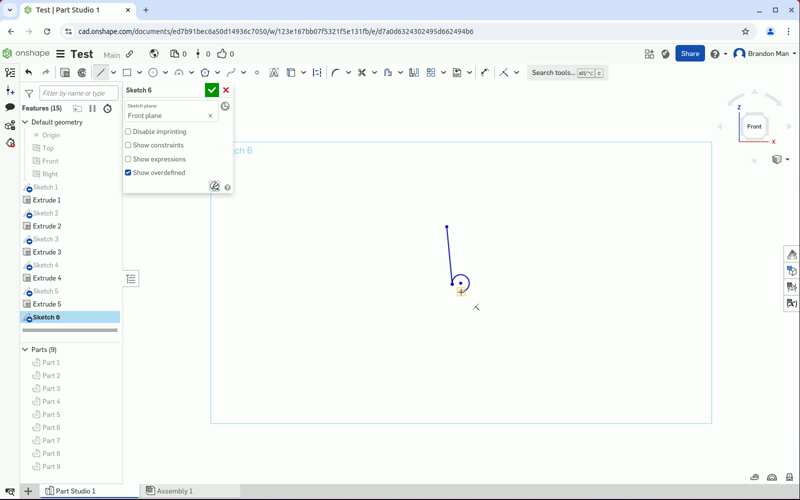
click(461, 291)
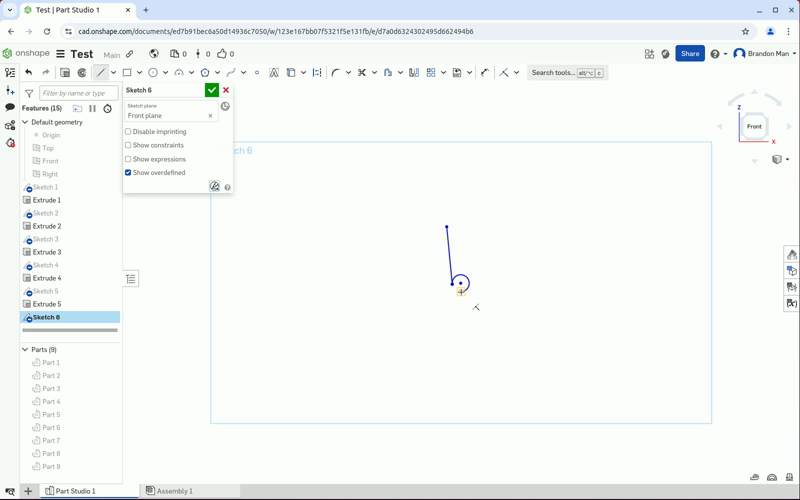
key_down(shift)
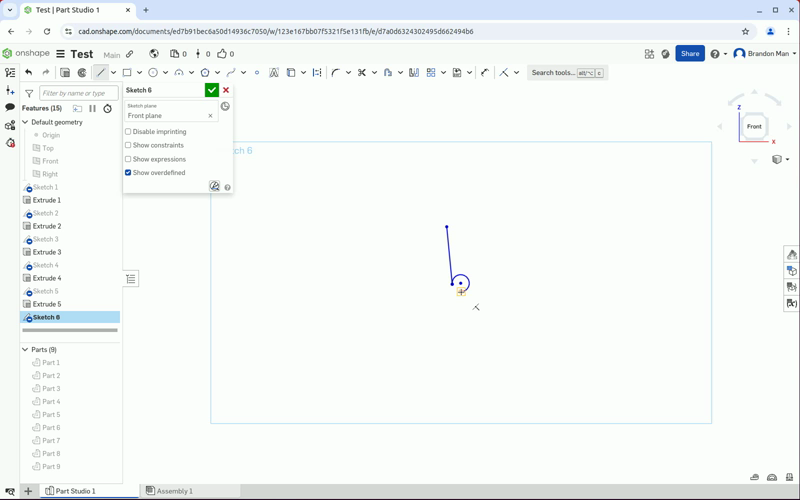
mouse_move(491, 291)
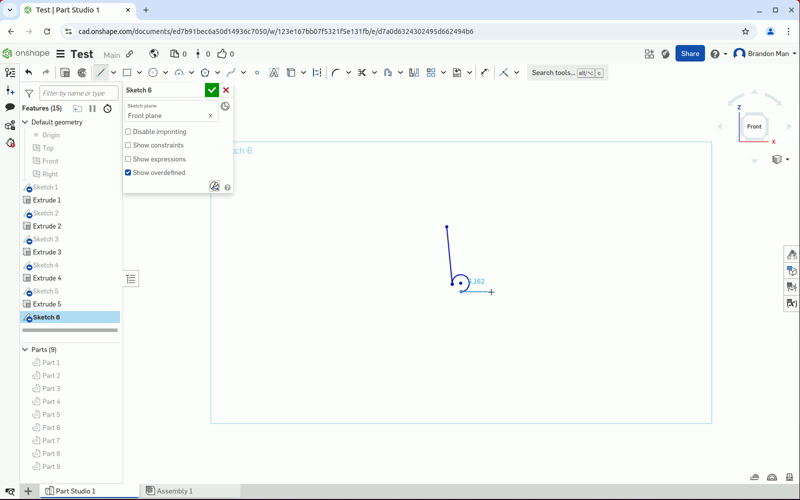
mouse_move(502, 290)
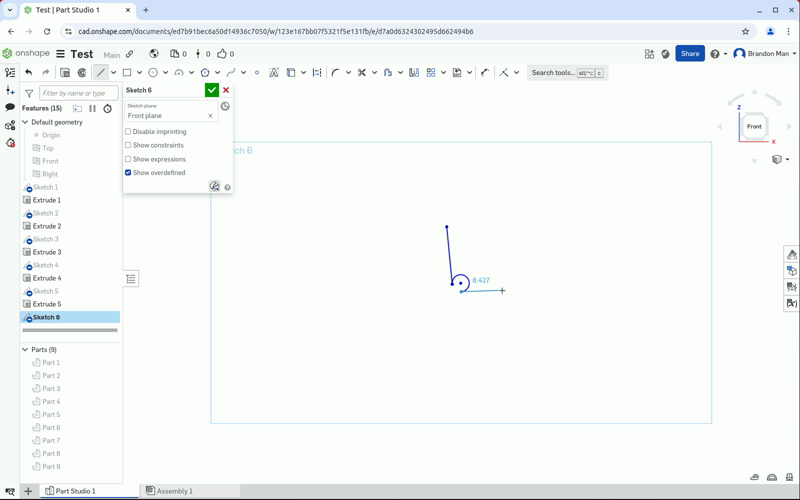
click(502, 290)
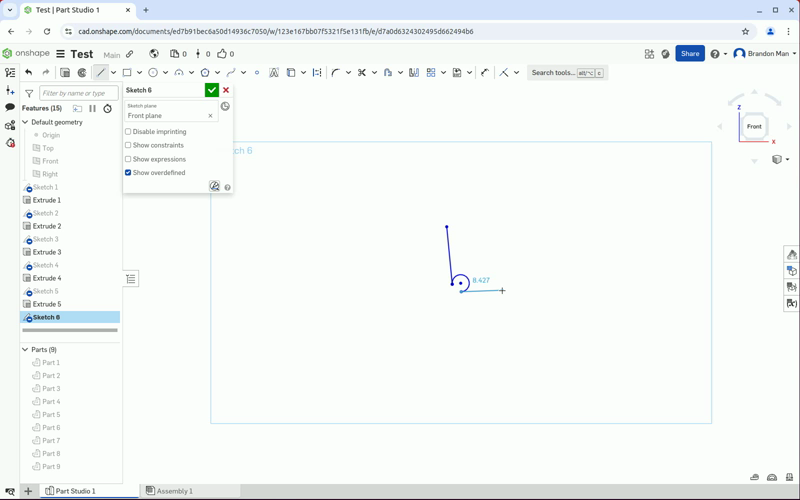
key_up(shift)
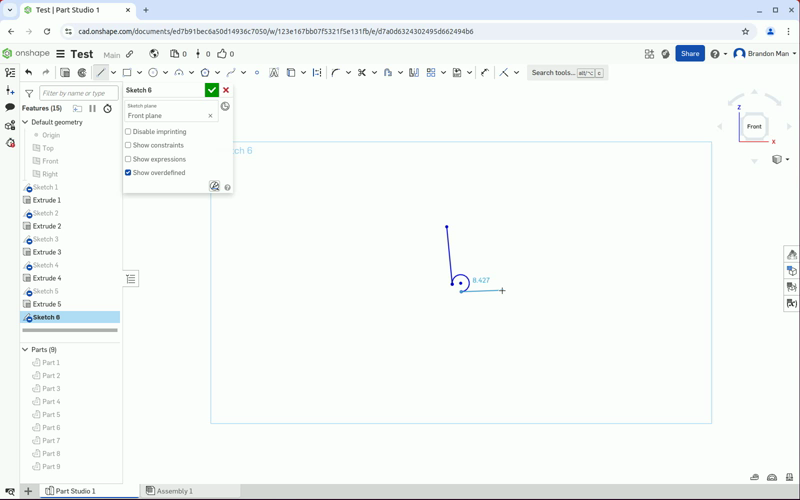
key(esc)
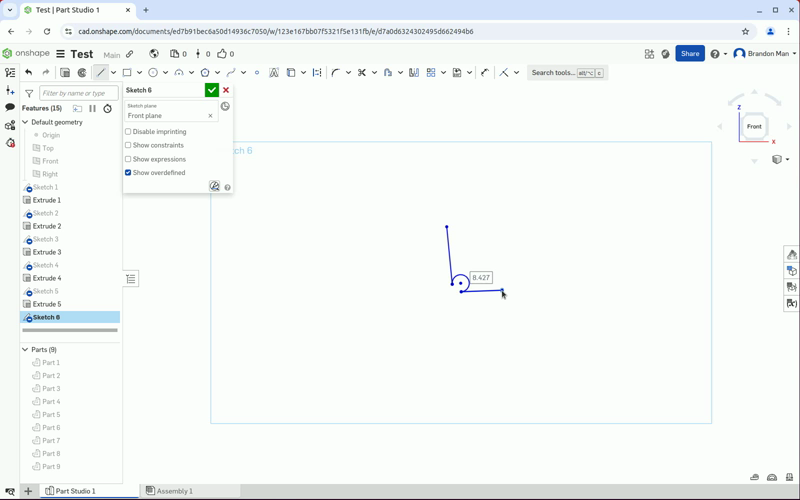
key(a)
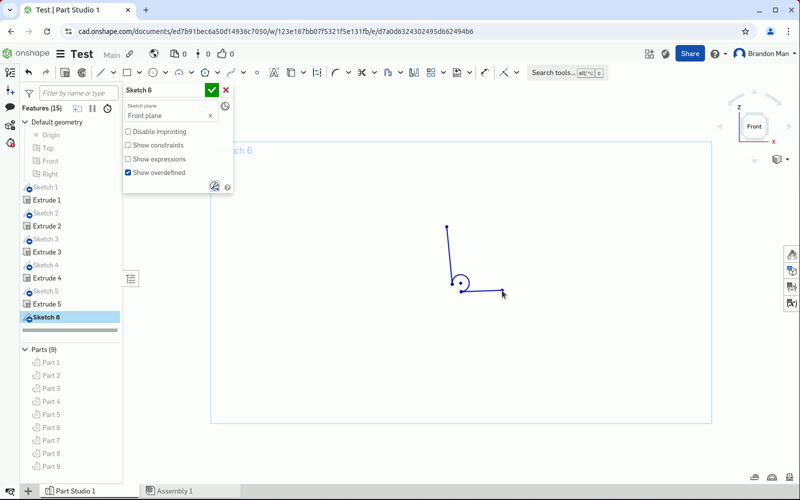
mouse_move(502, 290)
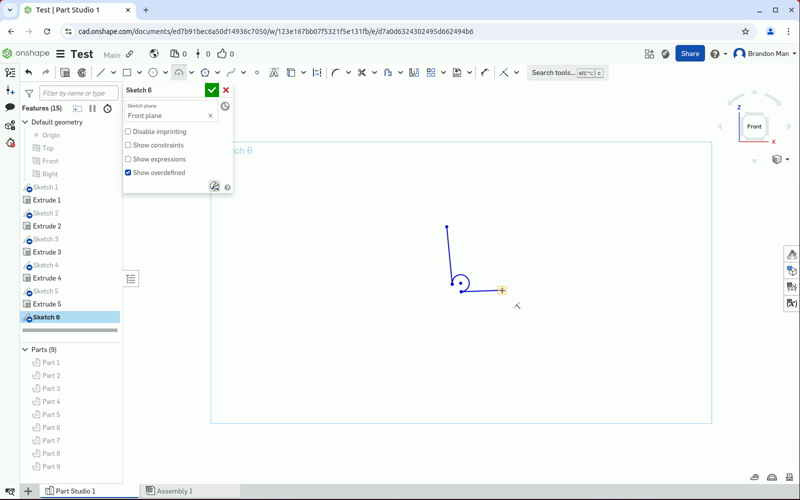
click(502, 290)
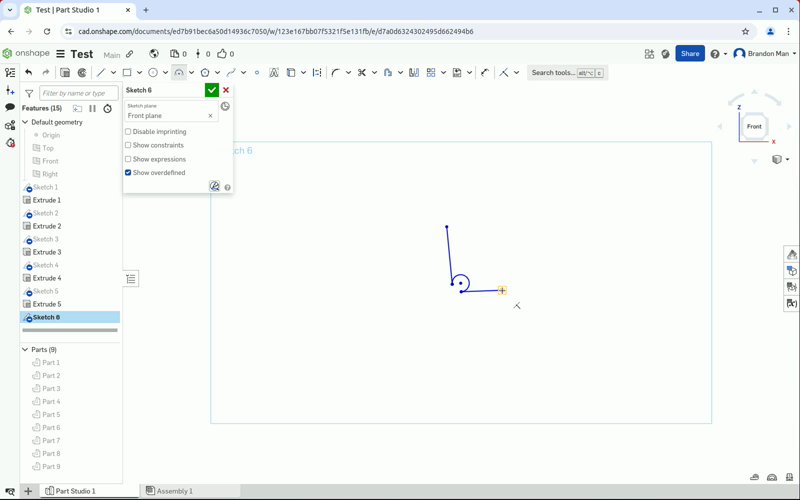
key_down(shift)
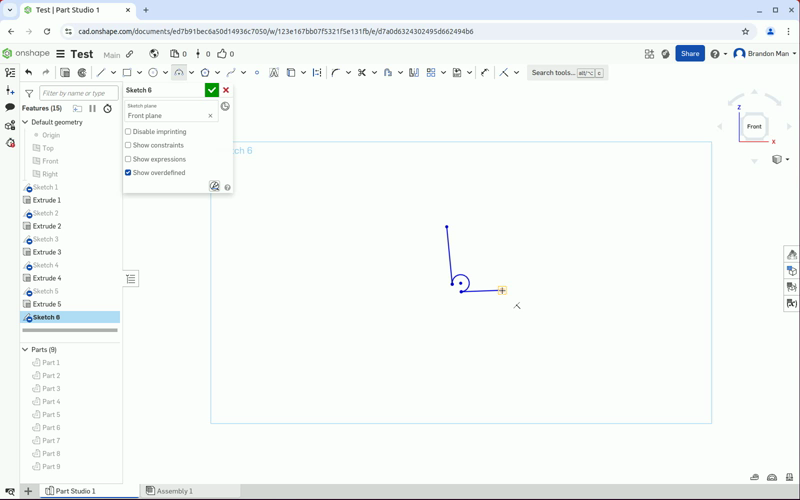
mouse_move(502, 276)
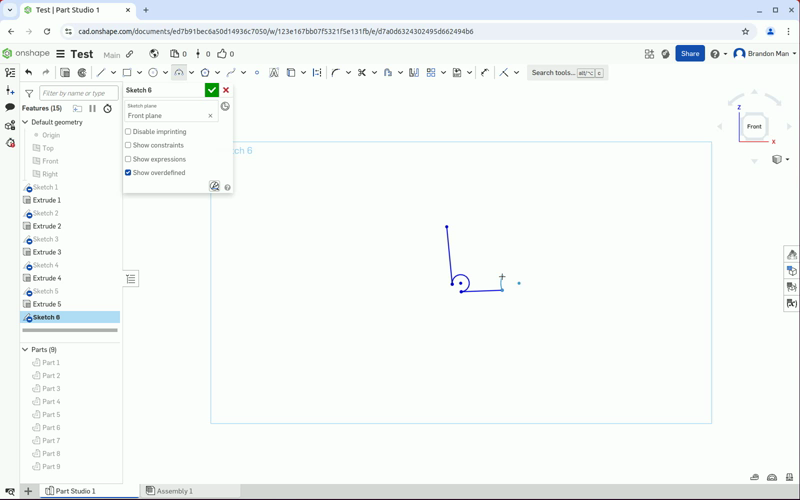
click(502, 276)
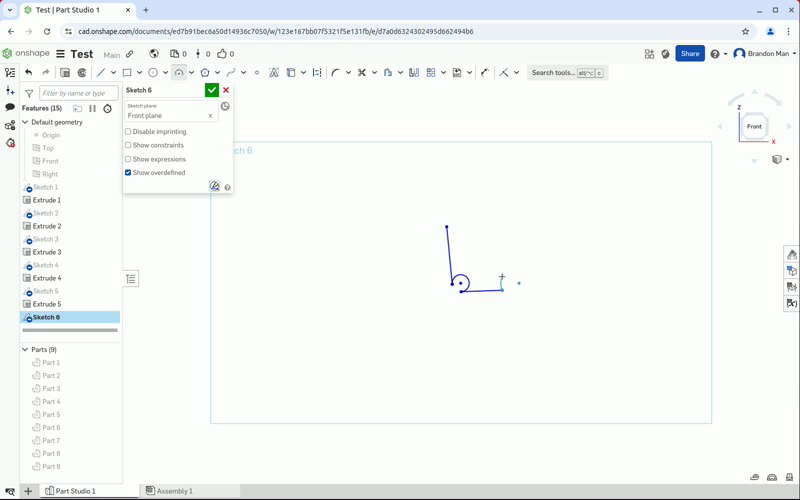
mouse_move(494, 282)
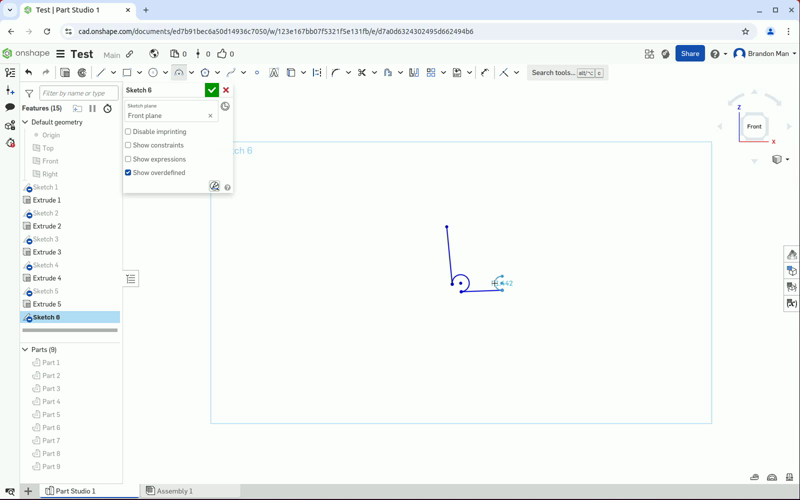
click(494, 282)
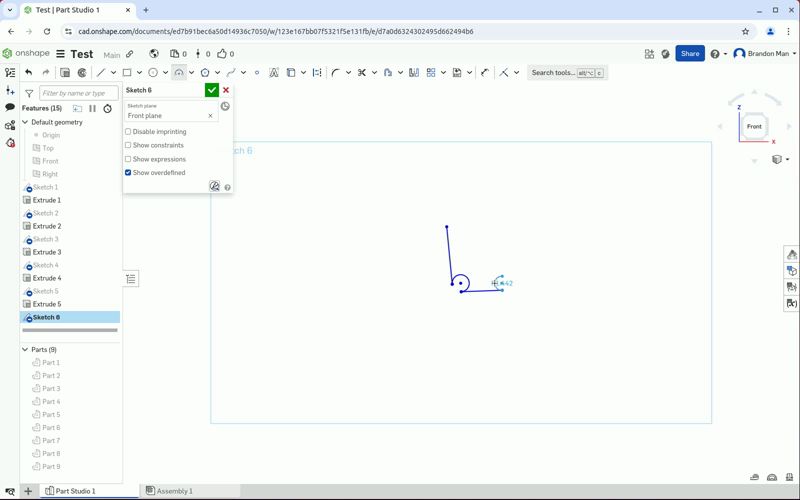
key_up(shift)
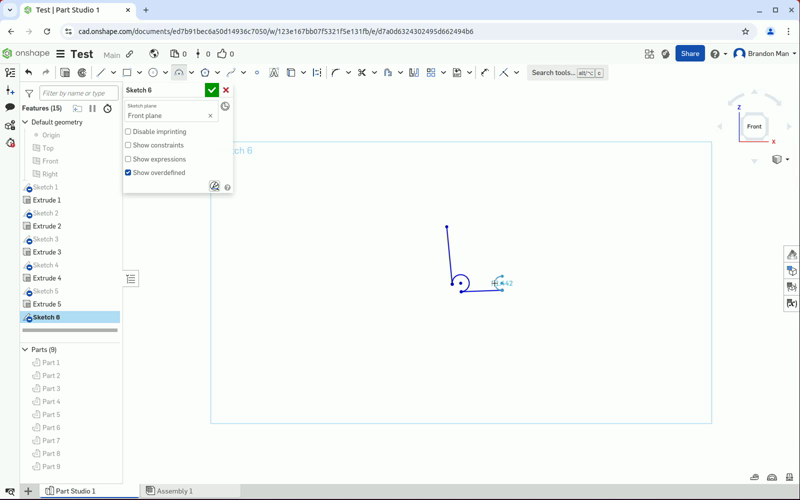
key(esc)
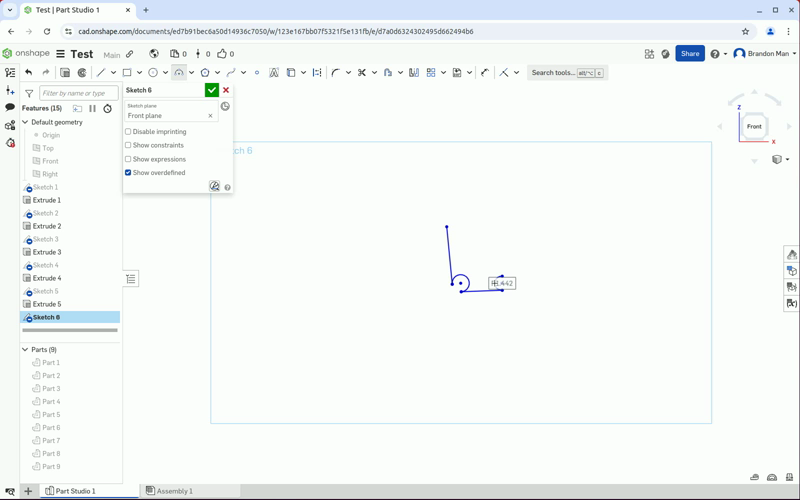
key(l)
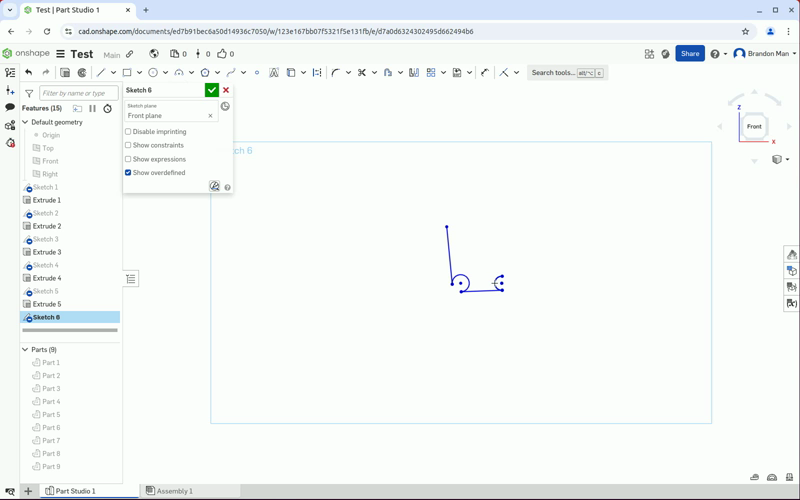
mouse_move(502, 276)
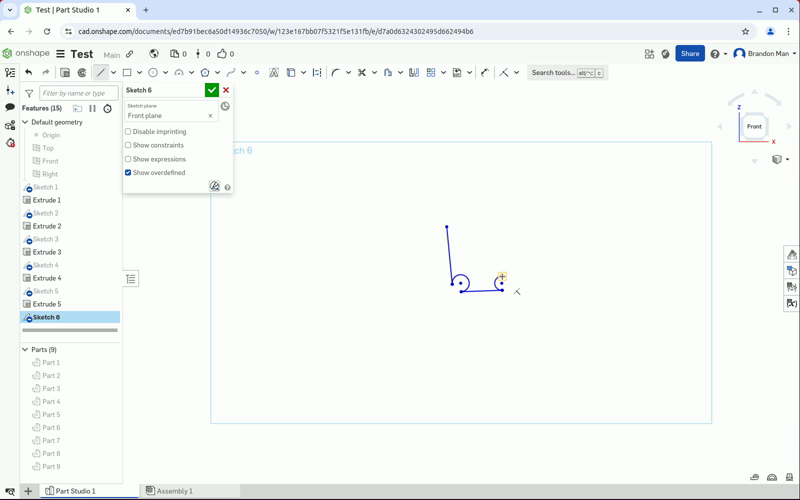
click(502, 276)
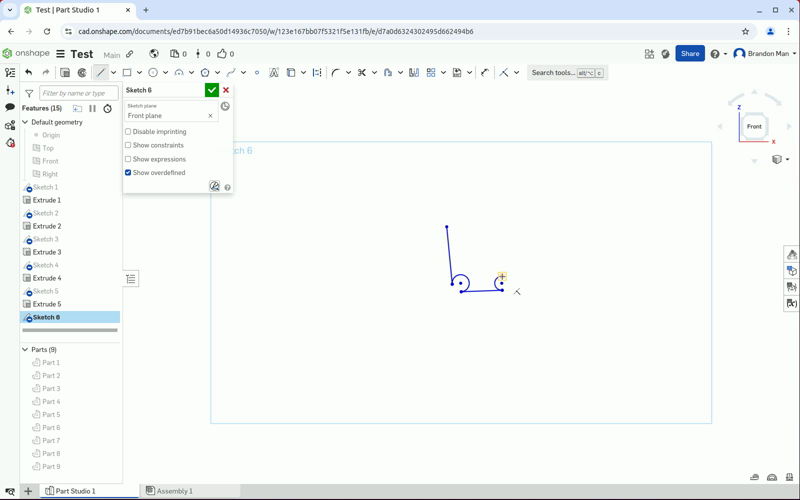
key_down(shift)
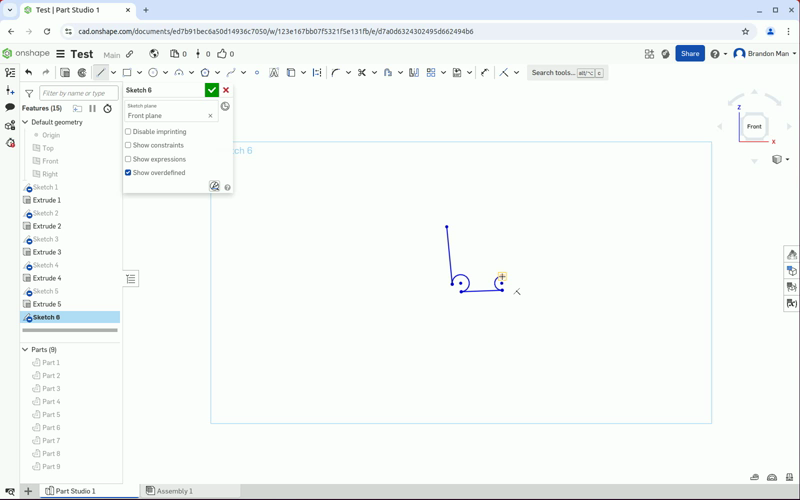
mouse_move(532, 276)
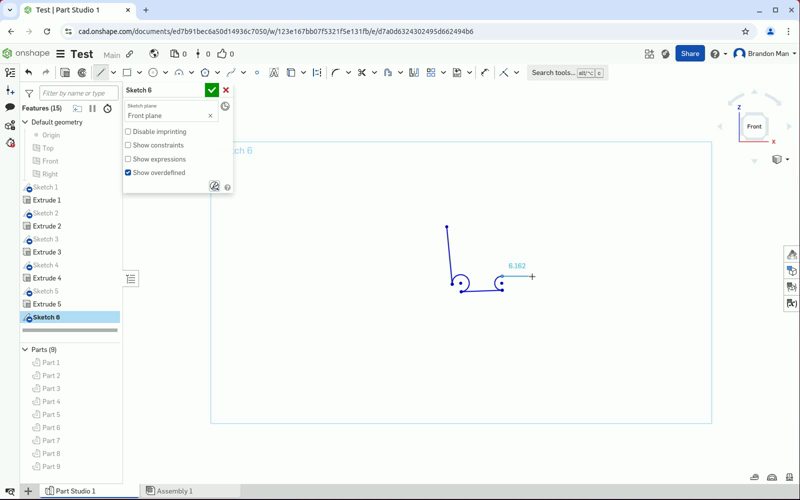
mouse_move(478, 275)
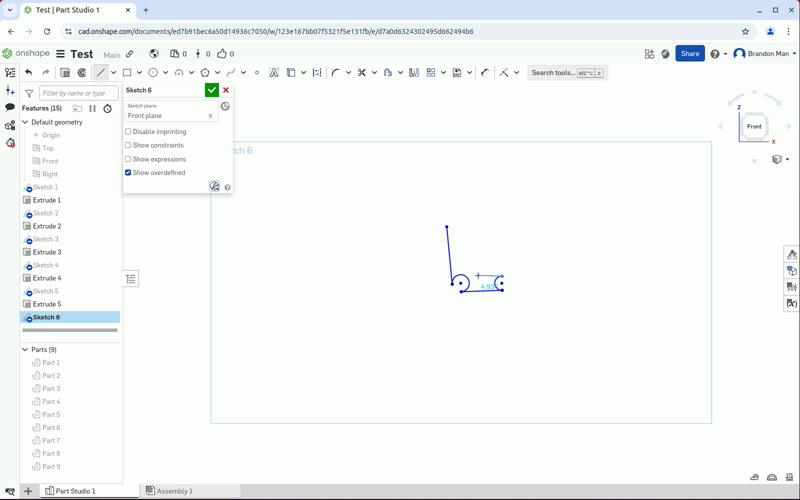
click(478, 275)
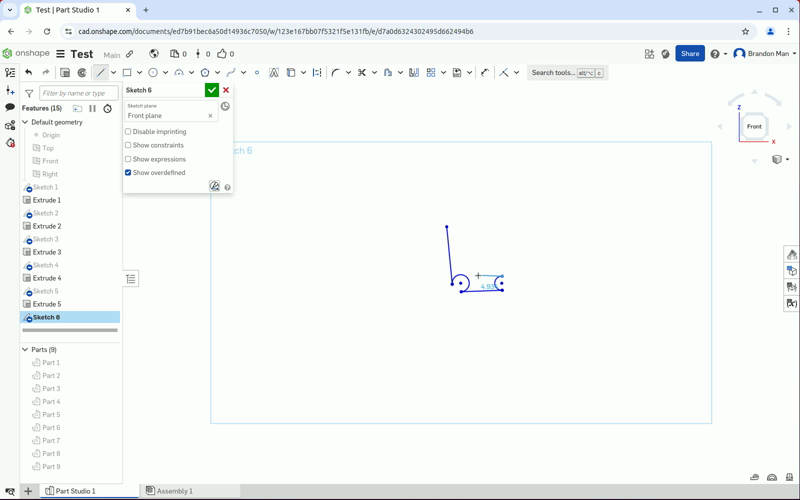
key_up(shift)
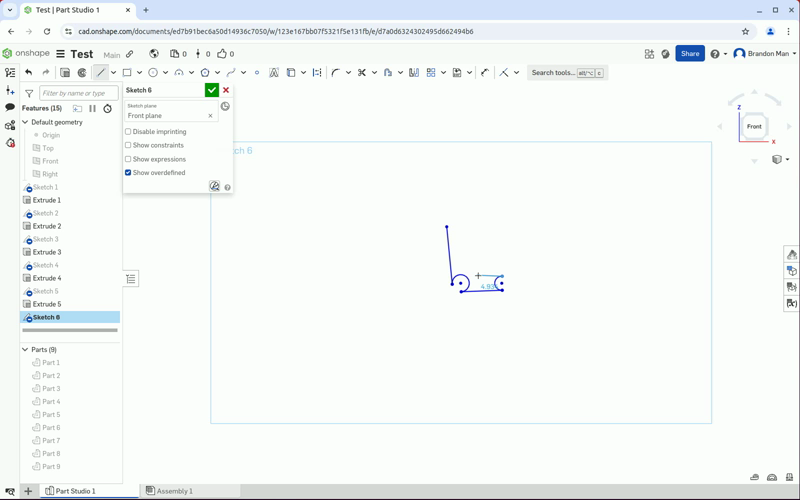
key(esc)
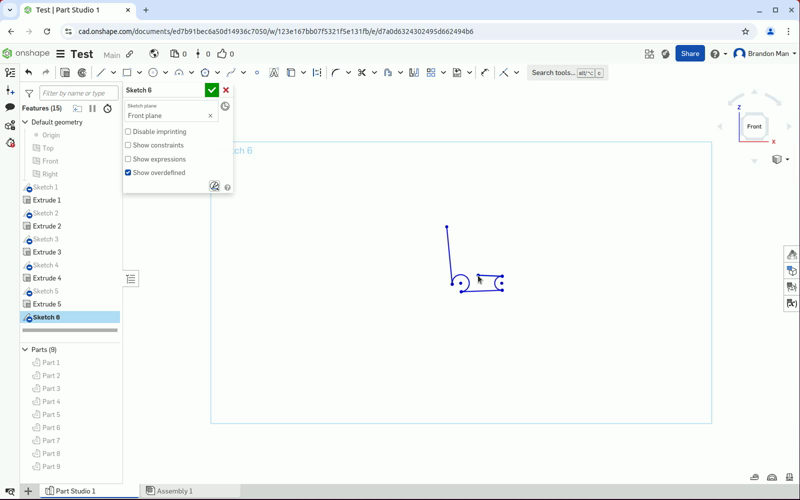
key(a)
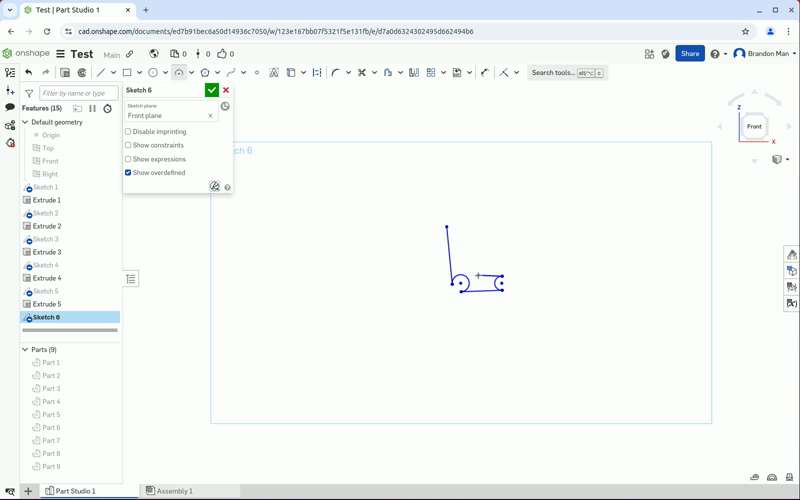
mouse_move(478, 275)
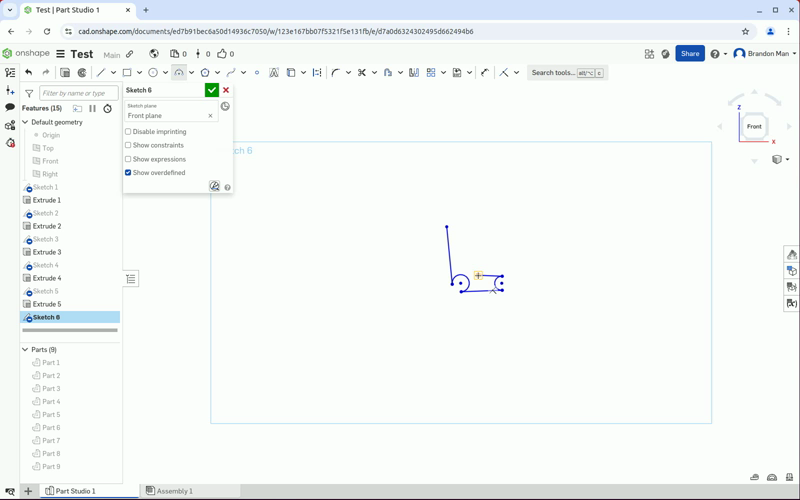
click(478, 275)
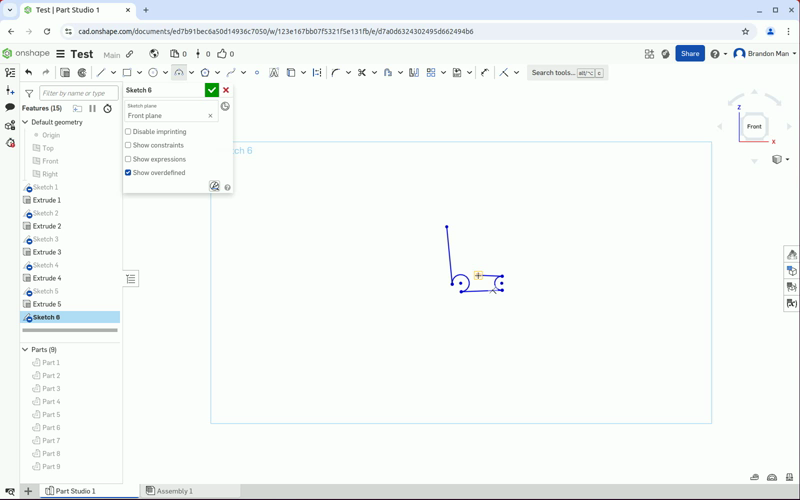
key_down(shift)
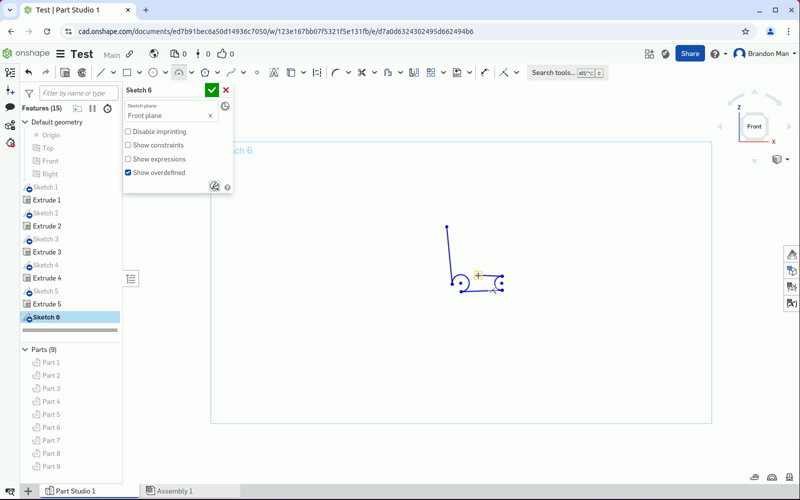
mouse_move(471, 267)
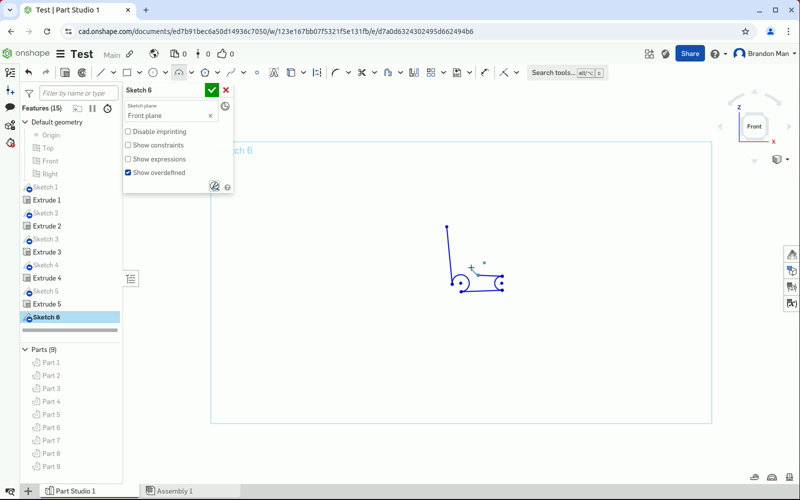
click(471, 267)
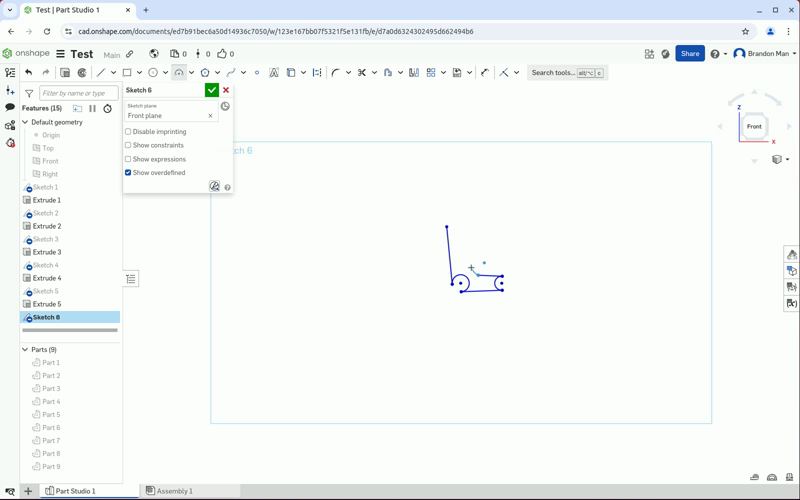
mouse_move(472, 272)
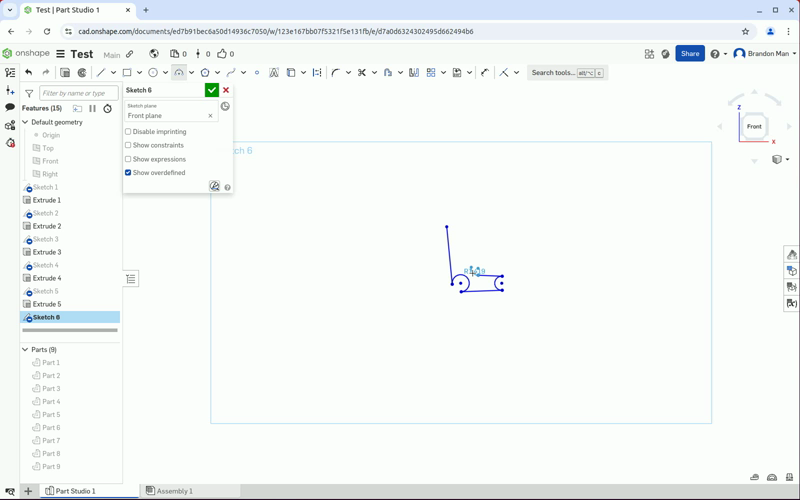
click(472, 272)
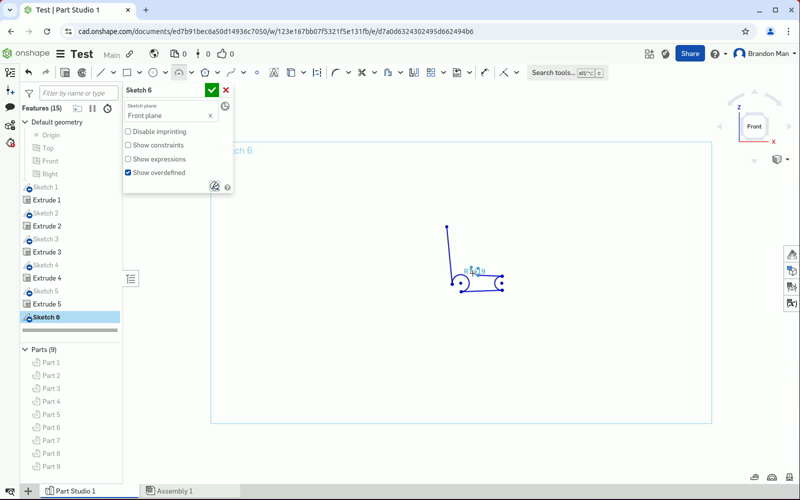
key_up(shift)
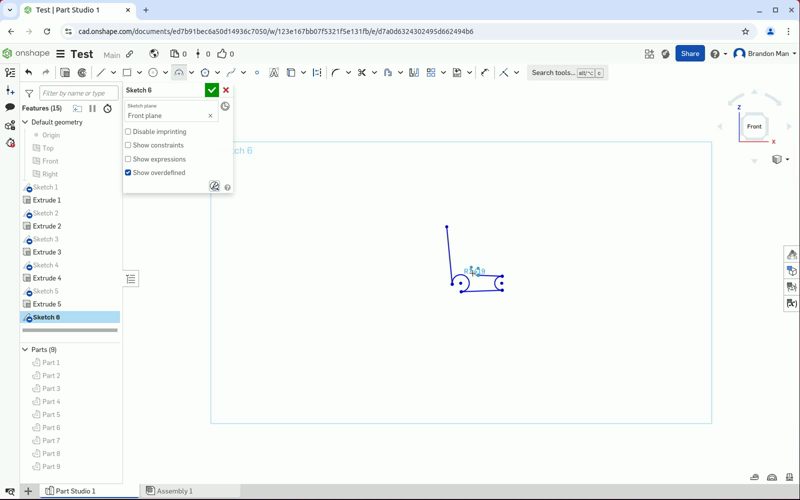
key(esc)
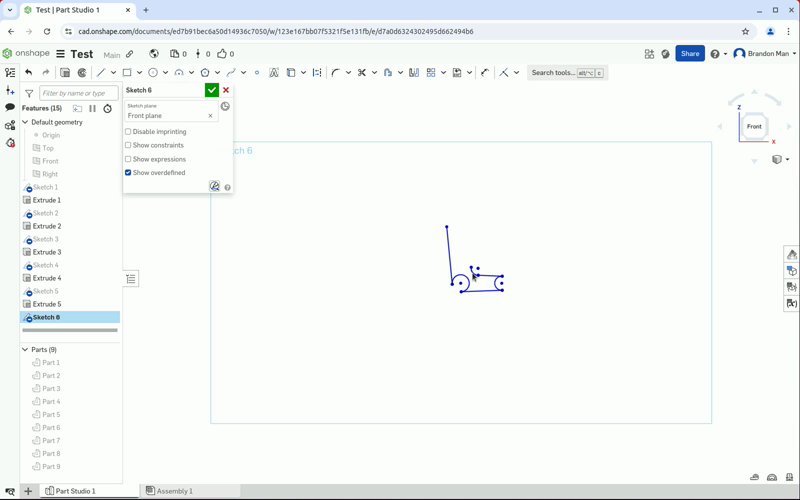
key(l)
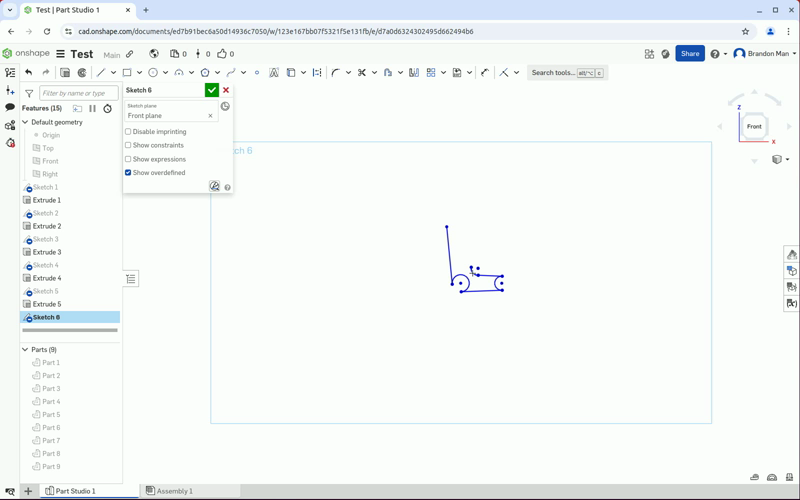
mouse_move(471, 267)
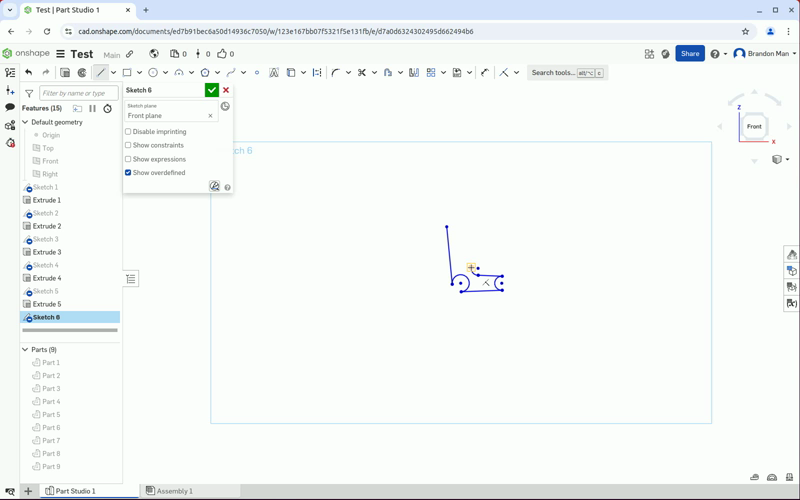
click(471, 267)
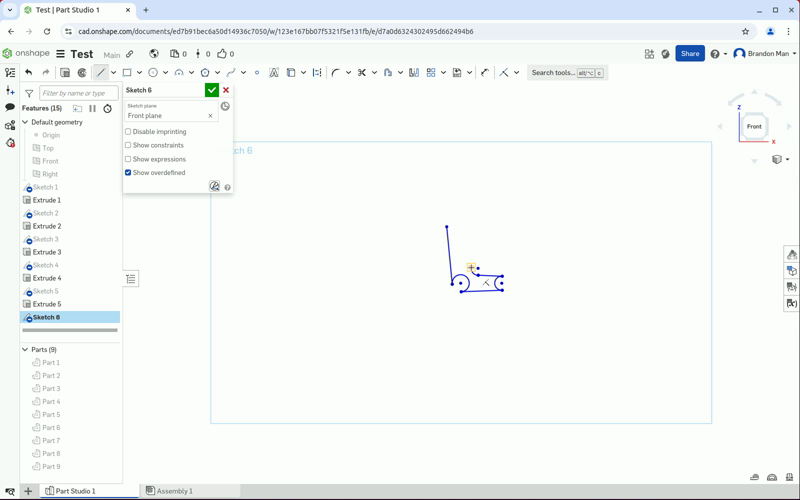
key_down(shift)
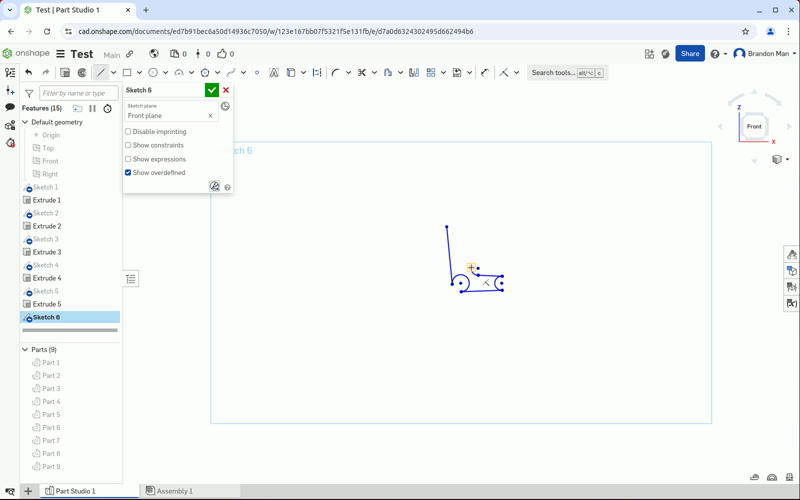
mouse_move(501, 267)
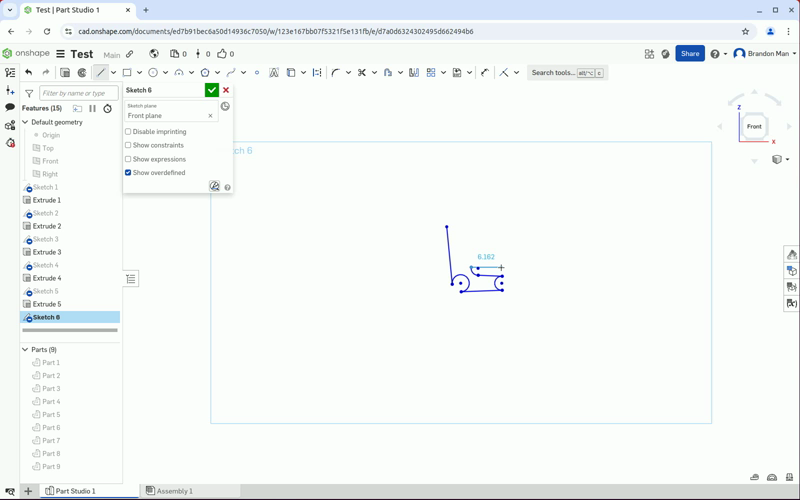
mouse_move(475, 226)
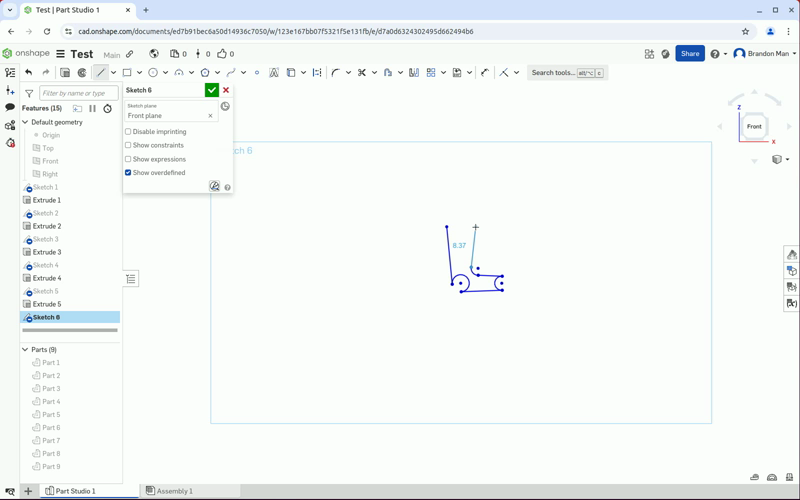
click(475, 226)
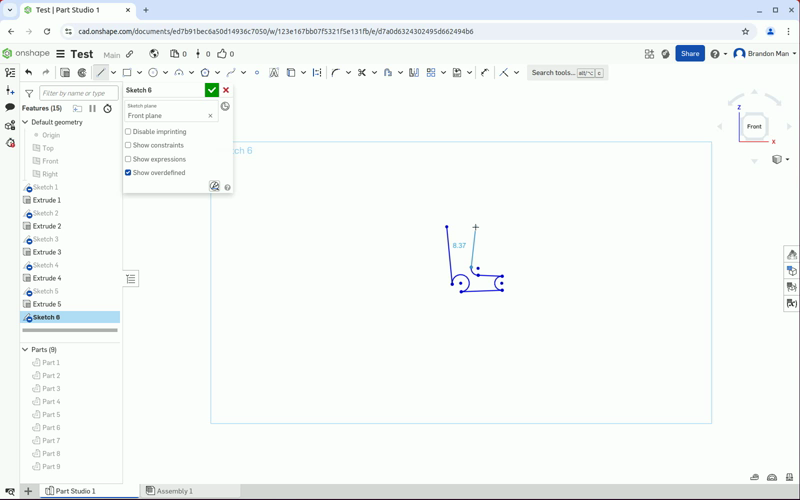
key_up(shift)
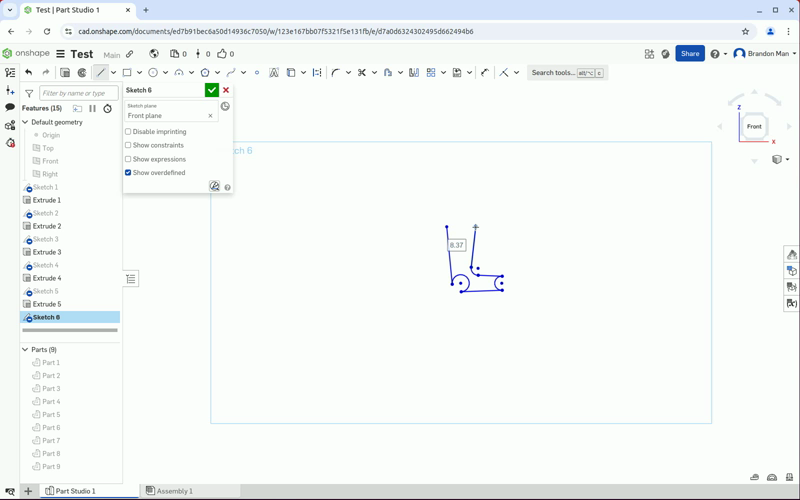
key(esc)
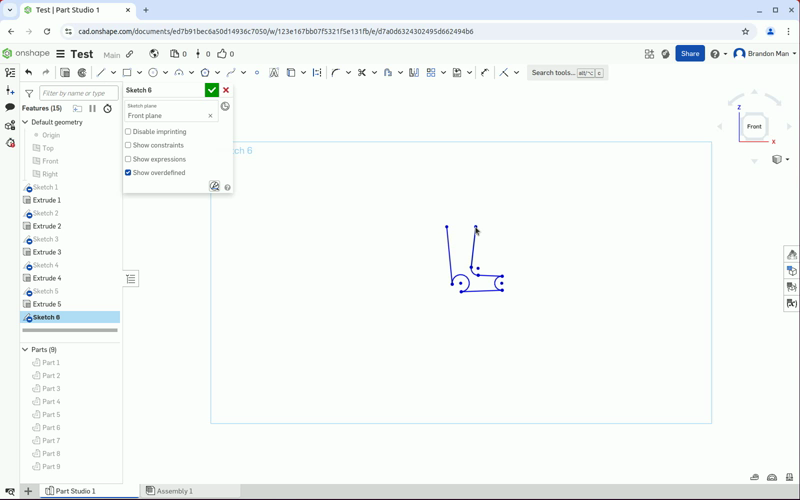
key(a)
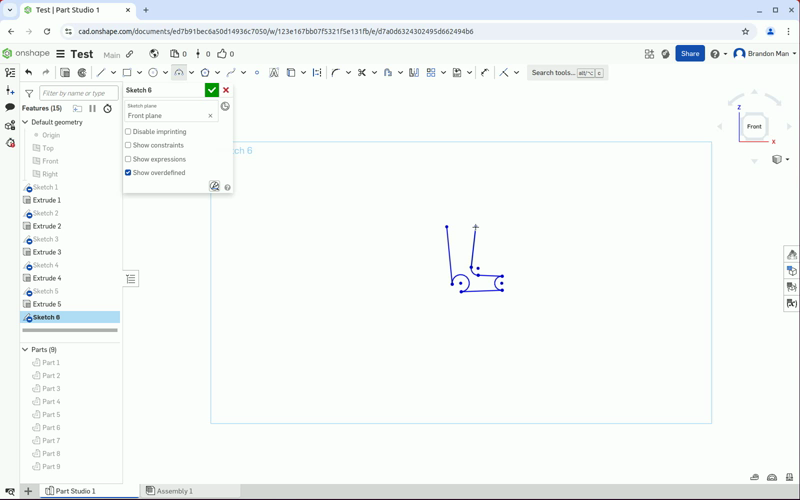
mouse_move(475, 226)
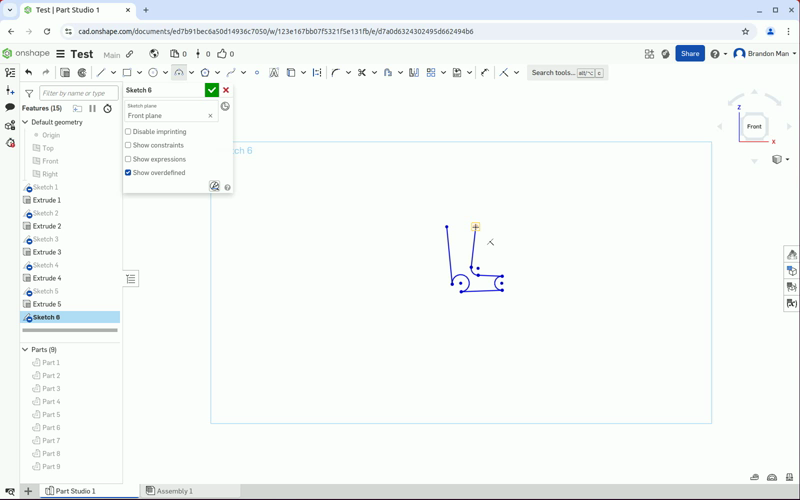
click(475, 226)
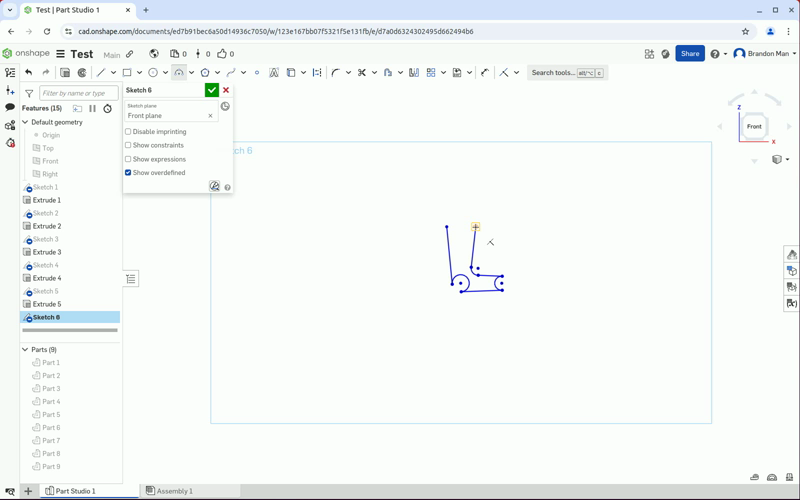
mouse_move(446, 226)
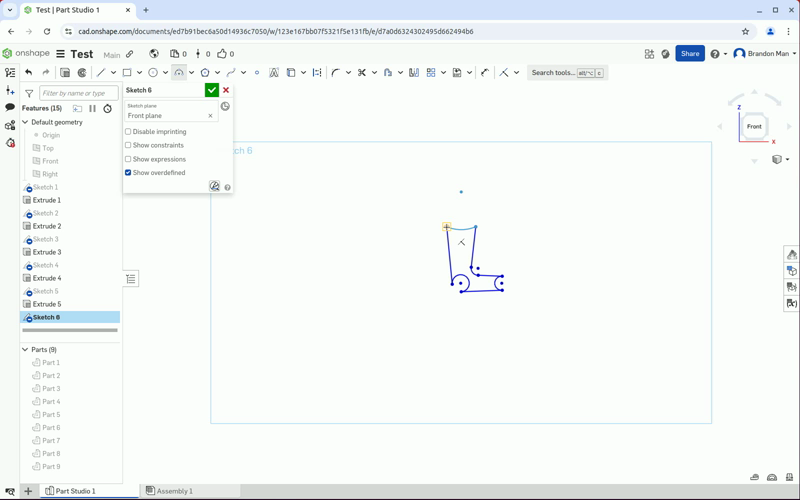
click(446, 226)
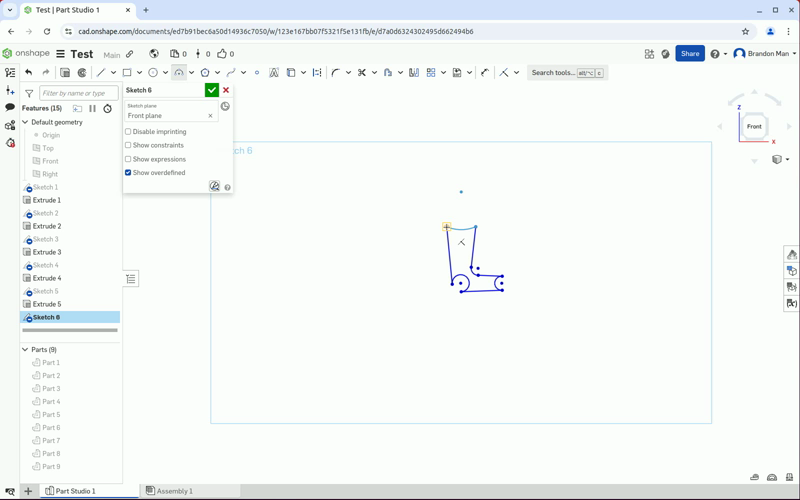
key_down(shift)
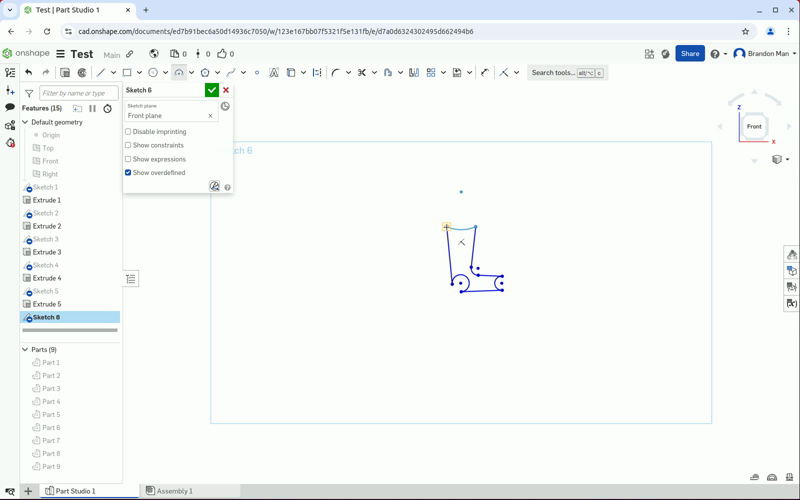
mouse_move(461, 239)
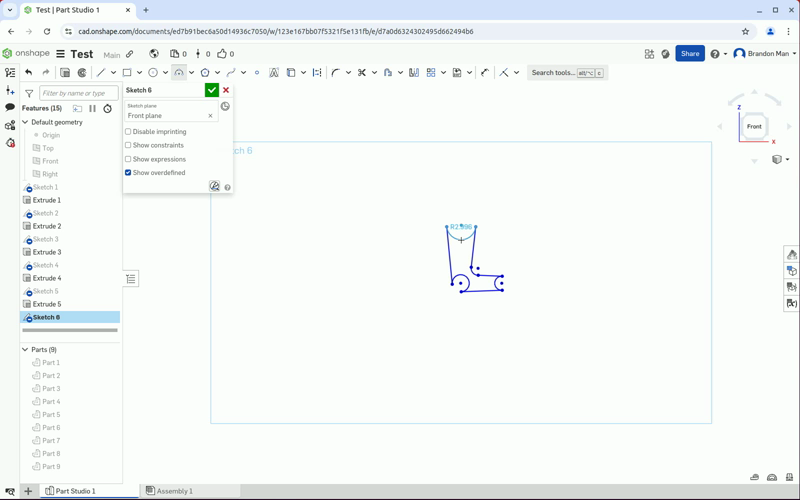
click(461, 239)
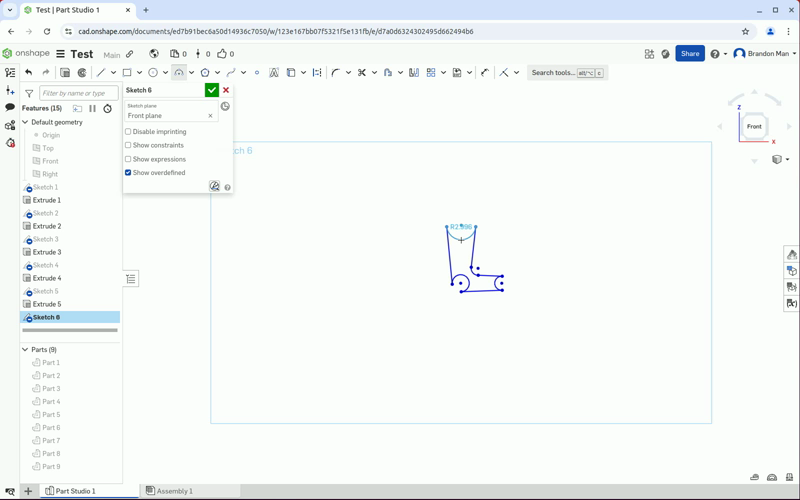
key_up(shift)
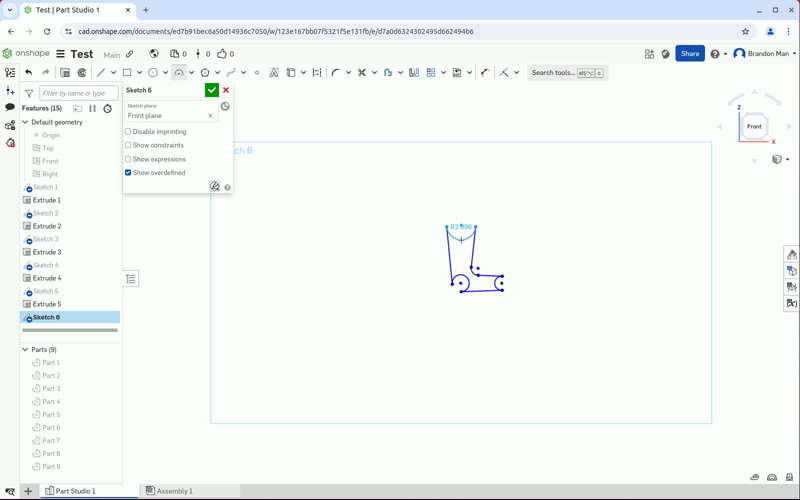
key(esc)
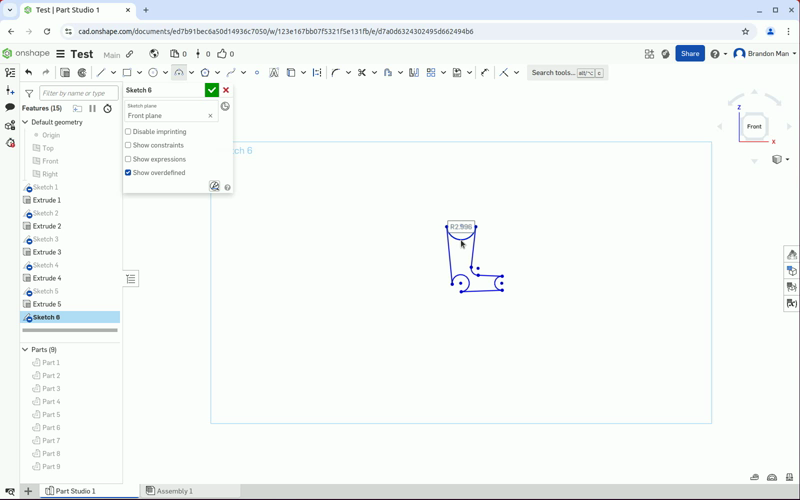
mouse_move(484, 289)
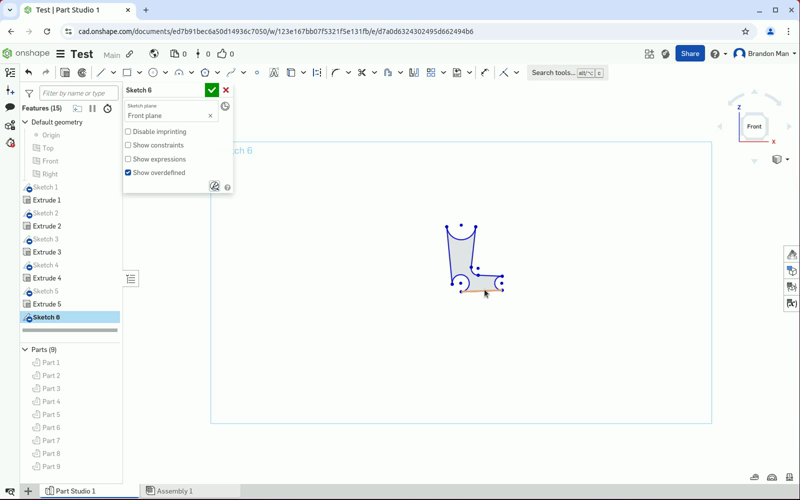
scroll(6)
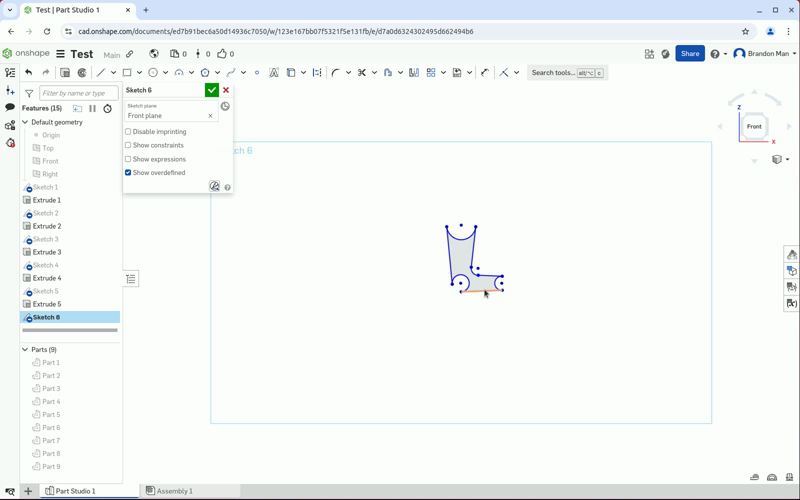
scroll(6)
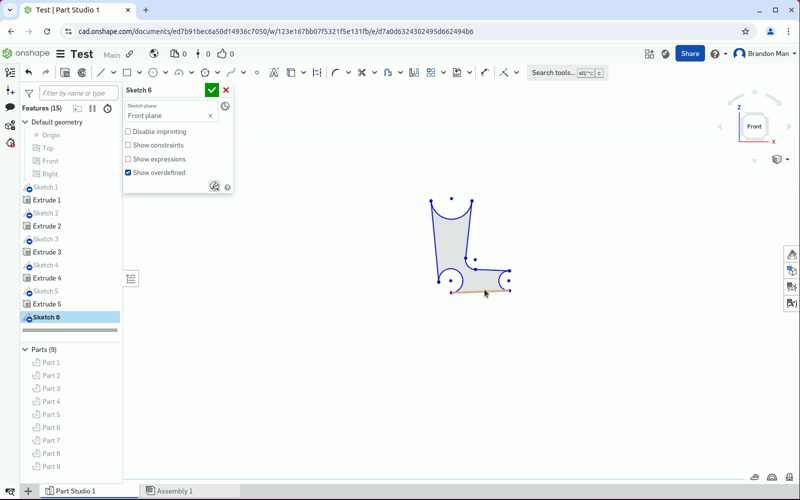
scroll(6)
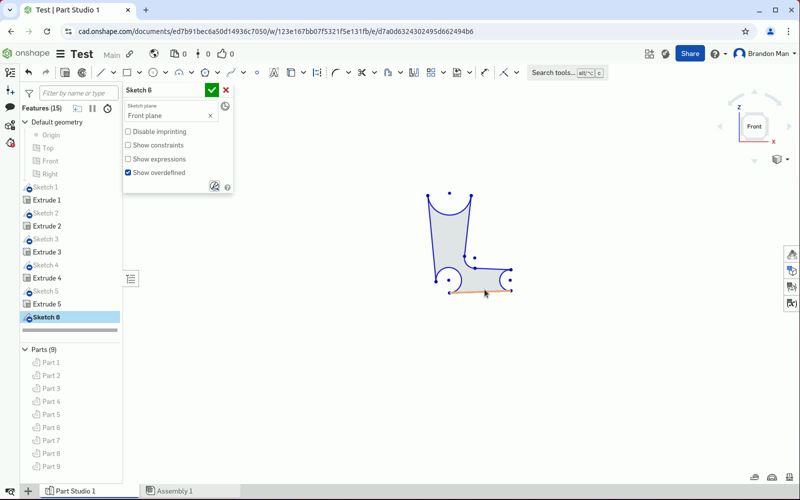
scroll(6)
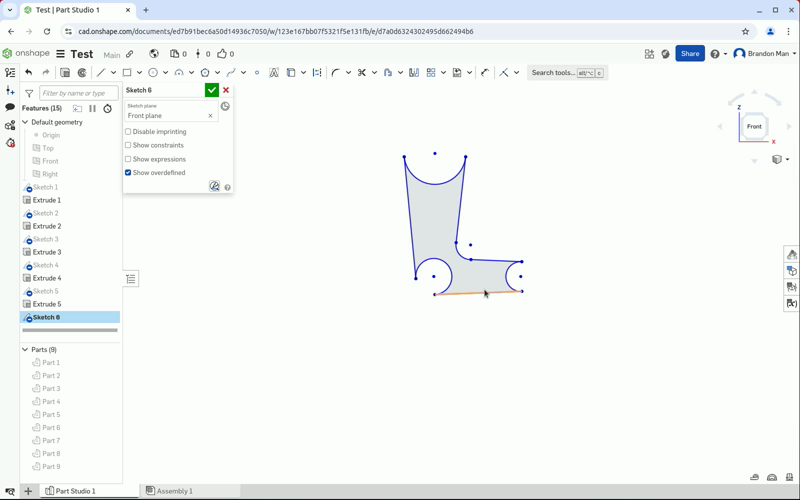
scroll(6)
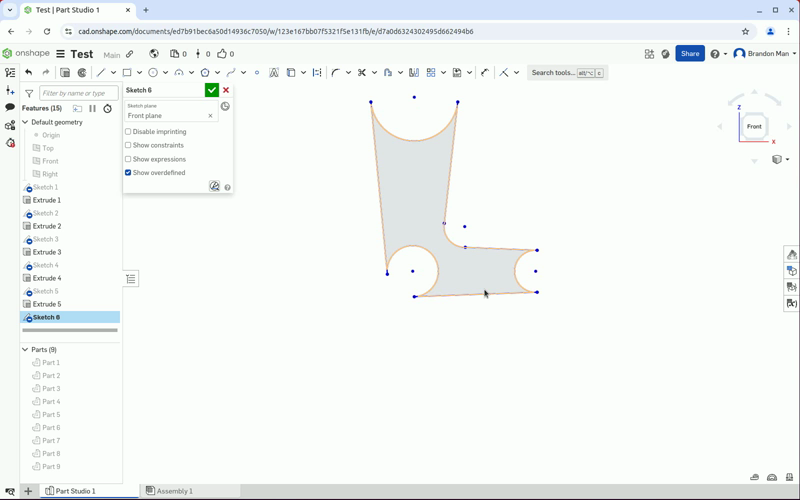
scroll(6)
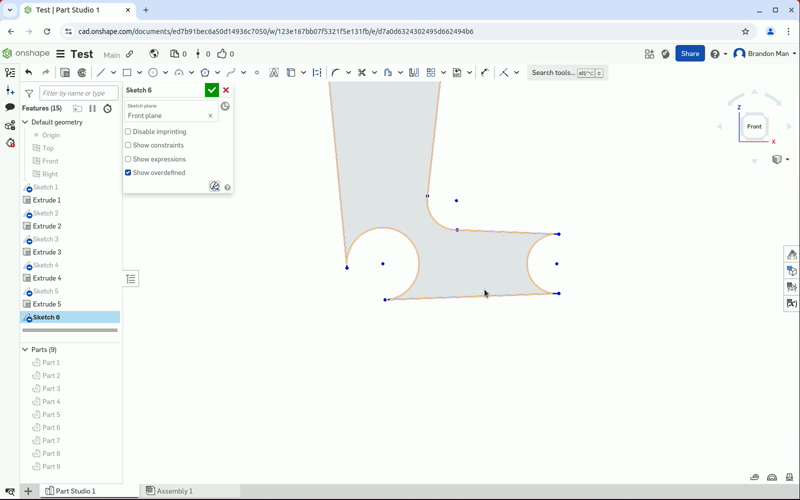
scroll(6)
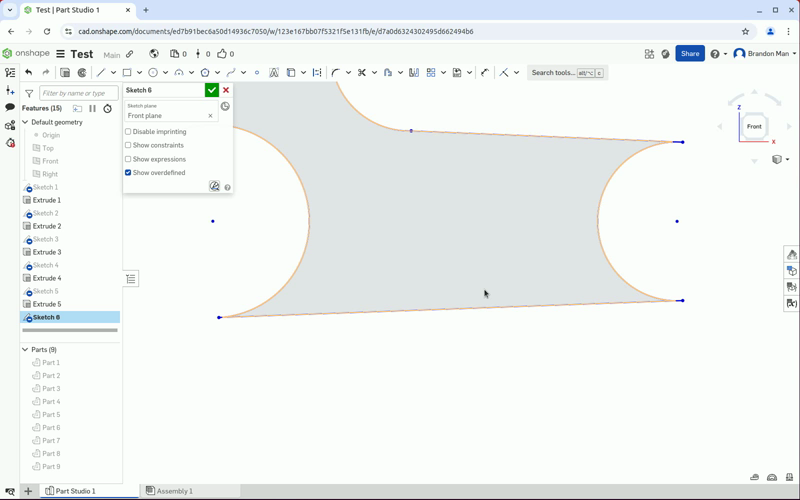
click(484, 289)
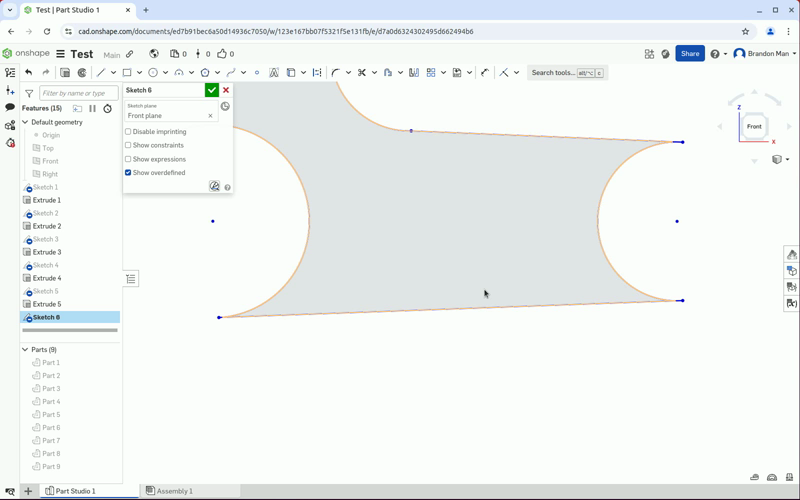
scroll(-6)
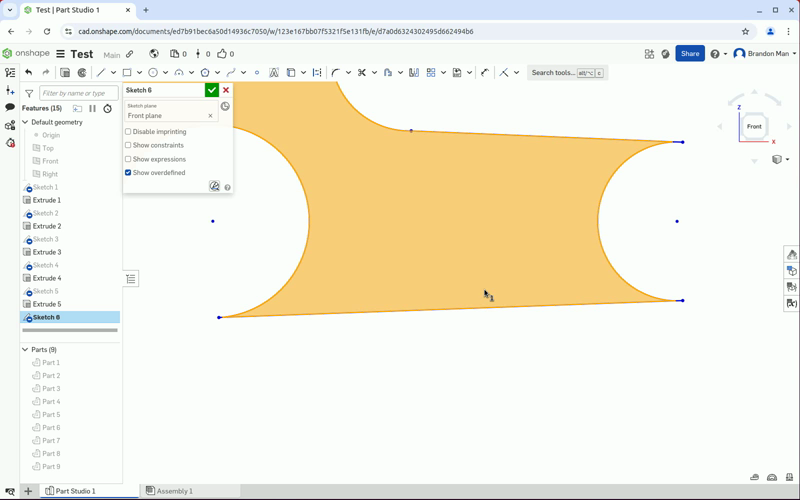
scroll(-6)
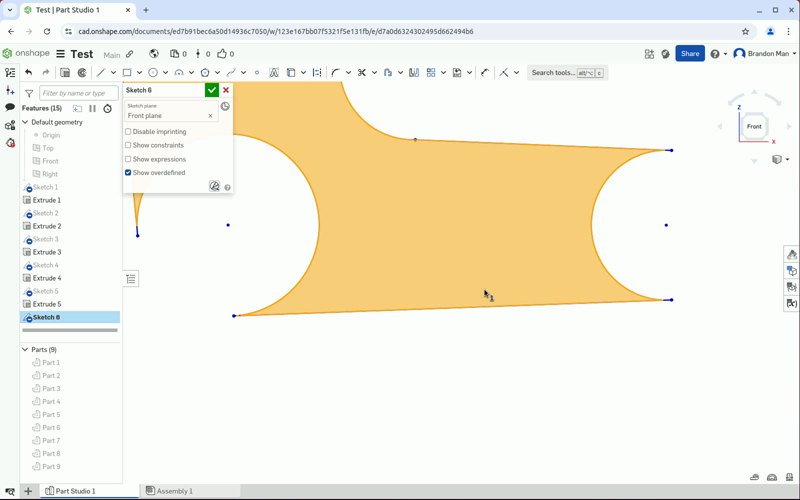
scroll(-6)
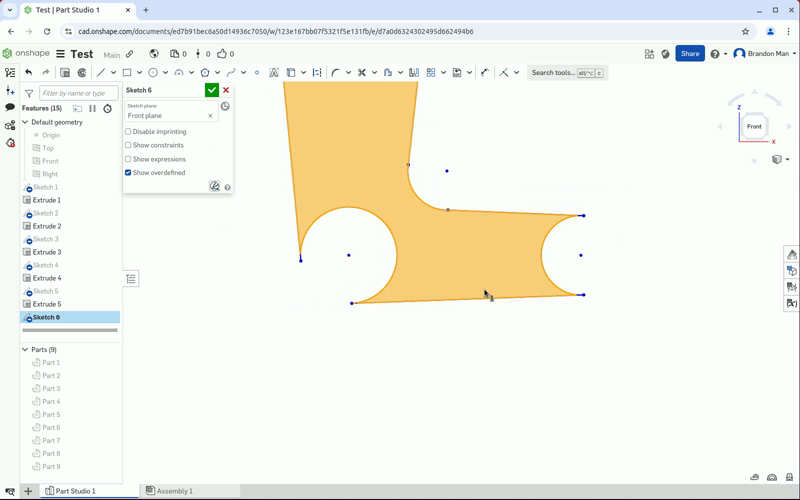
scroll(-6)
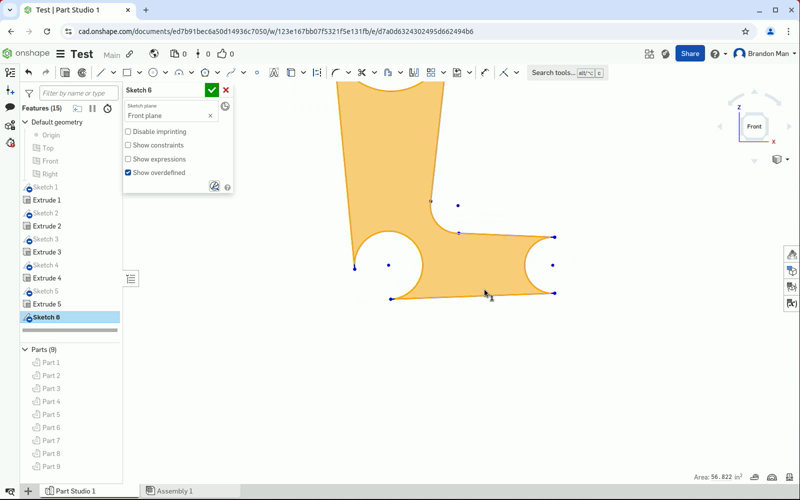
scroll(-6)
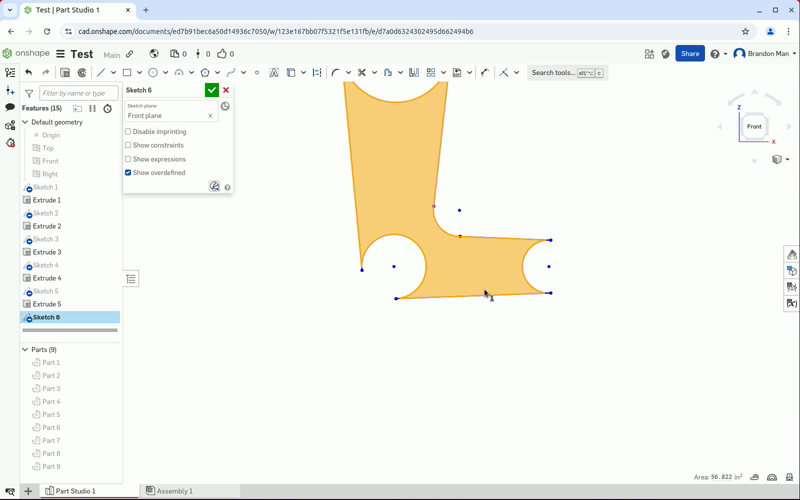
scroll(-6)
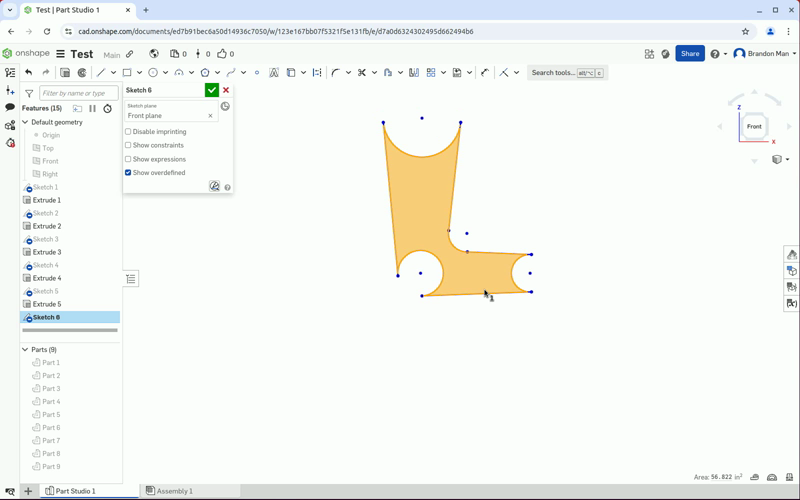
scroll(-6)
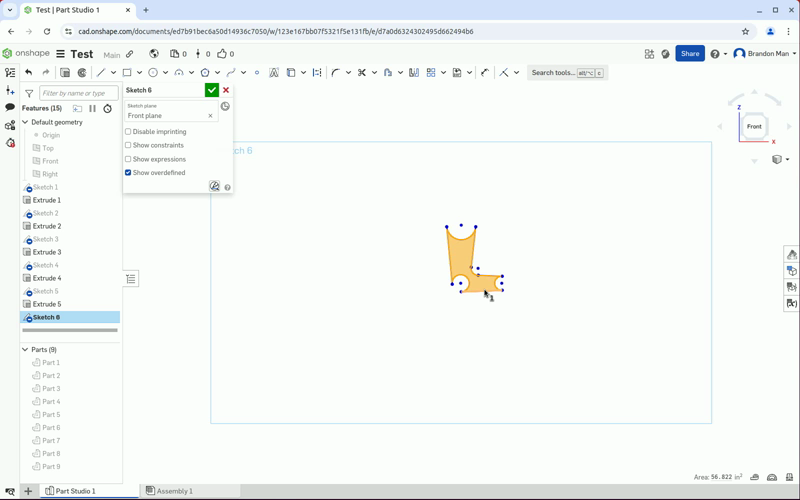
mouse_move(73, 352)
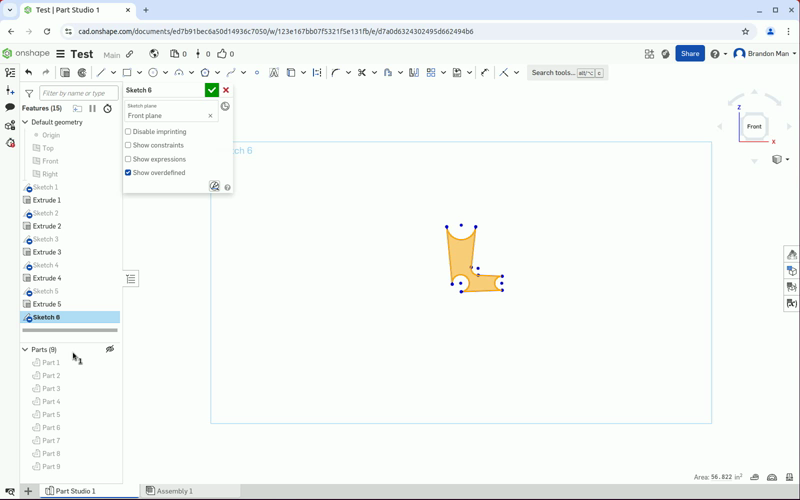
key(shift+y)
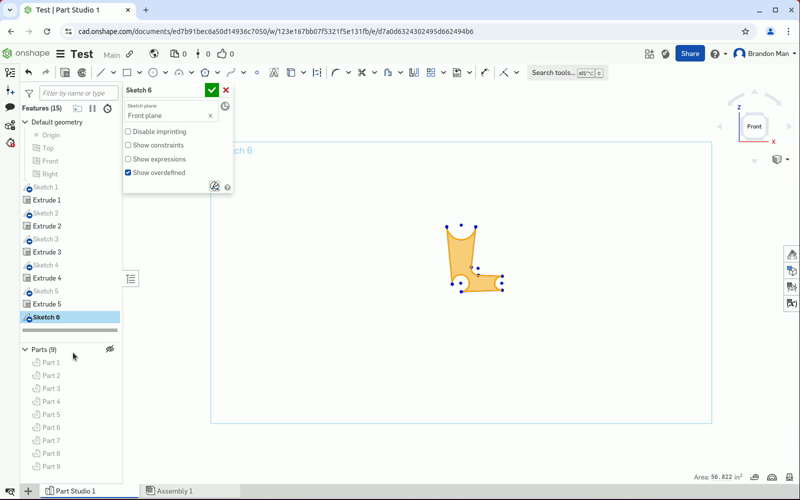
key(shift+e)
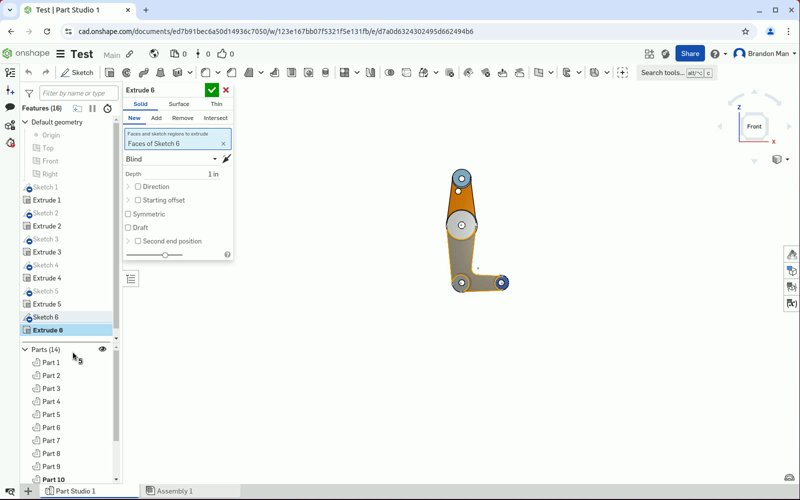
mouse_move(143, 106)
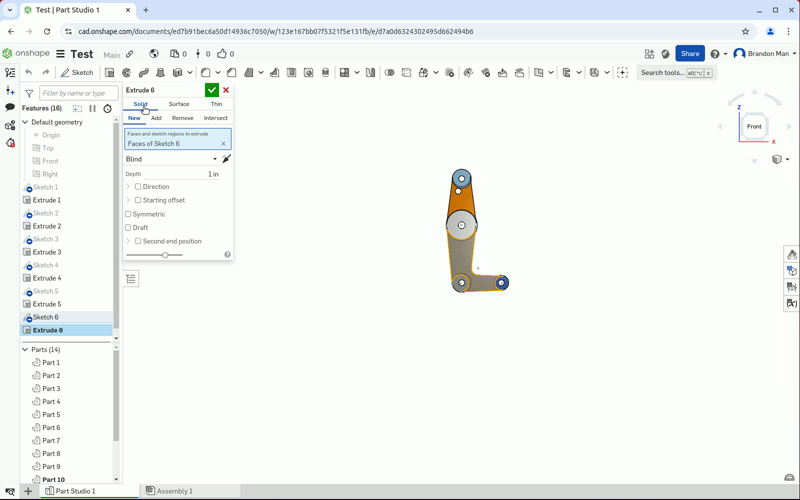
click(143, 106)
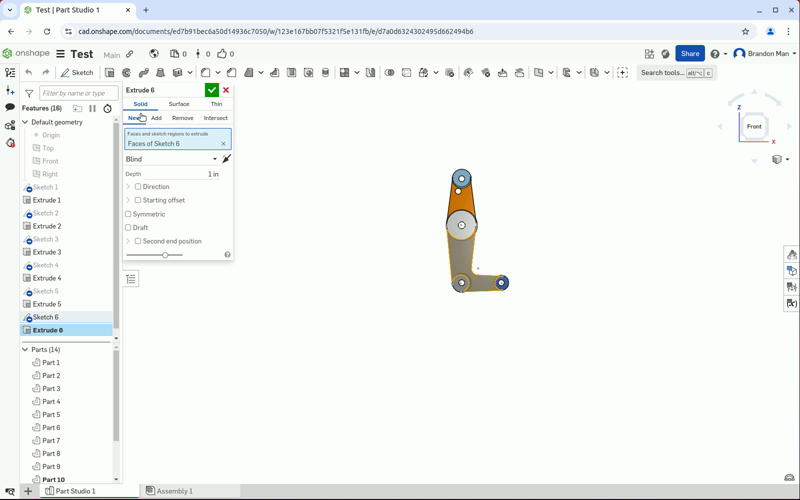
mouse_move(137, 120)
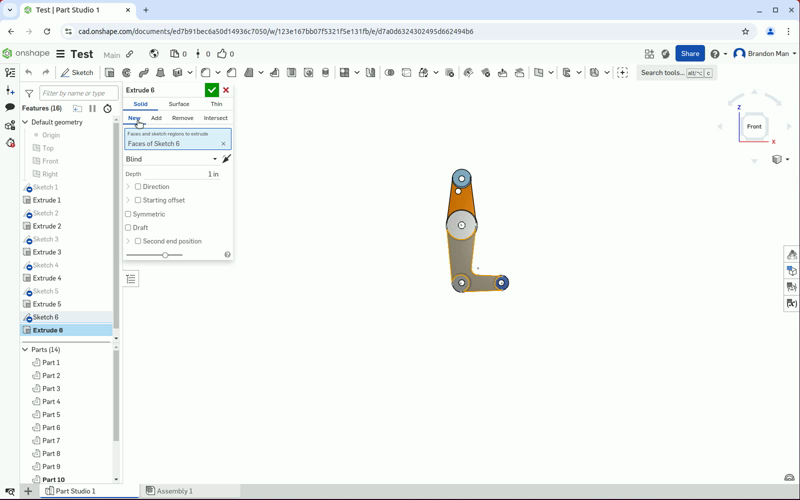
click(137, 120)
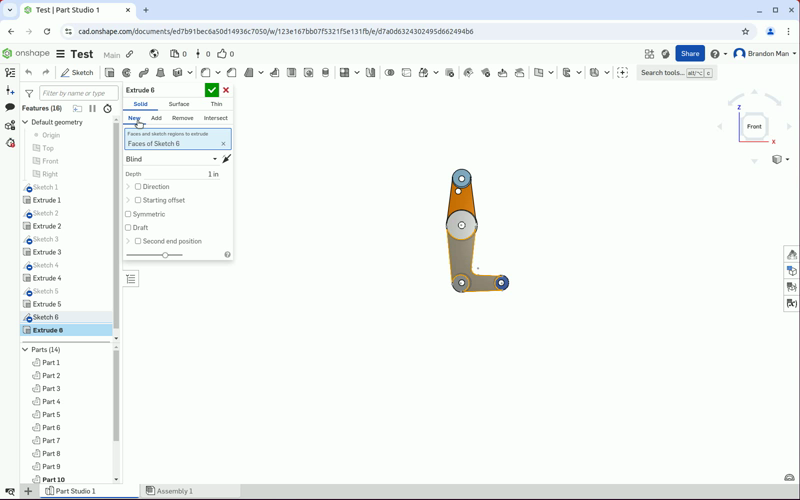
key(tab, 4)
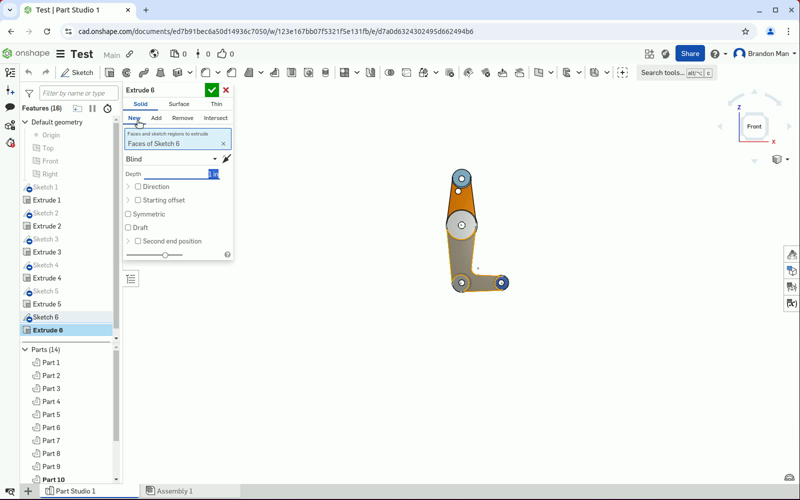
text(0.481)
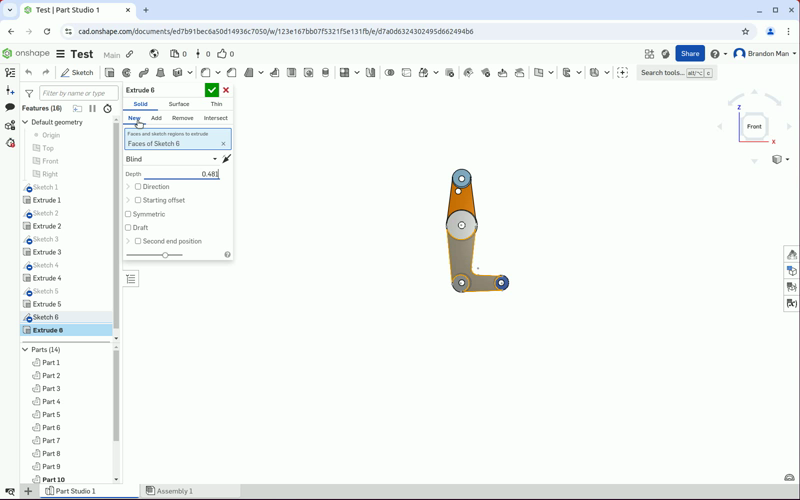
key(enter)
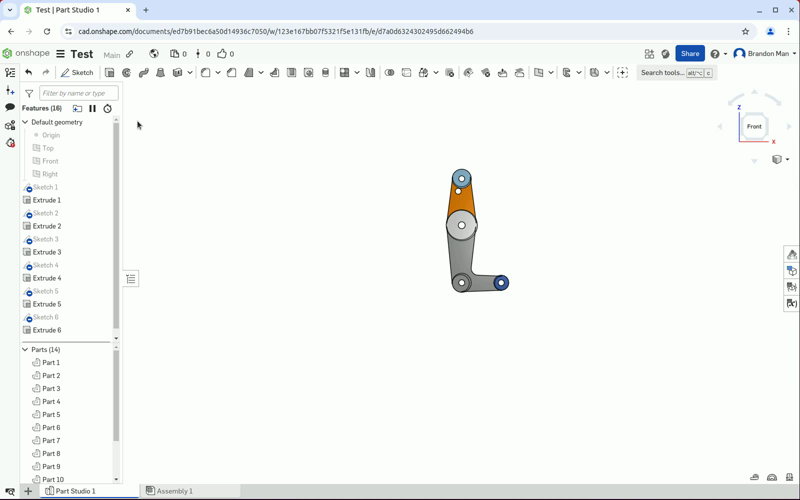
key(shift+h)
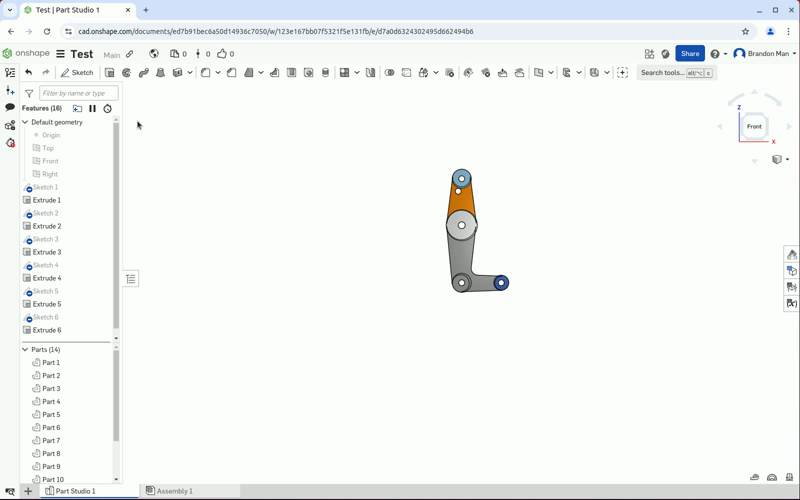
key(shift+h)
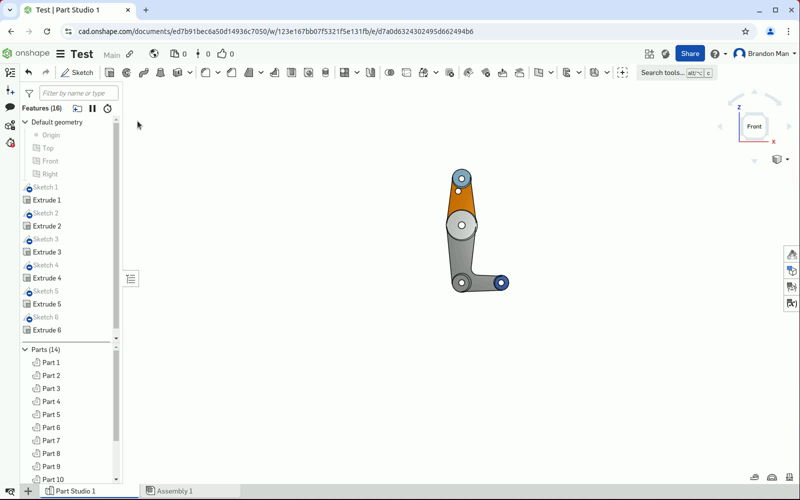
key(shift+7)
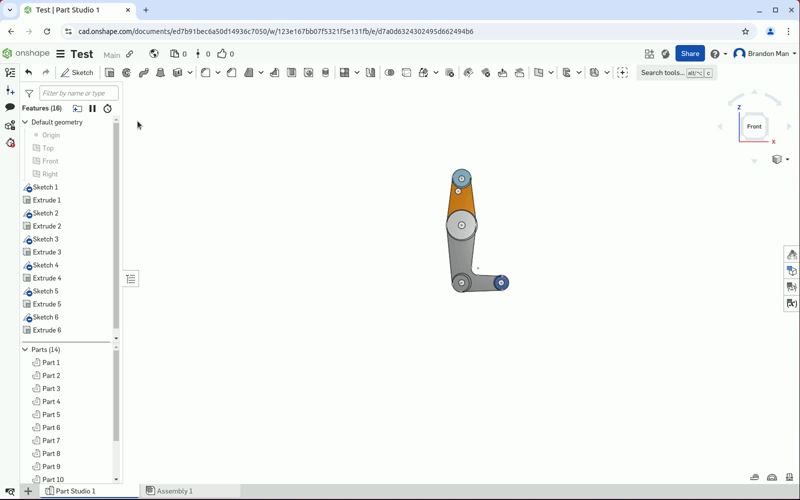
key(left, 2)
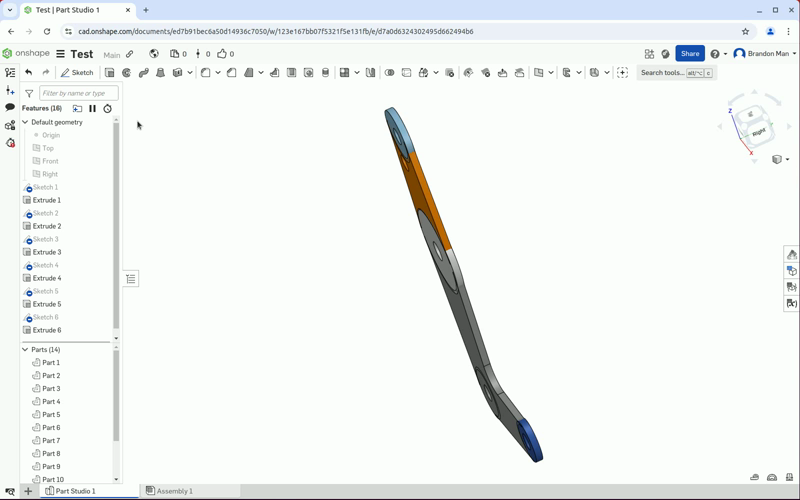
key(down, 2)
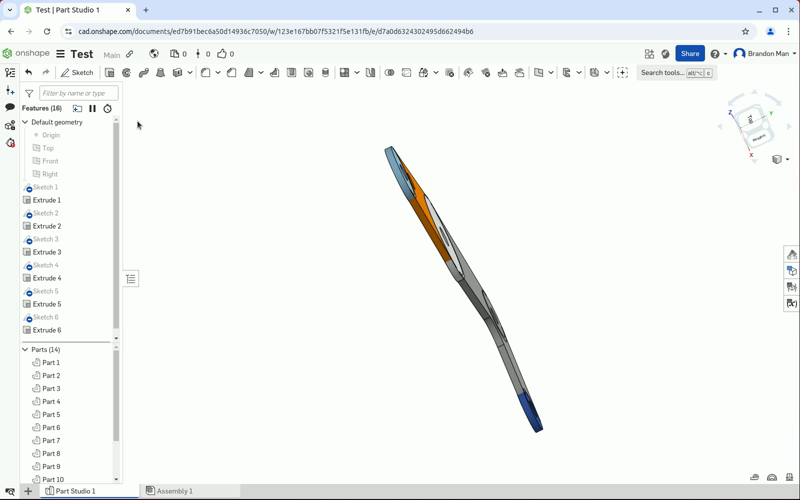
key(up, 2)
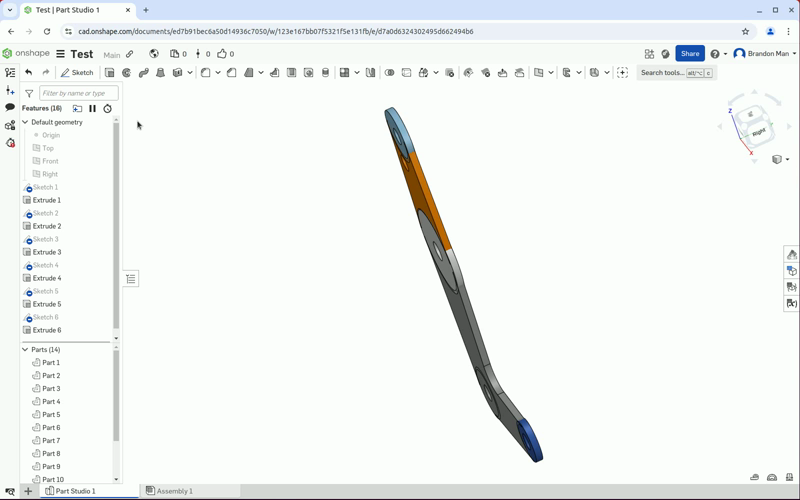
key(right, 2)
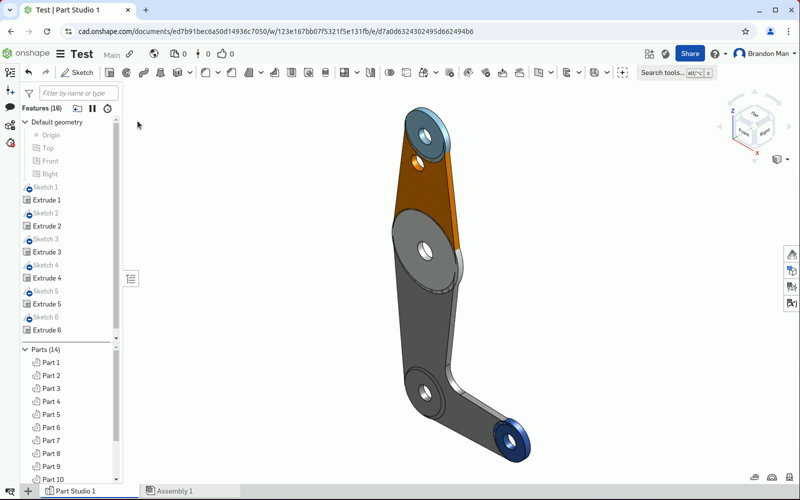
mouse_move(69, 189)
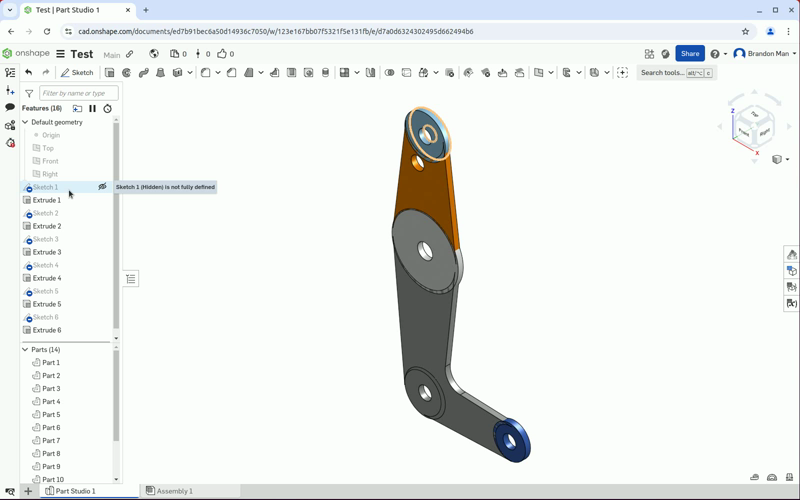
click(69, 189)